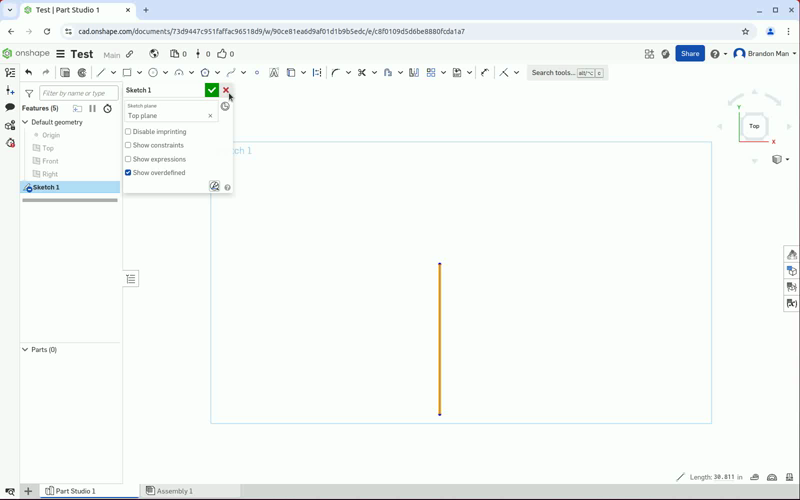
key(shift+h)
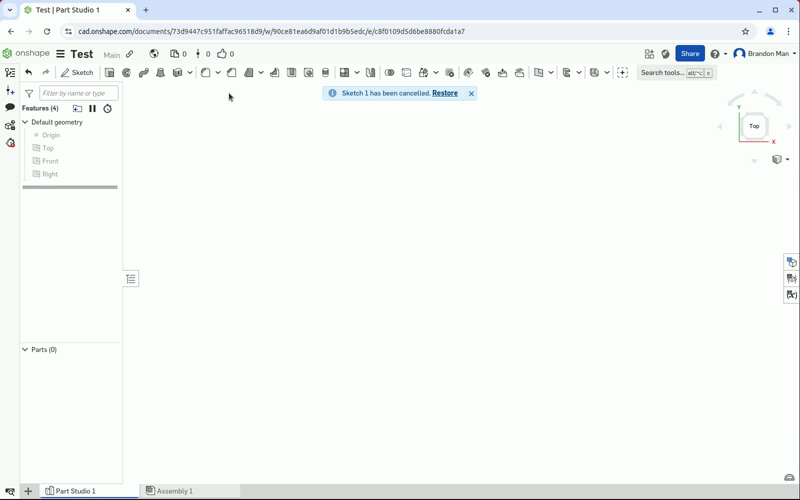
mouse_move(73, 352)
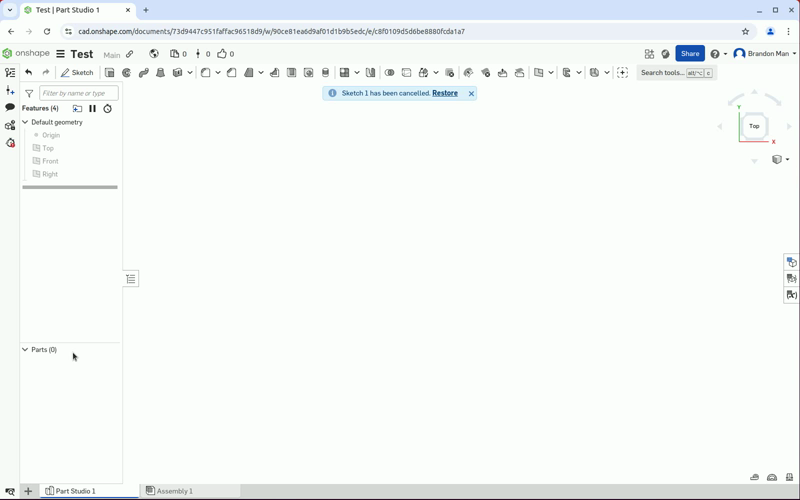
key(y)
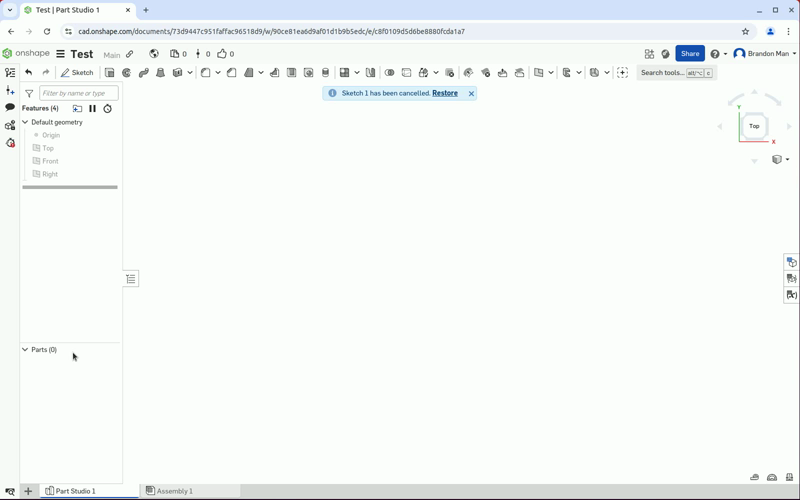
key(shift+p)
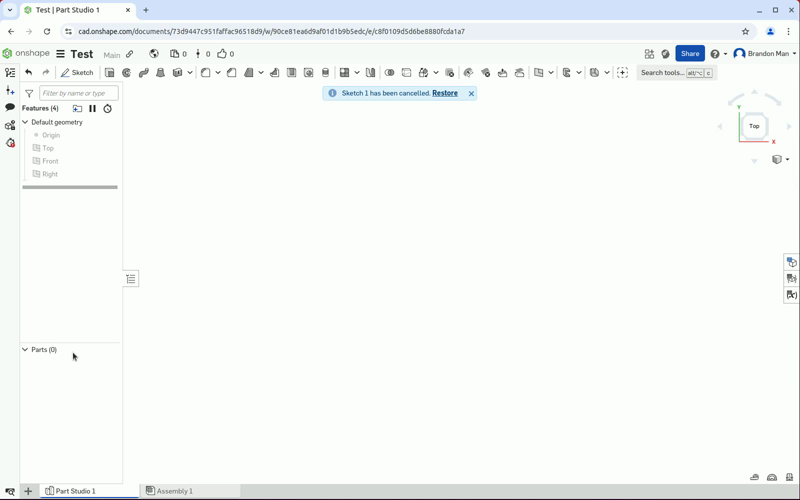
key(space)
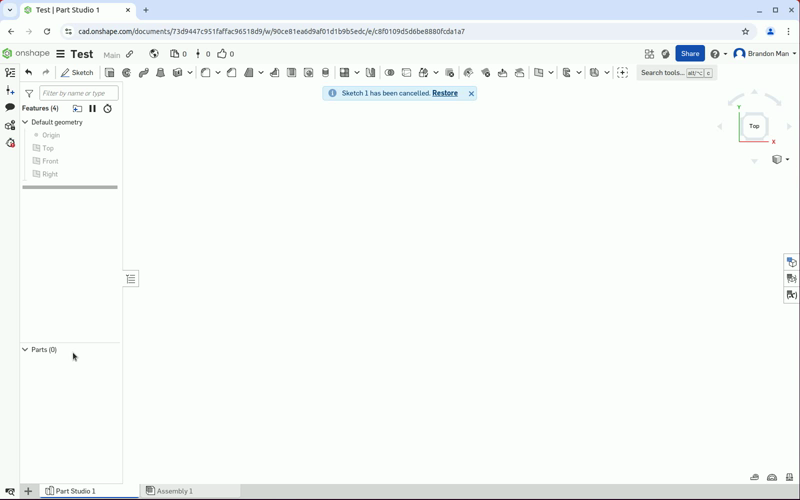
key_down(shift)
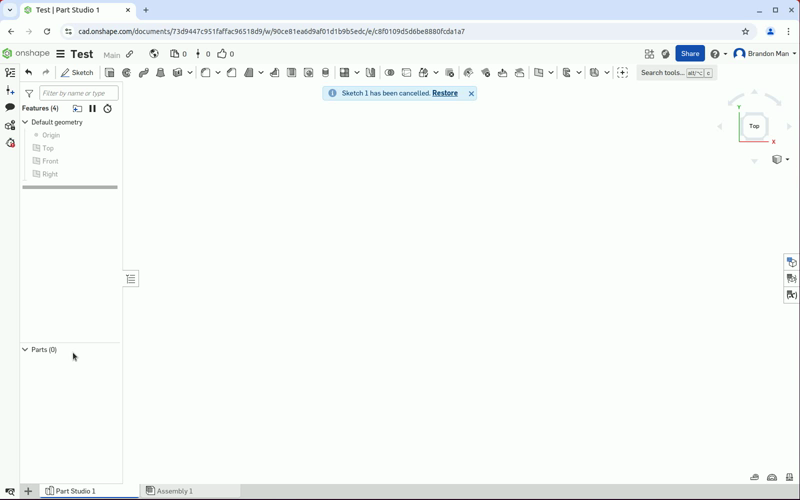
key(up)
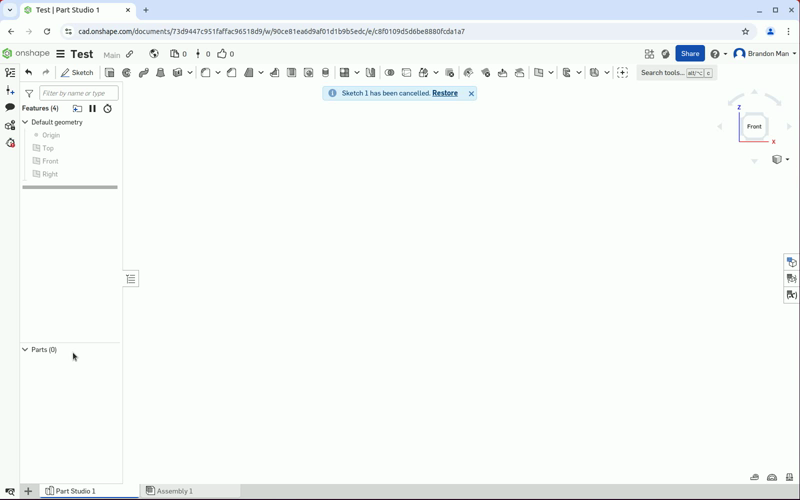
key_up(shift)
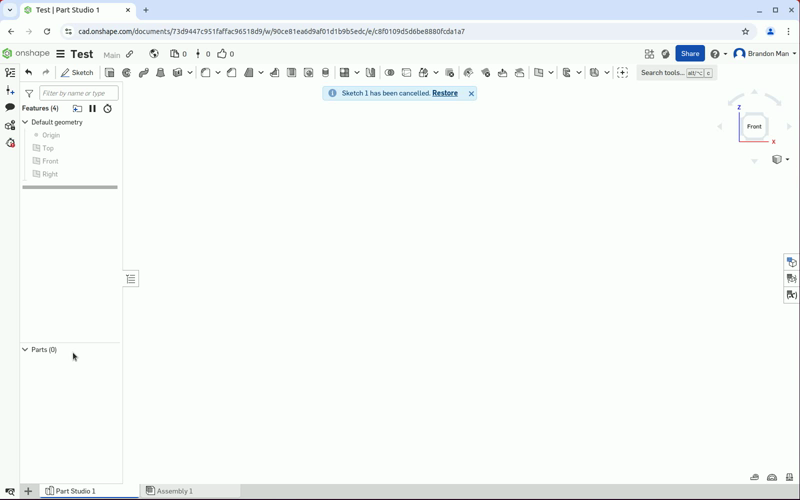
mouse_move(73, 352)
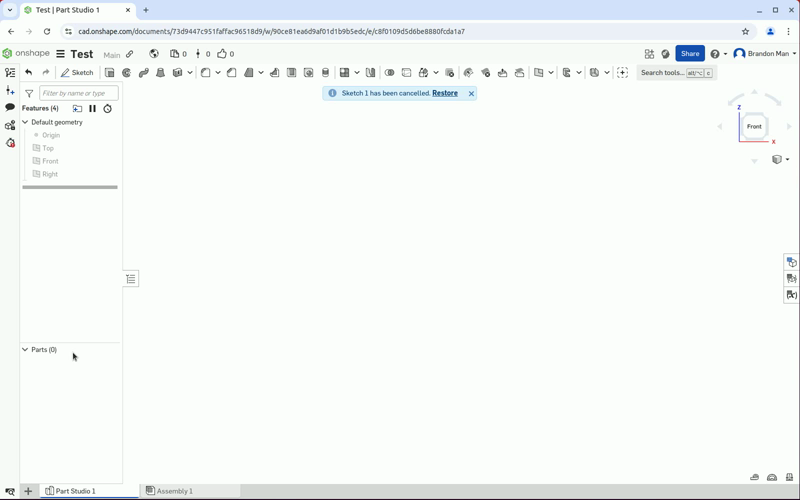
key(shift+y)
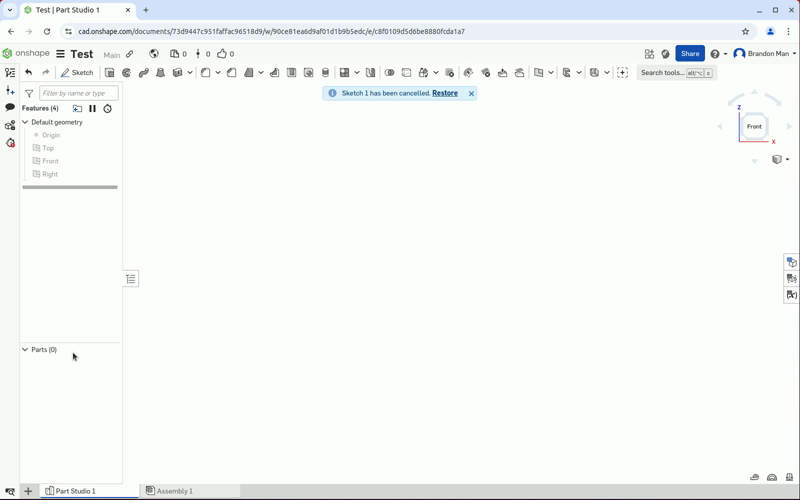
key(shift+s)
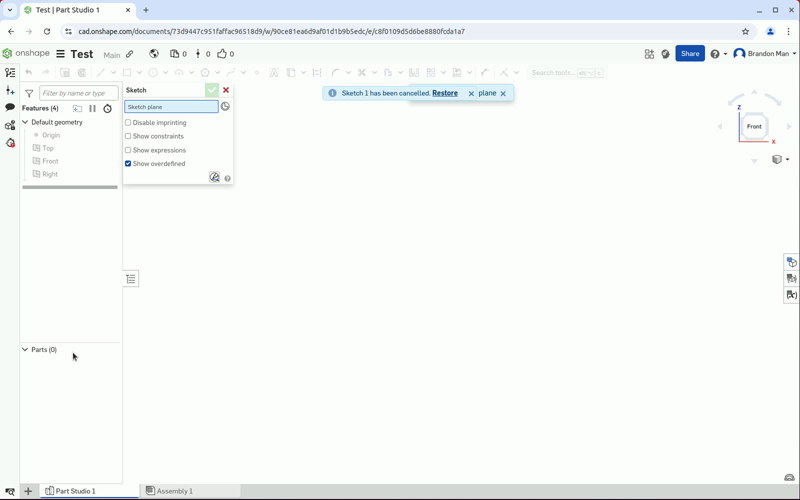
mouse_move(73, 163)
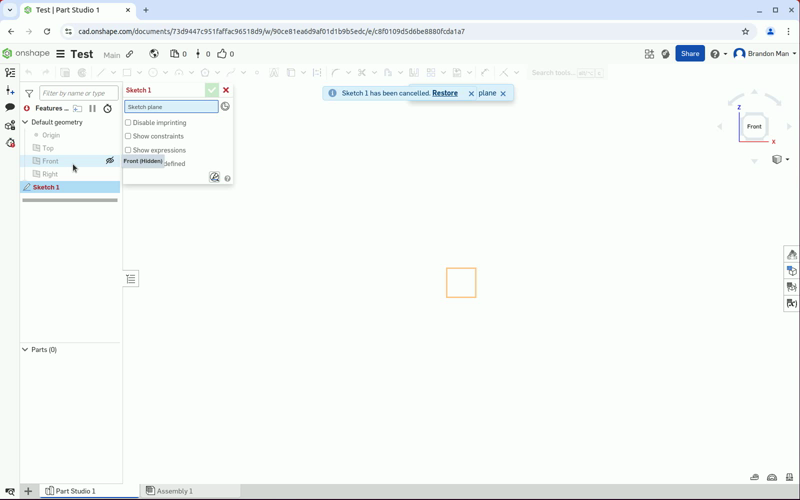
click(73, 163)
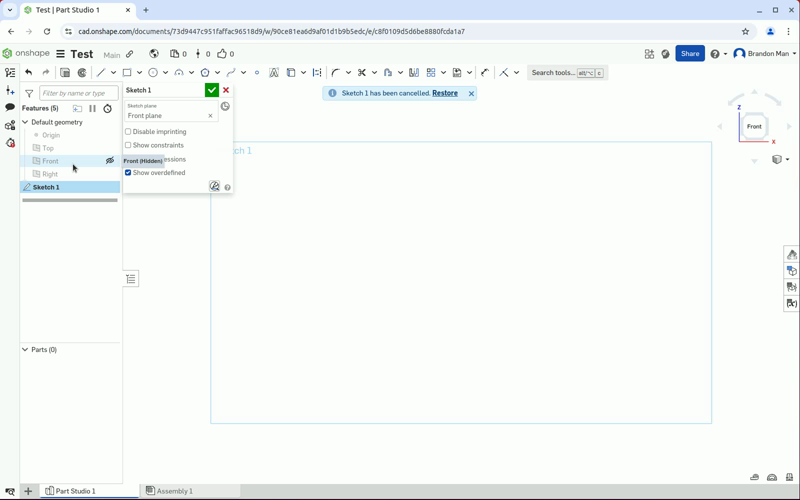
mouse_move(73, 352)
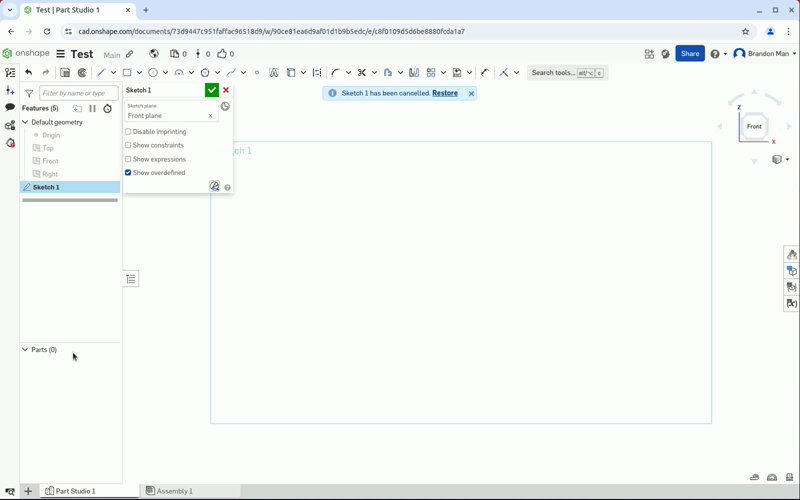
key(y)
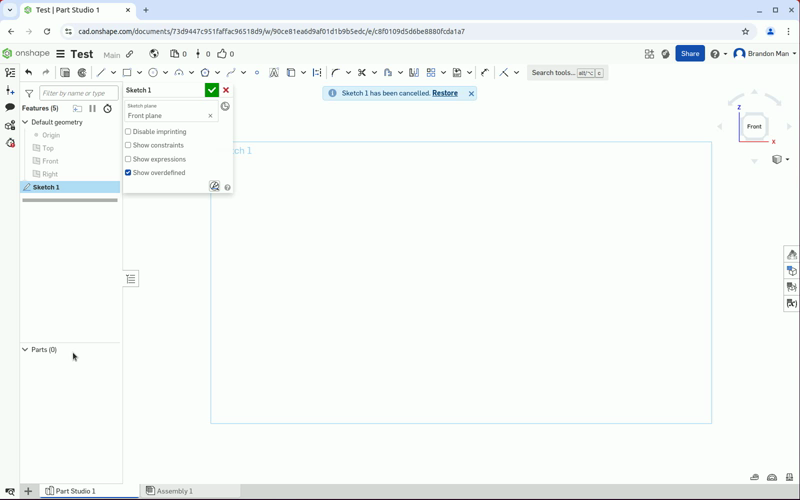
key(l)
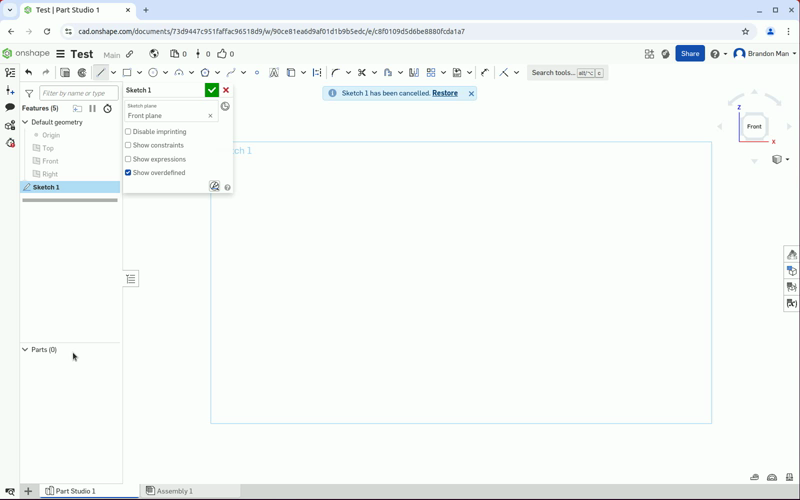
key_down(shift)
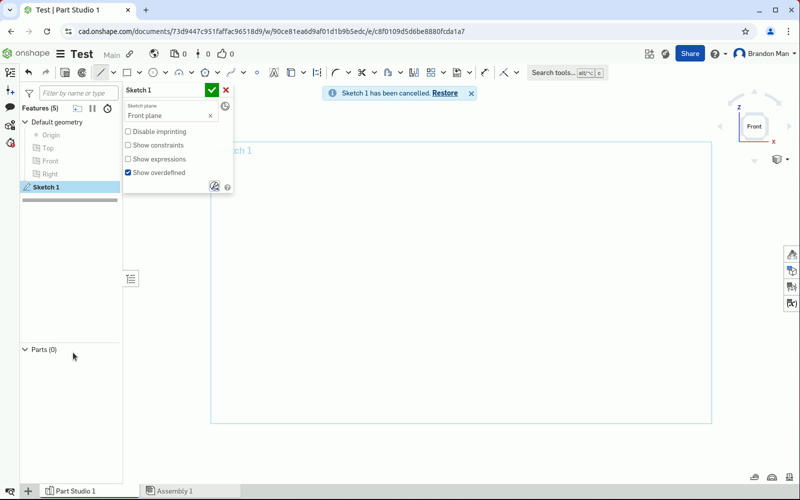
mouse_move(532, 172)
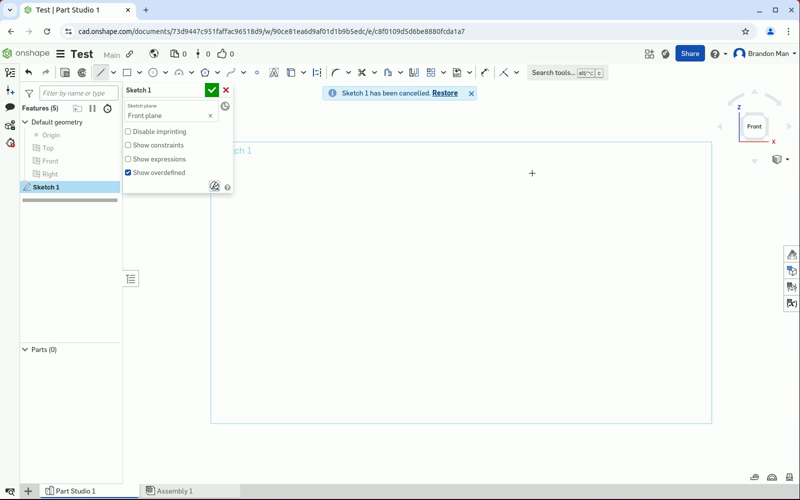
click(532, 172)
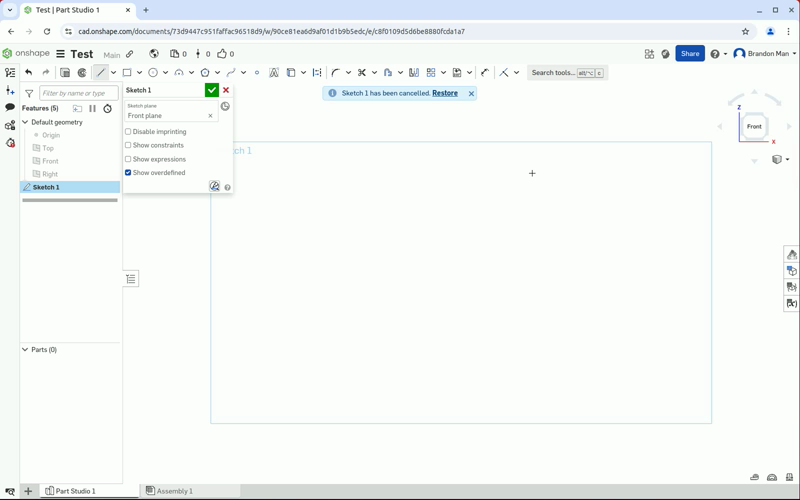
key_up(shift)
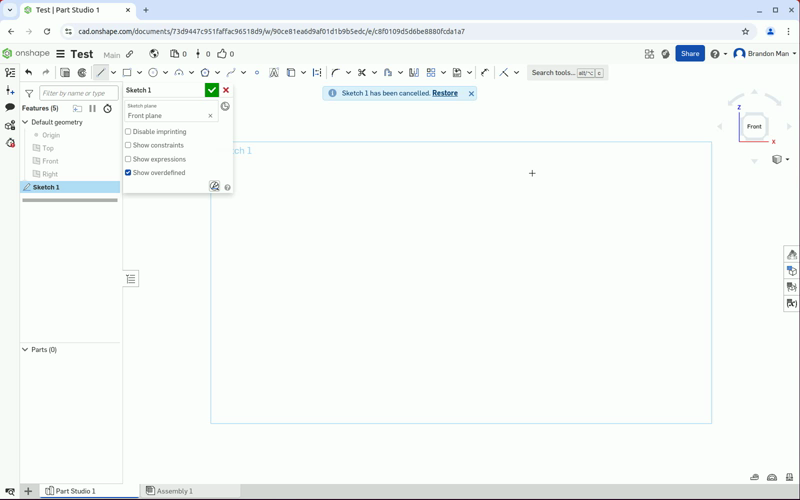
key_down(shift)
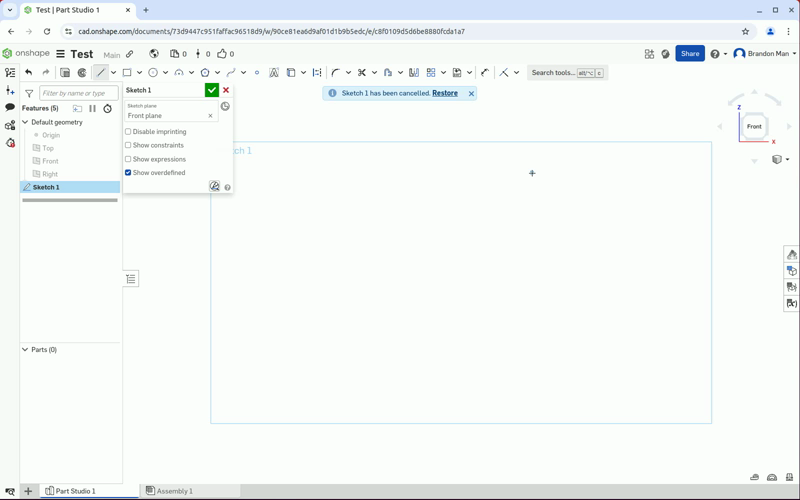
mouse_move(562, 172)
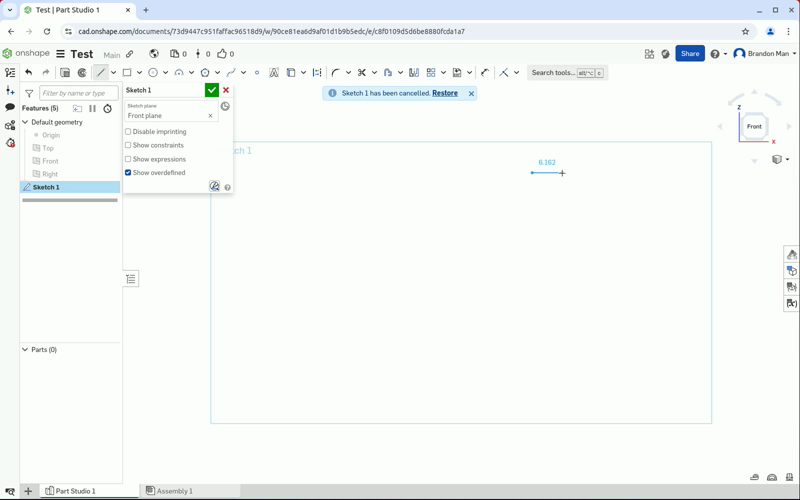
mouse_move(533, 176)
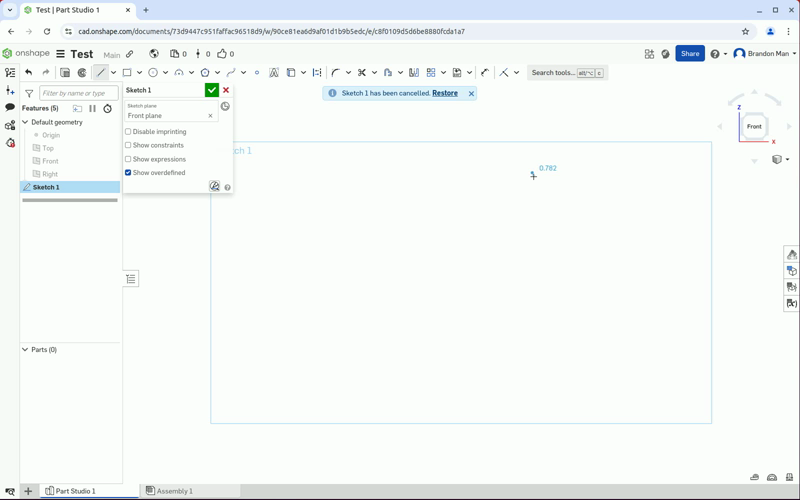
scroll(6)
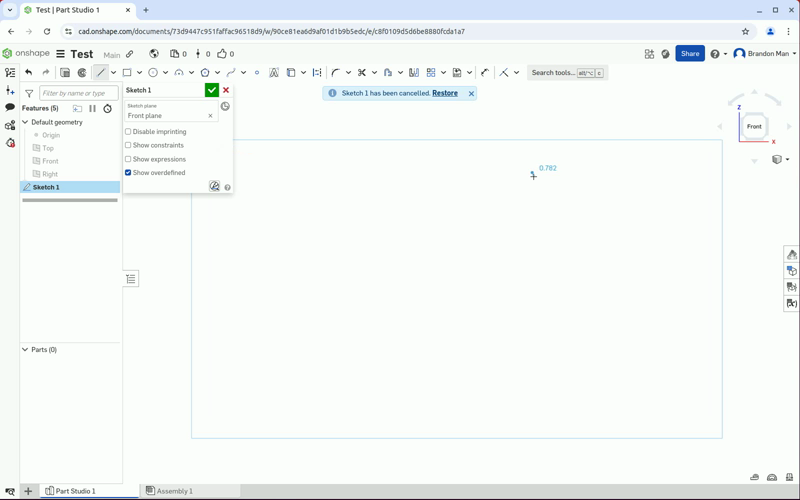
scroll(6)
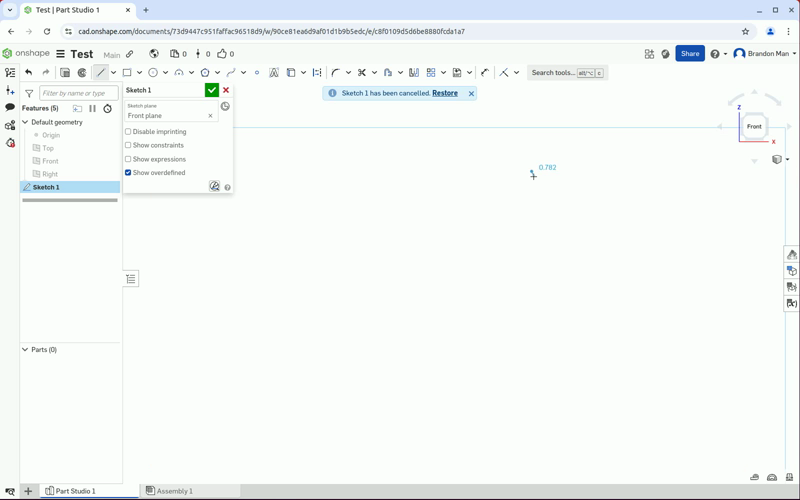
scroll(6)
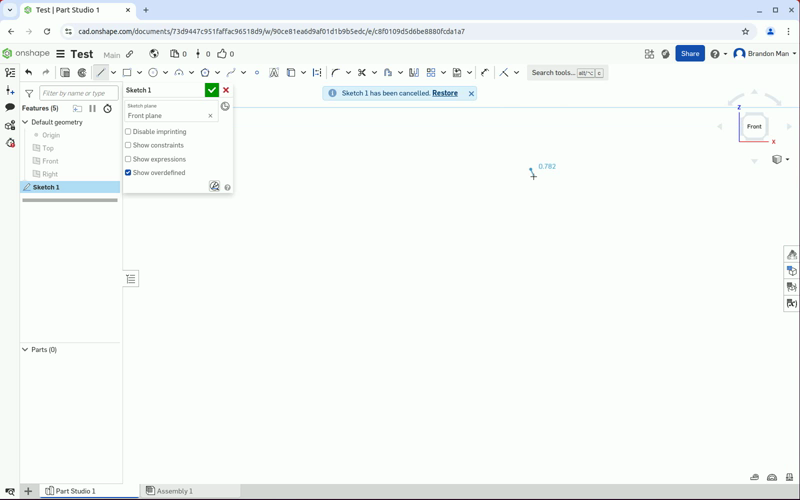
scroll(6)
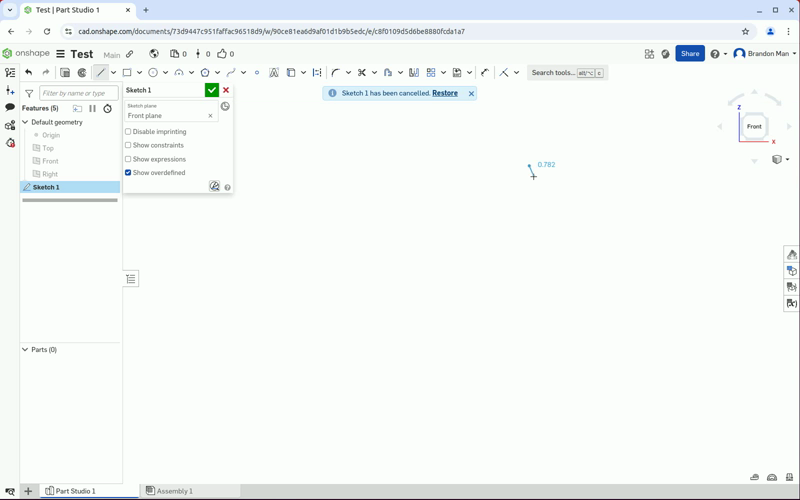
scroll(6)
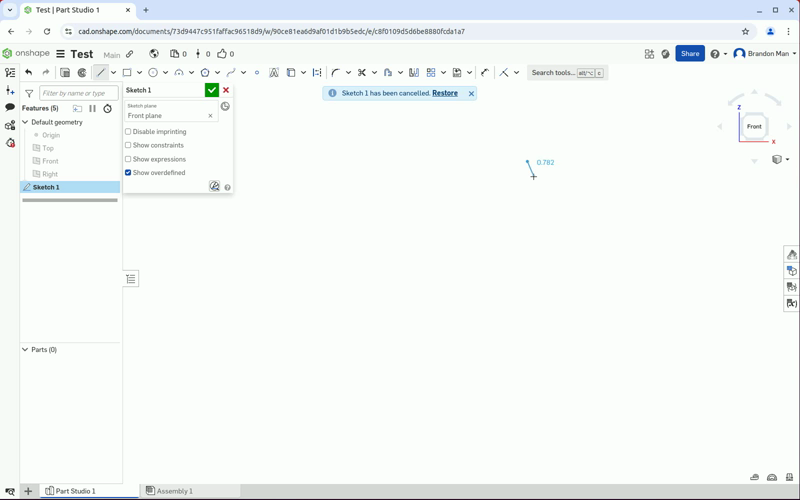
scroll(6)
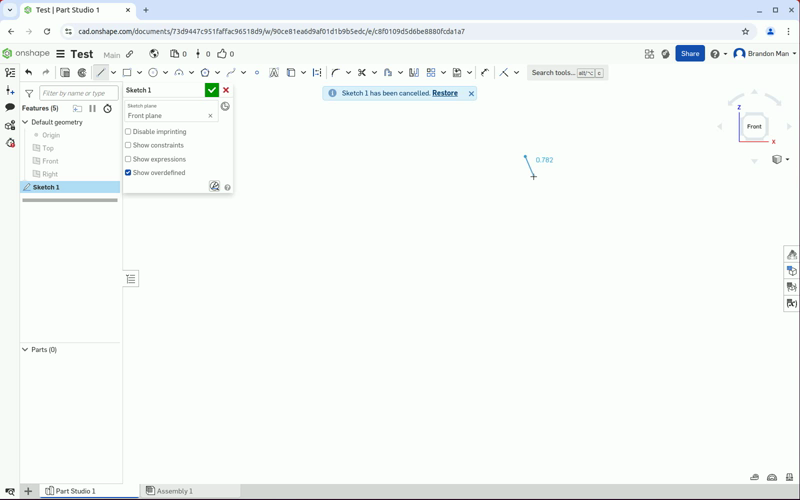
scroll(6)
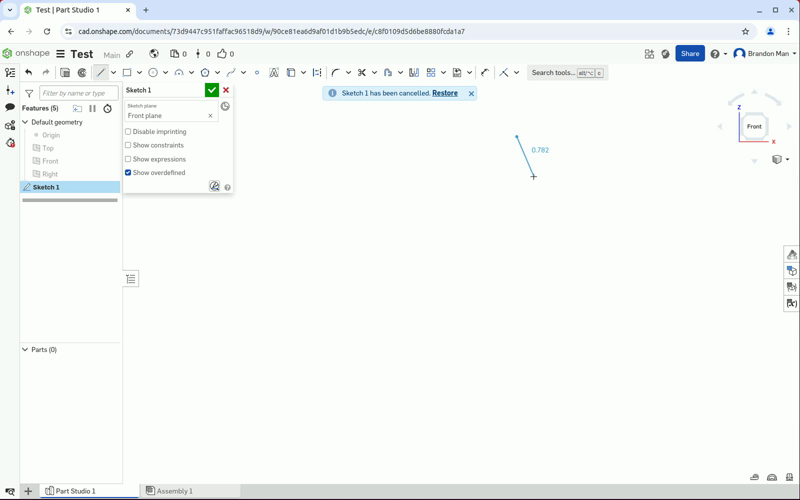
click(533, 176)
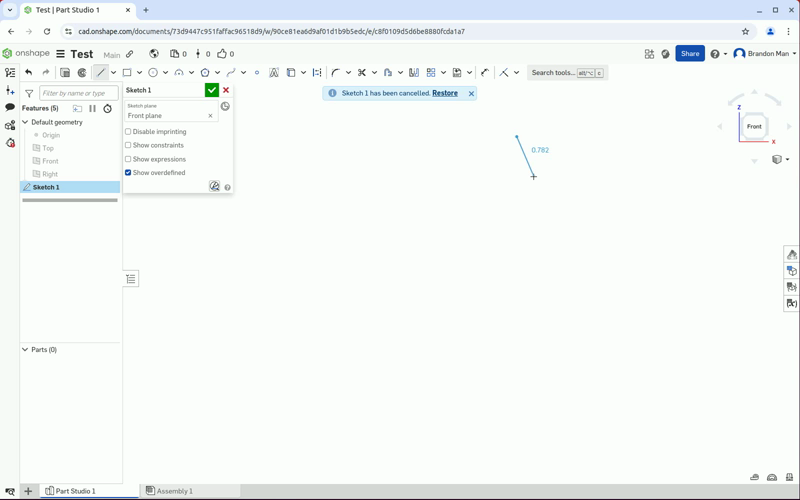
scroll(-6)
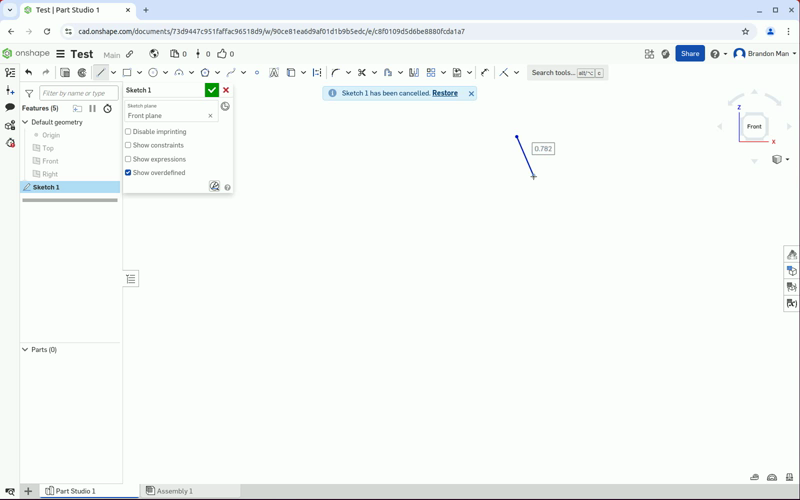
scroll(-6)
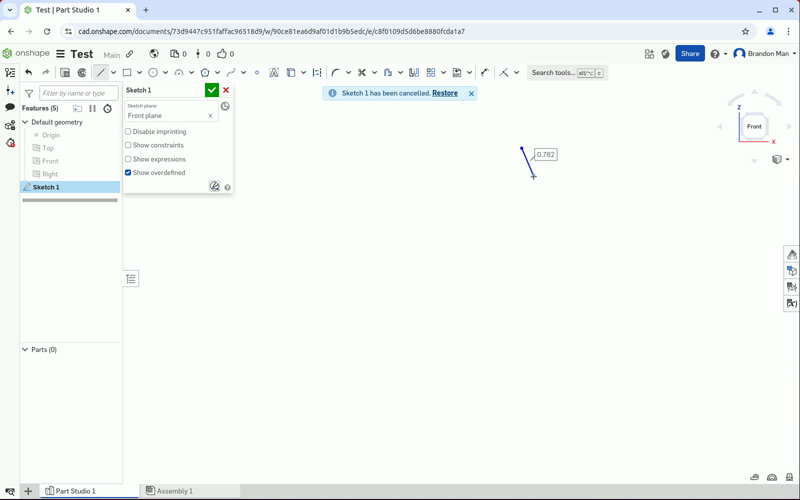
scroll(-6)
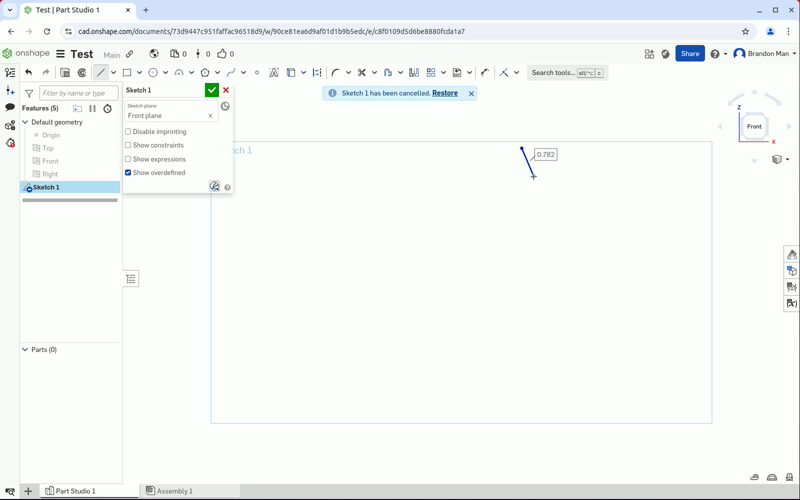
scroll(-6)
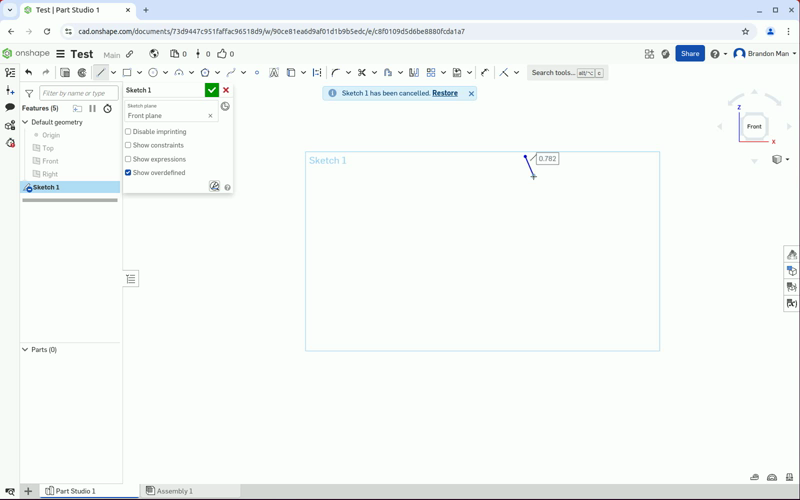
scroll(-6)
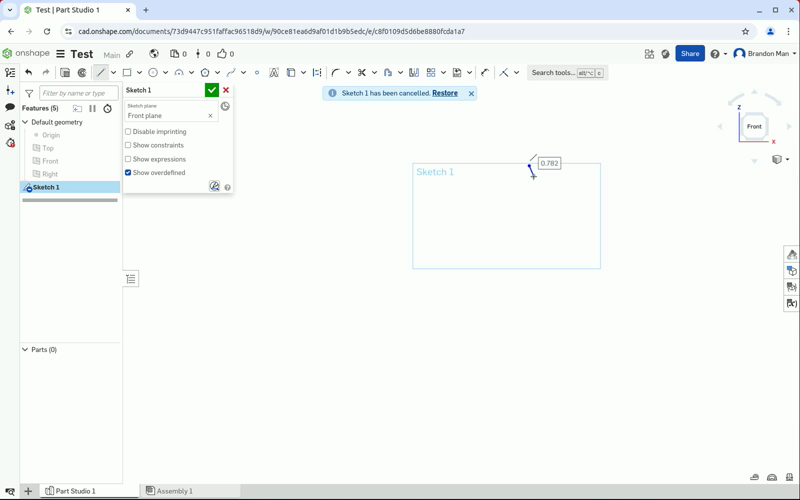
scroll(-6)
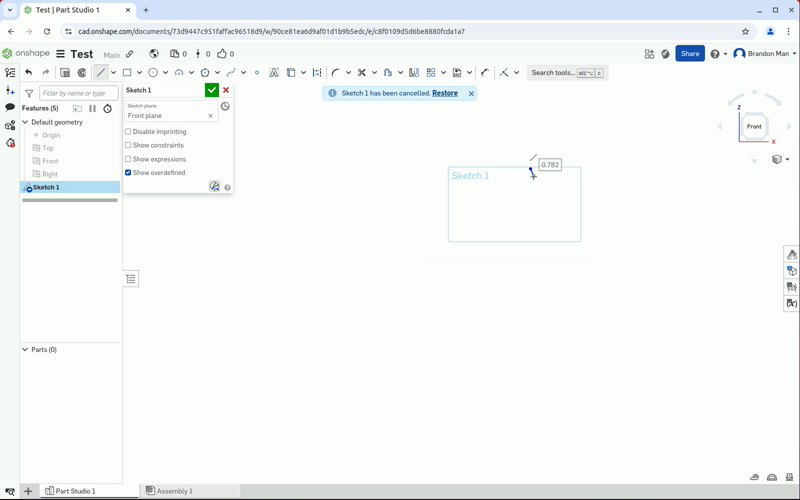
scroll(-6)
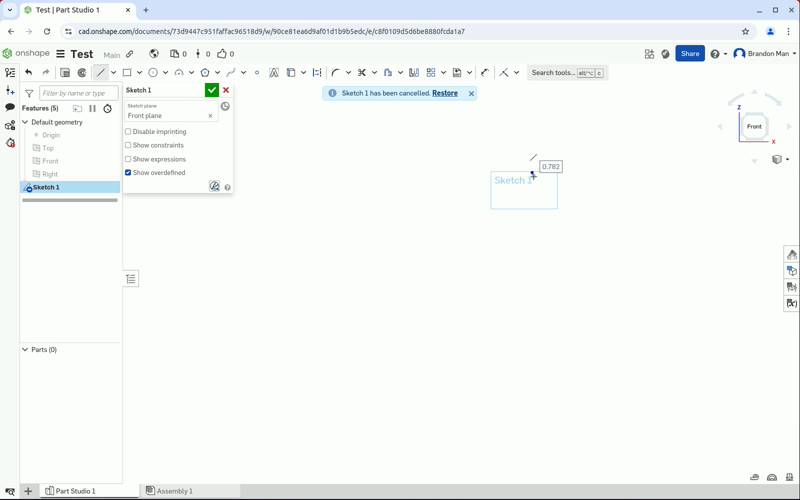
key_up(shift)
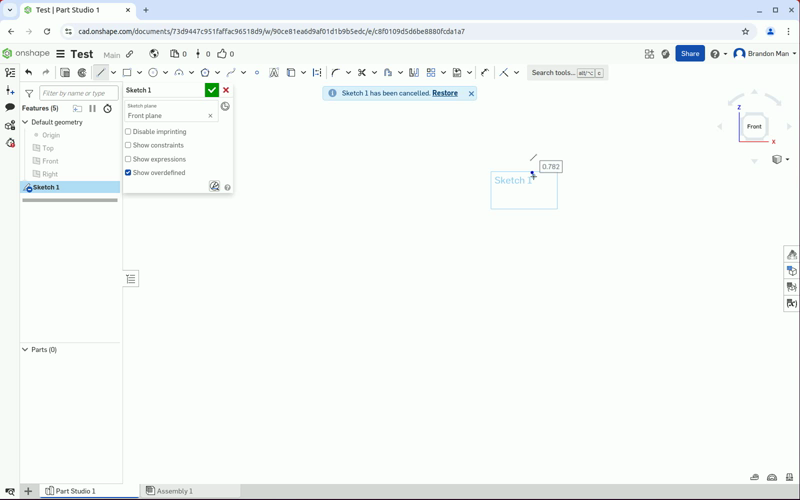
key_down(shift)
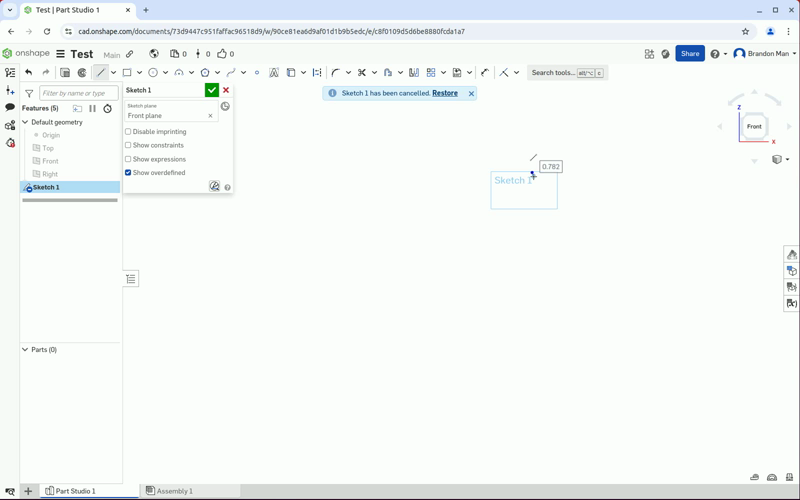
mouse_move(563, 176)
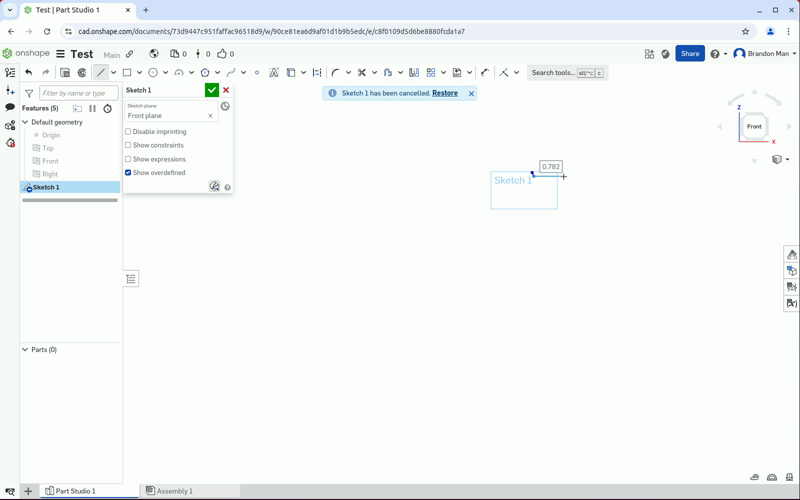
mouse_move(535, 182)
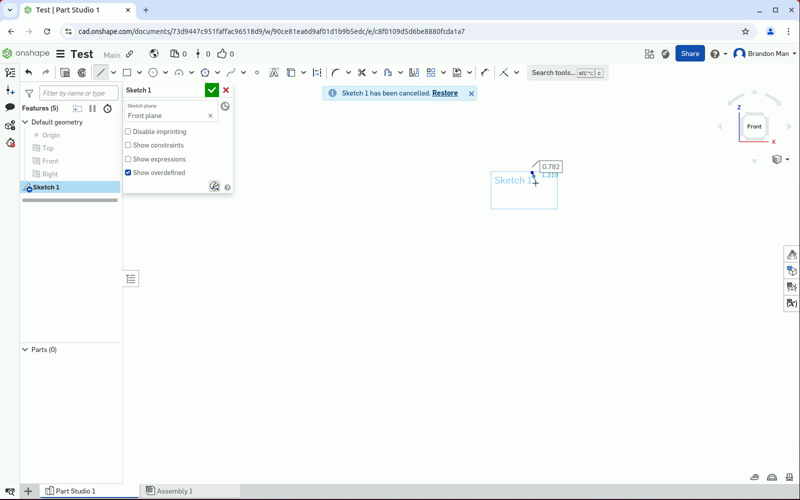
scroll(6)
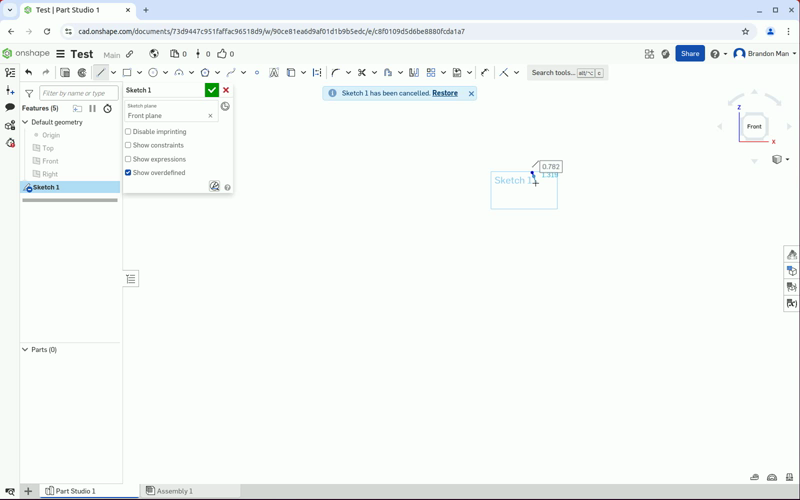
scroll(6)
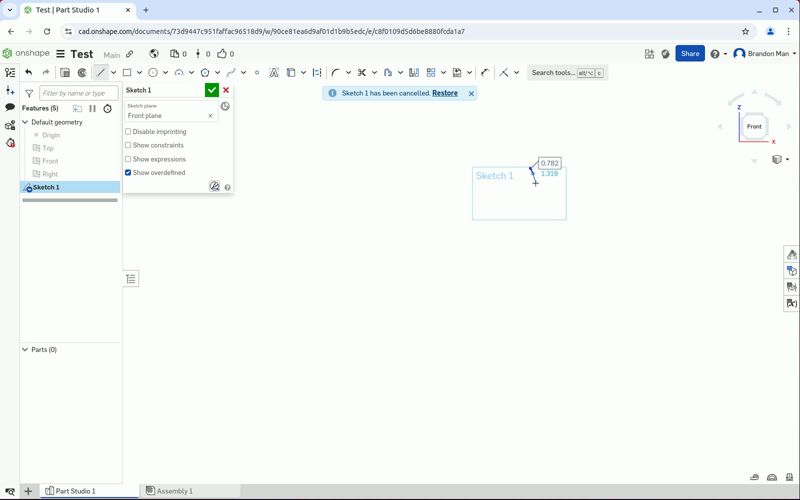
scroll(6)
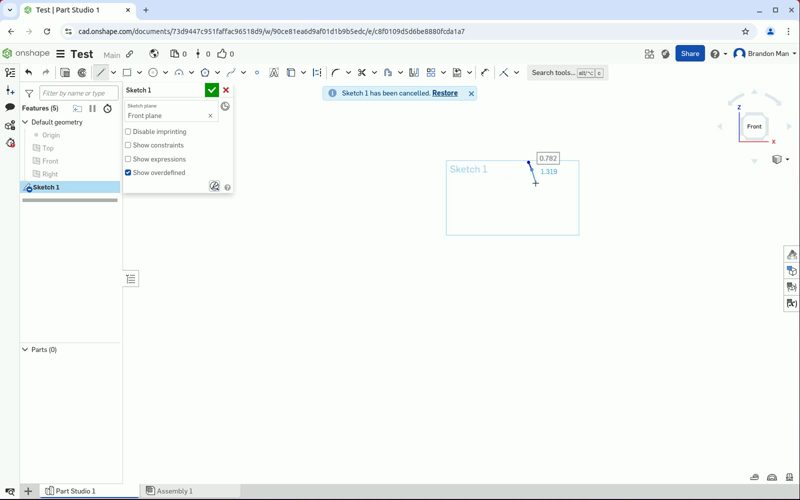
scroll(6)
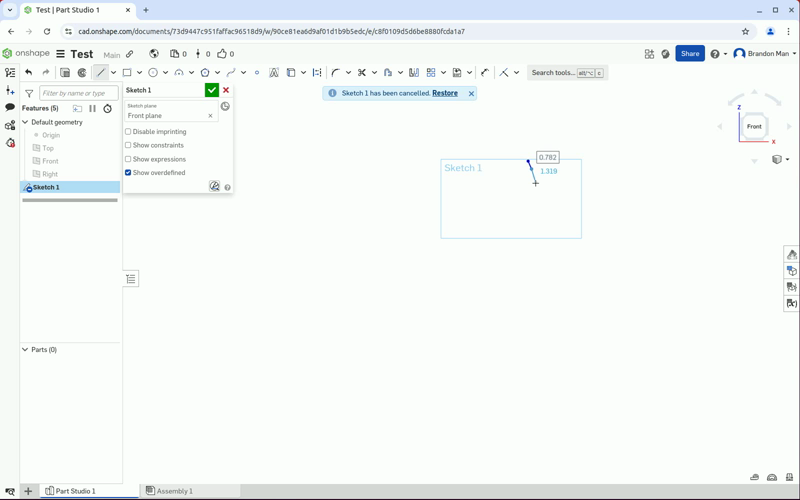
scroll(6)
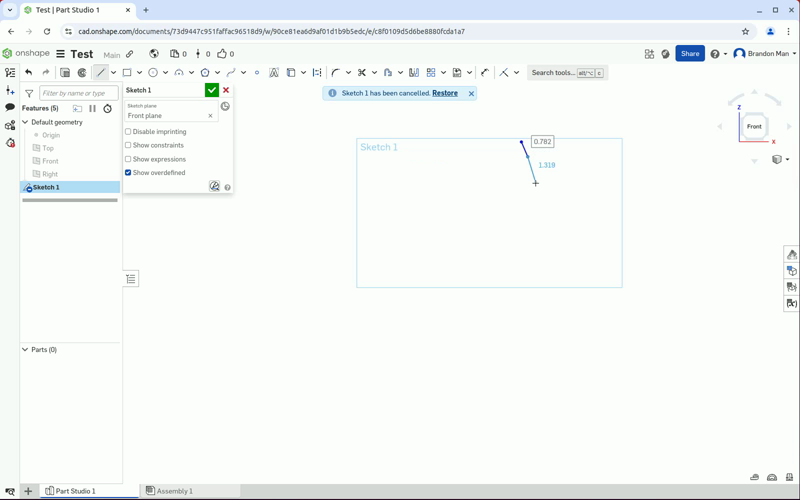
scroll(6)
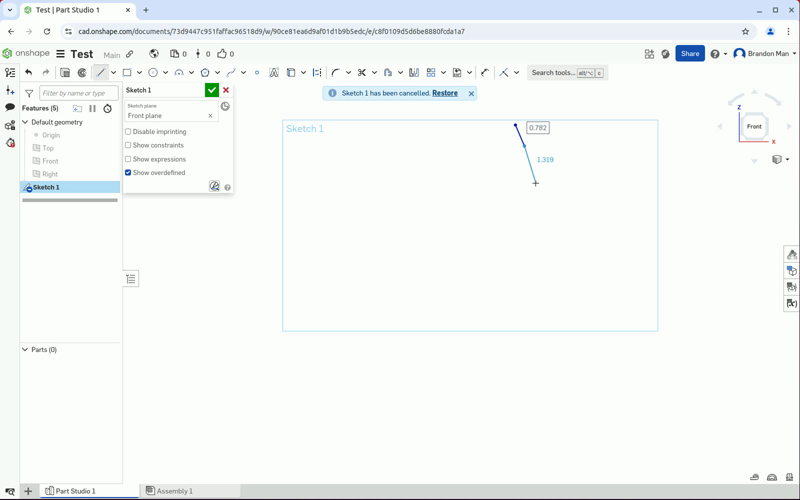
scroll(6)
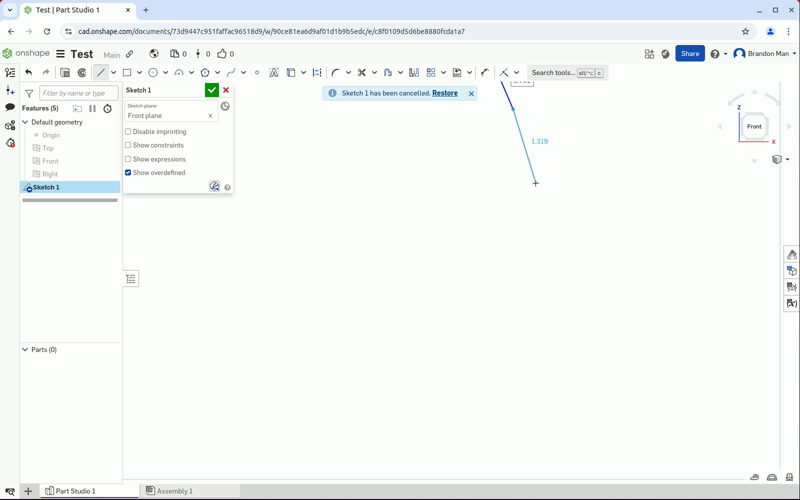
click(535, 182)
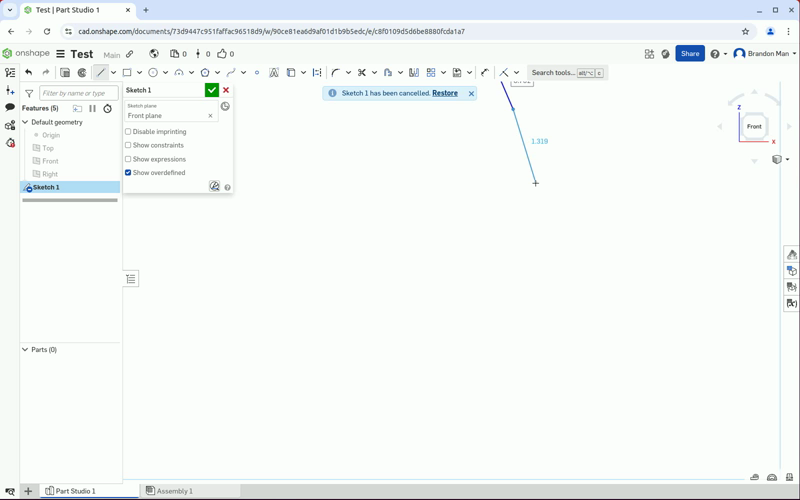
scroll(-6)
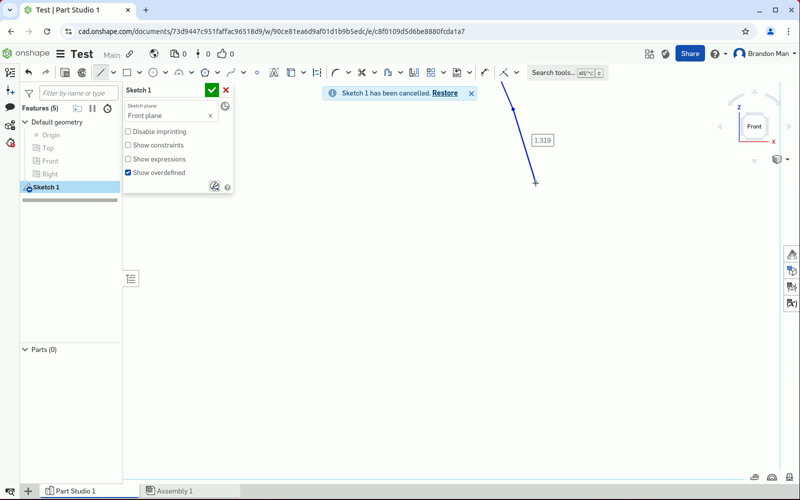
scroll(-6)
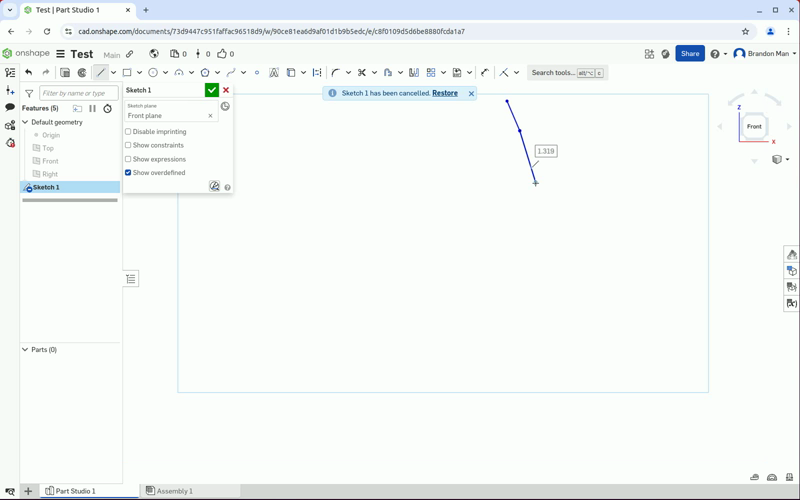
scroll(-6)
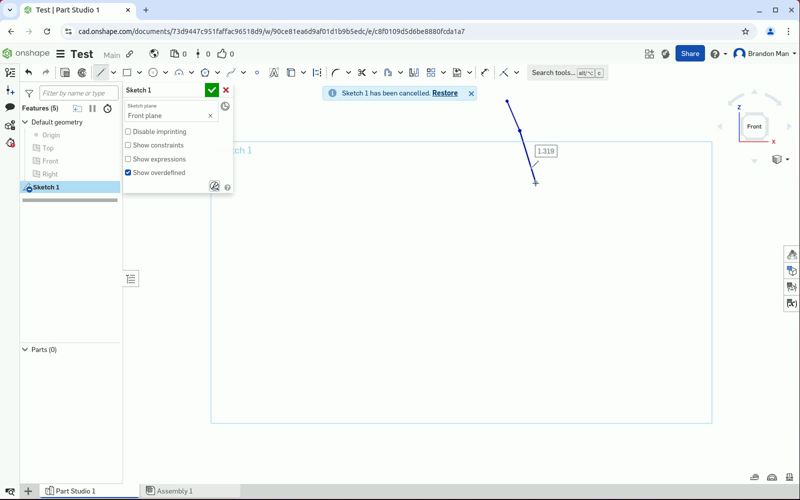
scroll(-6)
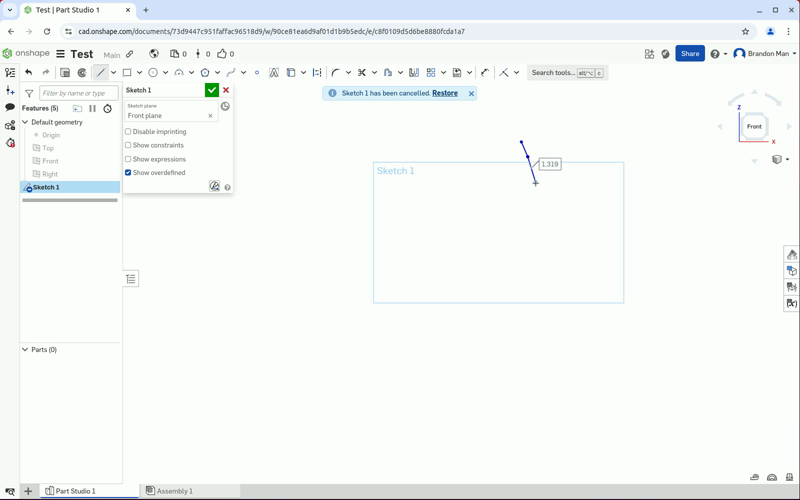
scroll(-6)
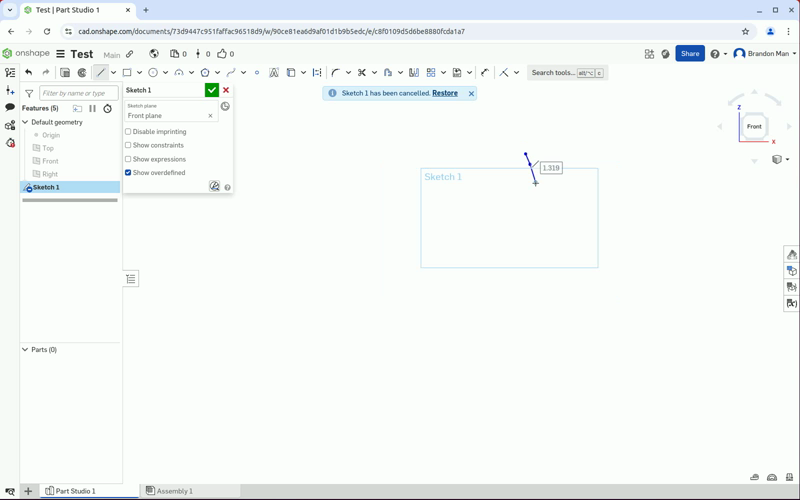
scroll(-6)
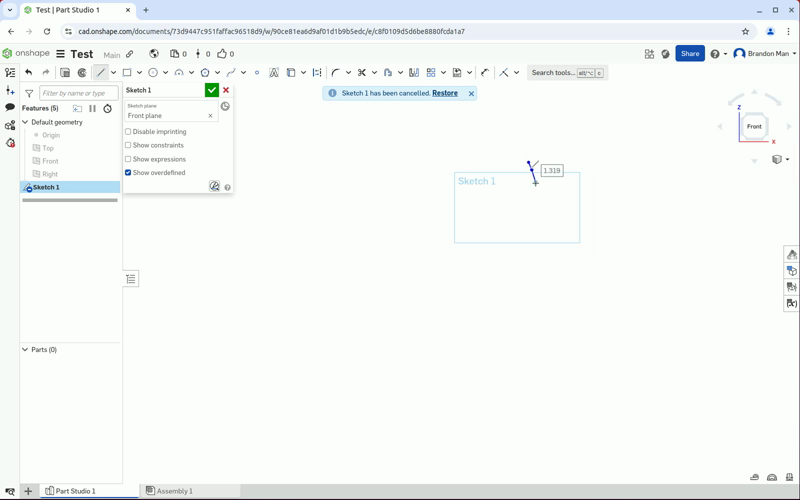
scroll(-6)
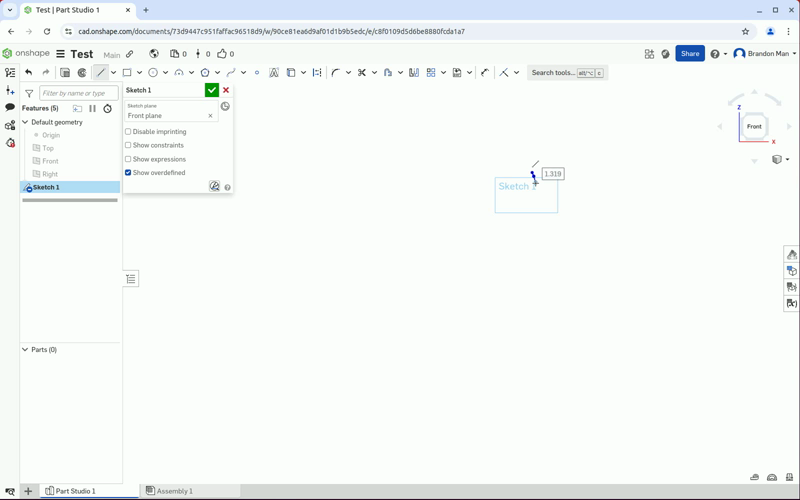
key_up(shift)
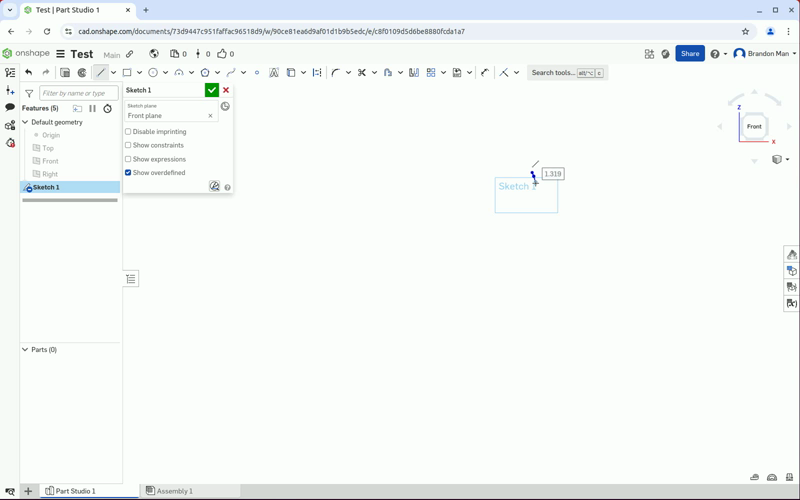
key_down(shift)
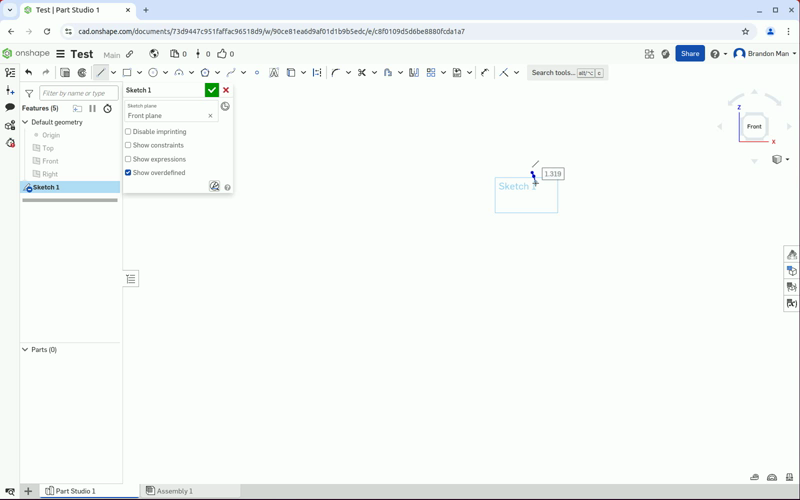
mouse_move(565, 182)
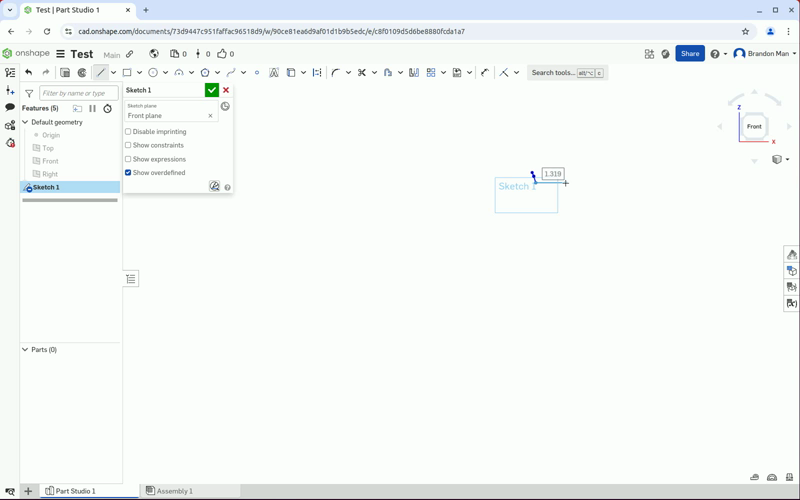
mouse_move(538, 191)
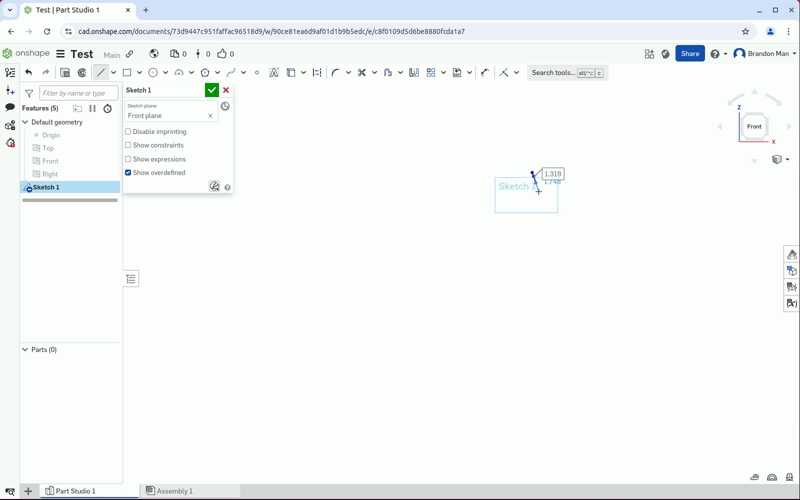
click(538, 191)
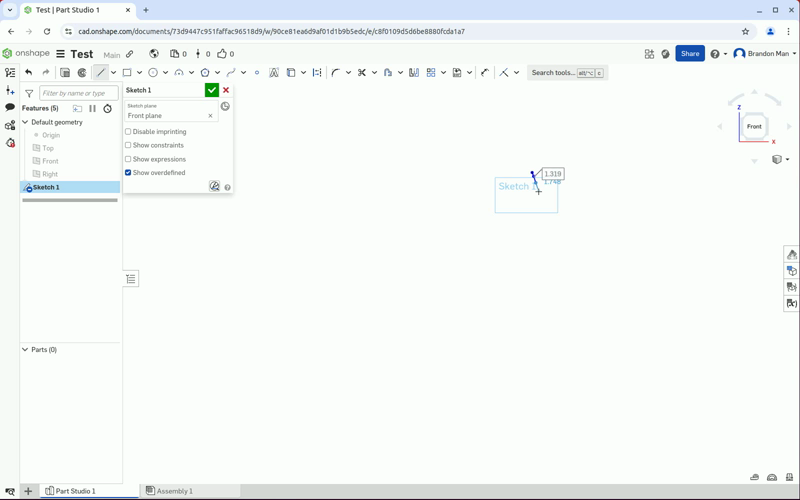
key_up(shift)
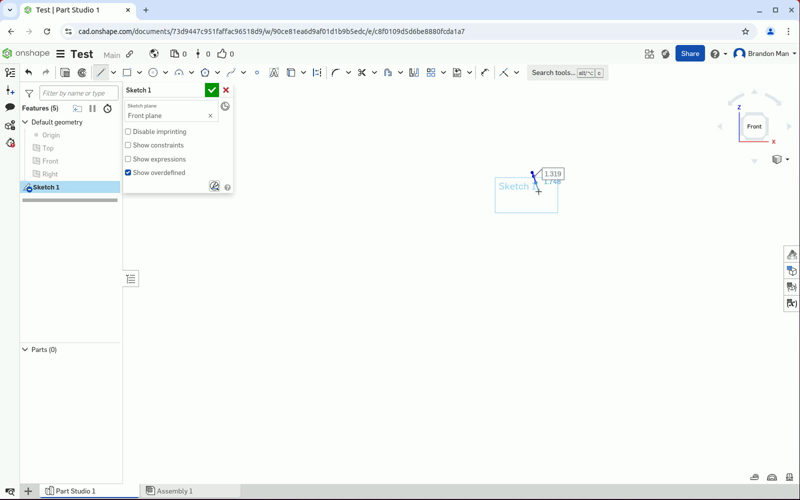
key_down(shift)
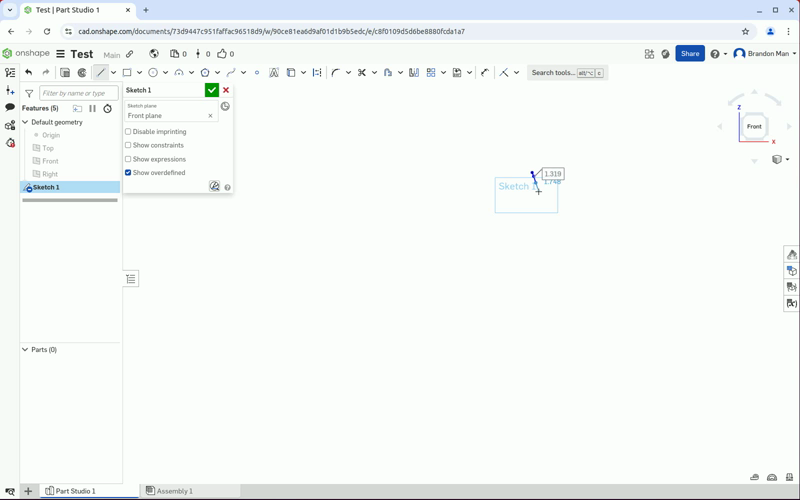
mouse_move(568, 191)
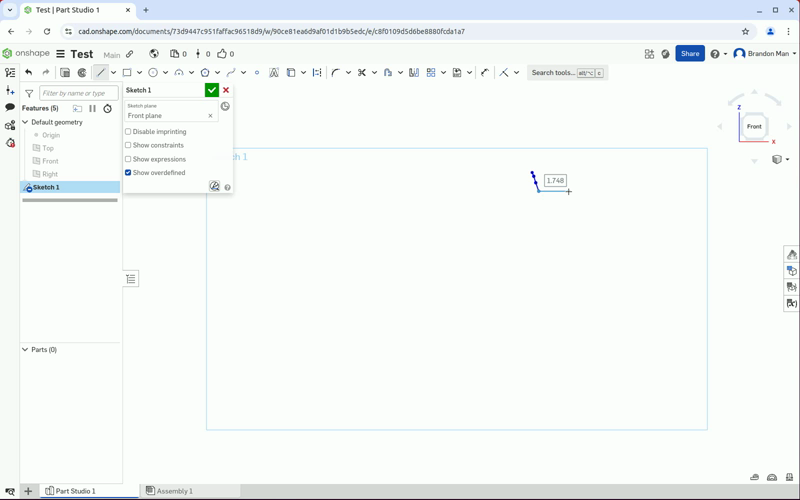
mouse_move(540, 198)
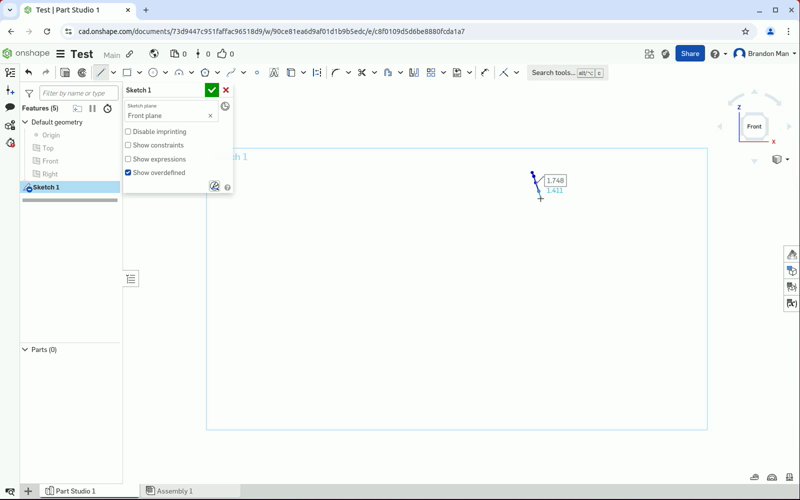
scroll(6)
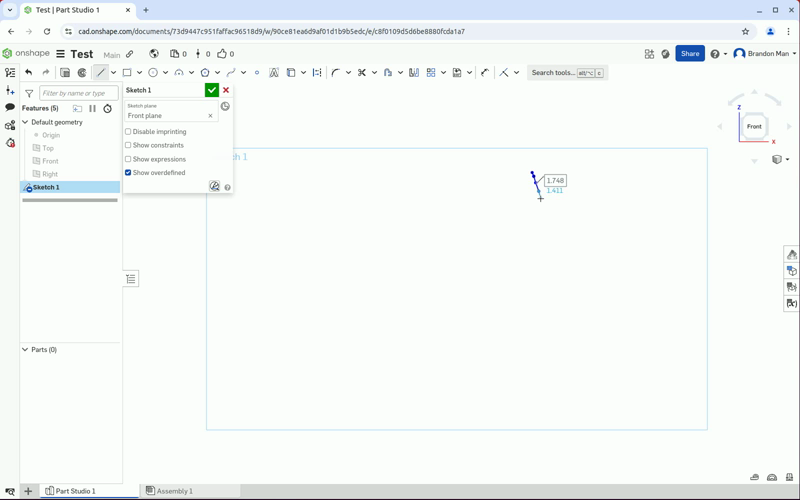
scroll(6)
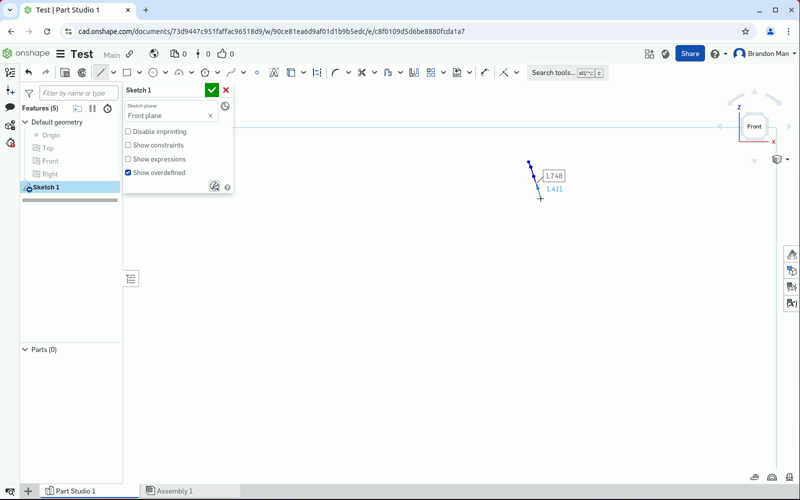
scroll(6)
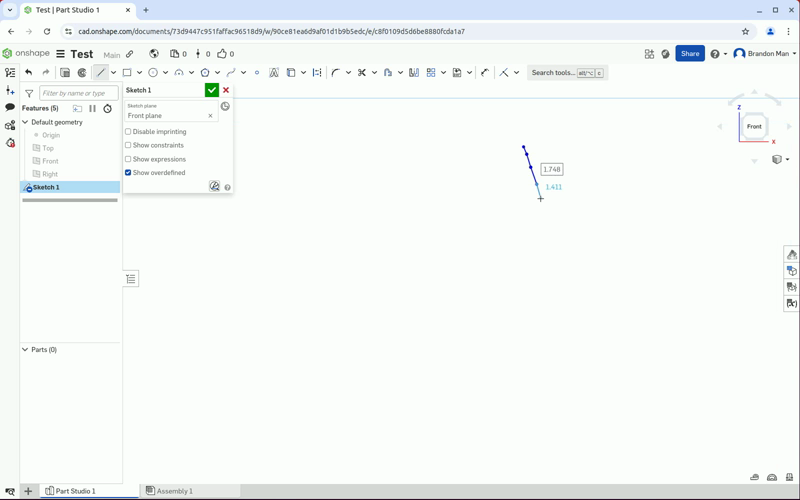
scroll(6)
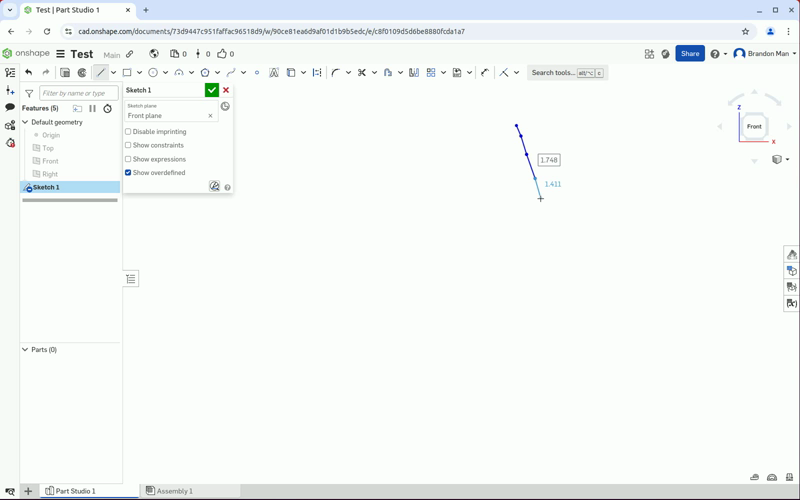
scroll(6)
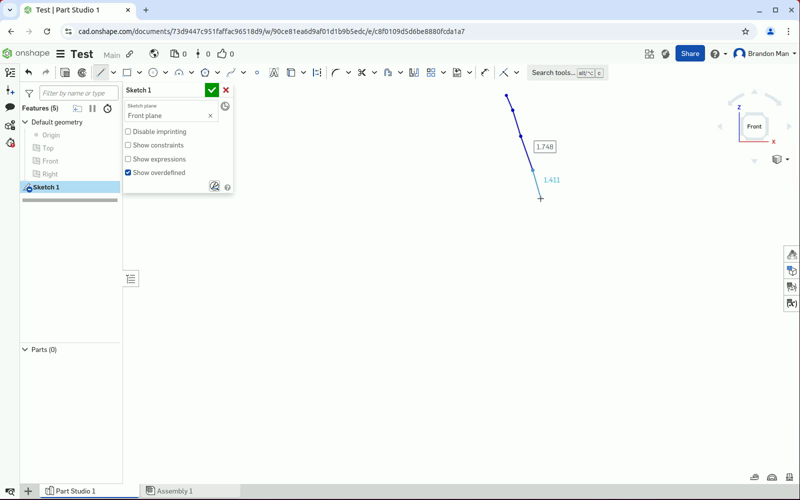
scroll(6)
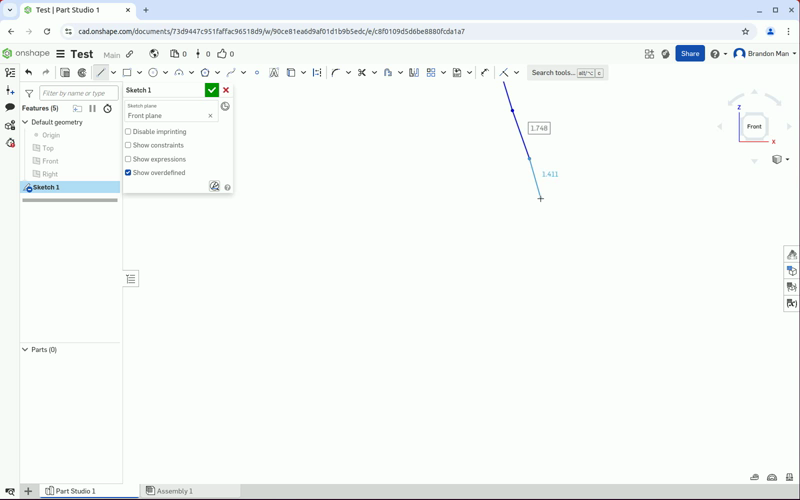
scroll(6)
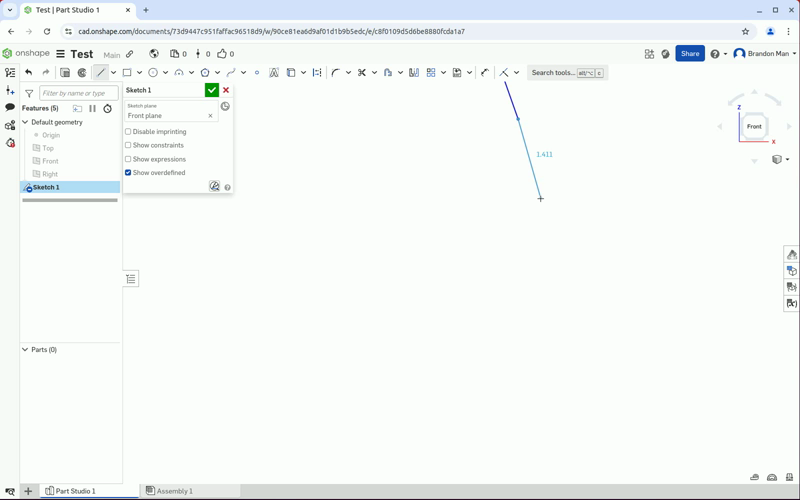
click(540, 198)
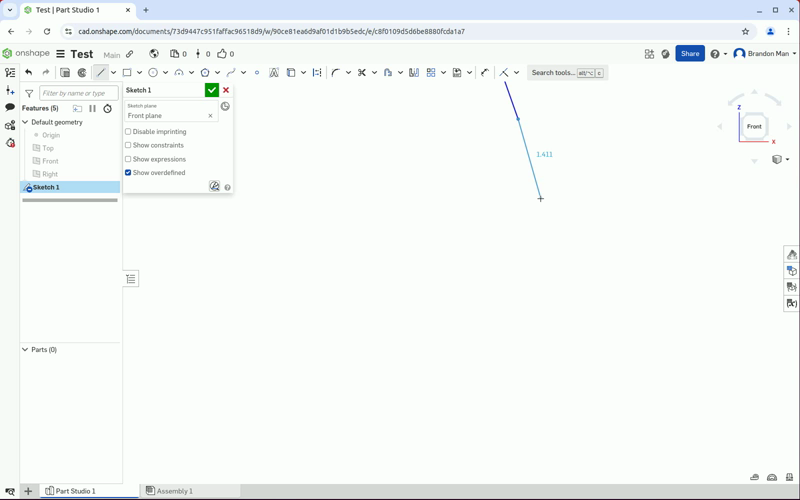
scroll(-6)
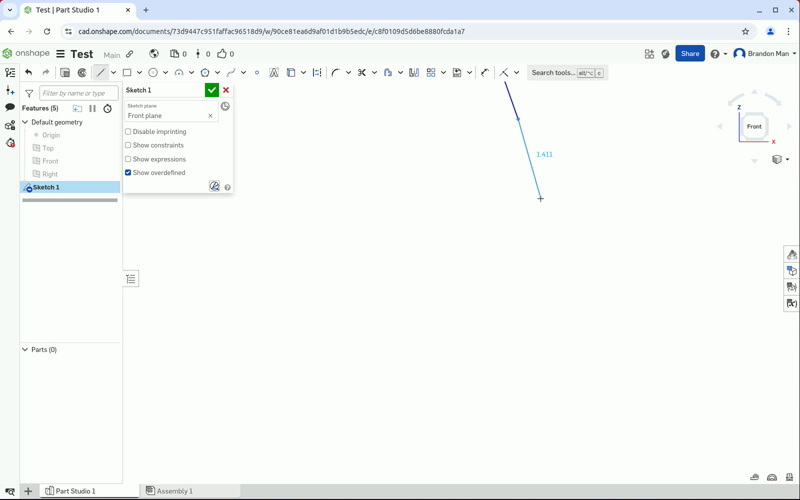
scroll(-6)
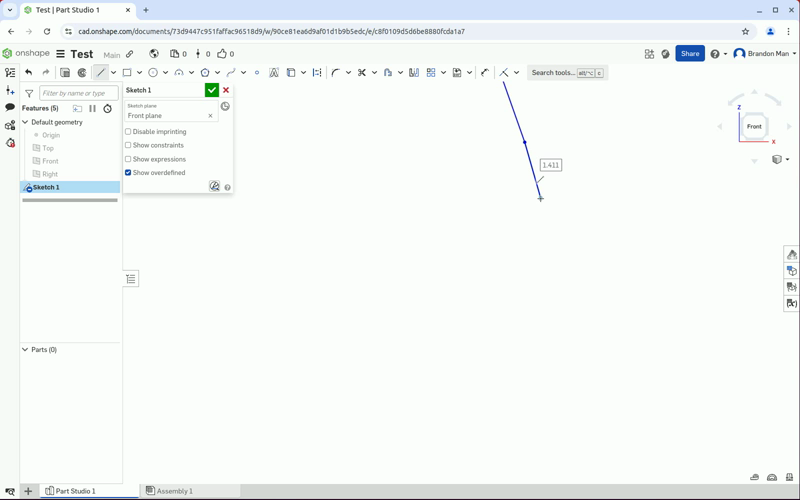
scroll(-6)
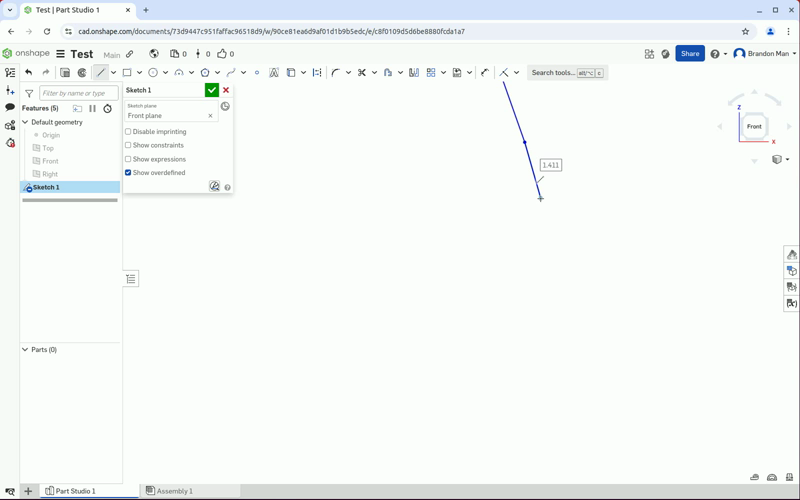
scroll(-6)
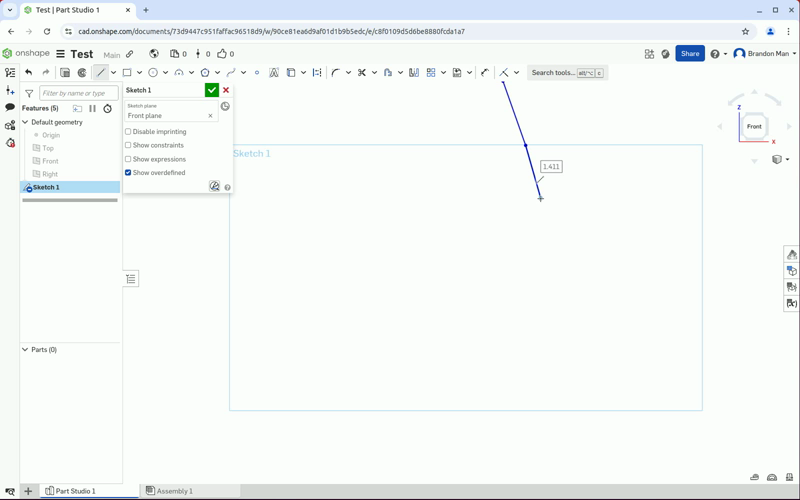
scroll(-6)
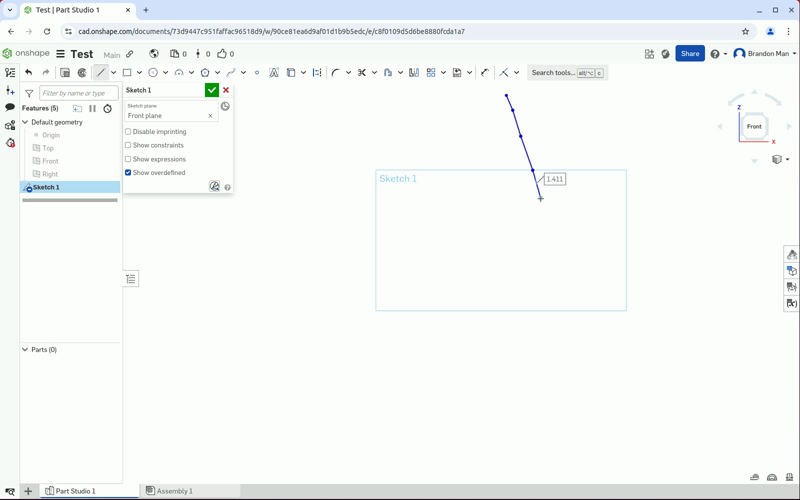
scroll(-6)
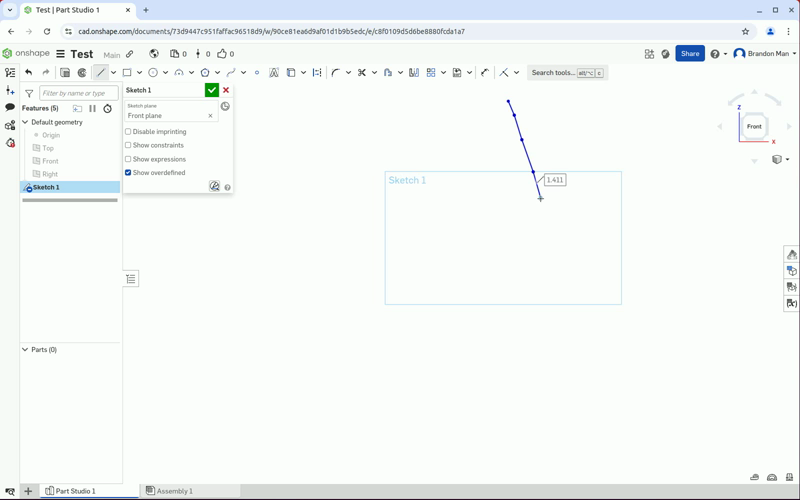
scroll(-6)
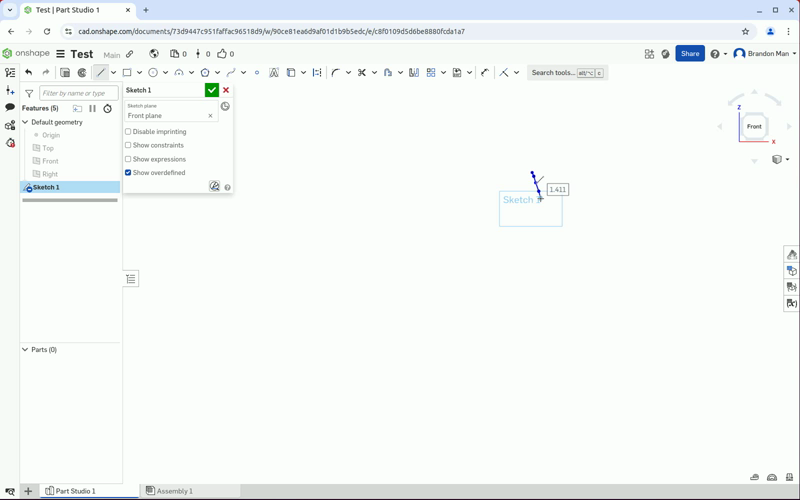
key_up(shift)
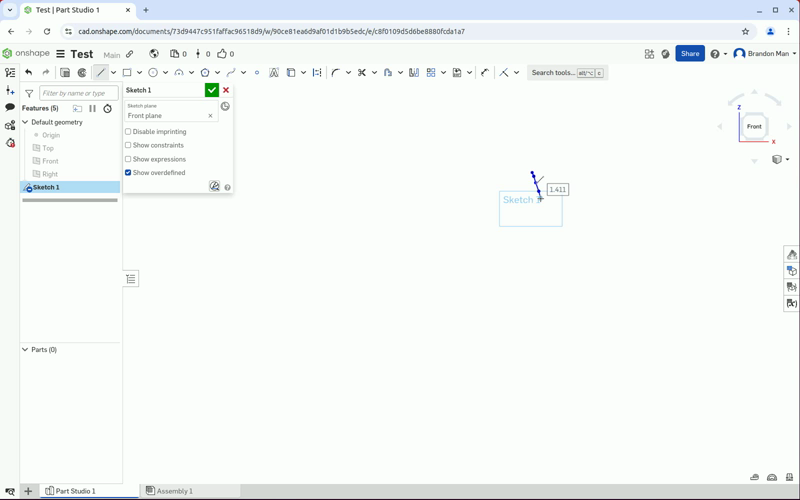
key_down(shift)
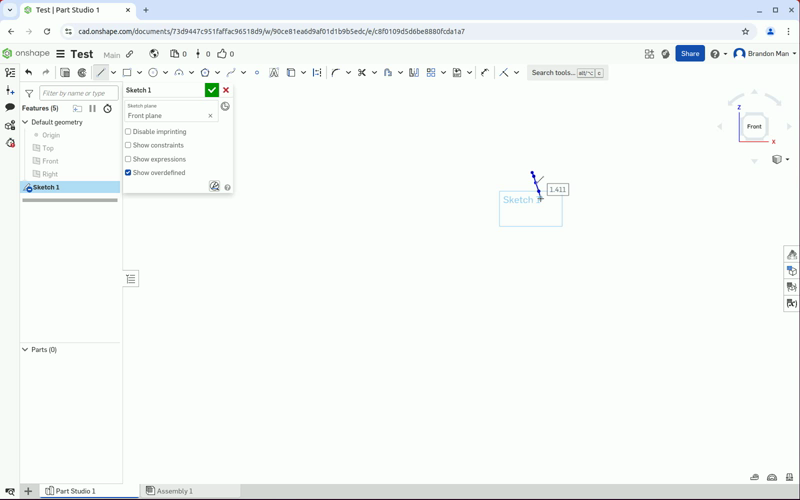
mouse_move(570, 198)
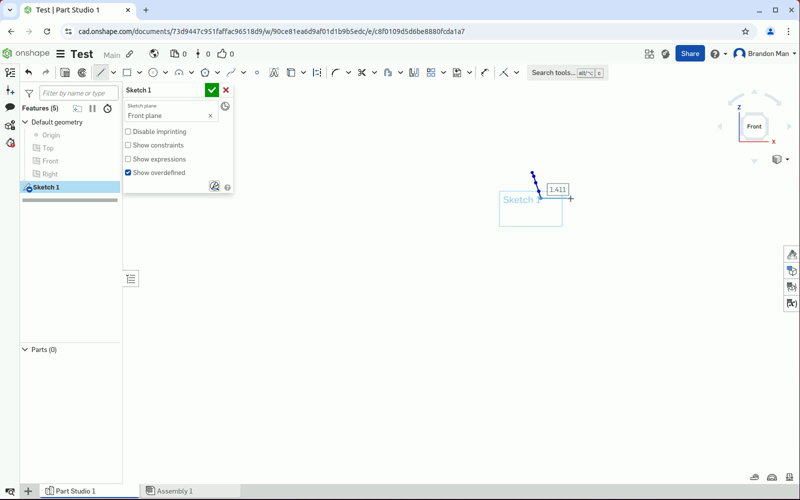
mouse_move(541, 201)
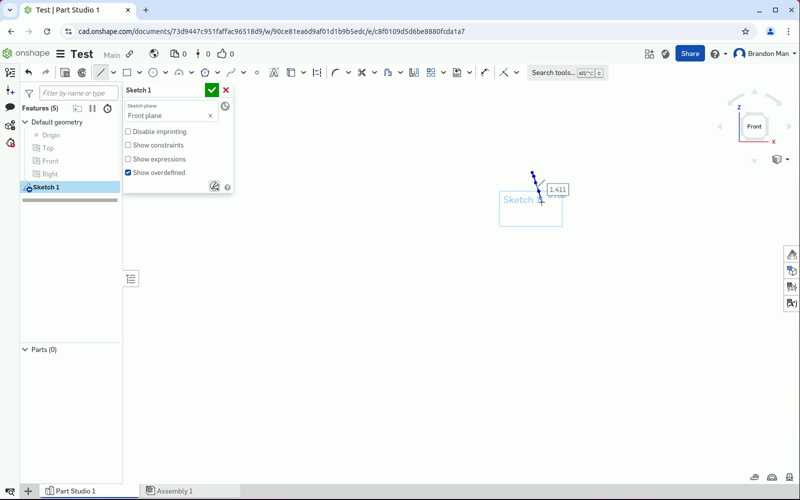
scroll(6)
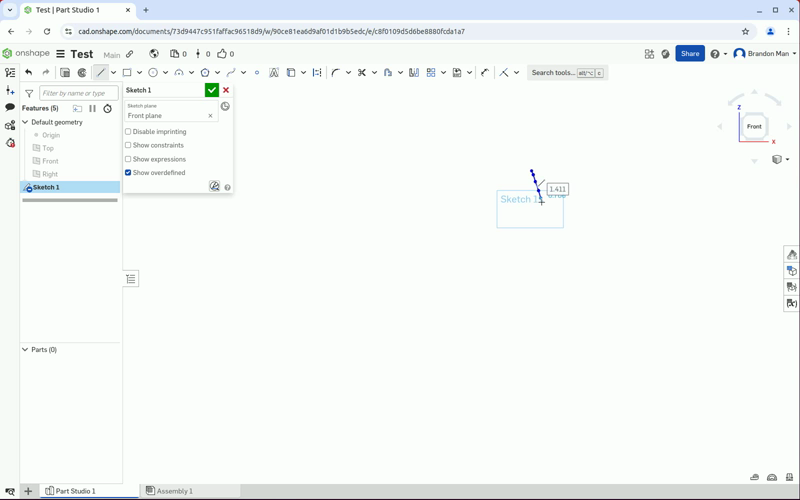
scroll(6)
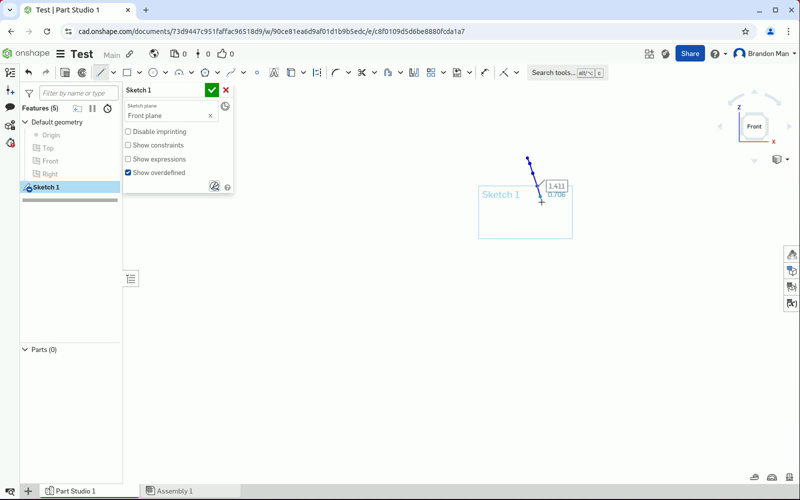
scroll(6)
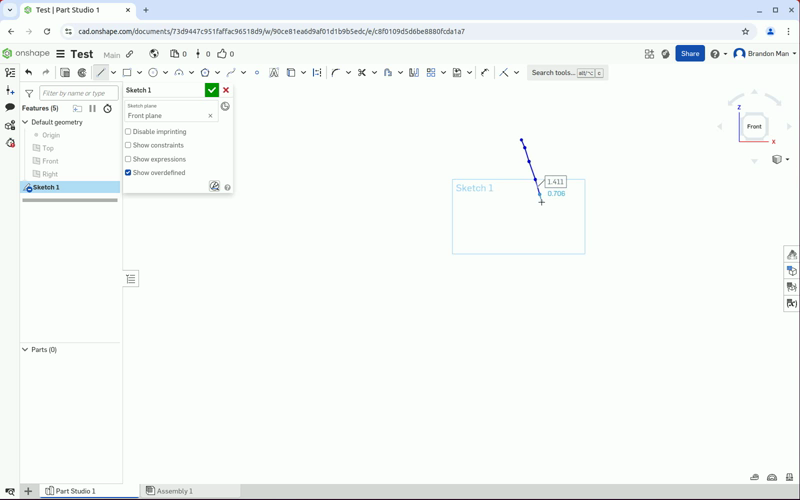
scroll(6)
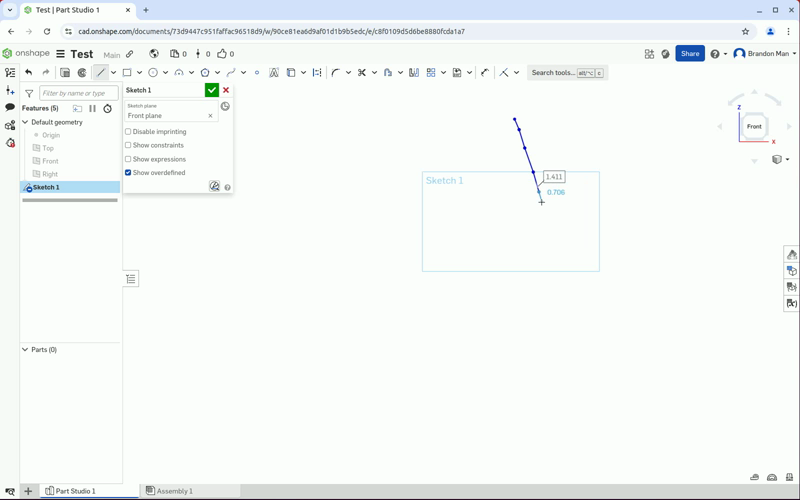
scroll(6)
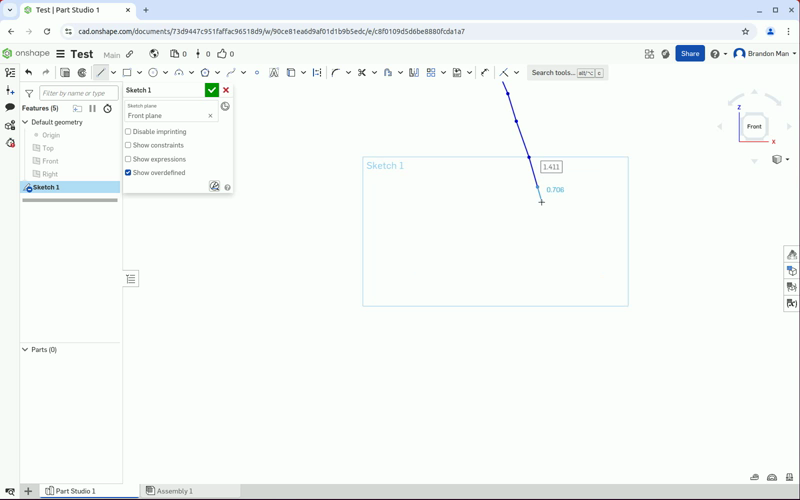
scroll(6)
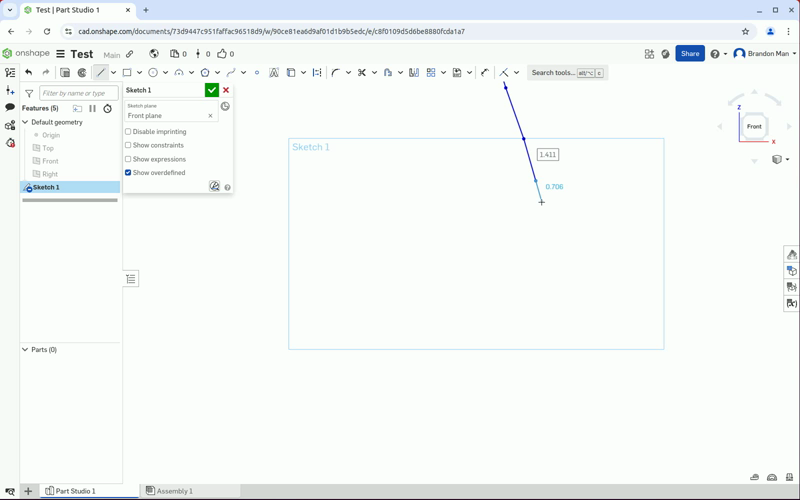
scroll(6)
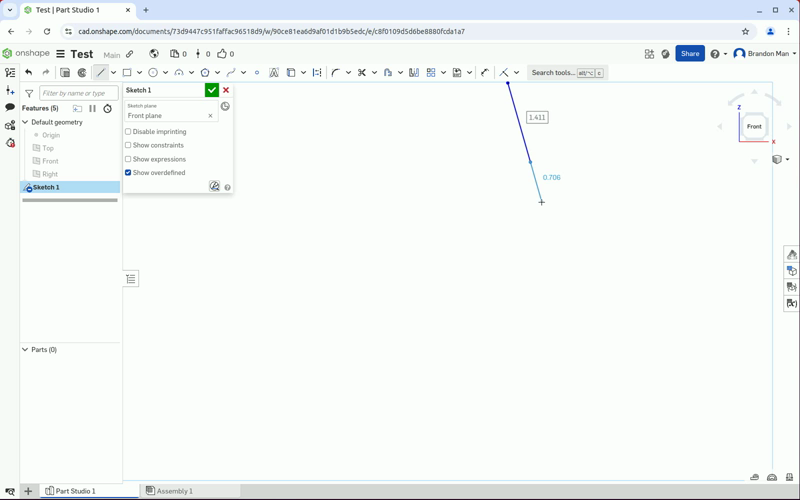
click(541, 201)
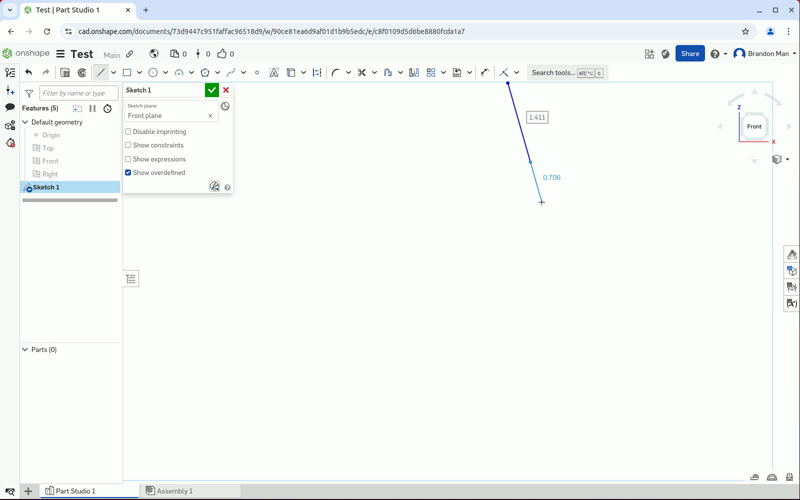
scroll(-6)
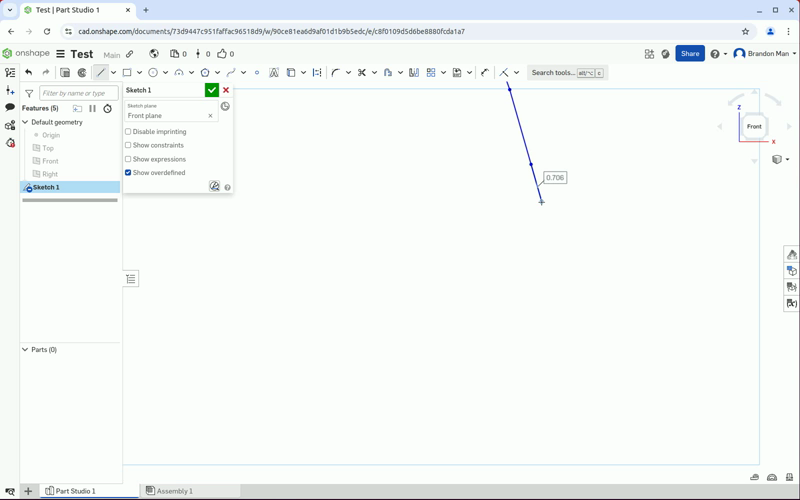
scroll(-6)
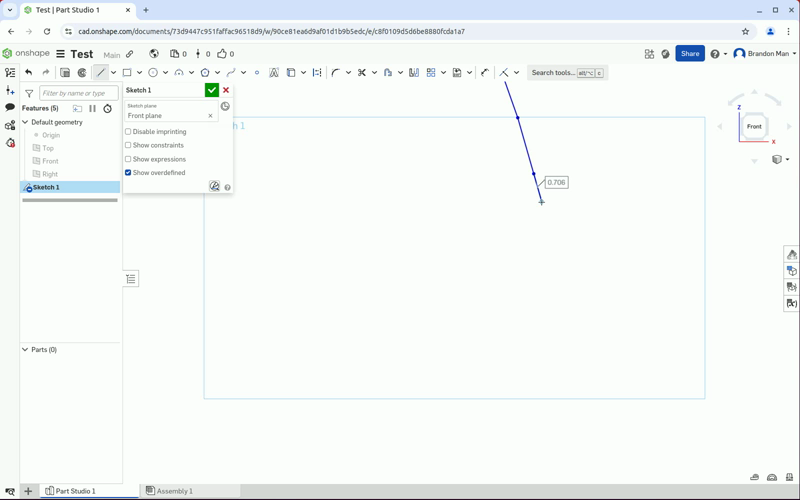
scroll(-6)
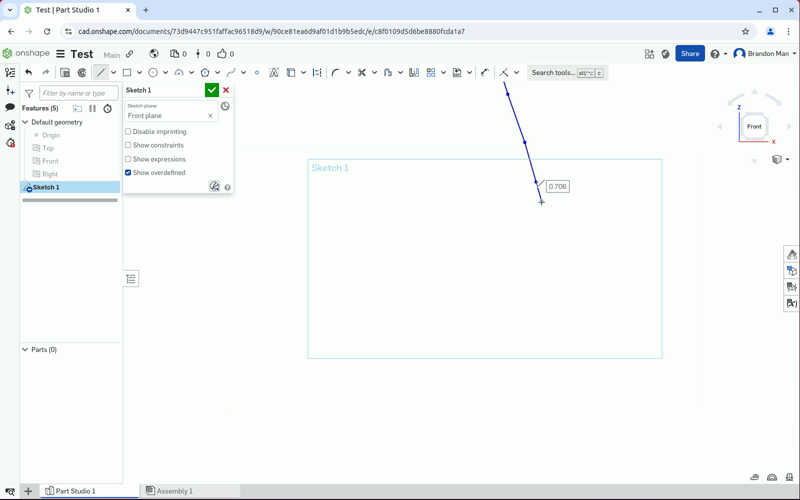
scroll(-6)
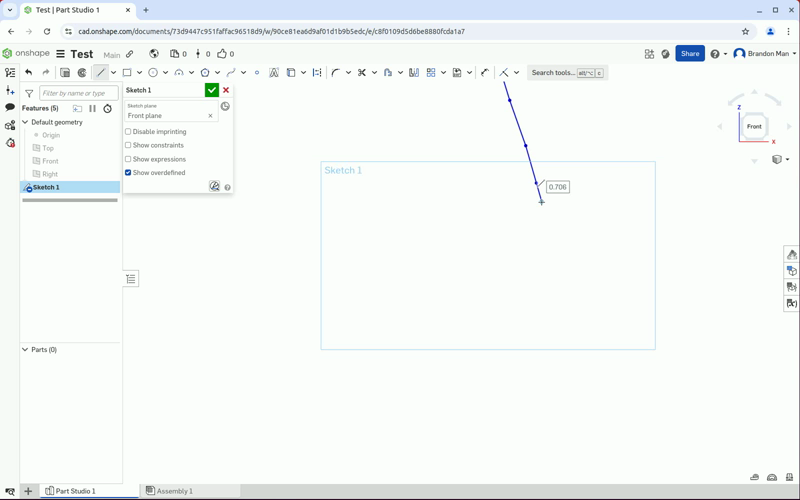
scroll(-6)
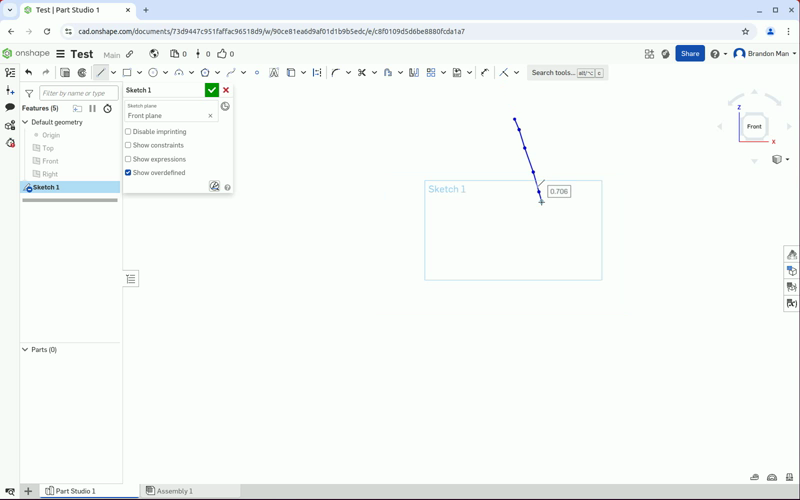
scroll(-6)
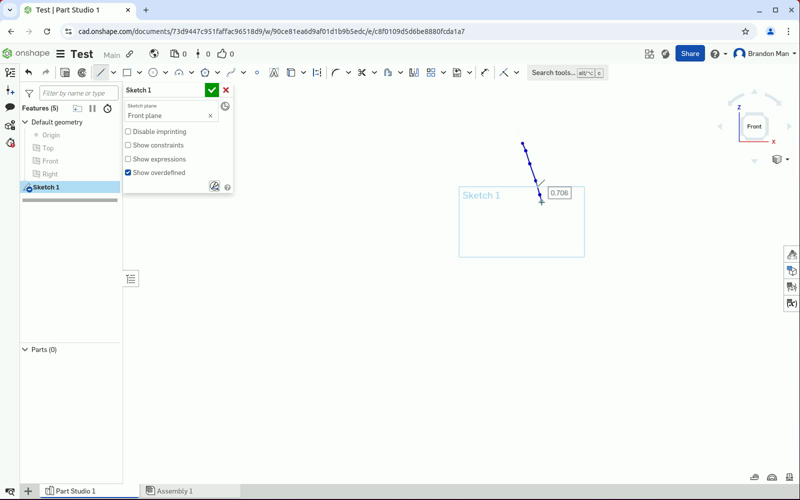
scroll(-6)
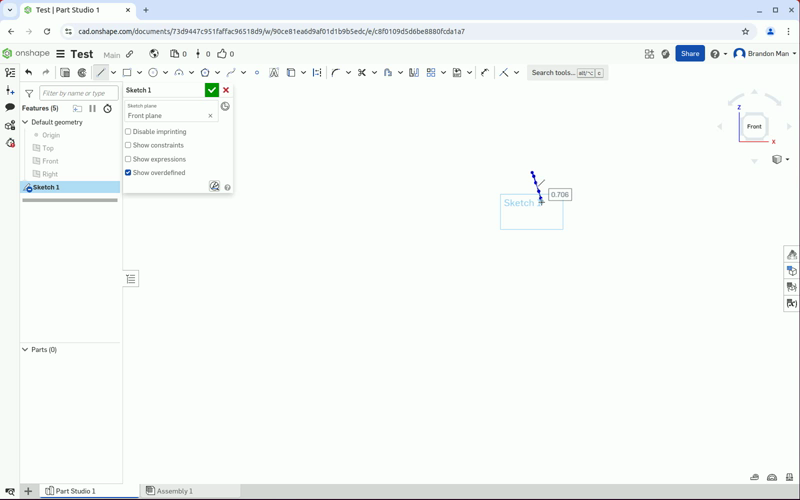
key_up(shift)
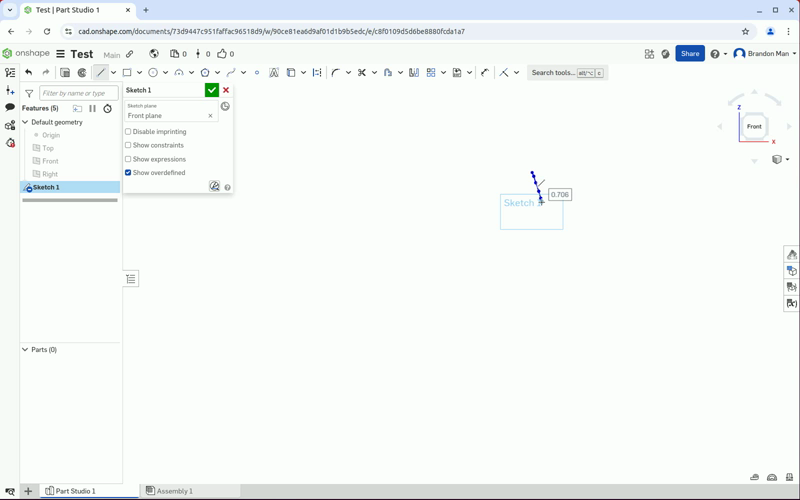
key_down(shift)
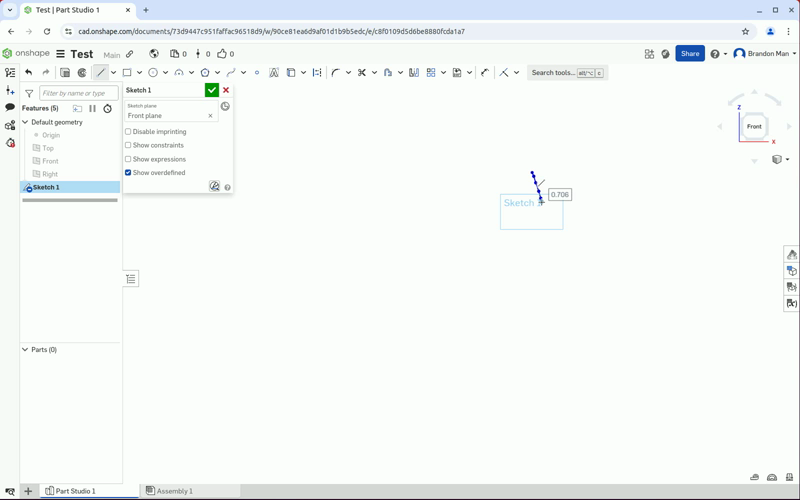
mouse_move(571, 201)
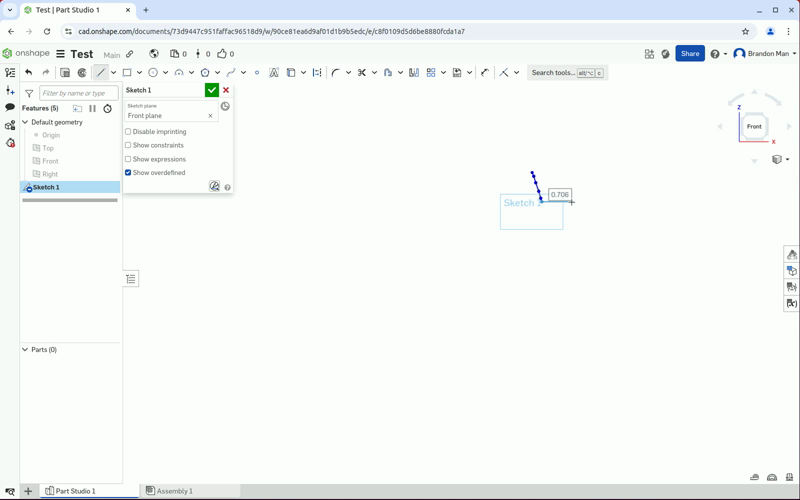
mouse_move(548, 199)
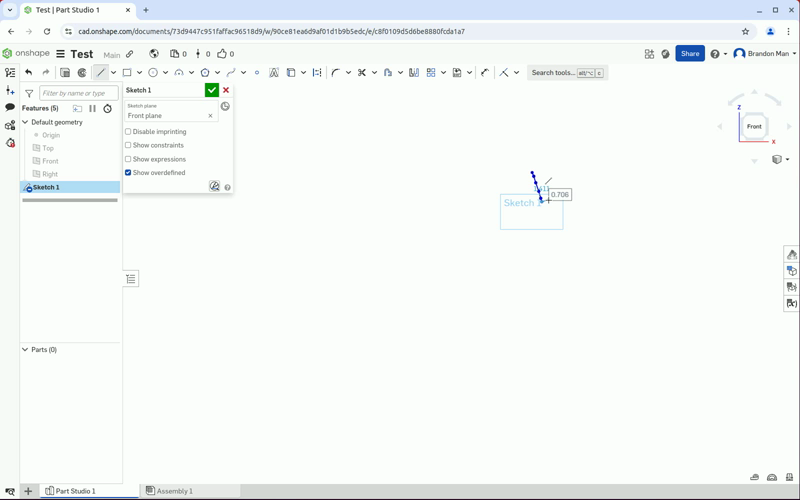
scroll(6)
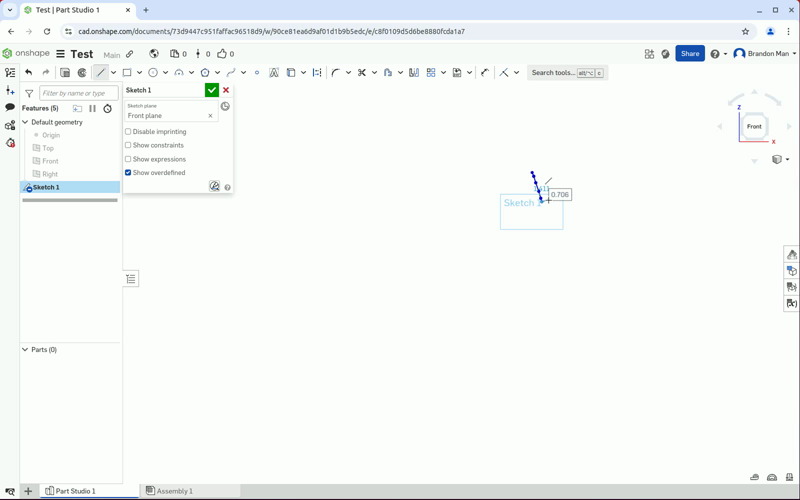
scroll(6)
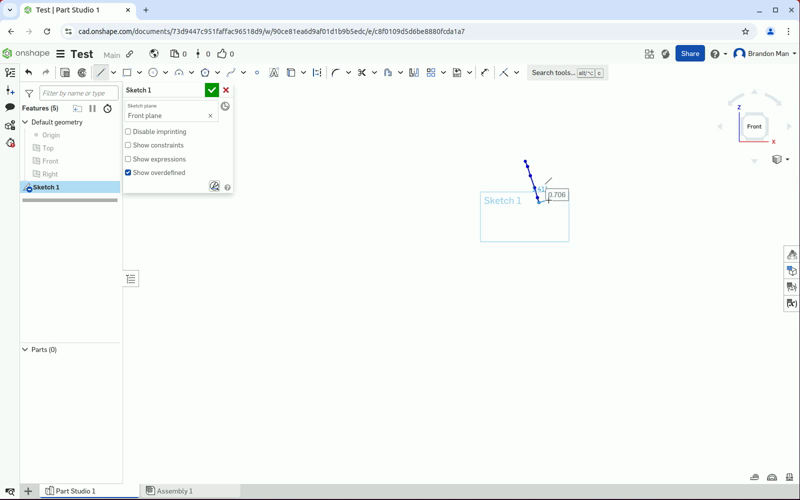
scroll(6)
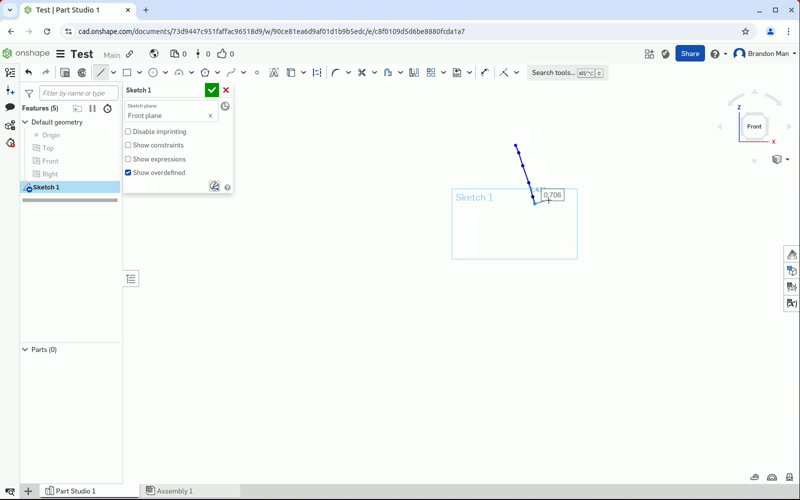
scroll(6)
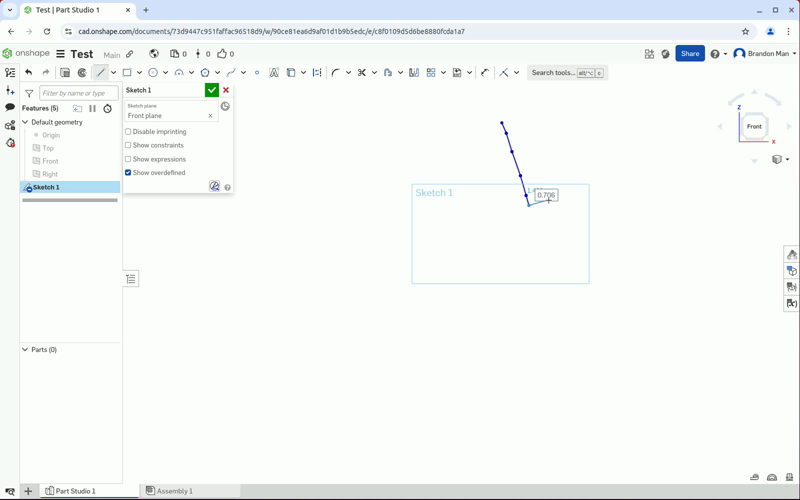
scroll(6)
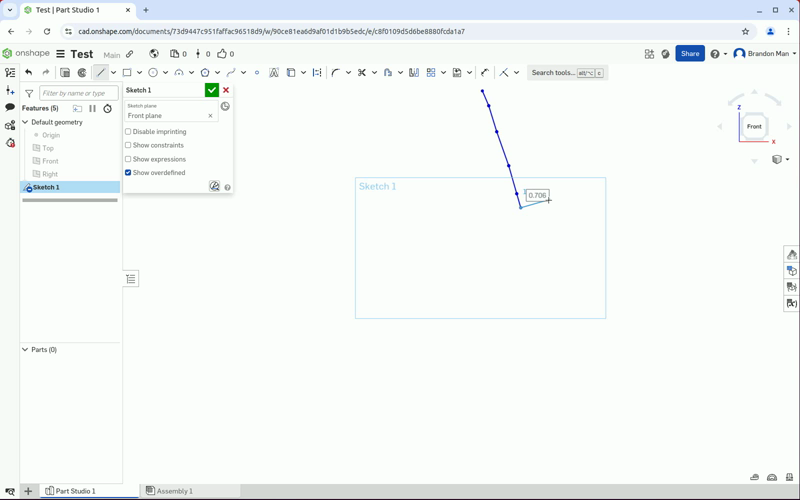
scroll(6)
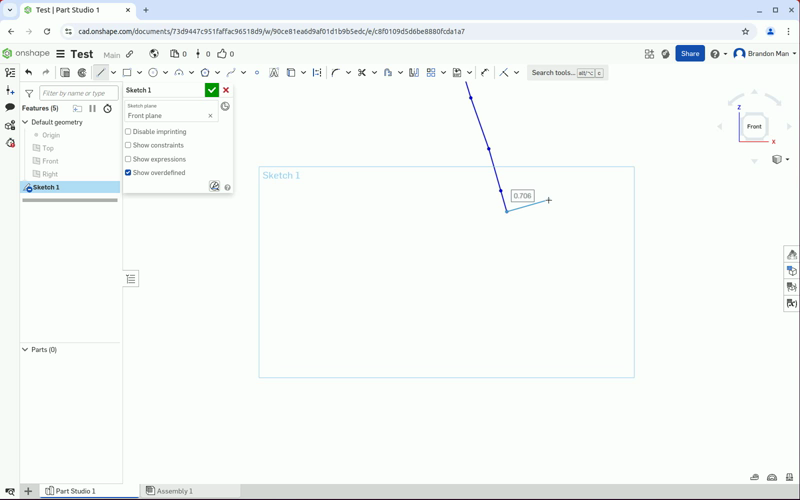
scroll(6)
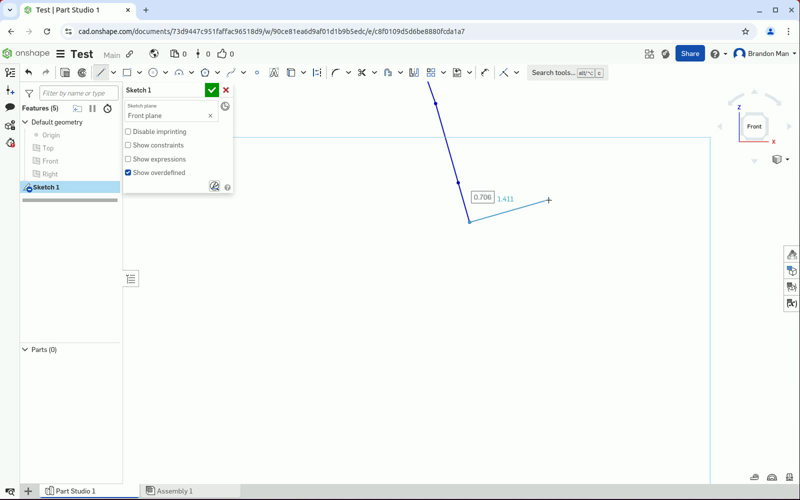
click(548, 199)
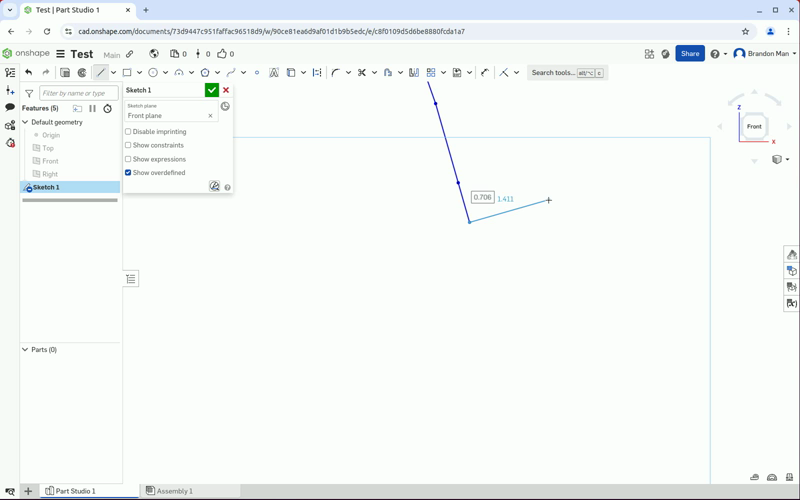
scroll(-6)
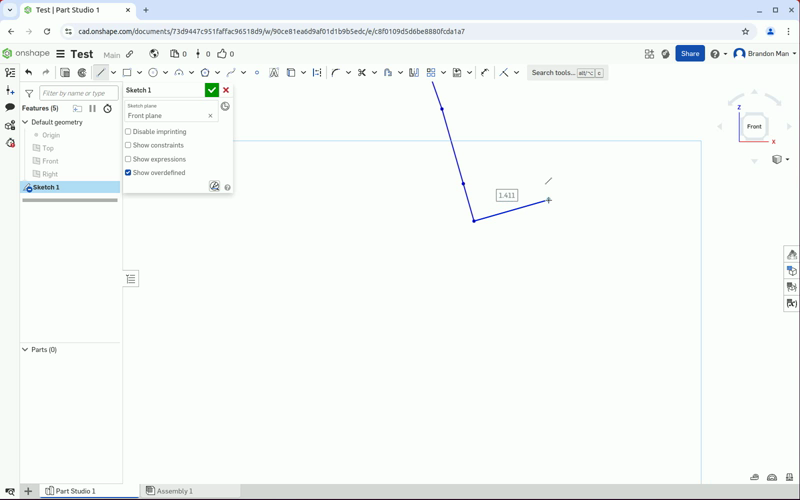
scroll(-6)
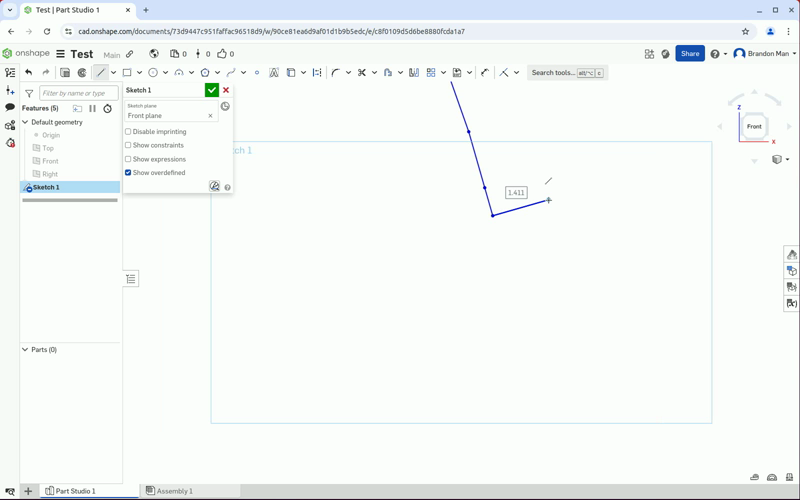
scroll(-6)
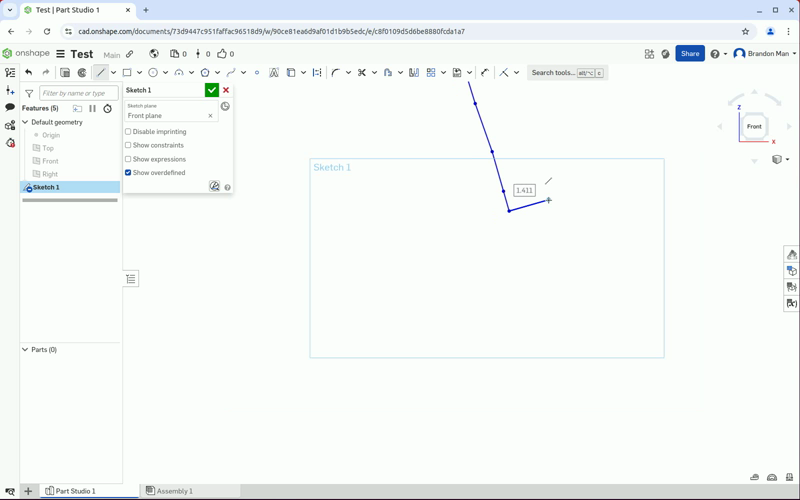
scroll(-6)
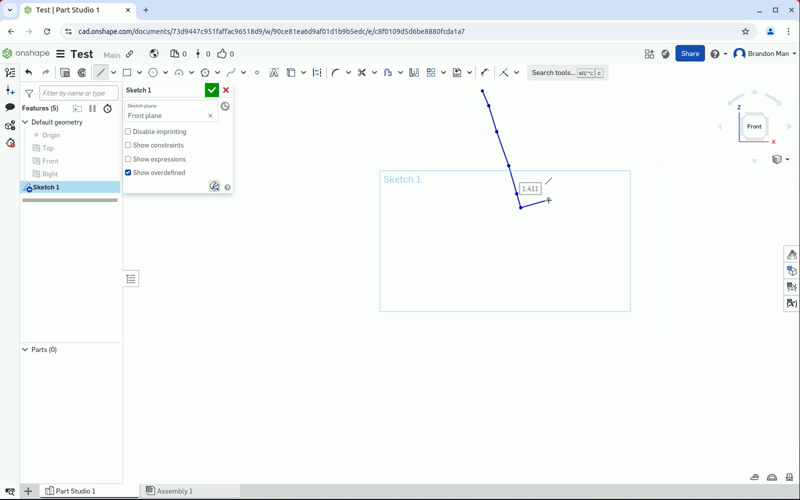
scroll(-6)
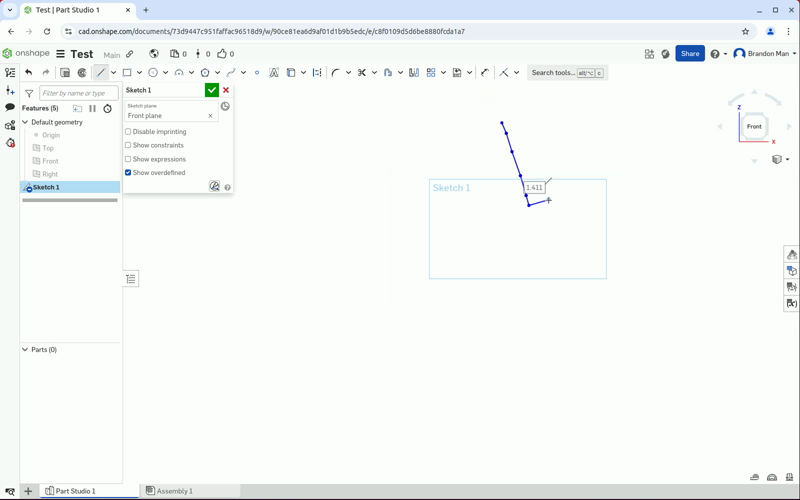
scroll(-6)
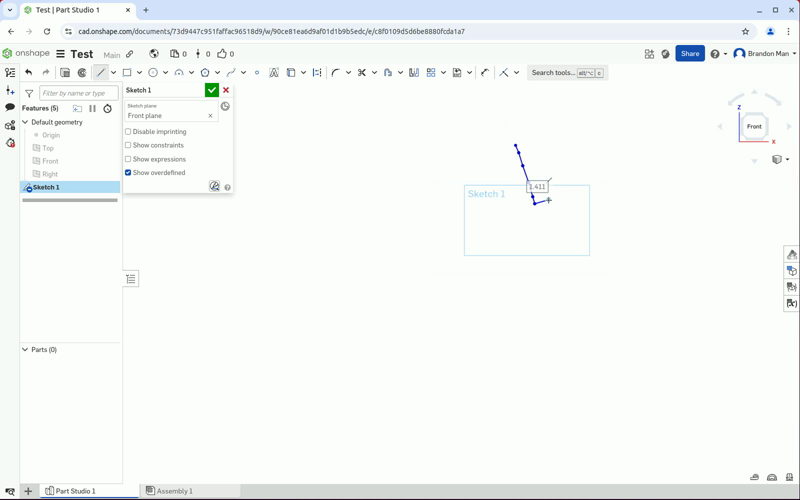
scroll(-6)
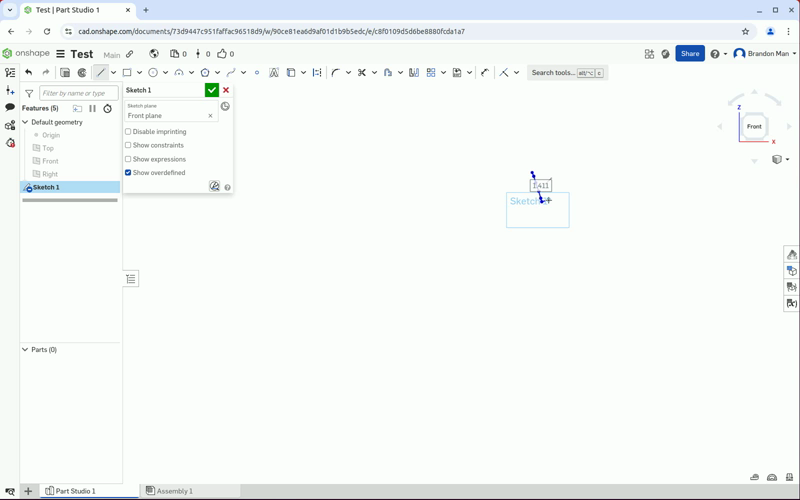
key_up(shift)
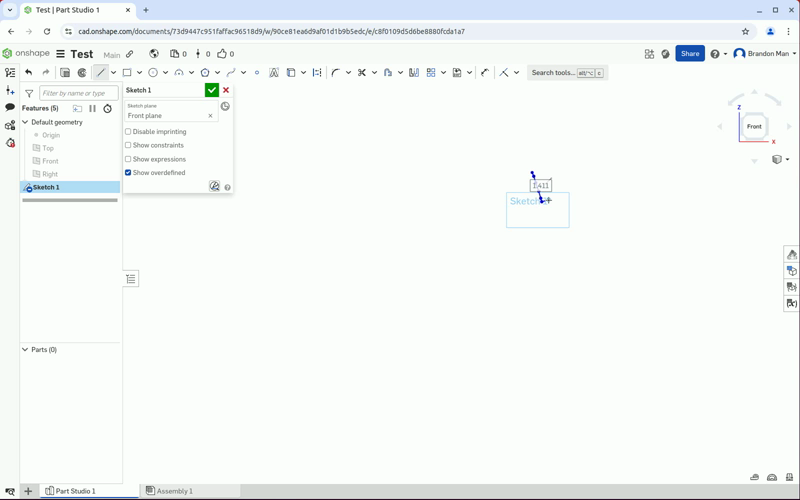
key_down(shift)
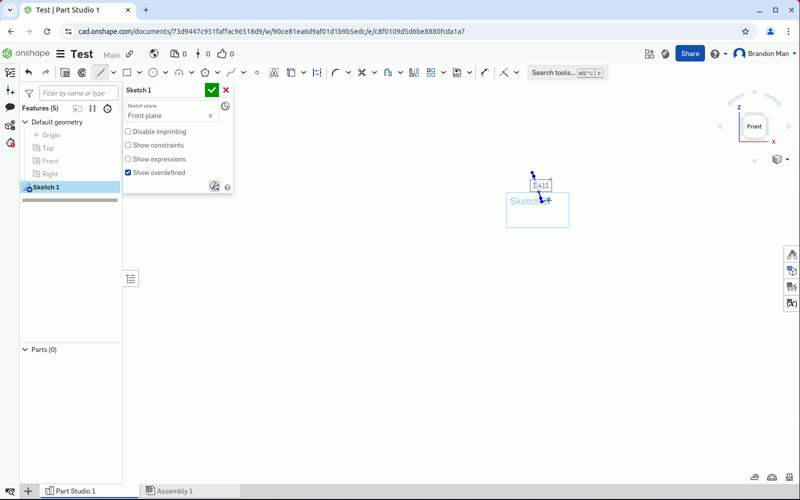
mouse_move(578, 199)
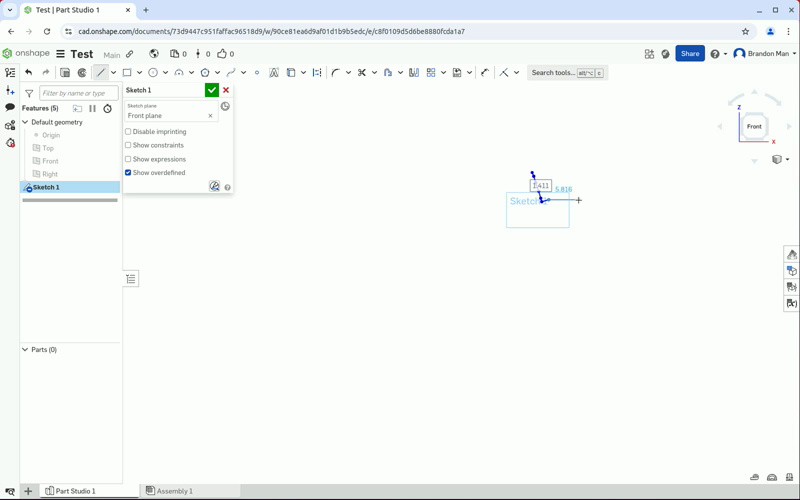
mouse_move(539, 170)
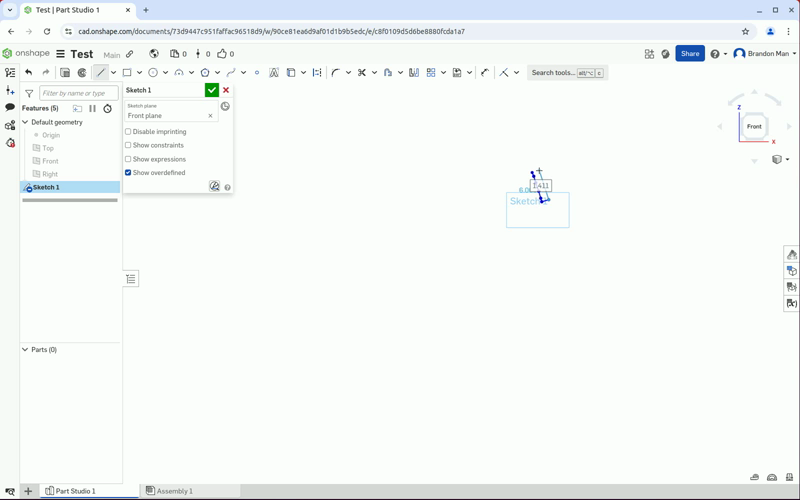
click(539, 170)
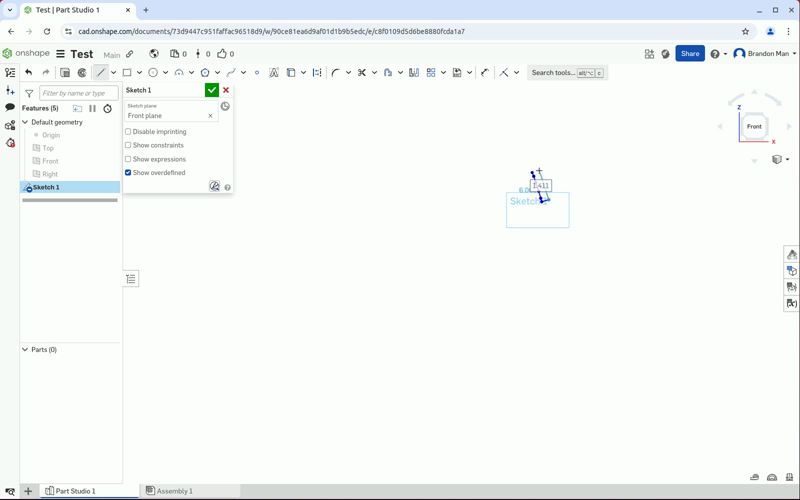
key_up(shift)
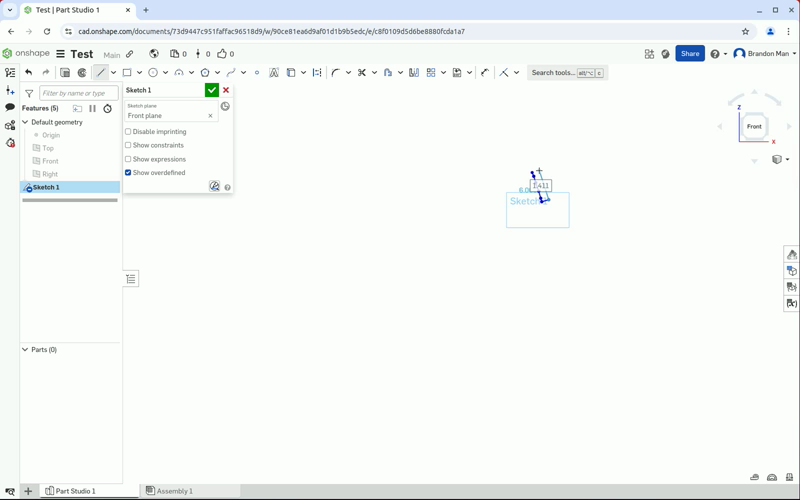
mouse_move(569, 170)
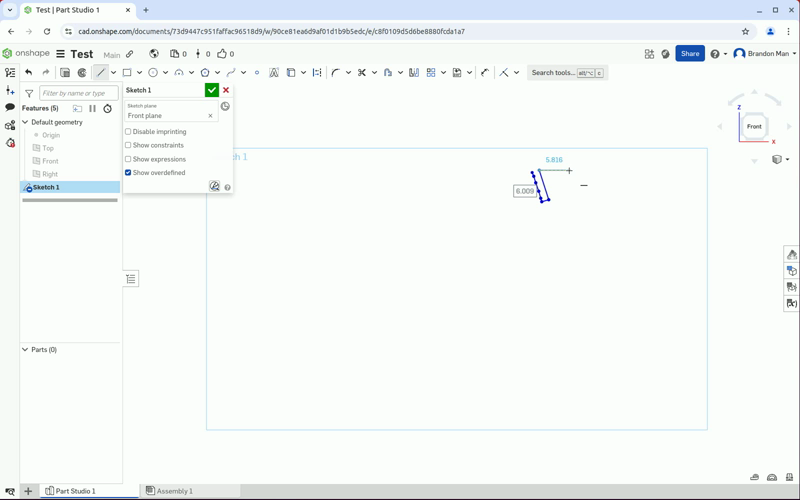
key_down(shift)
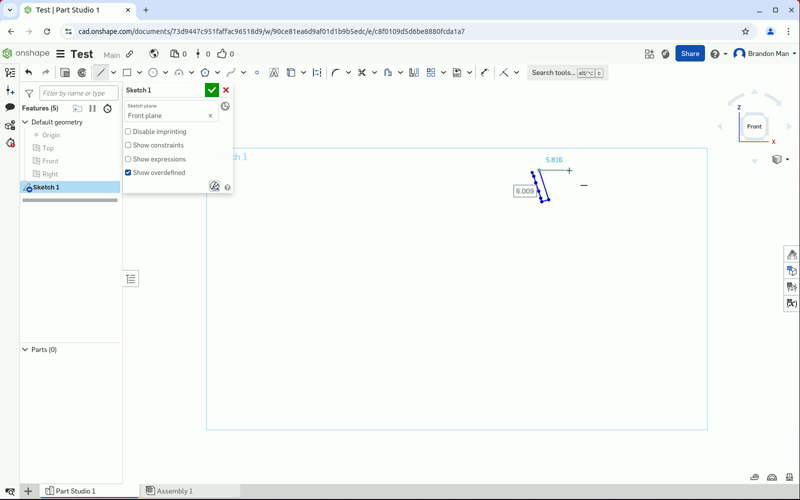
mouse_move(532, 172)
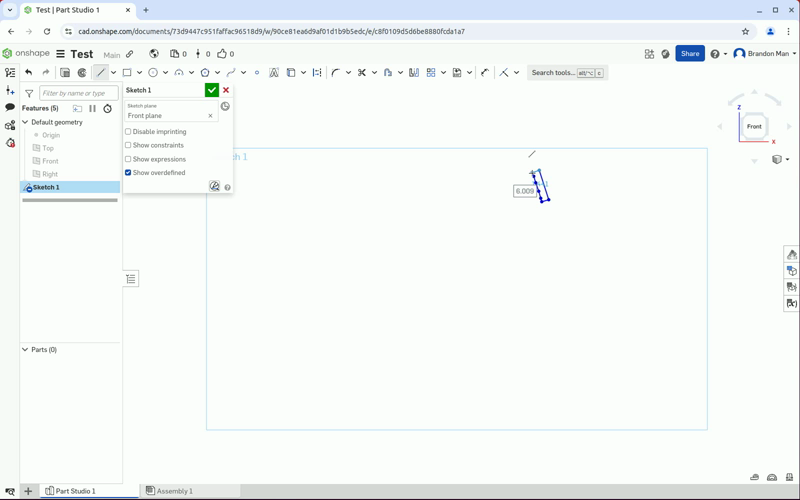
scroll(6)
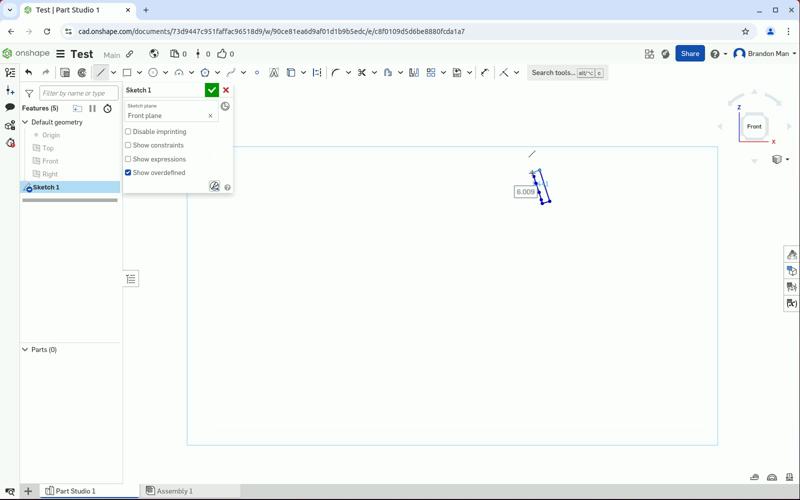
scroll(6)
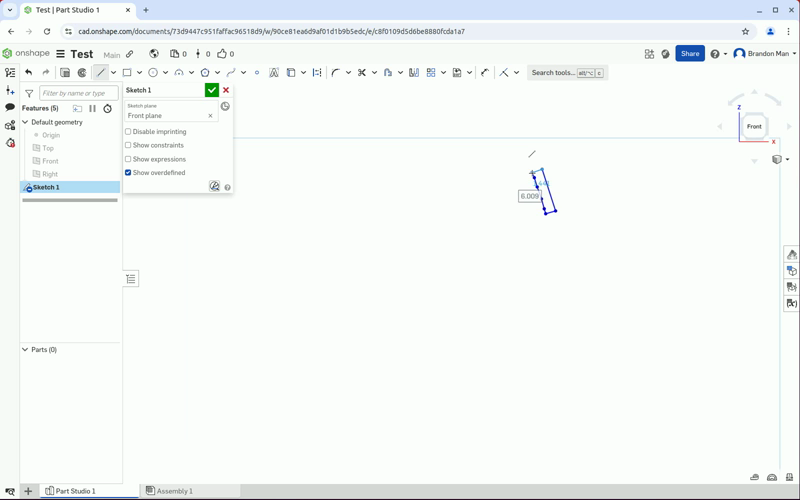
scroll(6)
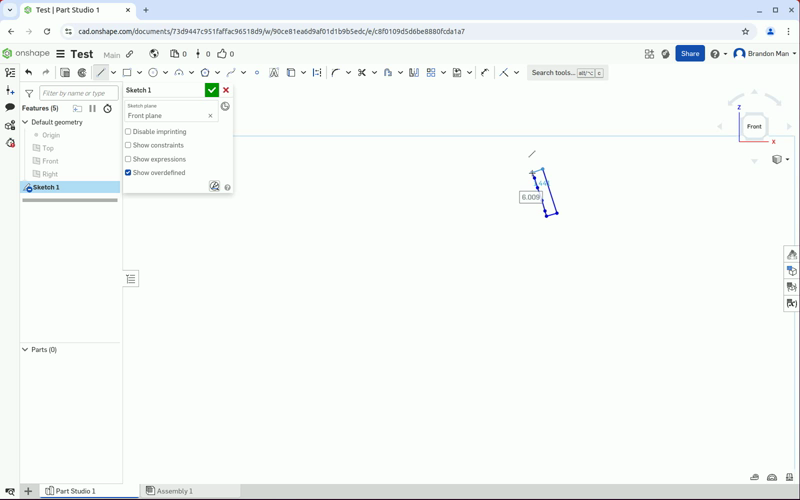
scroll(6)
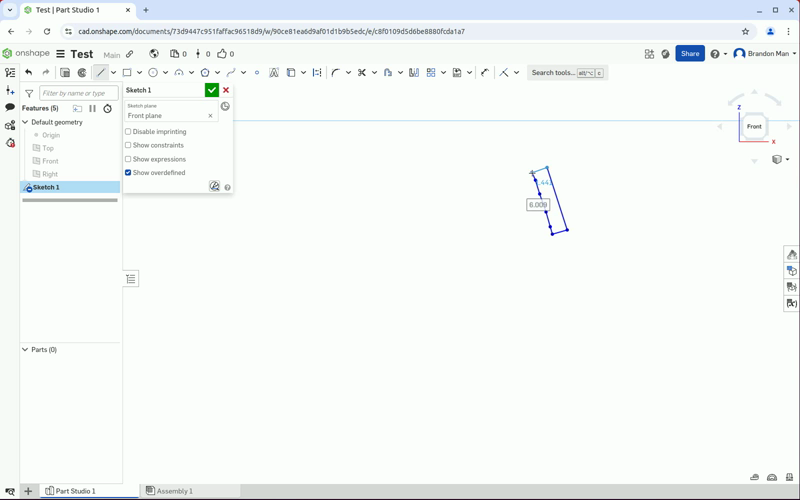
scroll(6)
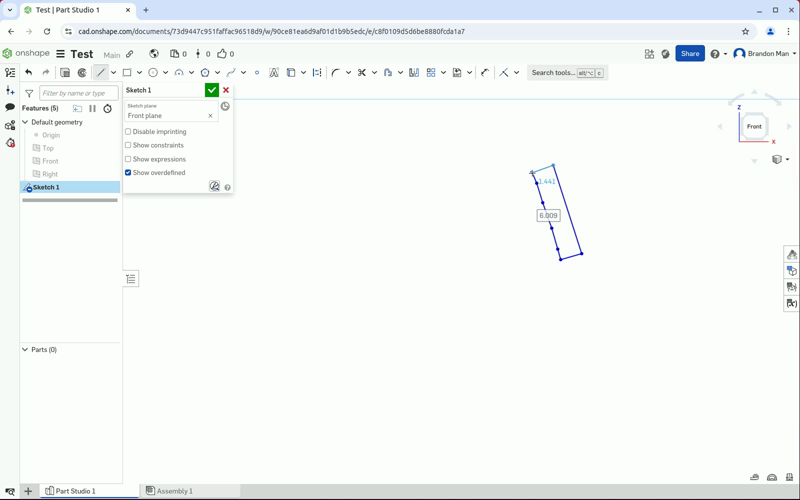
scroll(6)
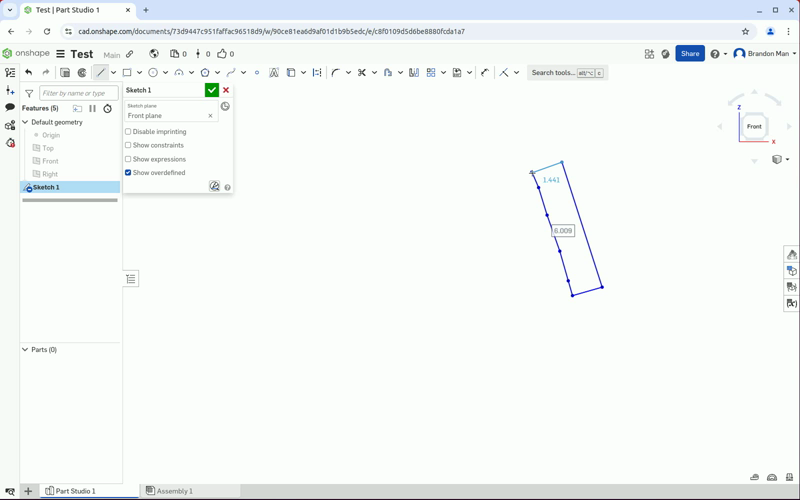
scroll(6)
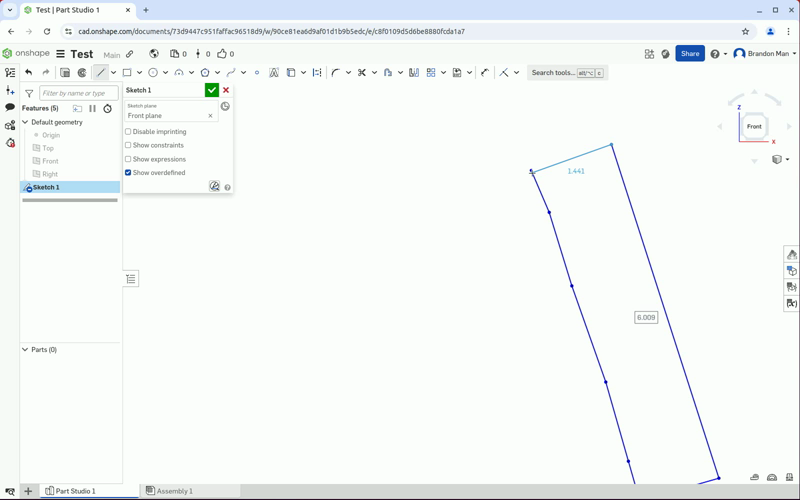
key_up(shift)
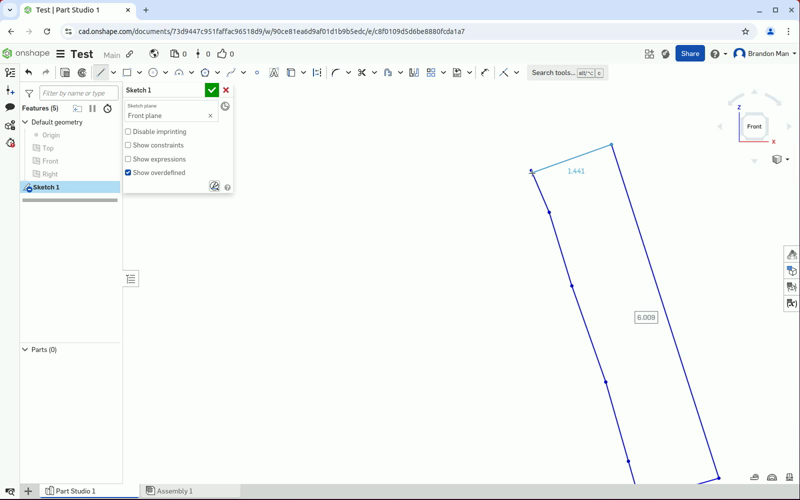
click(532, 172)
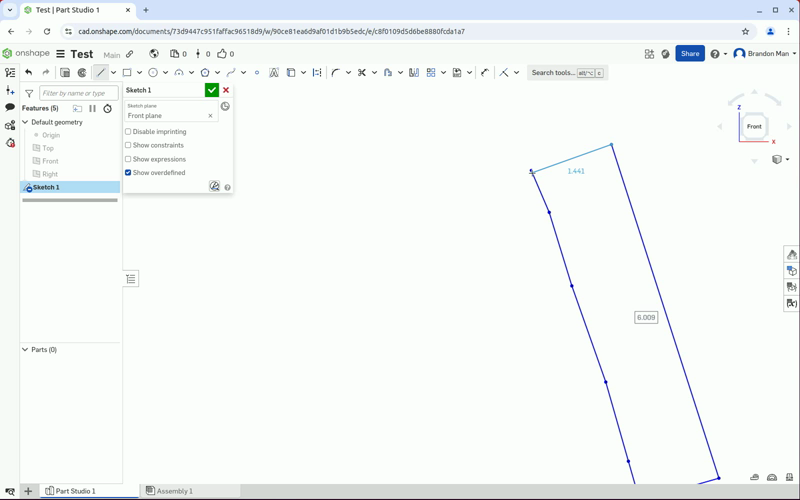
scroll(-6)
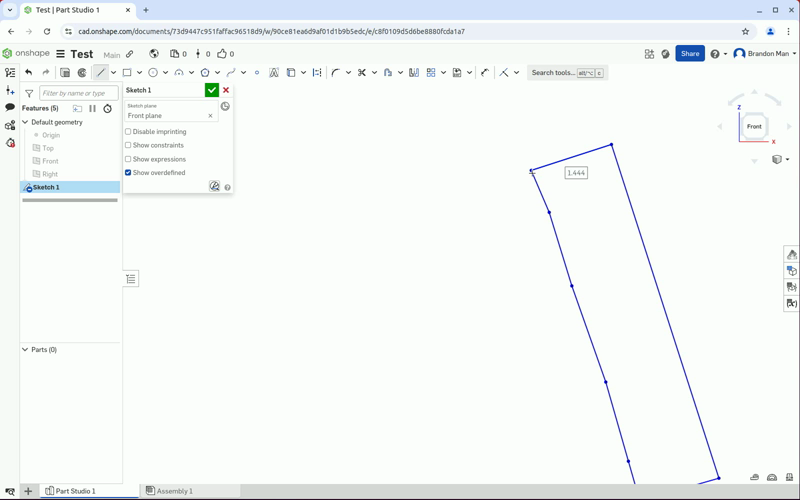
scroll(-6)
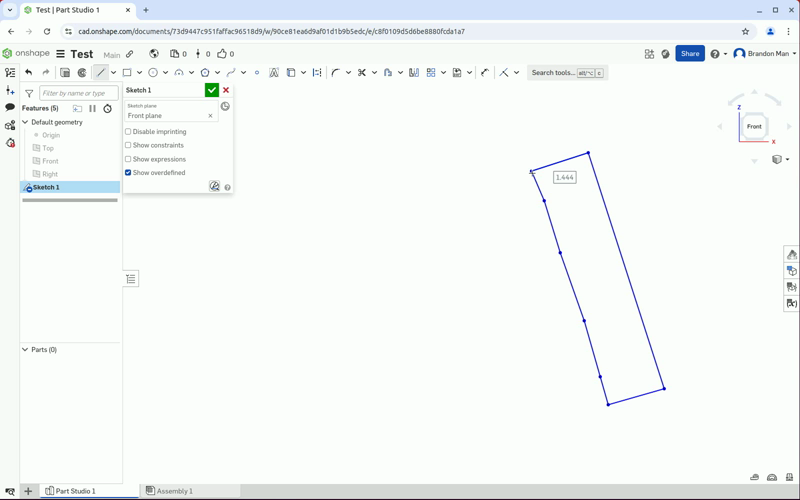
scroll(-6)
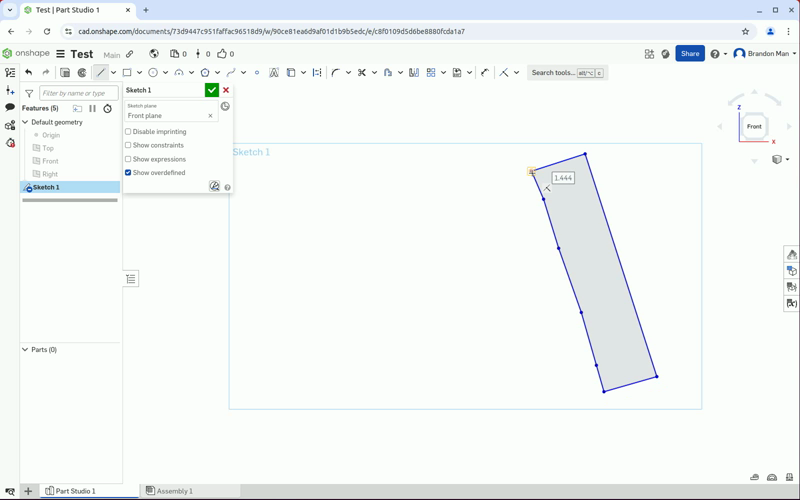
scroll(-6)
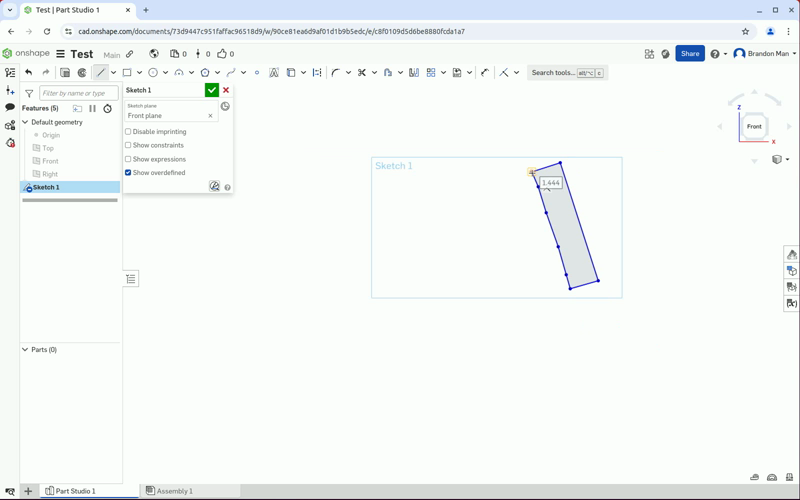
scroll(-6)
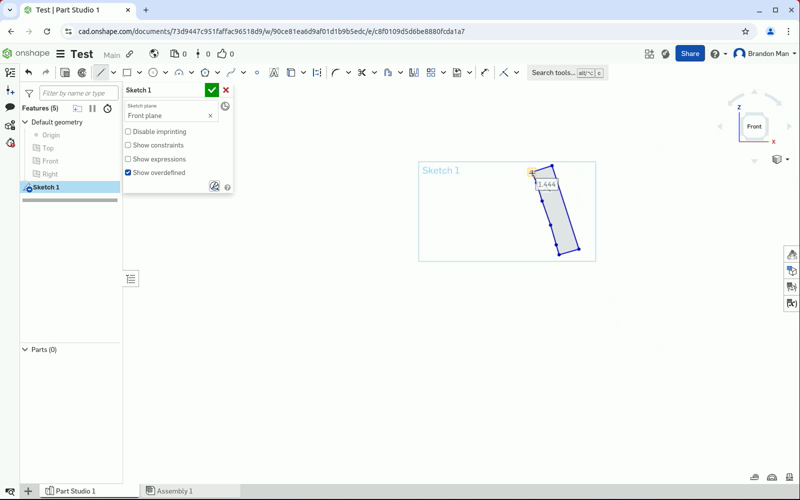
scroll(-6)
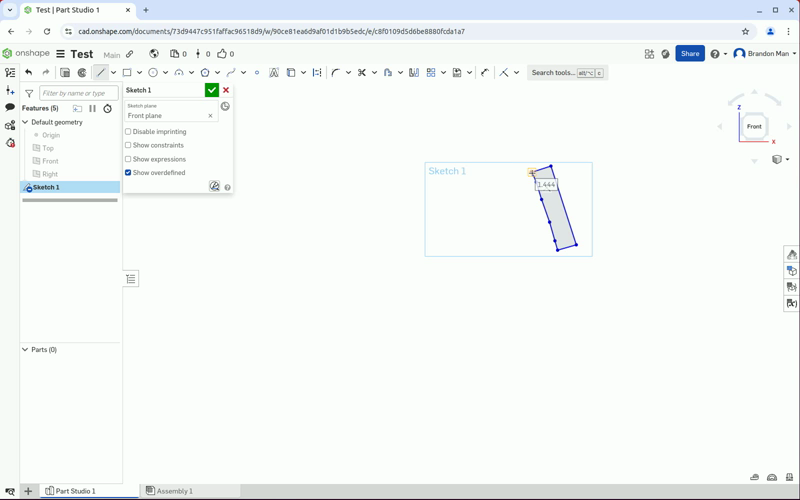
scroll(-6)
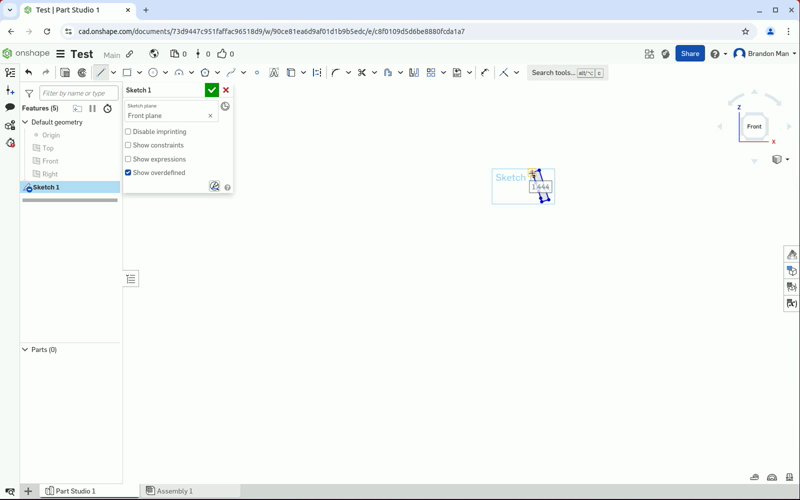
key(esc)
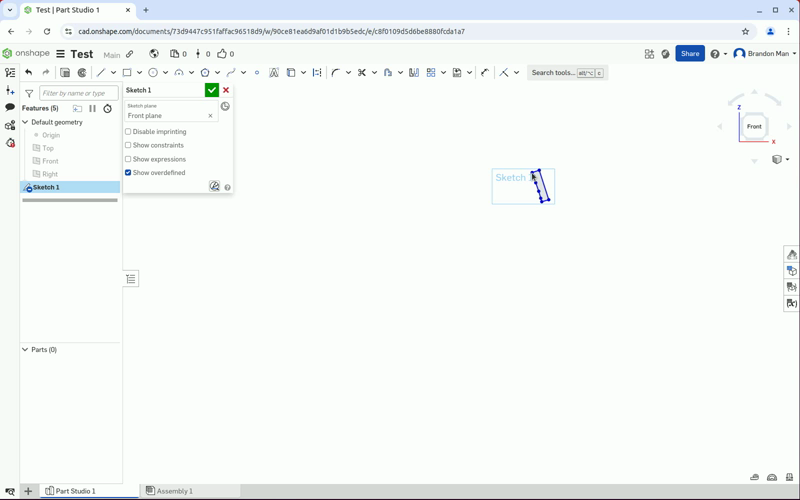
mouse_move(545, 196)
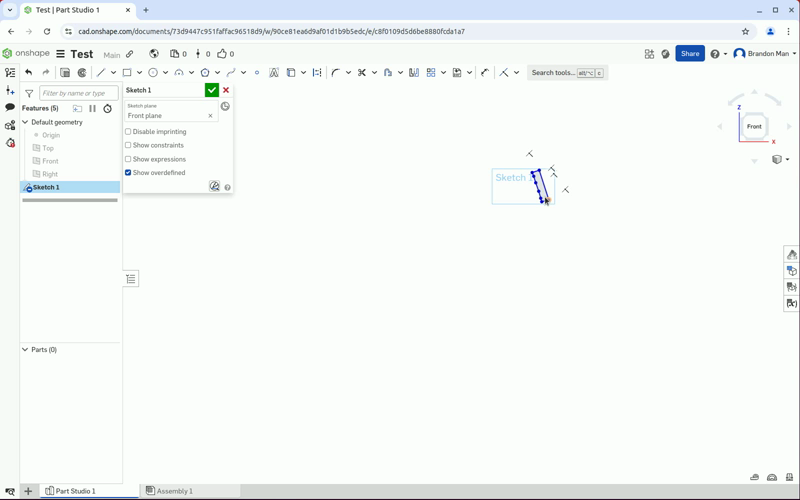
scroll(6)
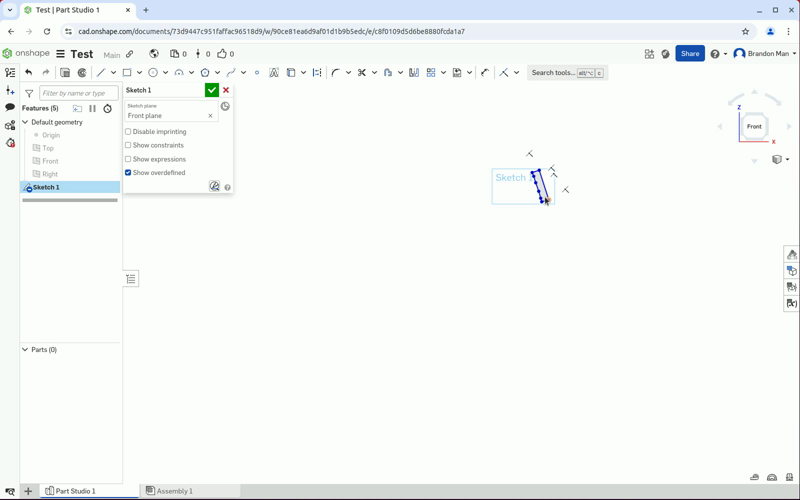
scroll(6)
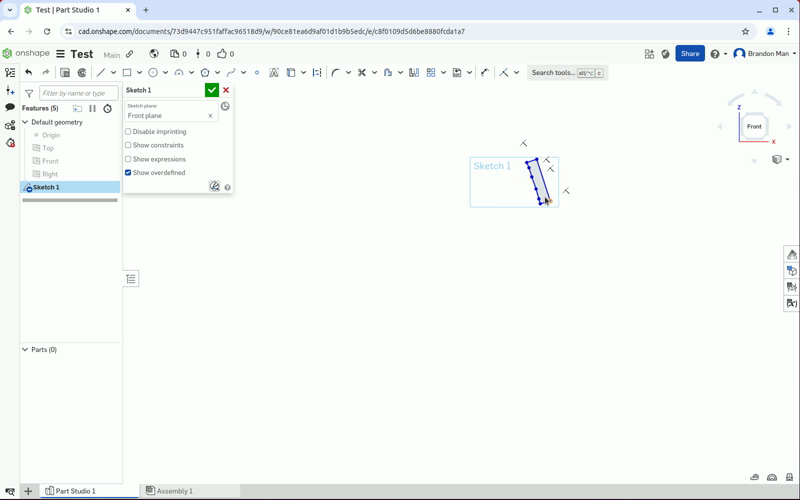
scroll(6)
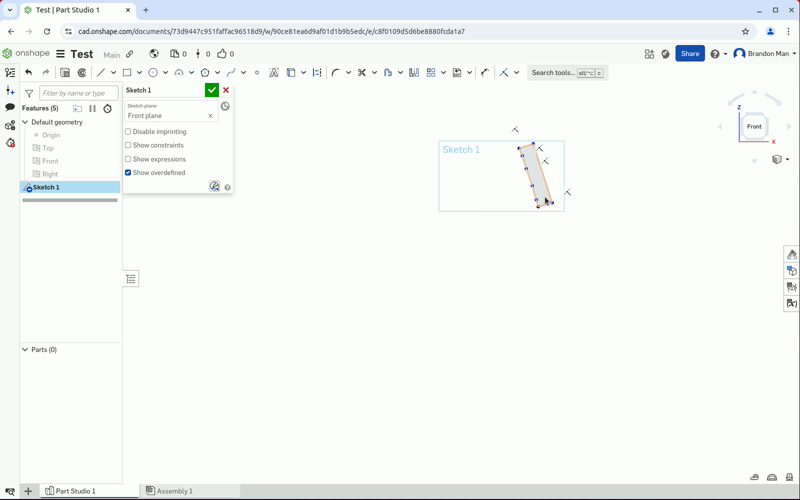
scroll(6)
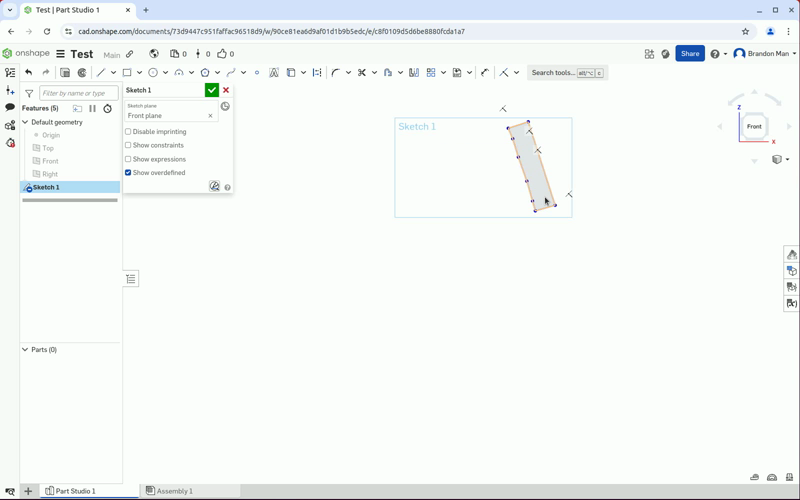
scroll(6)
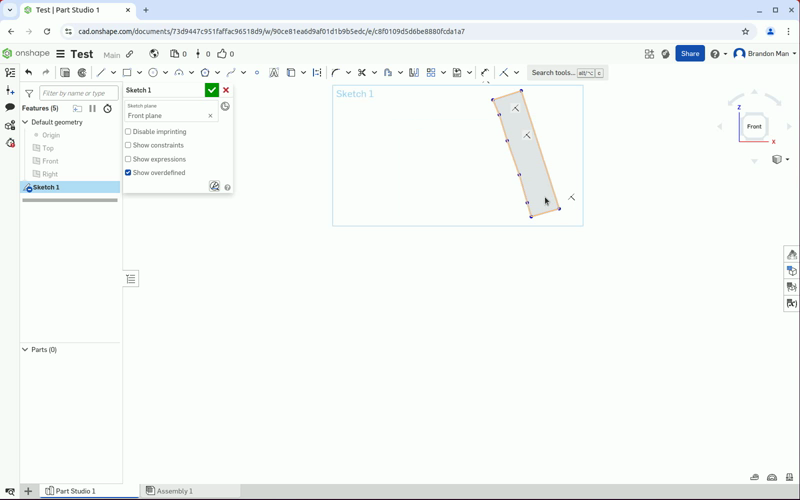
scroll(6)
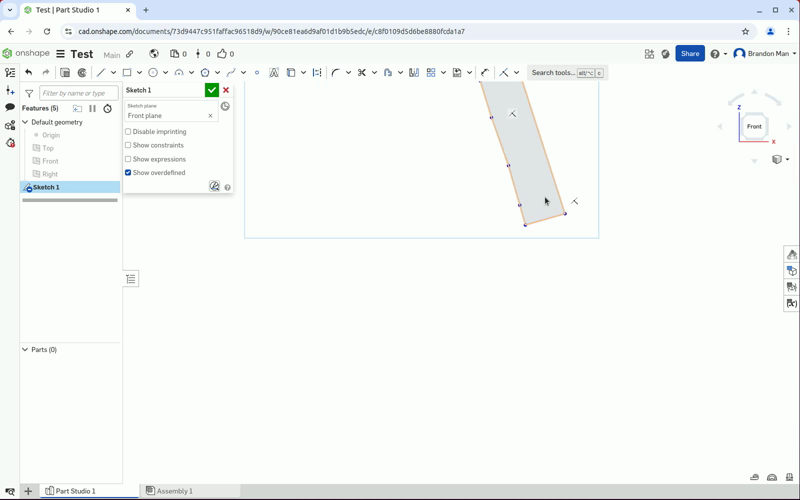
scroll(6)
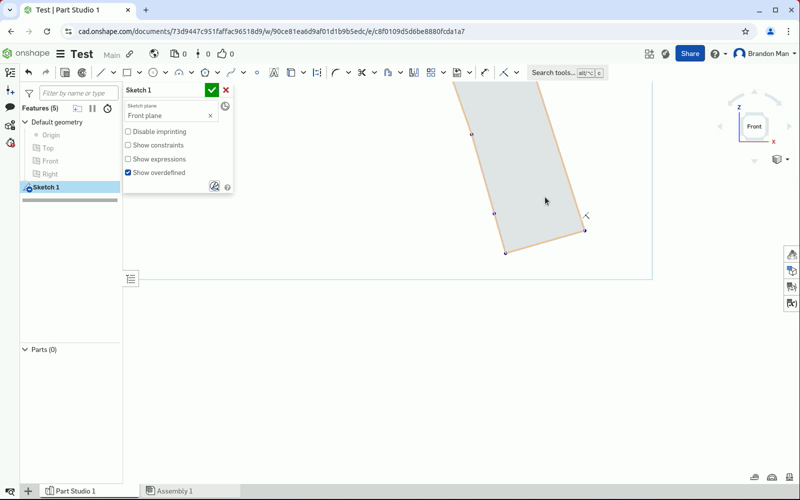
click(545, 196)
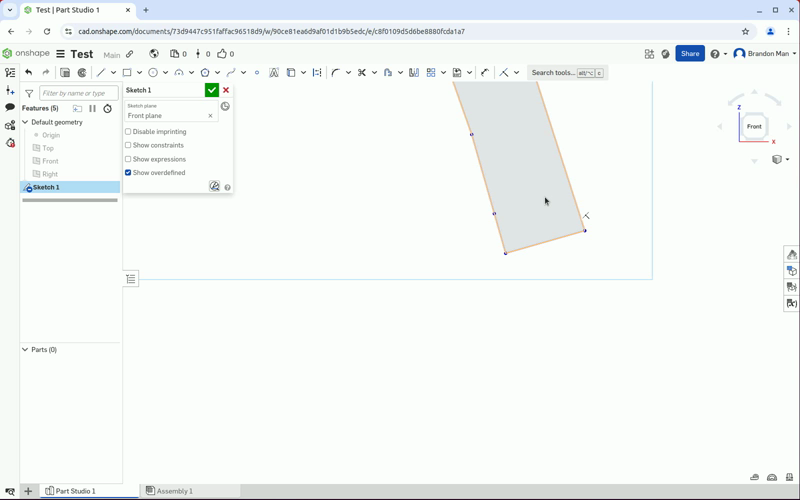
scroll(-6)
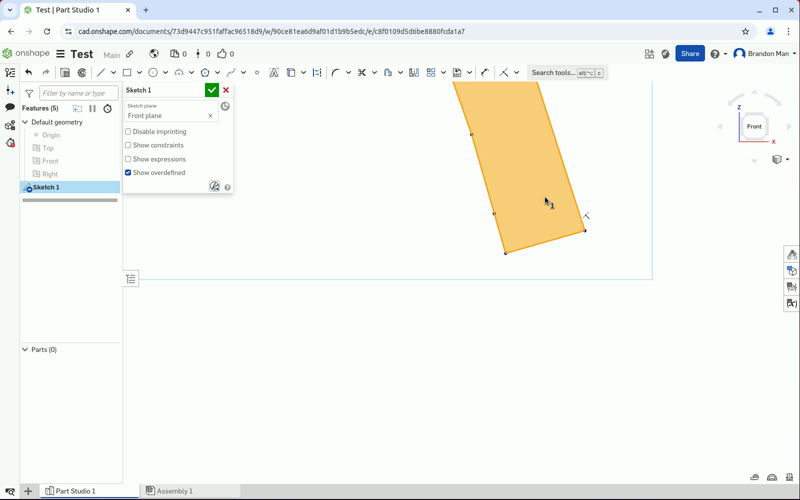
scroll(-6)
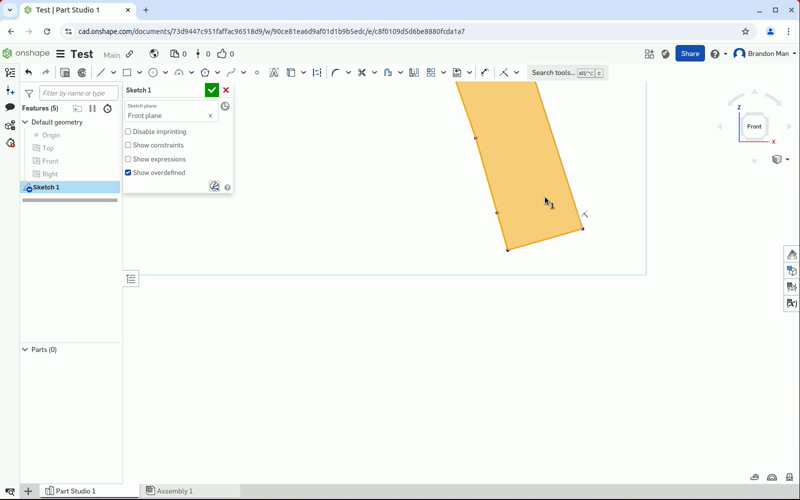
scroll(-6)
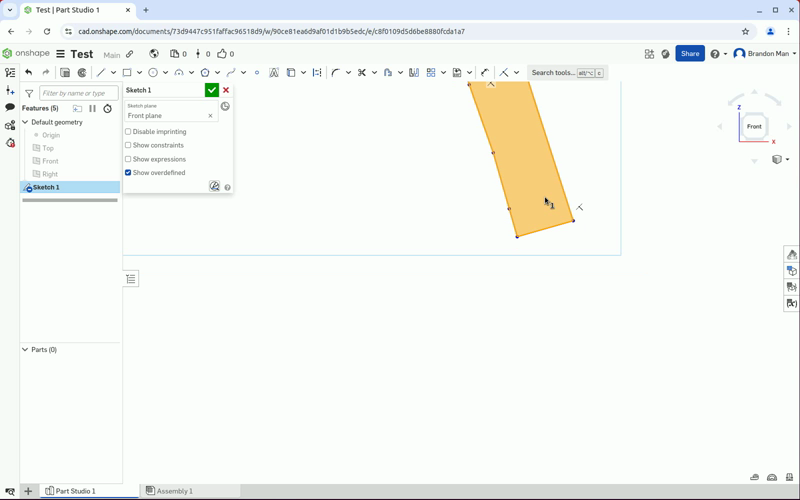
scroll(-6)
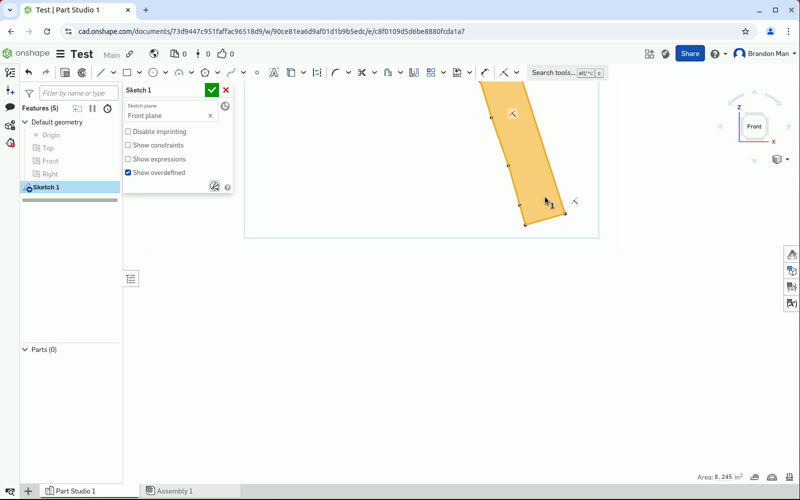
scroll(-6)
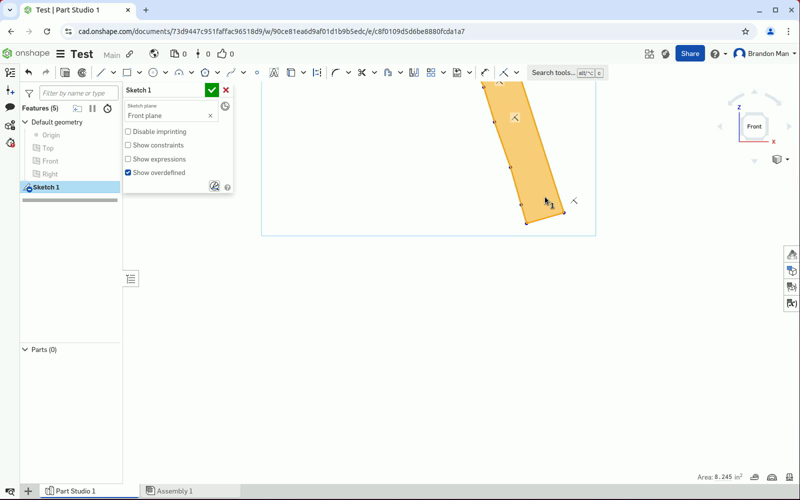
scroll(-6)
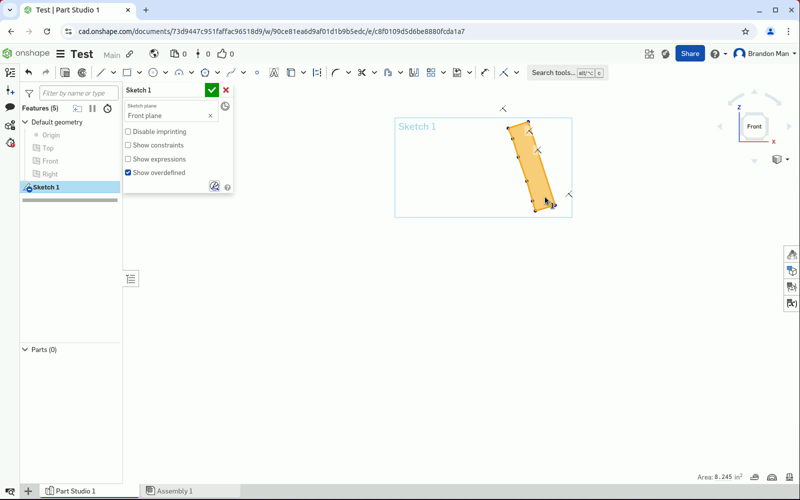
scroll(-6)
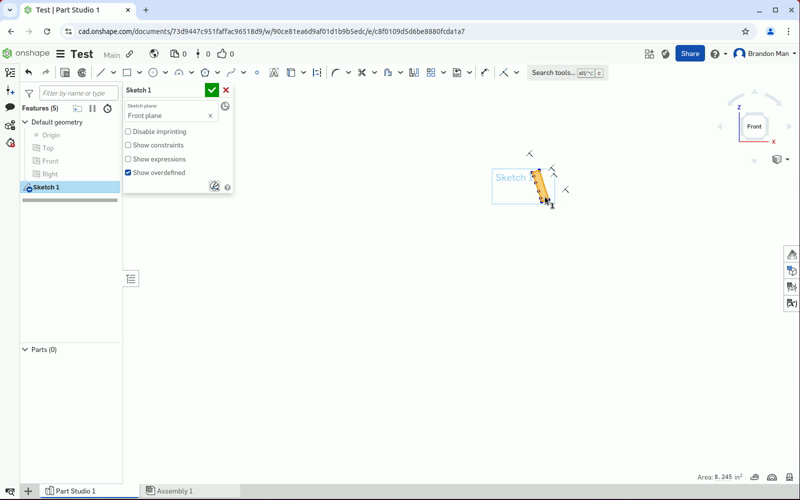
mouse_move(73, 352)
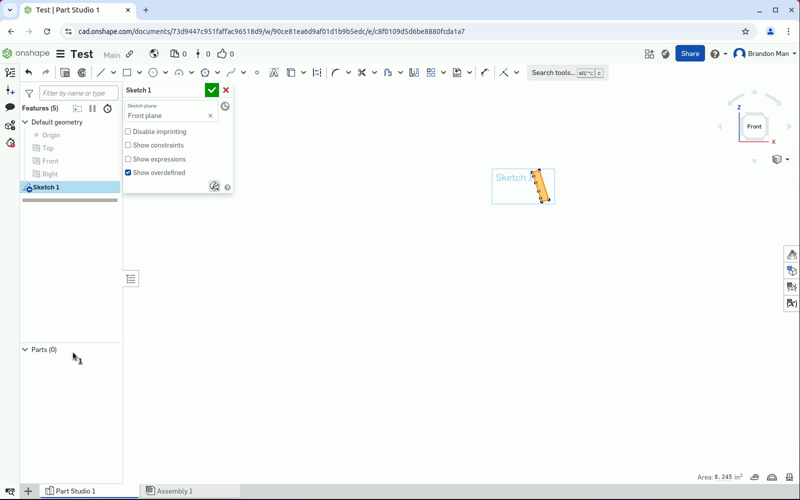
key(shift+y)
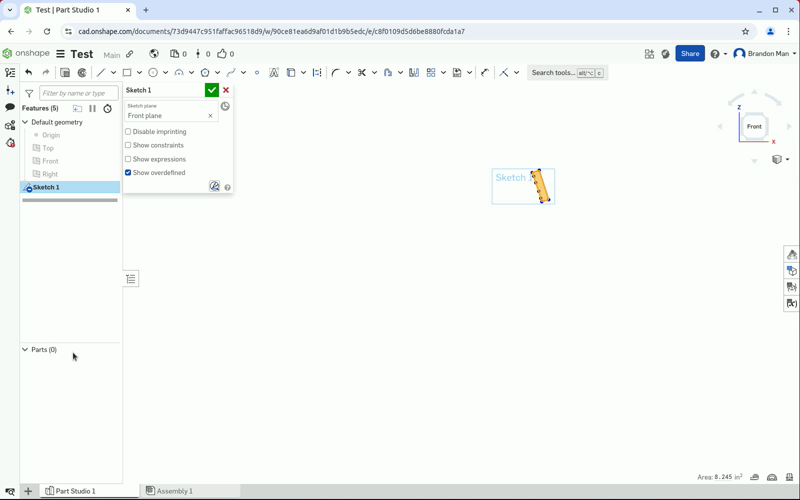
key(shift+e)
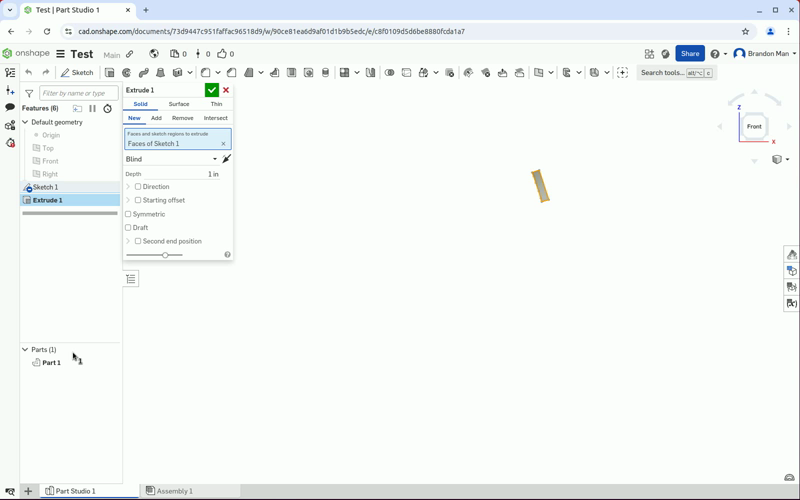
mouse_move(143, 106)
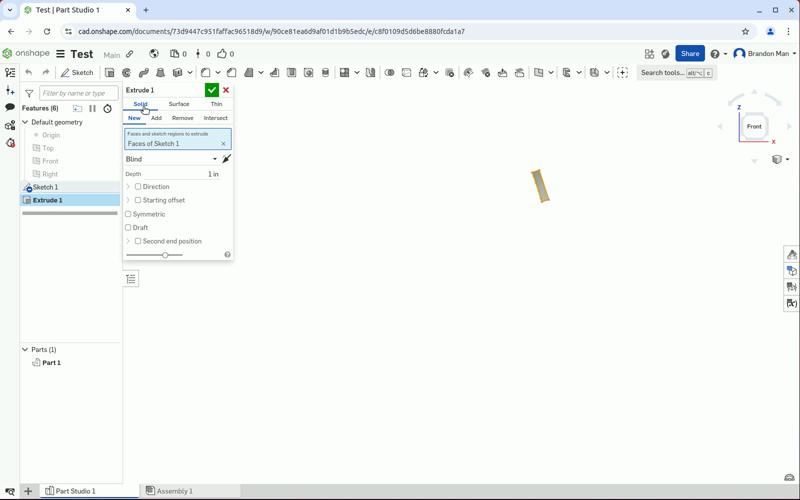
click(143, 106)
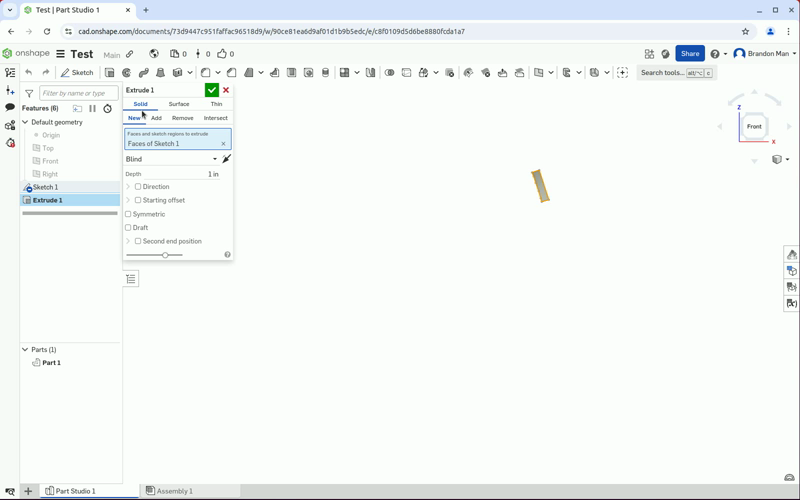
mouse_move(137, 120)
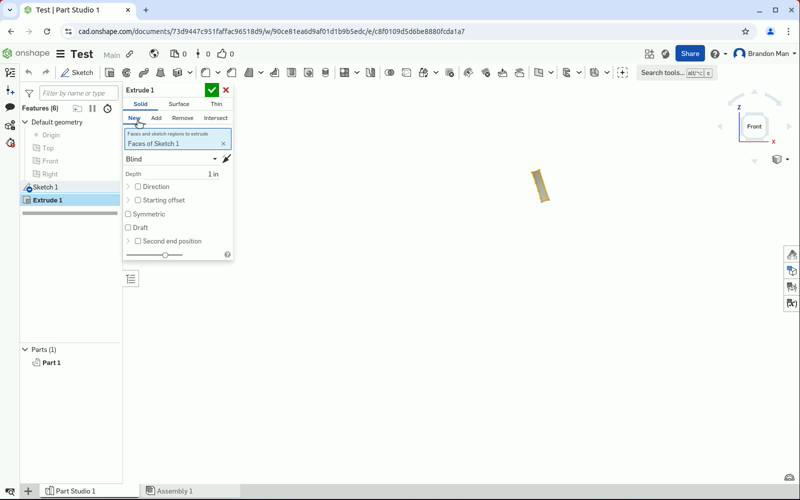
click(137, 120)
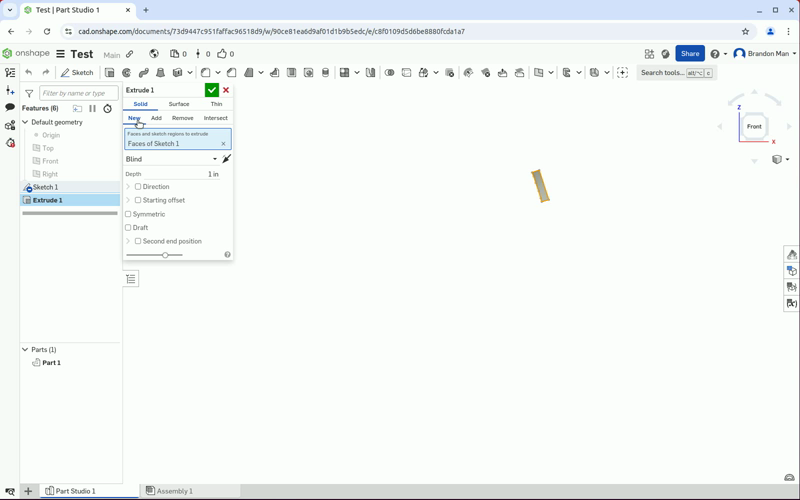
key(tab, 4)
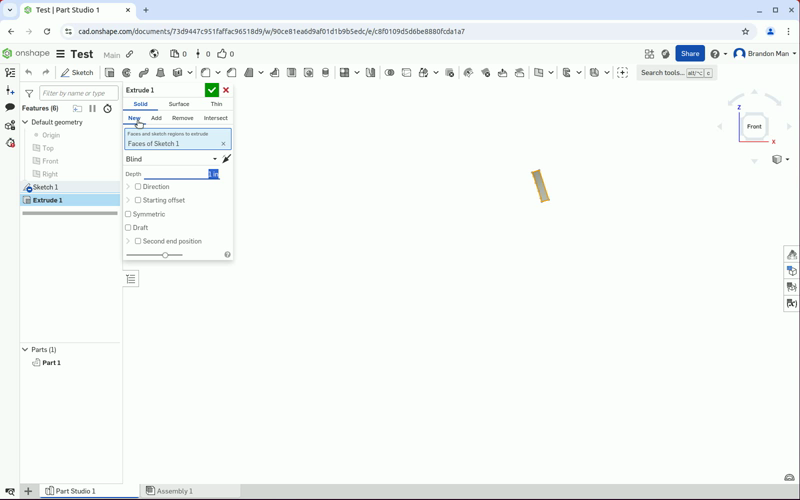
text(0.241)
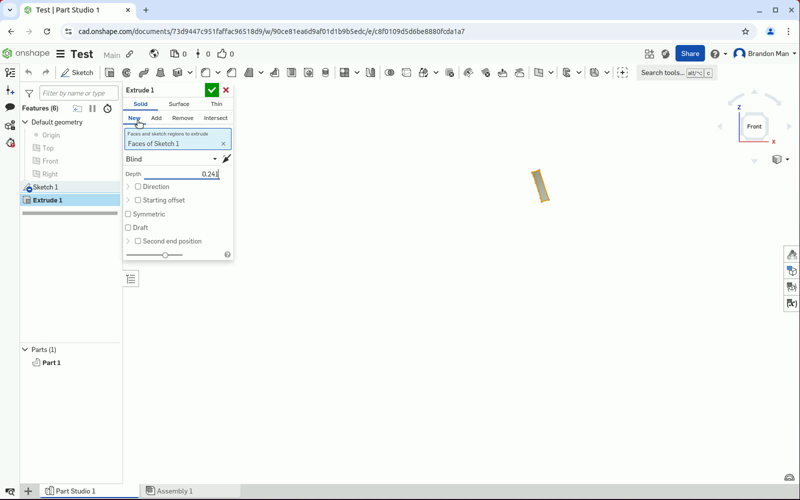
key(enter)
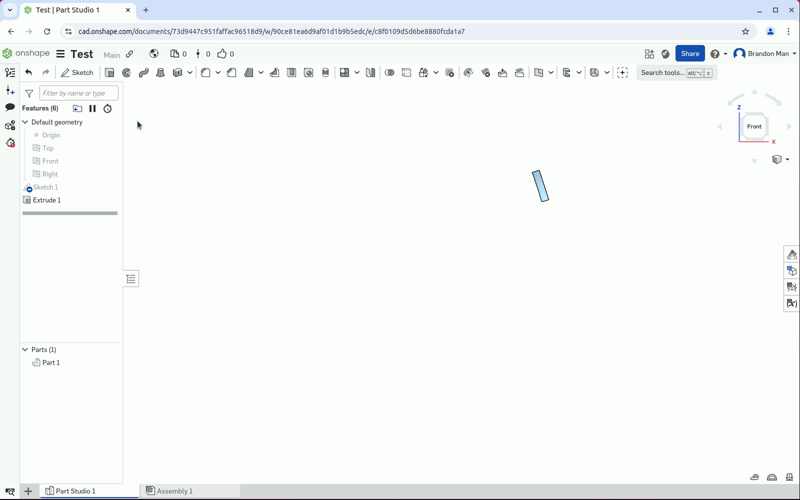
key(shift+h)
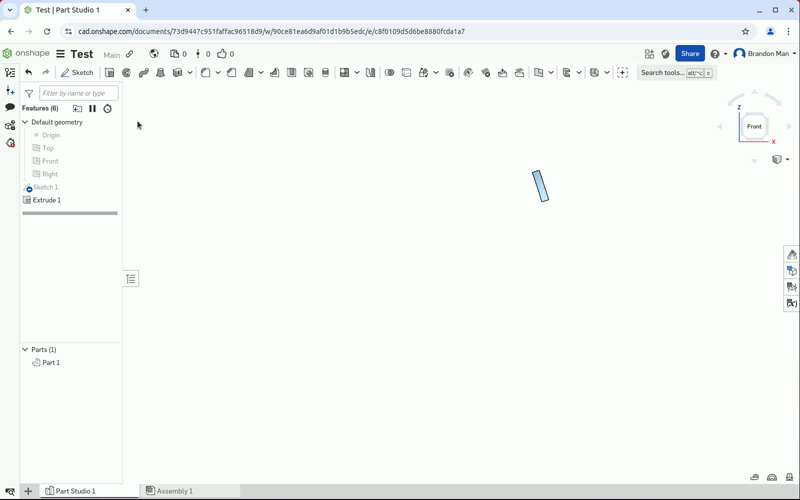
key(shift+h)
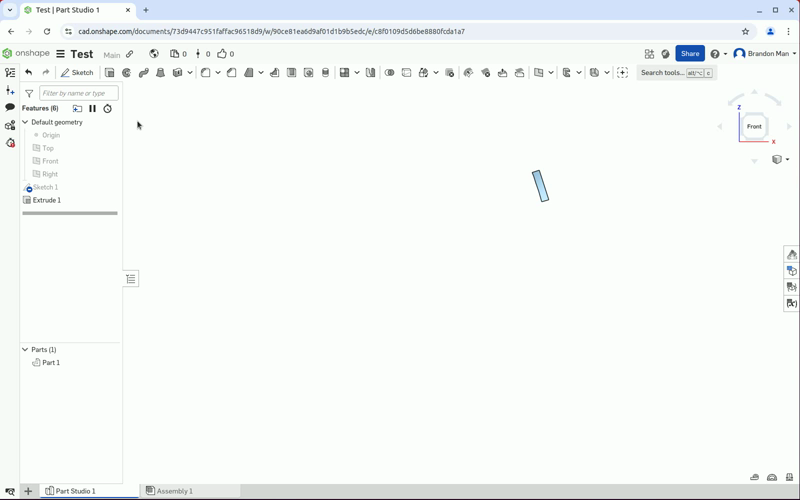
mouse_move(73, 189)
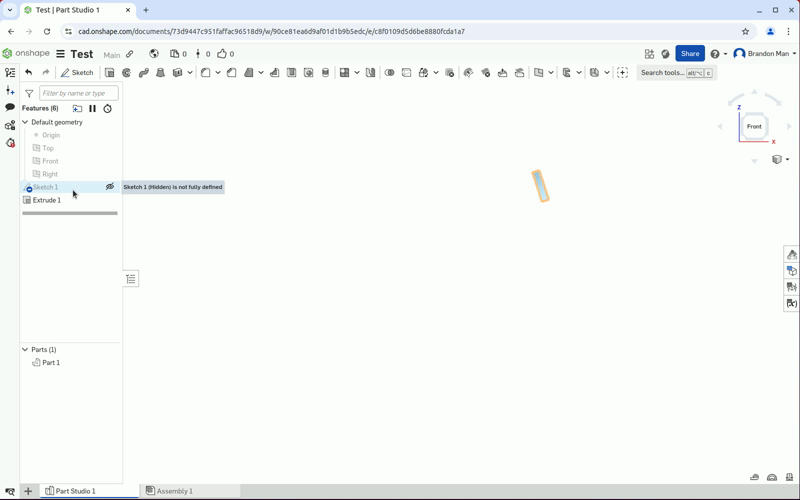
click(73, 189)
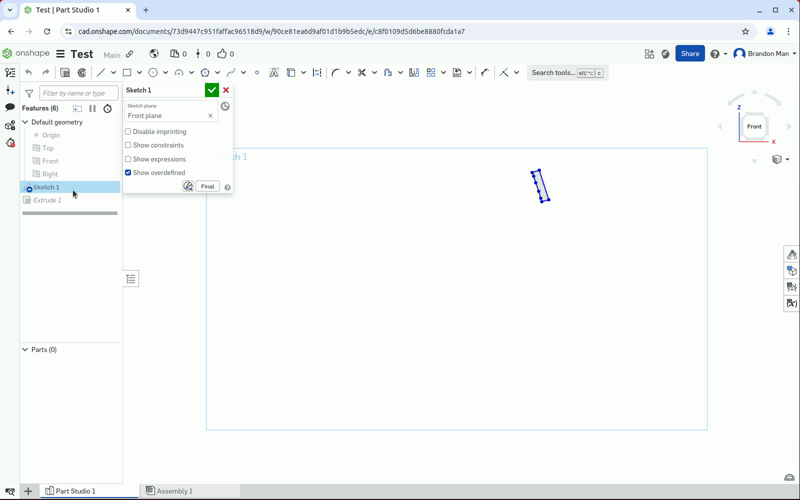
mouse_move(229, 92)
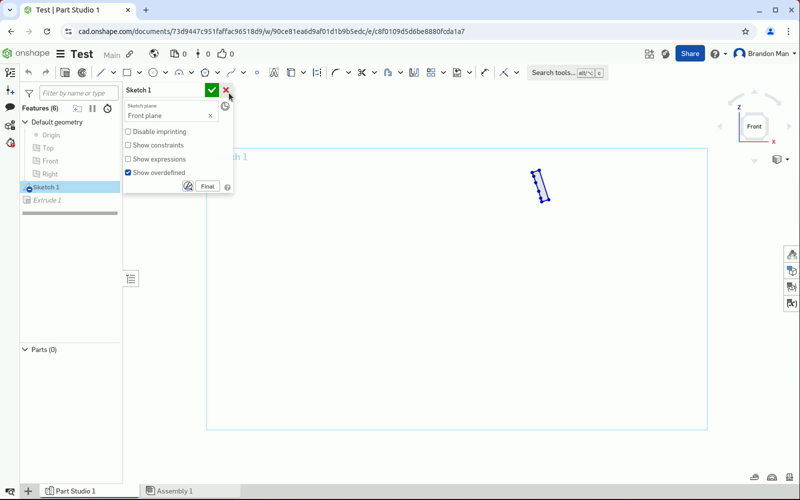
click(229, 92)
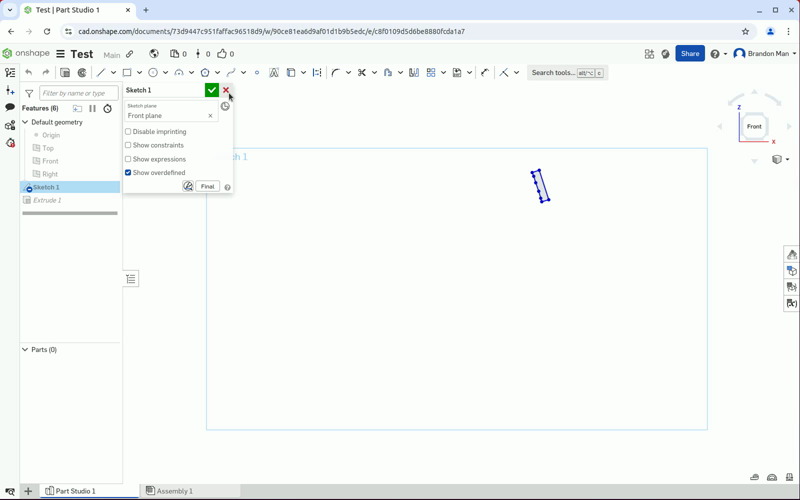
key(shift+s)
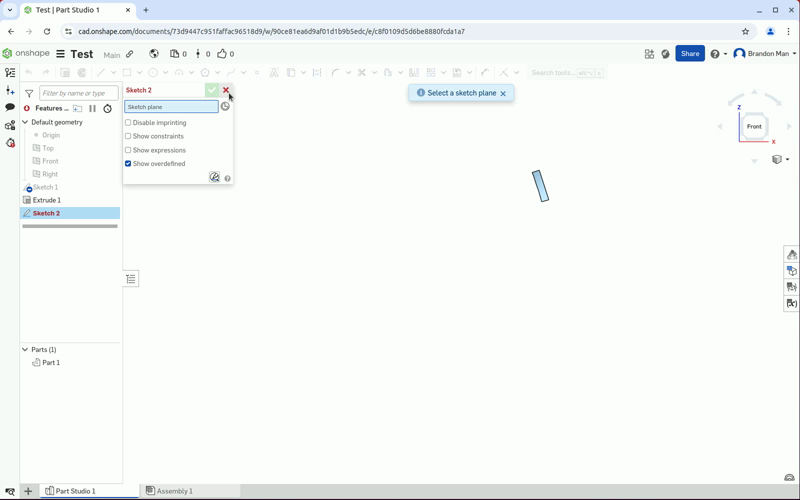
mouse_move(73, 163)
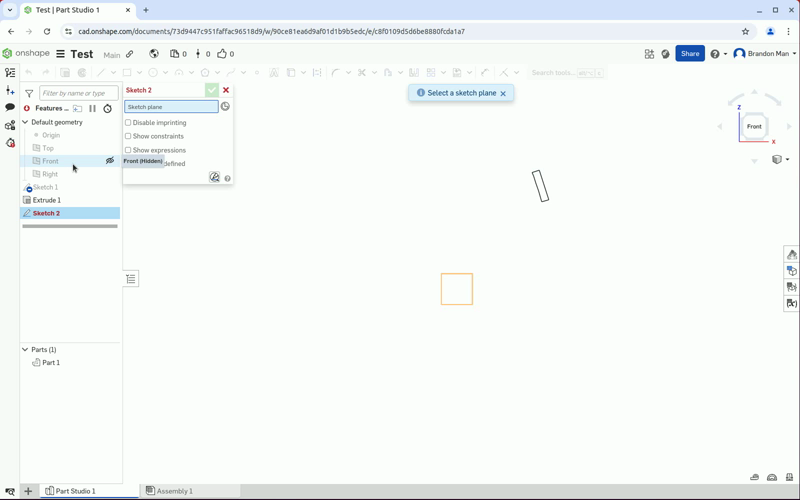
click(73, 163)
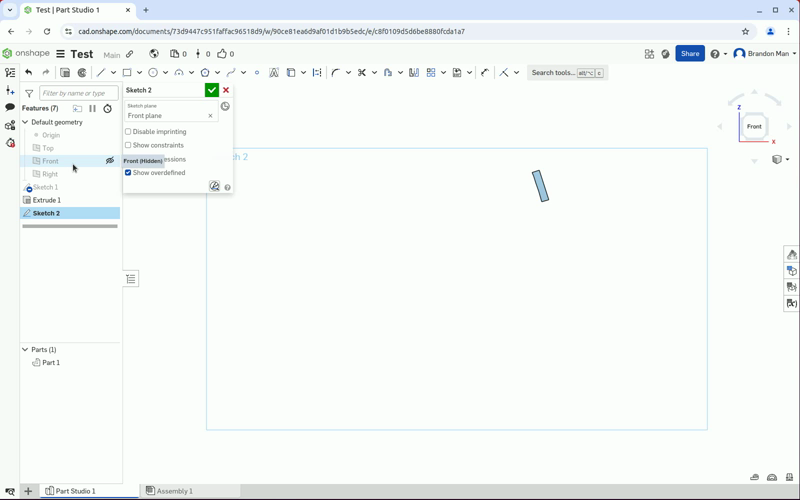
mouse_move(73, 352)
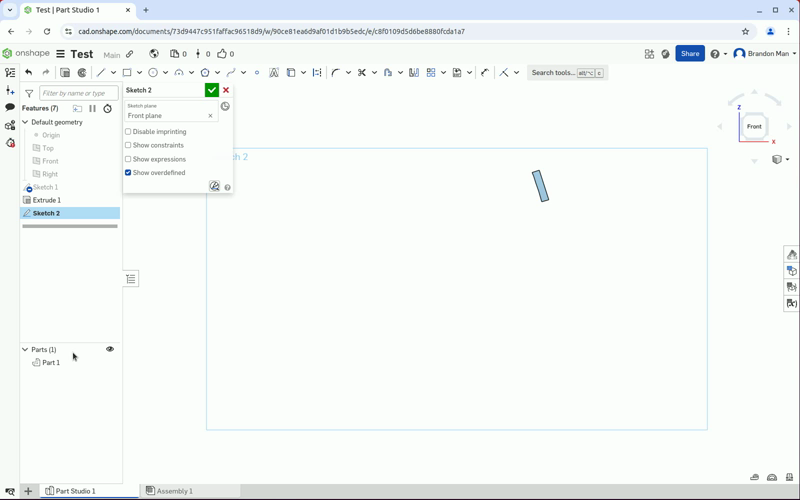
key(y)
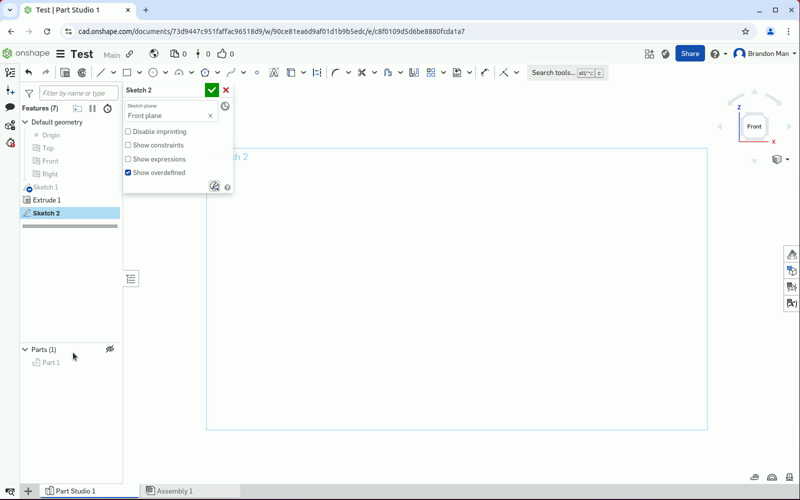
key(l)
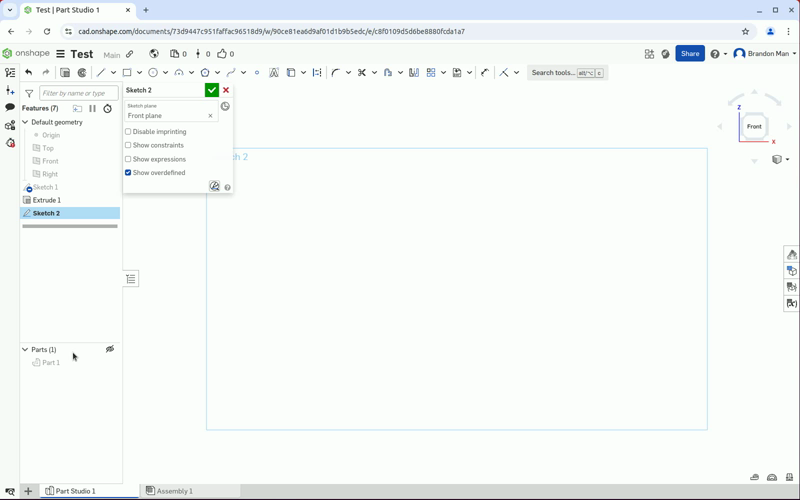
key_down(shift)
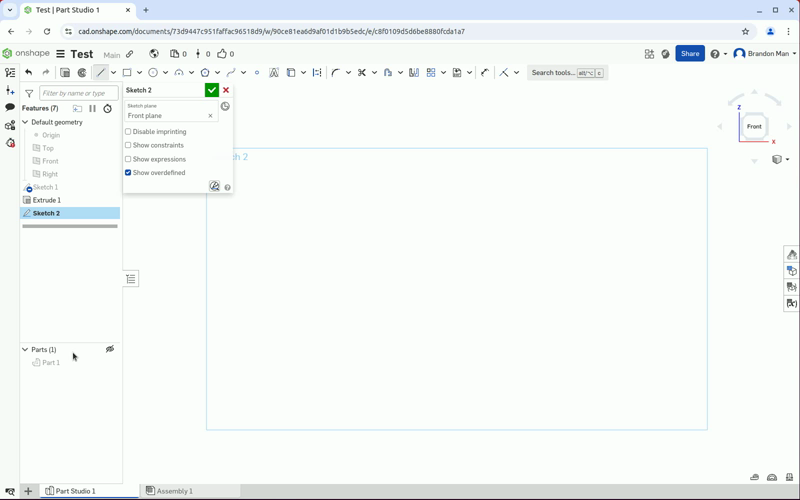
mouse_move(436, 185)
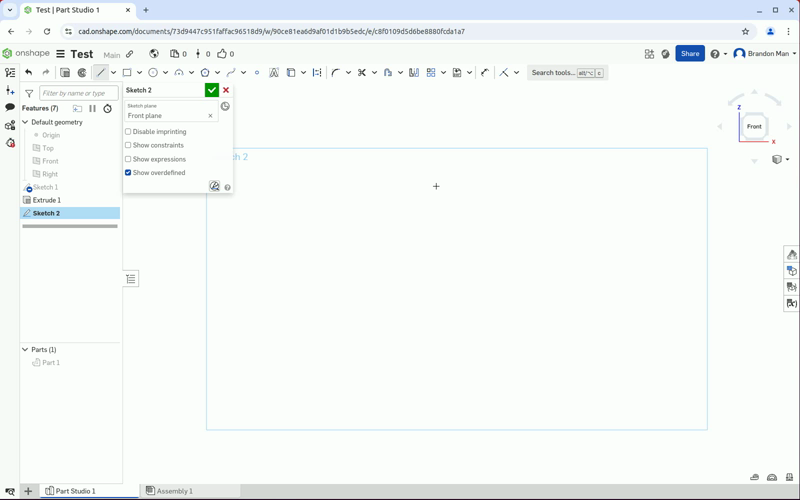
click(436, 185)
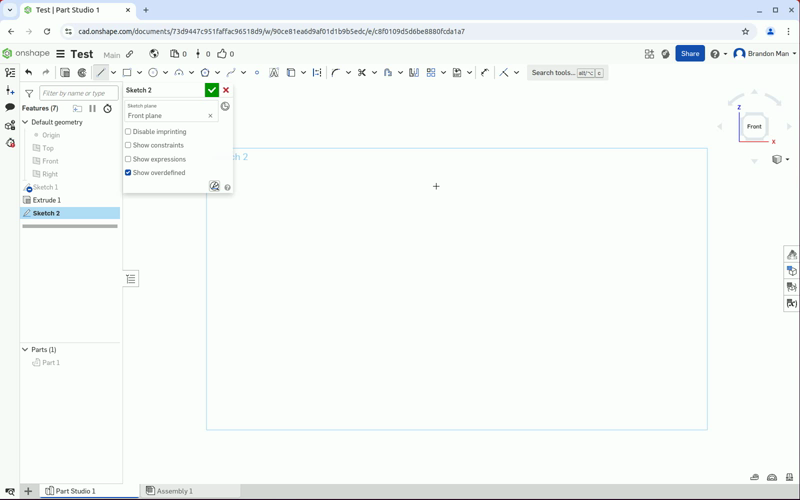
key_up(shift)
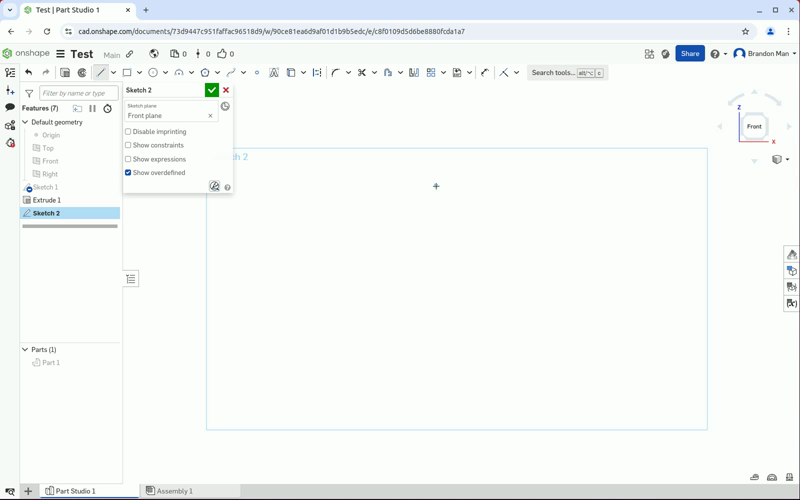
key_down(shift)
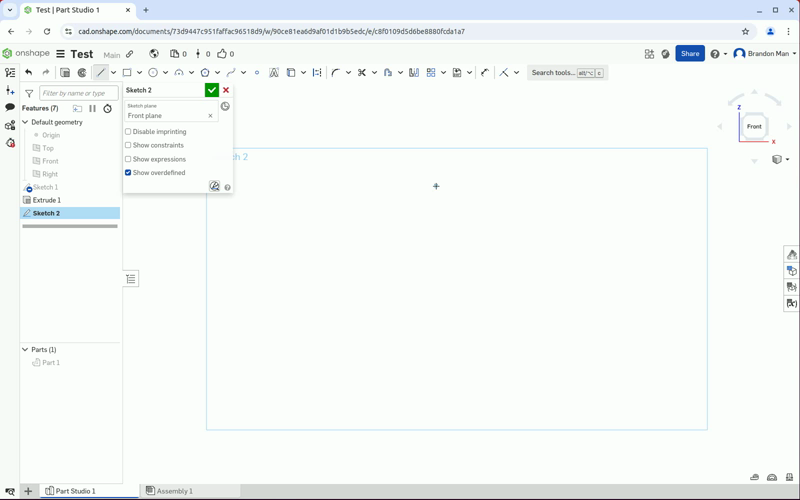
mouse_move(466, 185)
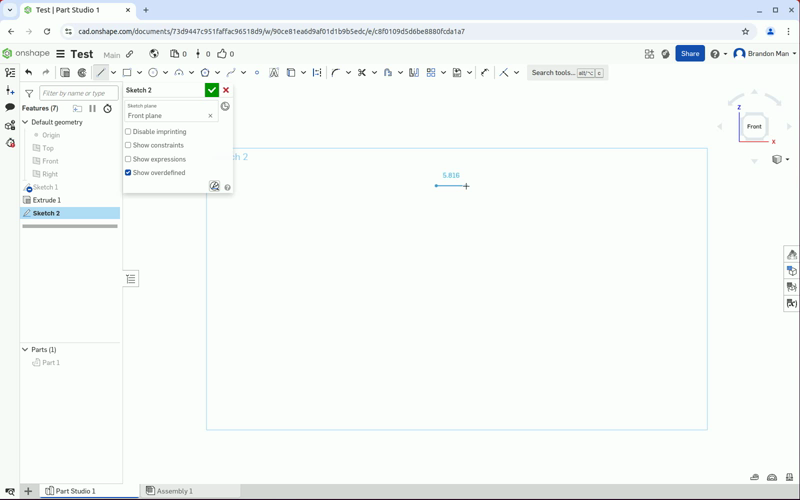
mouse_move(438, 192)
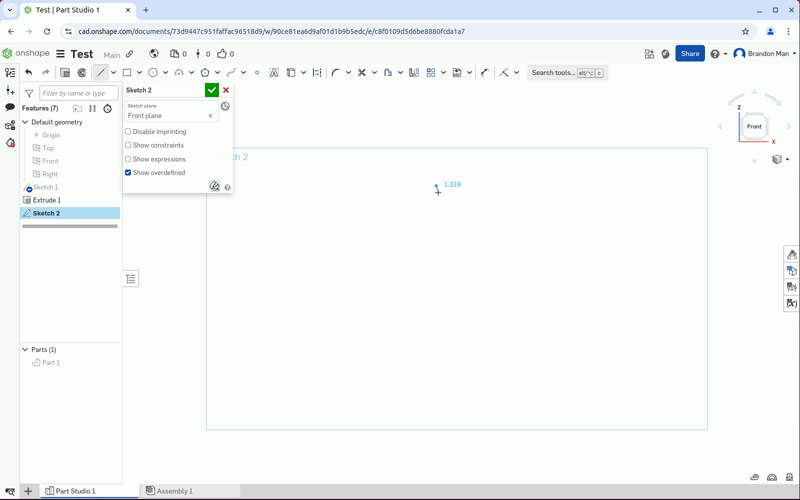
scroll(6)
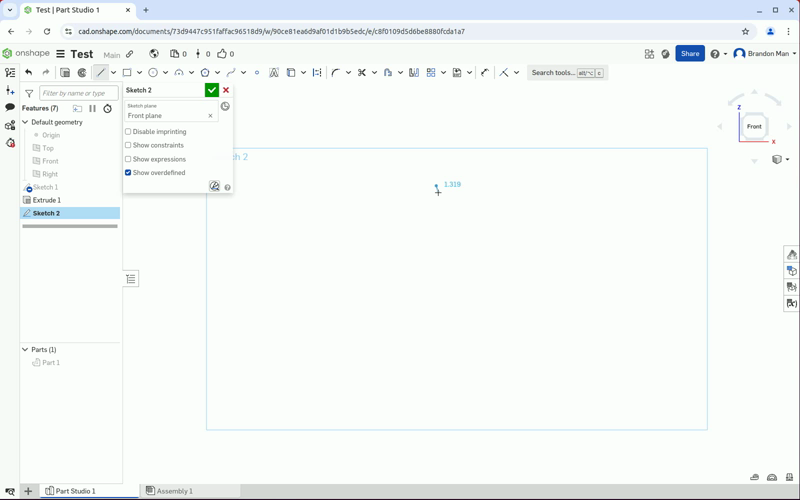
scroll(6)
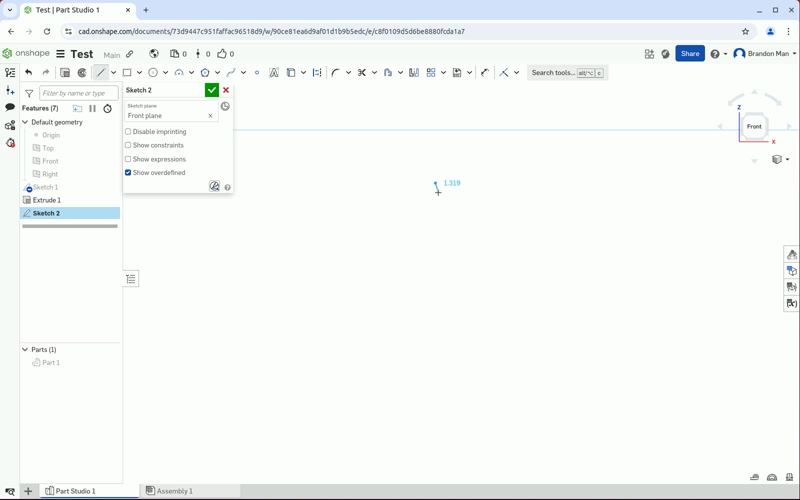
scroll(6)
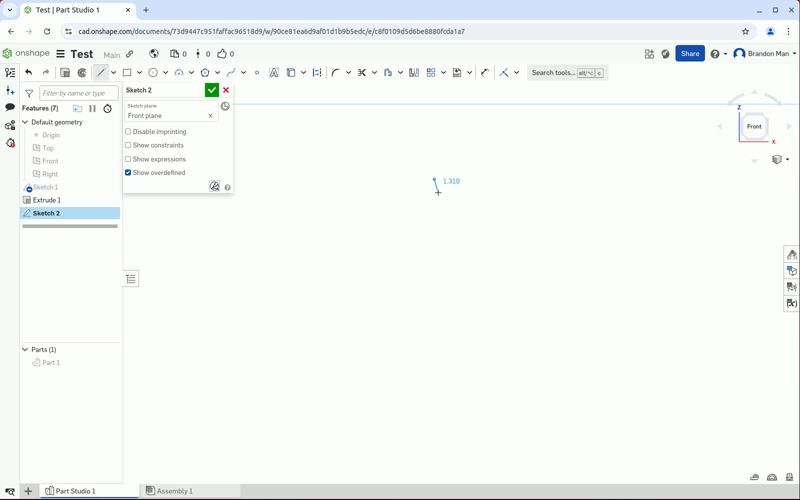
scroll(6)
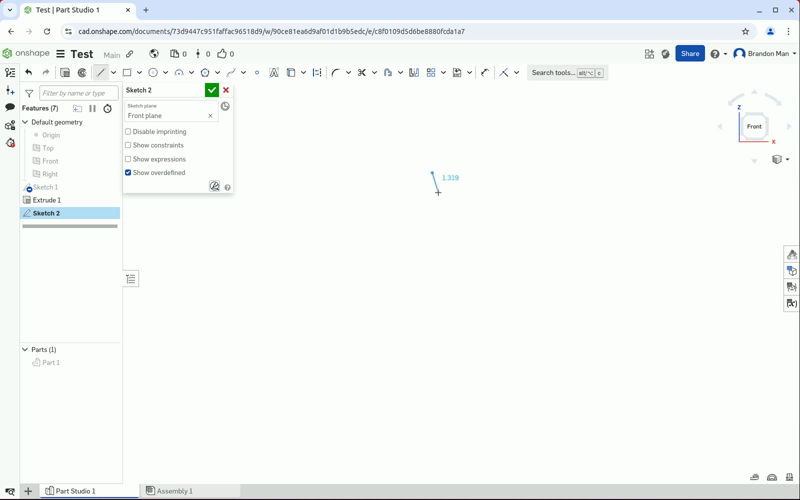
scroll(6)
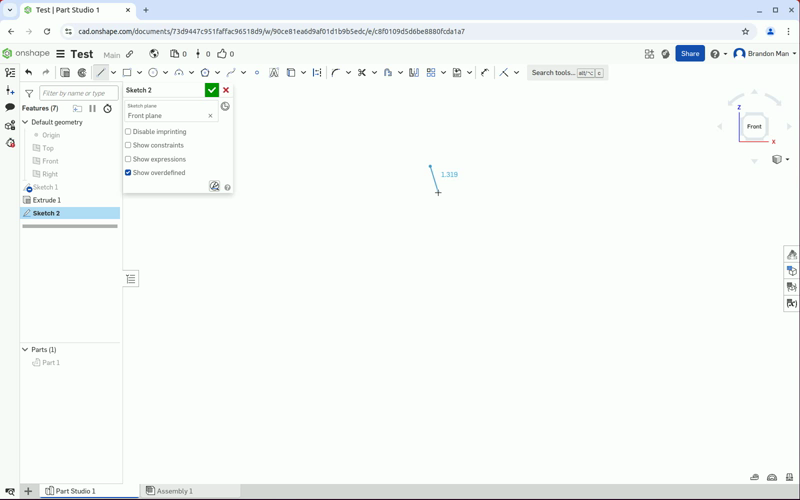
scroll(6)
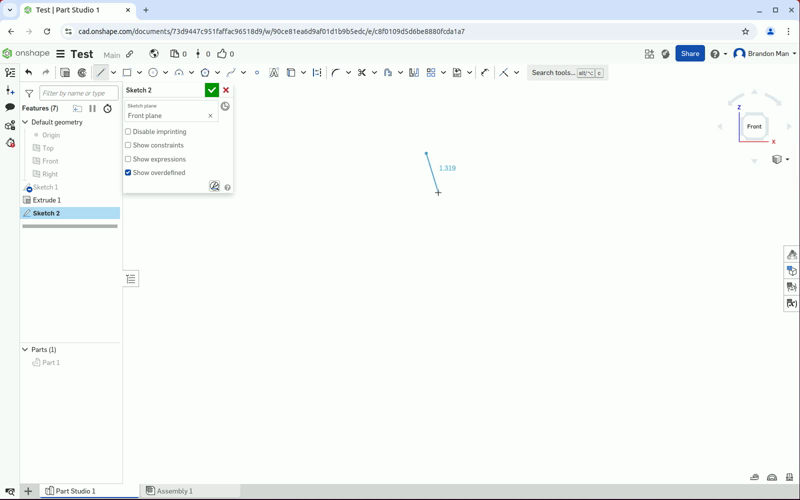
scroll(6)
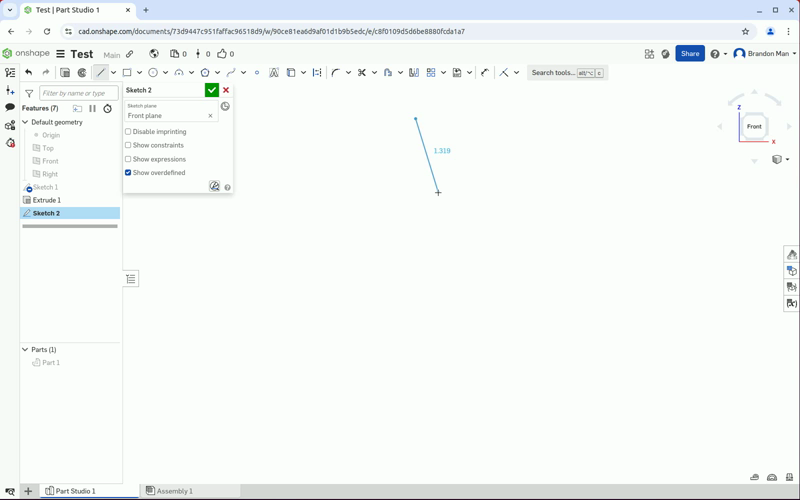
click(438, 192)
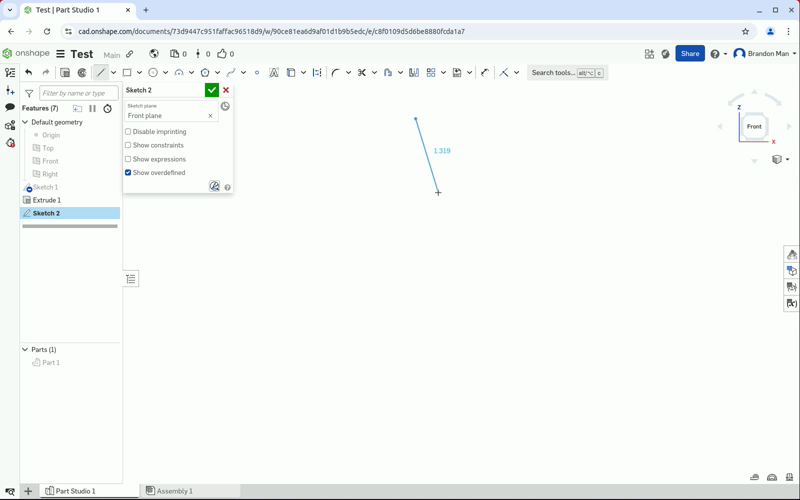
scroll(-6)
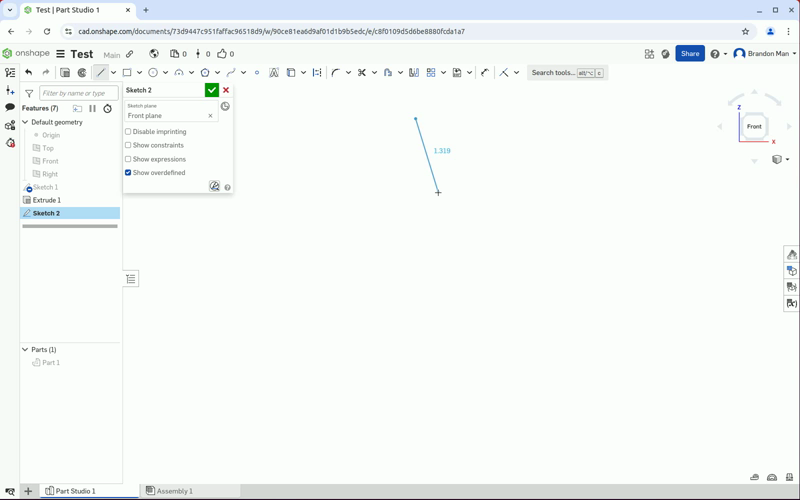
scroll(-6)
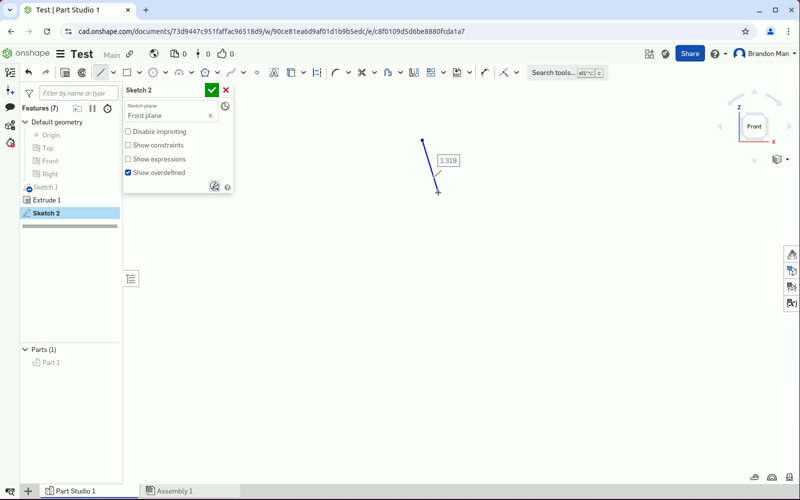
scroll(-6)
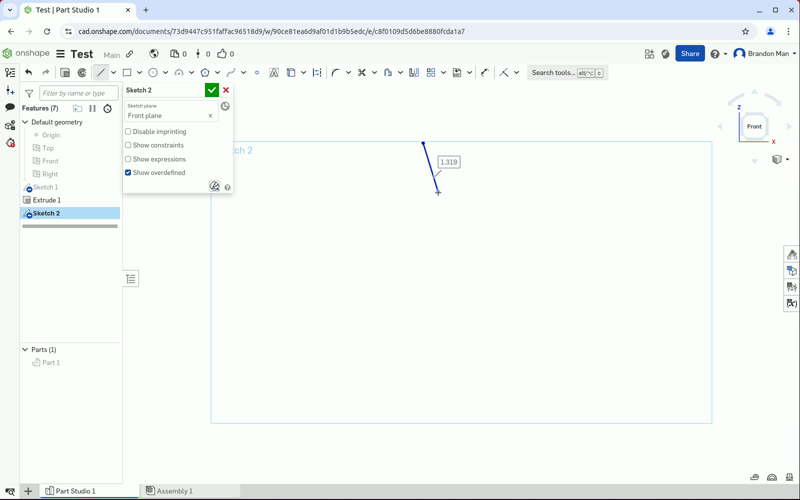
scroll(-6)
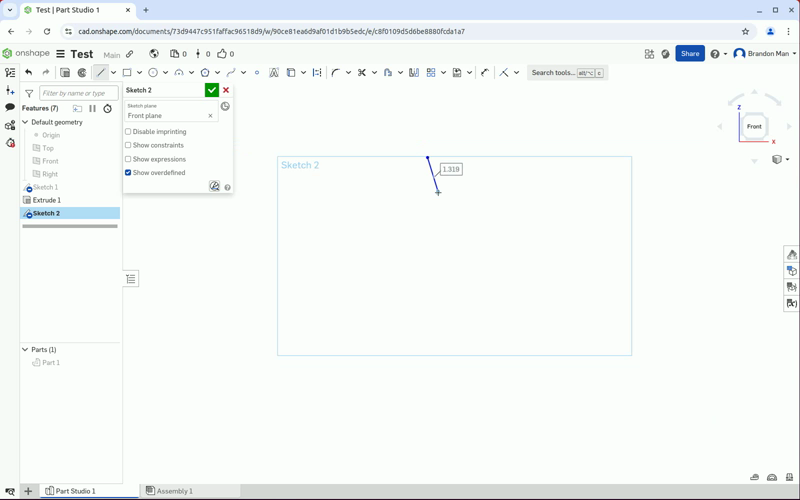
scroll(-6)
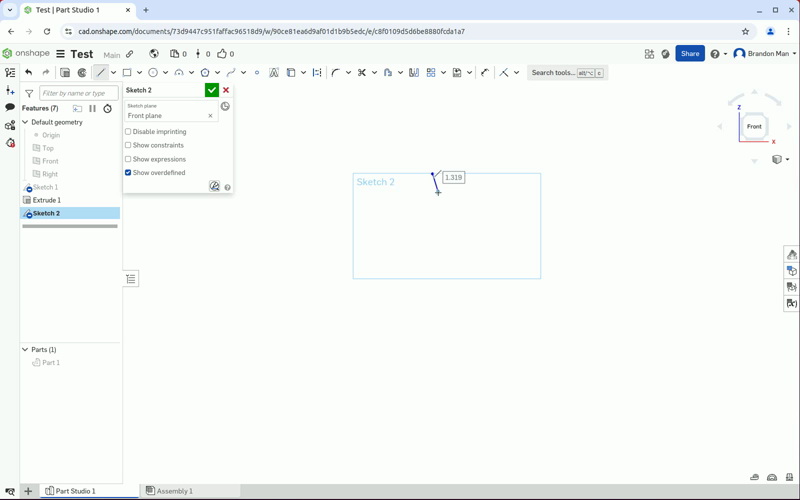
scroll(-6)
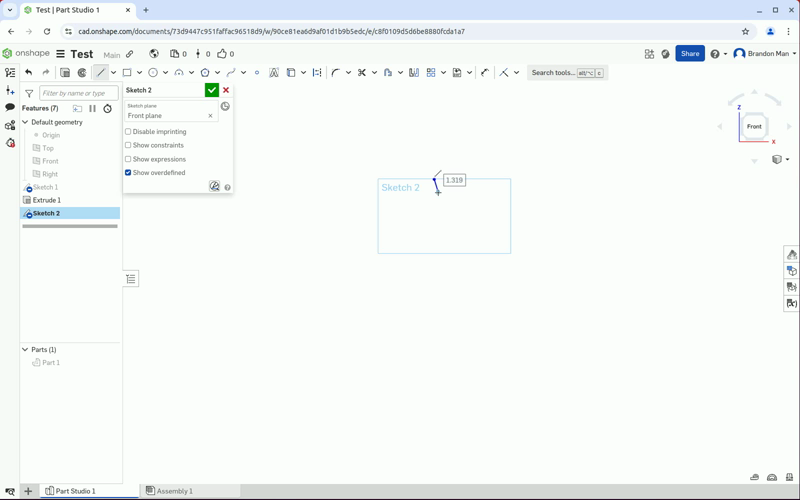
scroll(-6)
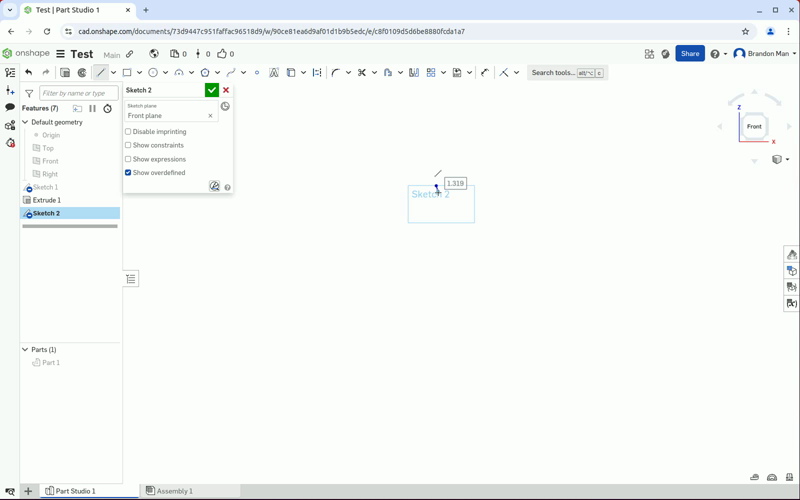
key_up(shift)
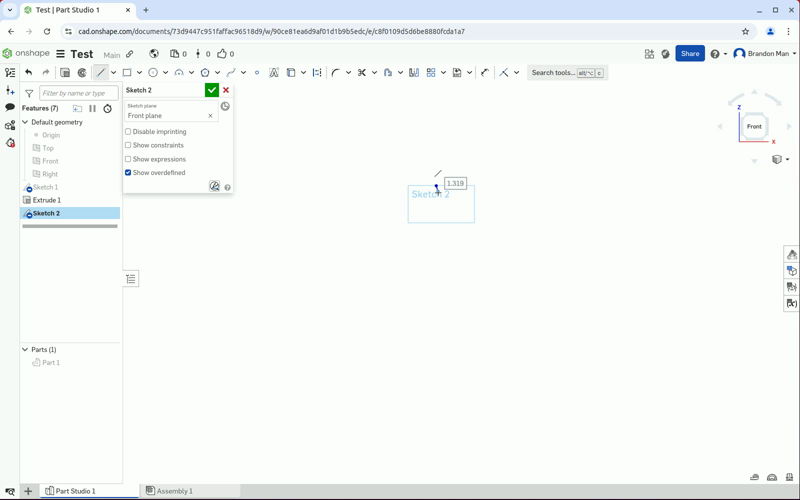
key_down(shift)
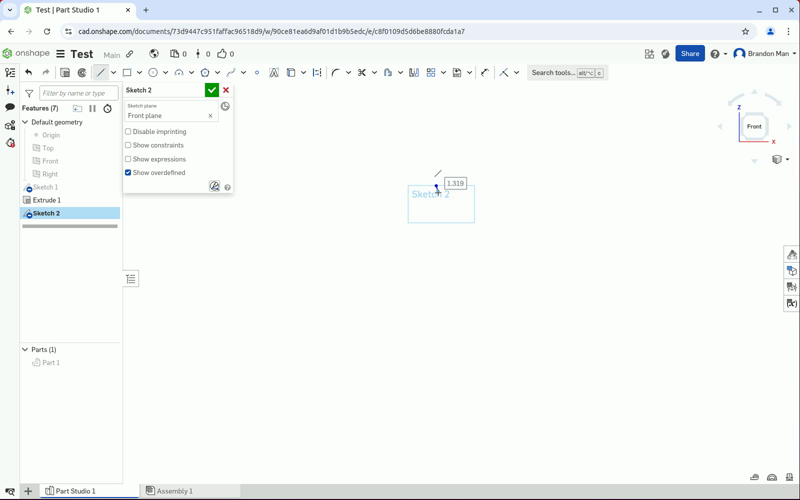
mouse_move(535, 182)
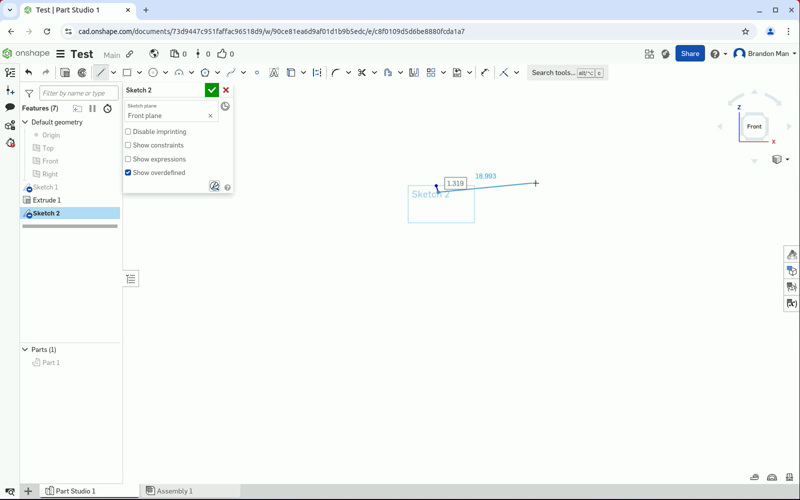
click(535, 182)
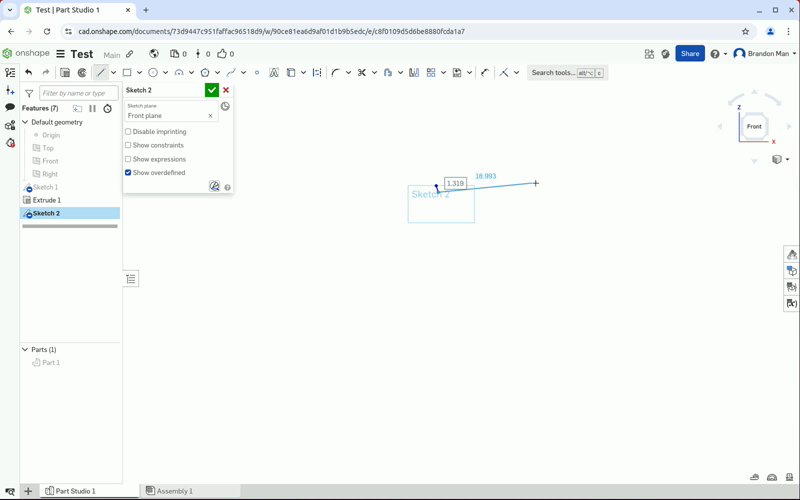
key_up(shift)
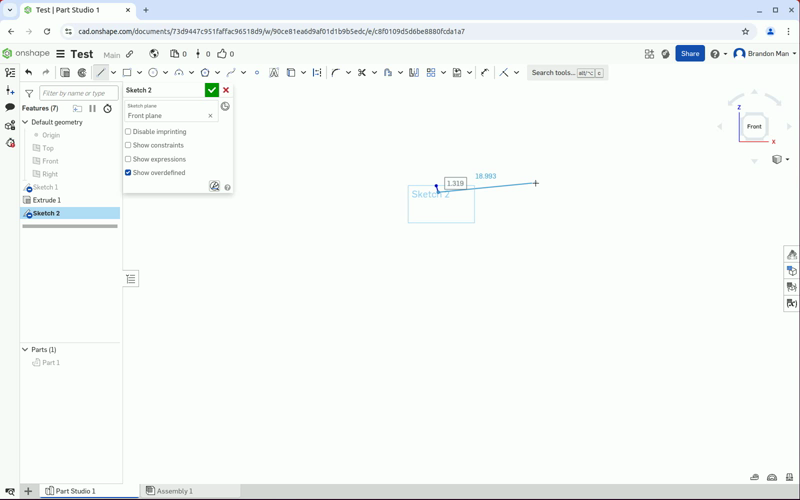
key_down(shift)
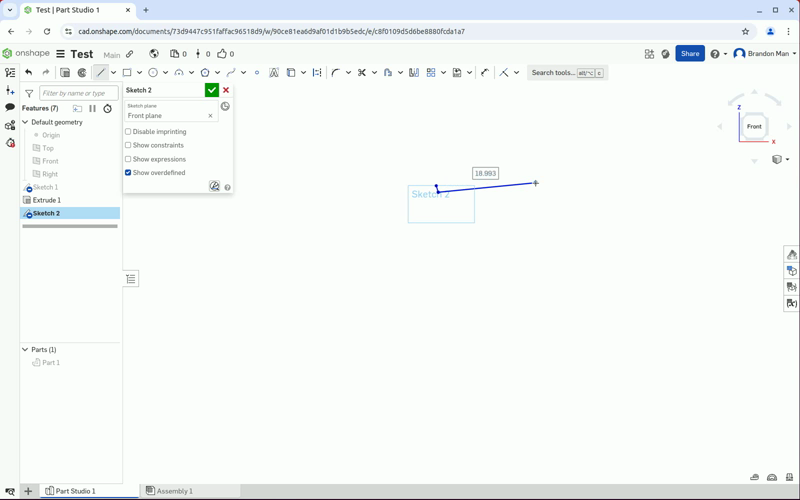
mouse_move(565, 182)
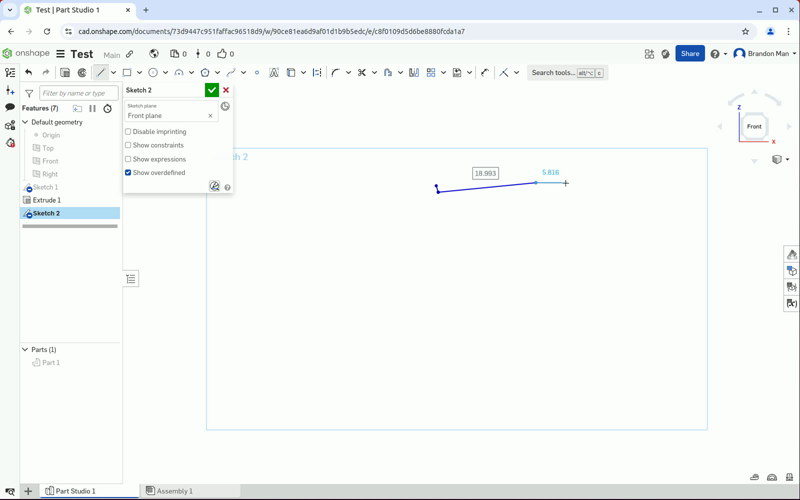
mouse_move(533, 176)
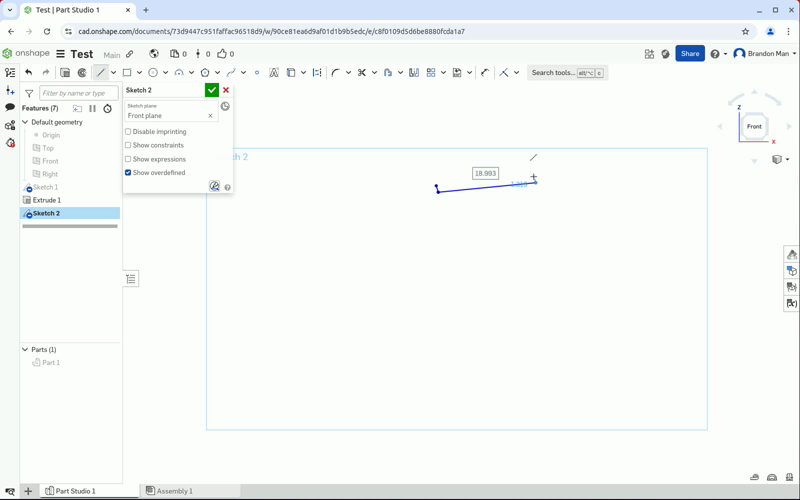
scroll(6)
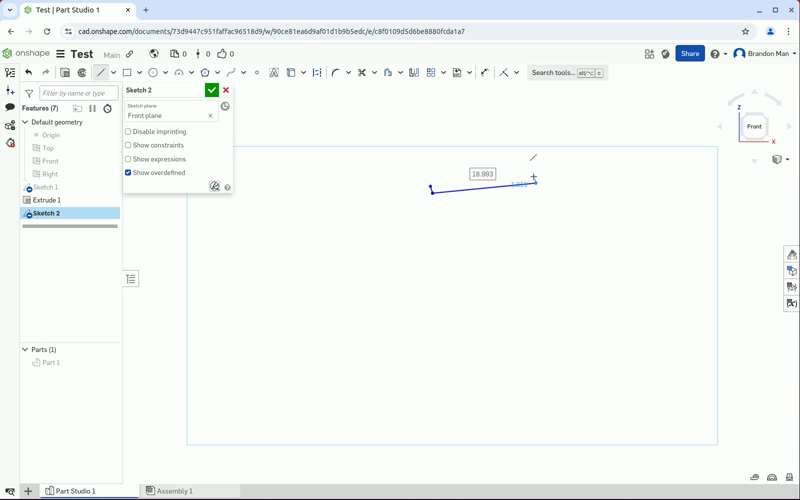
scroll(6)
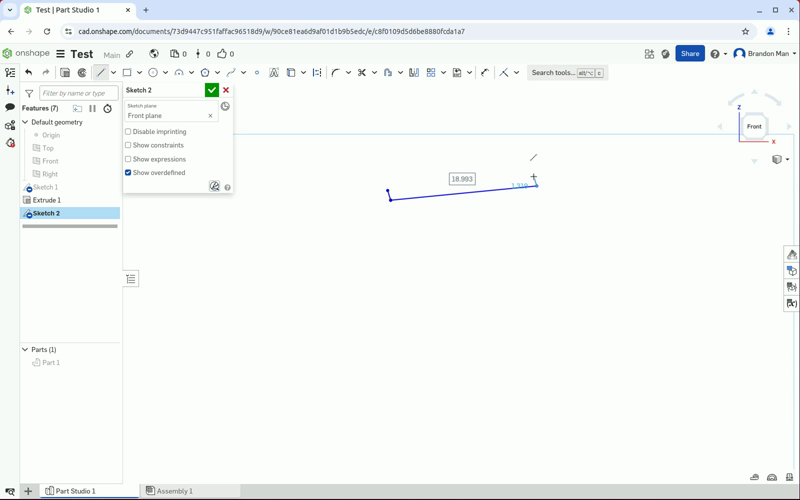
scroll(6)
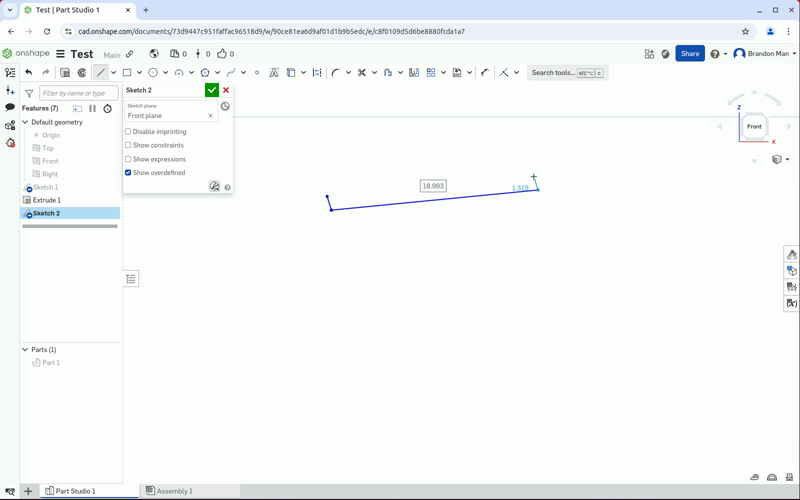
scroll(6)
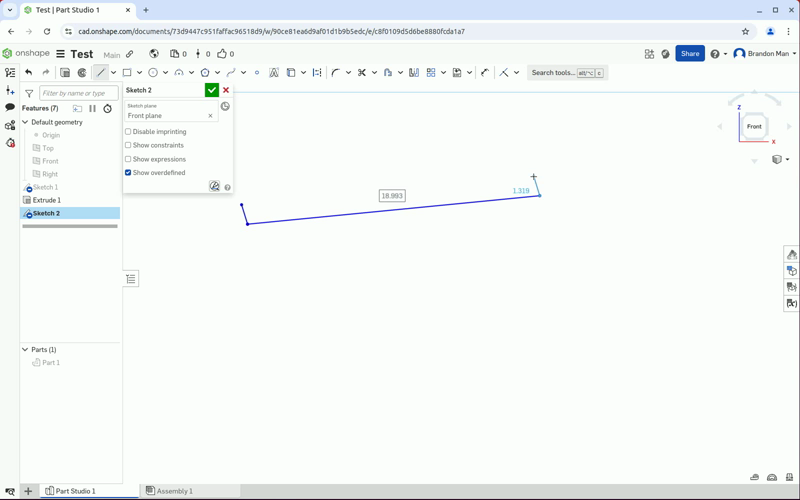
scroll(6)
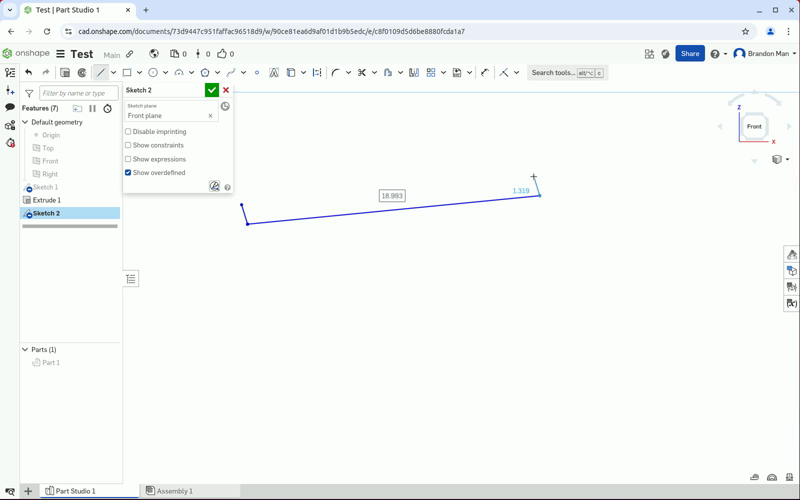
scroll(6)
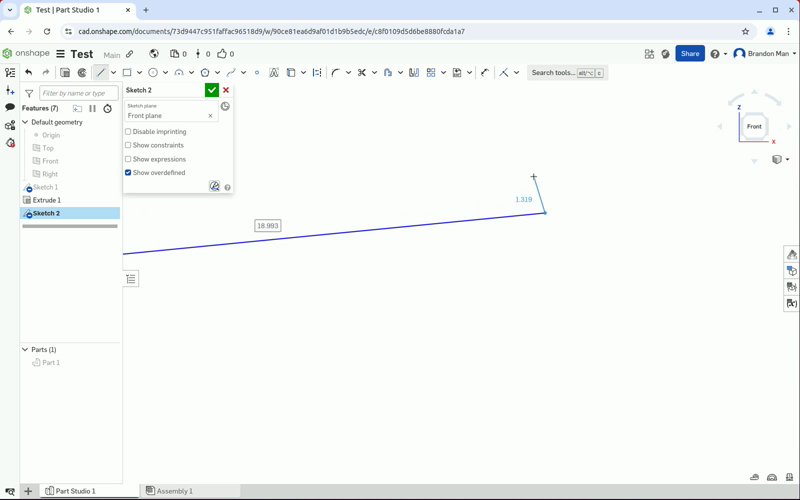
scroll(6)
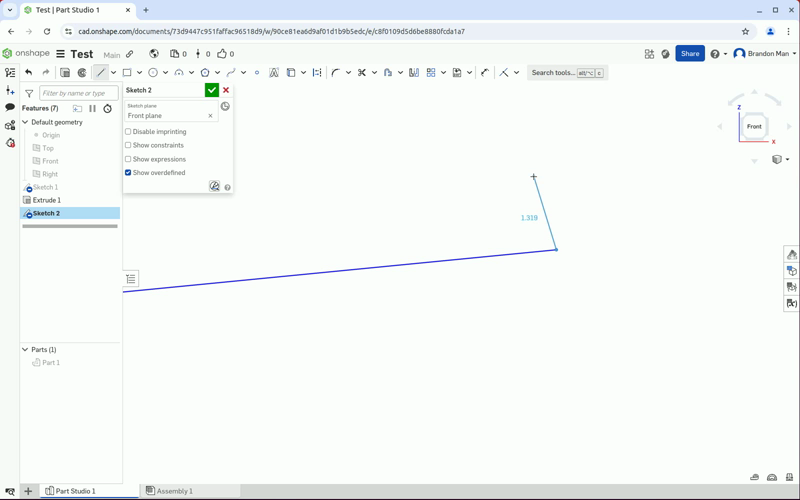
click(533, 176)
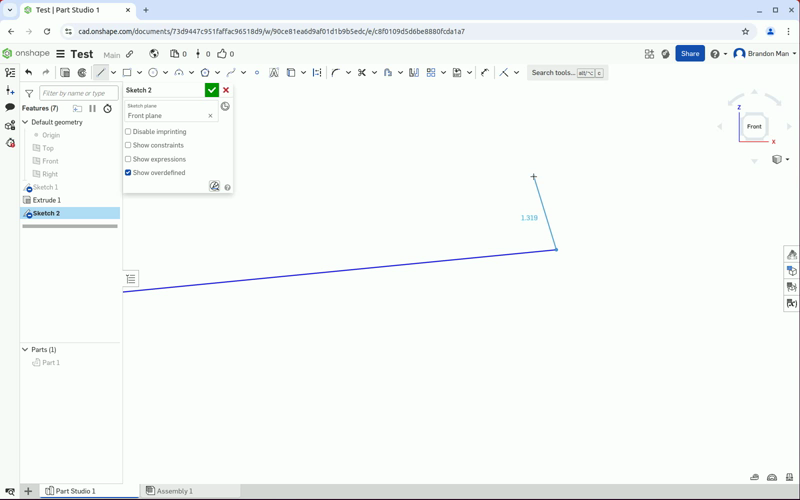
scroll(-6)
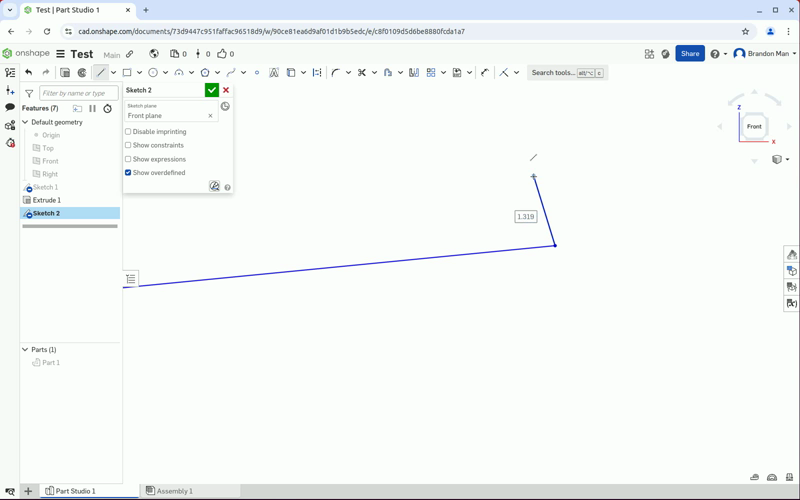
scroll(-6)
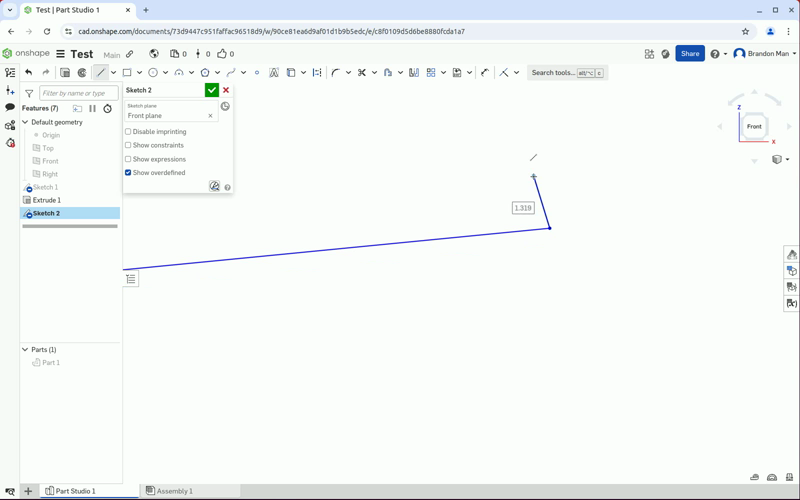
scroll(-6)
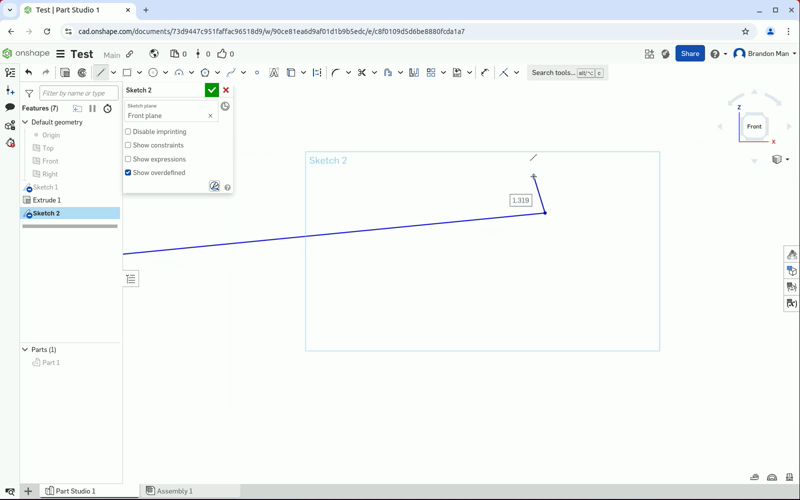
scroll(-6)
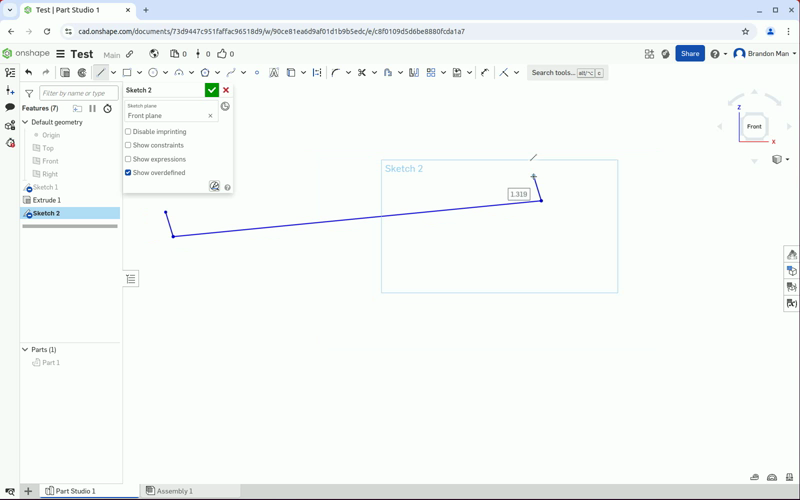
scroll(-6)
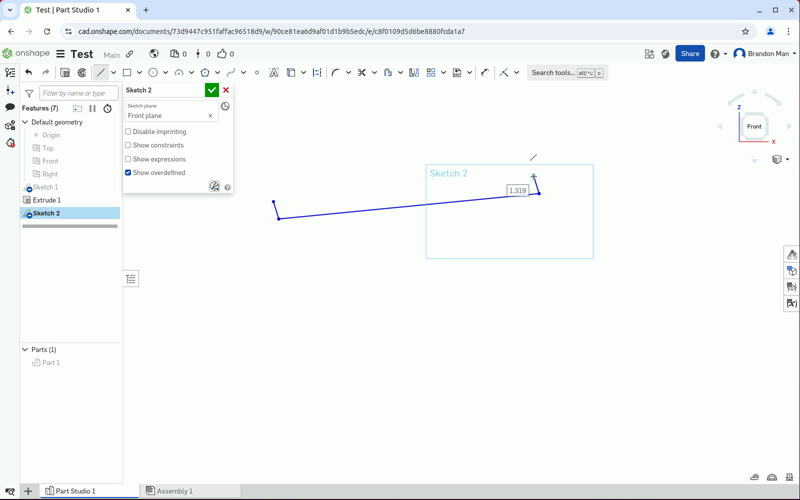
scroll(-6)
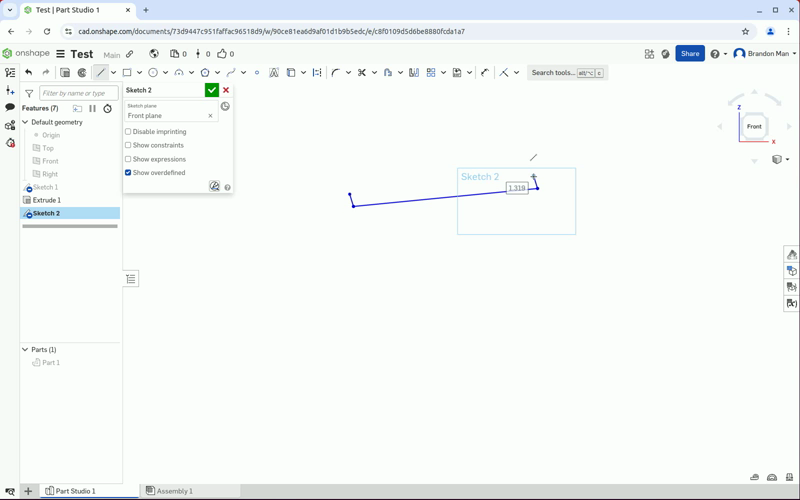
scroll(-6)
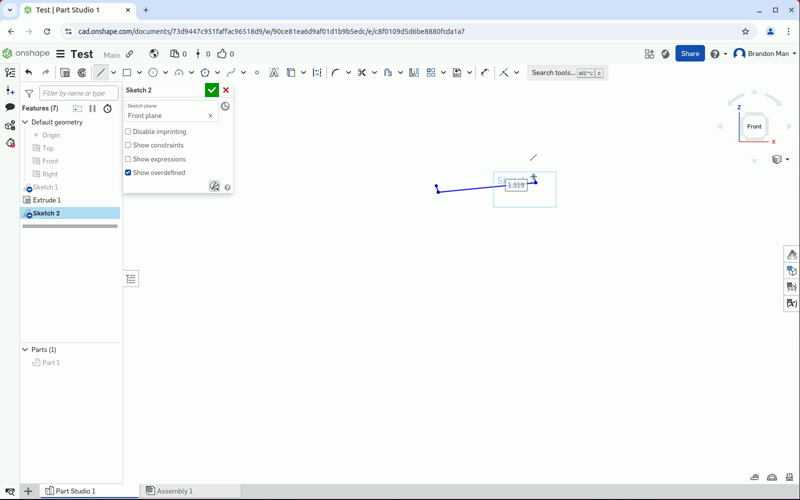
key_up(shift)
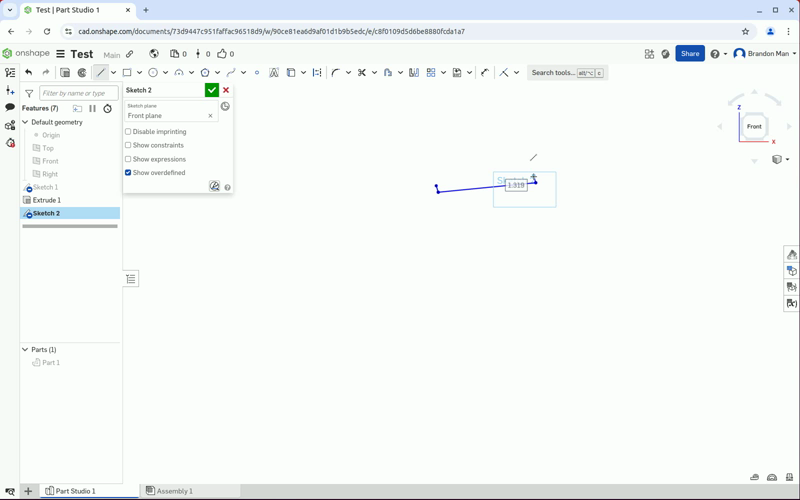
key_down(shift)
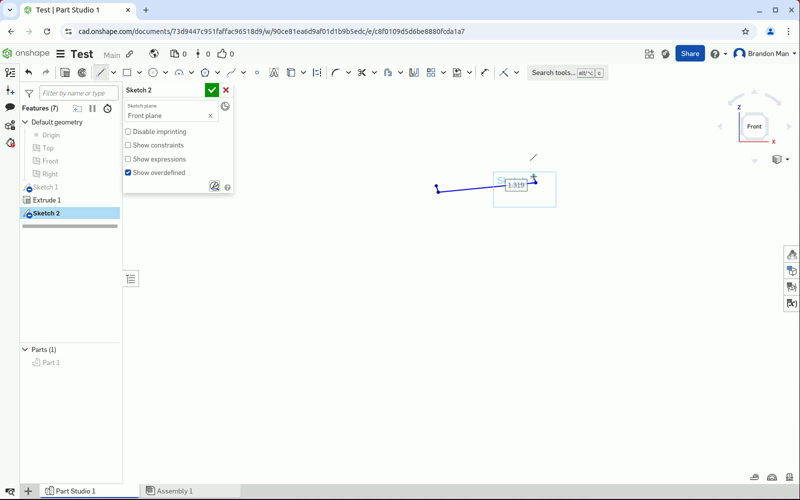
mouse_move(436, 185)
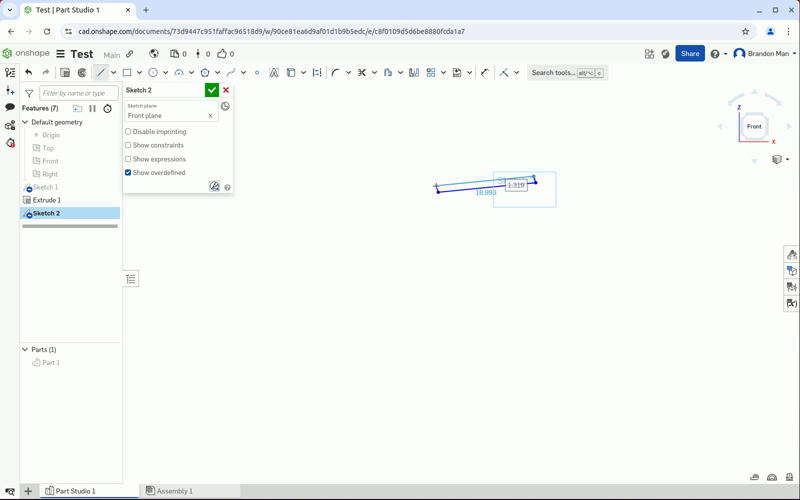
key_up(shift)
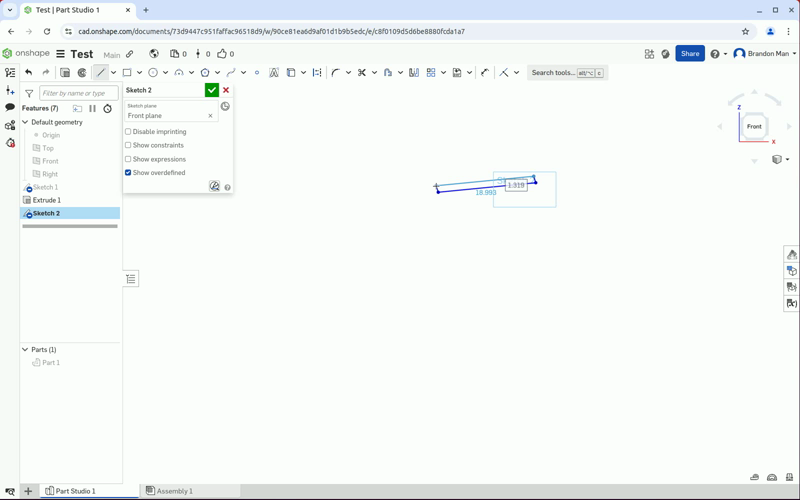
click(436, 185)
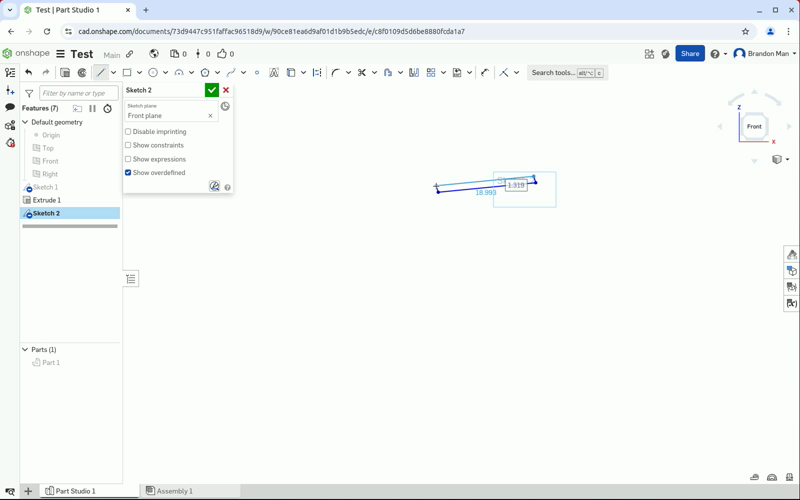
key(esc)
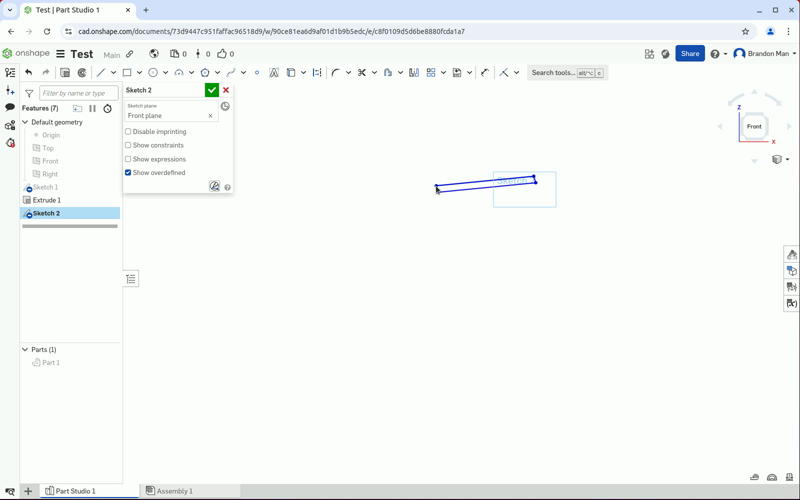
mouse_move(442, 188)
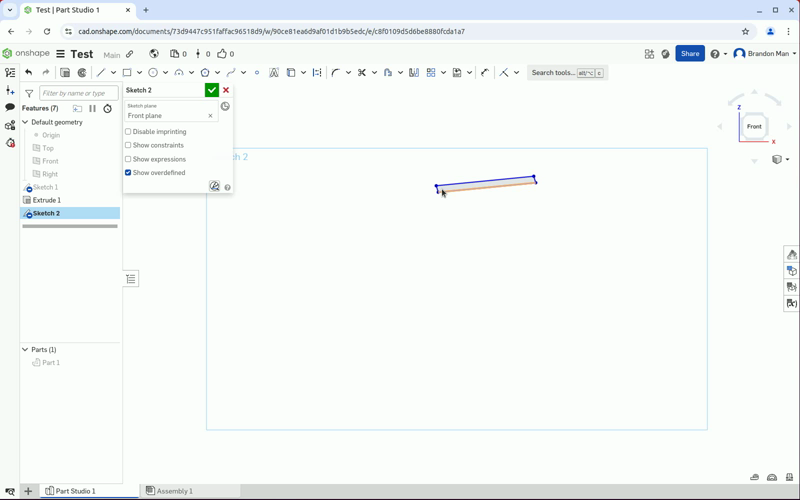
scroll(6)
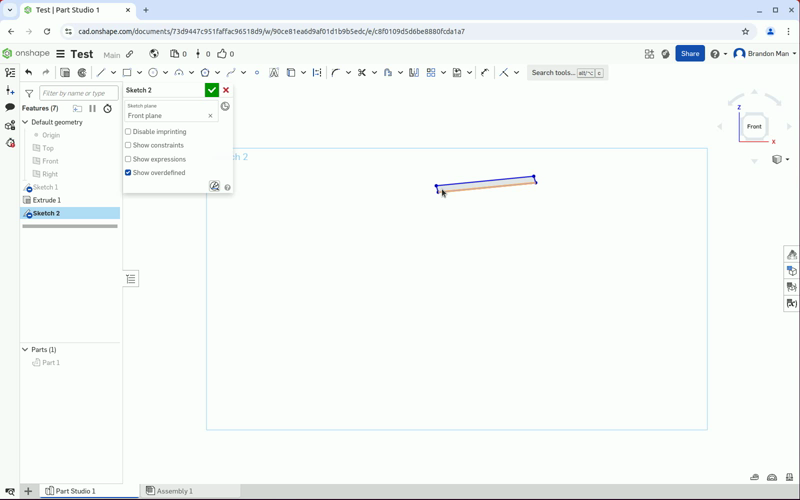
scroll(6)
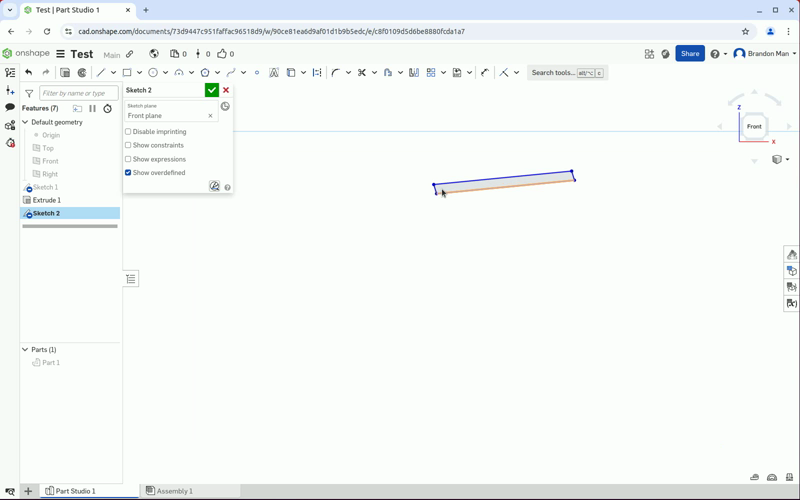
scroll(6)
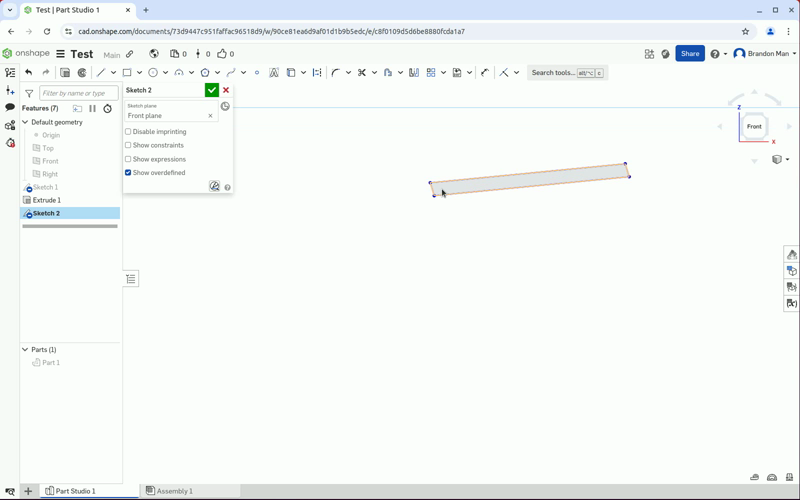
scroll(6)
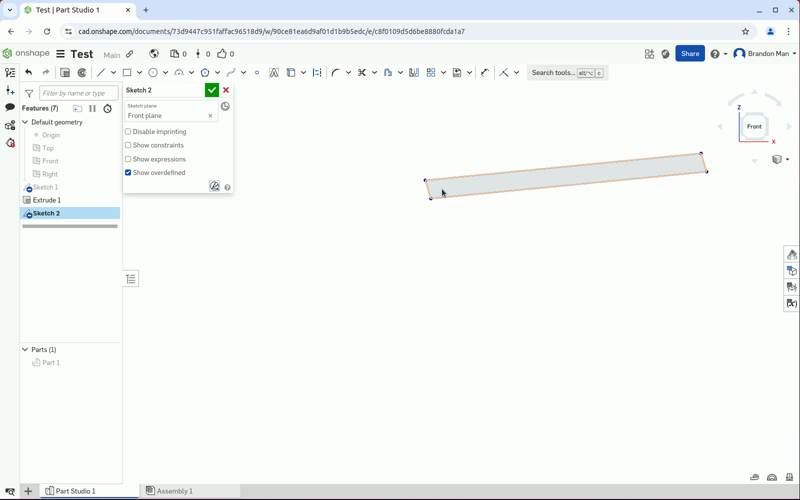
scroll(6)
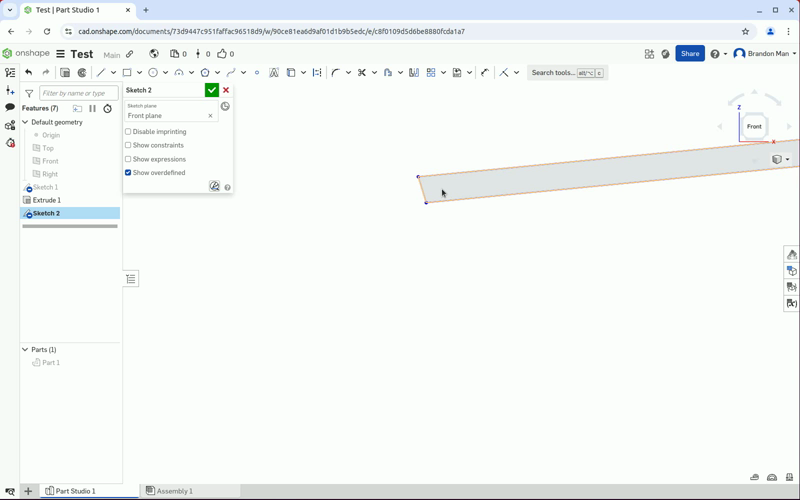
scroll(6)
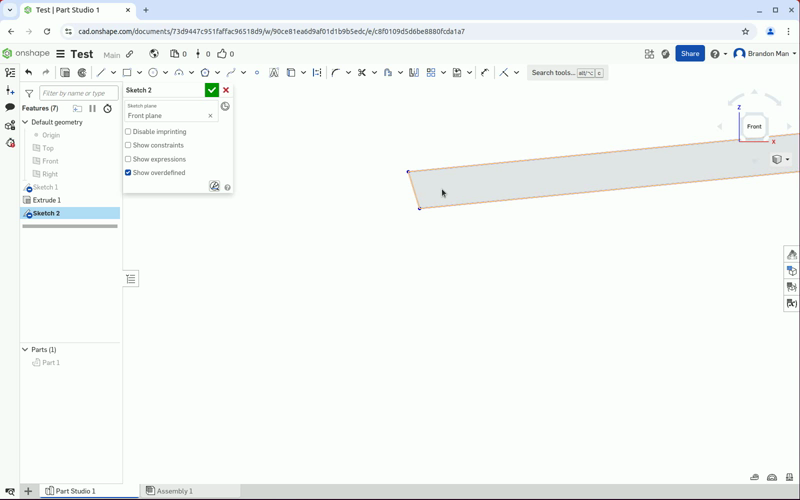
scroll(6)
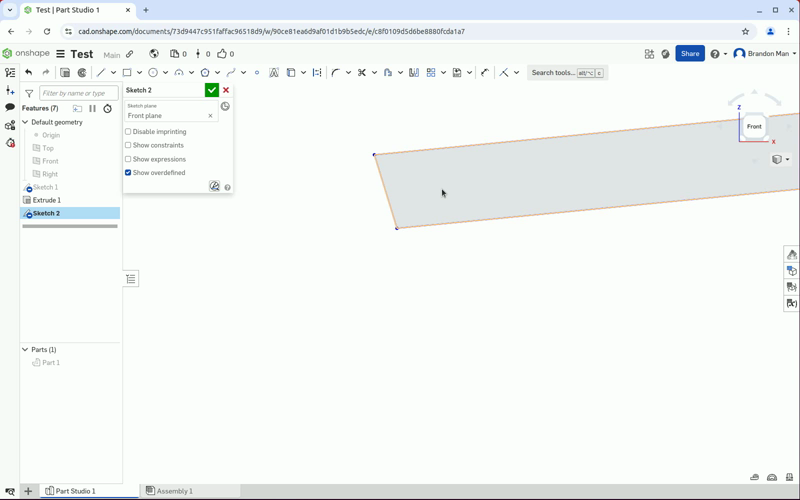
click(442, 188)
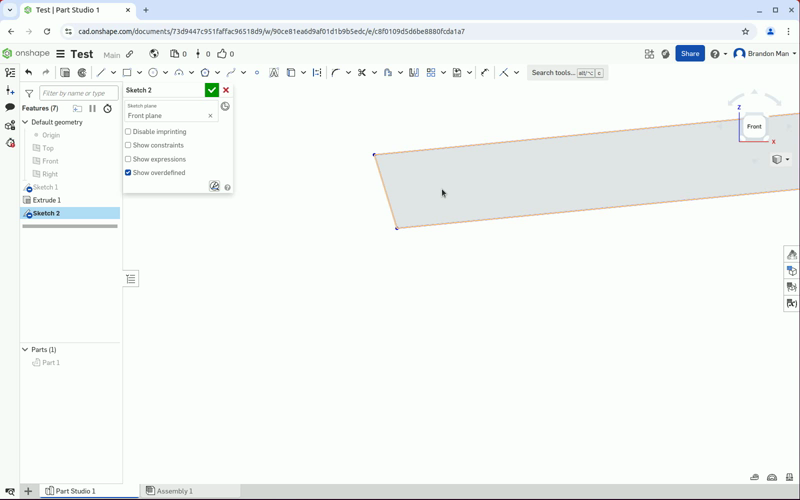
scroll(-6)
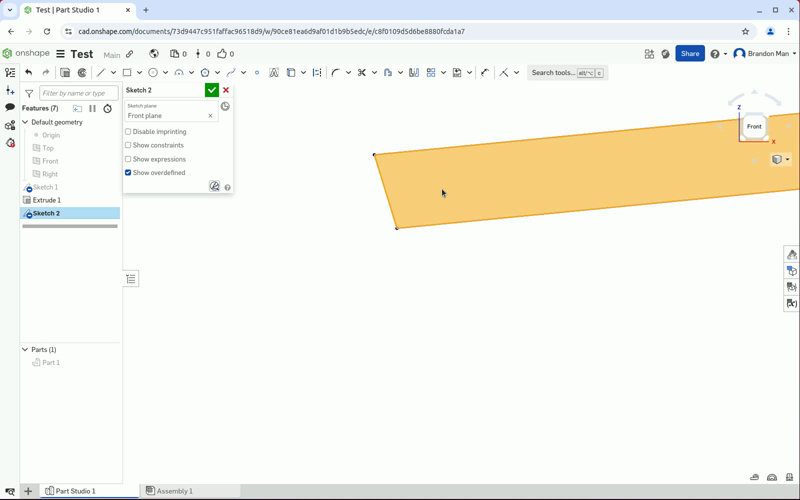
scroll(-6)
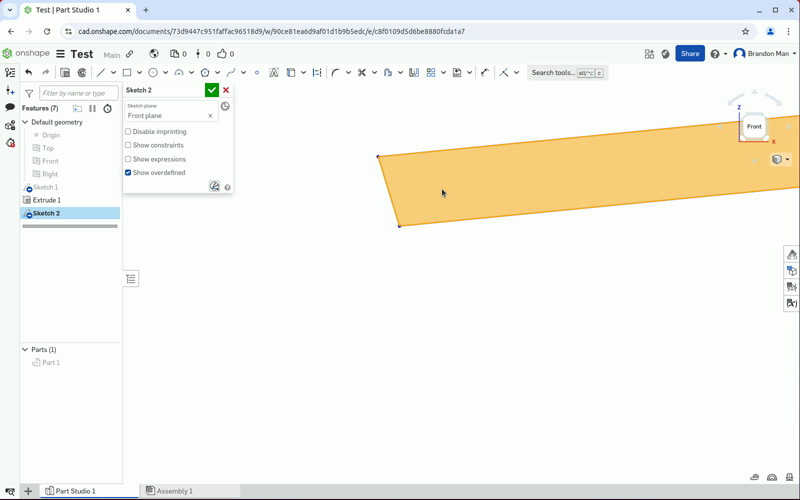
scroll(-6)
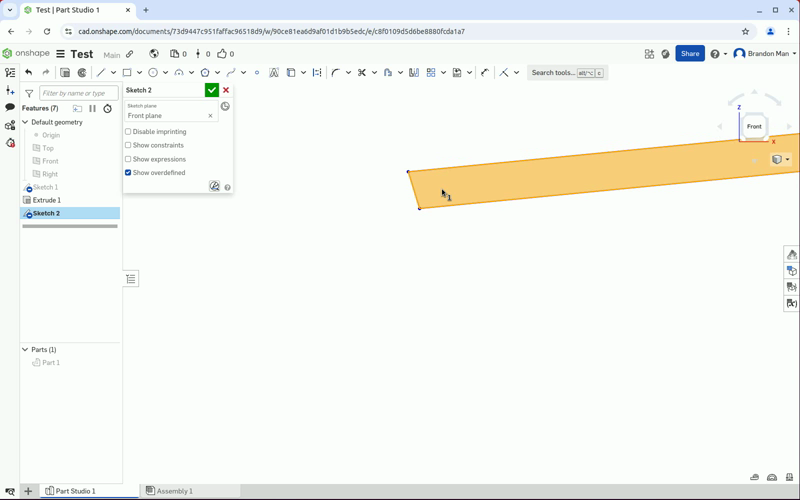
scroll(-6)
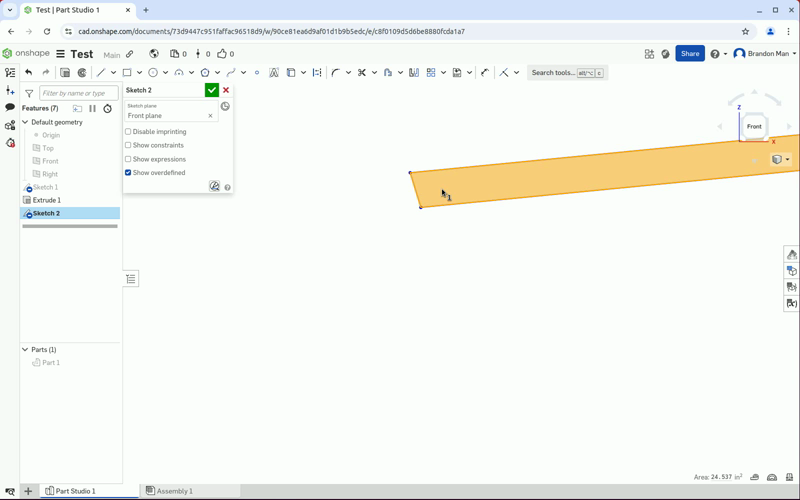
scroll(-6)
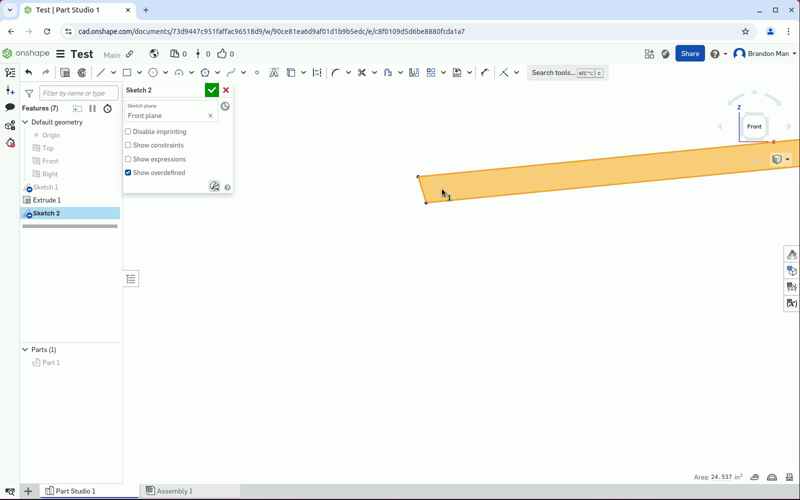
scroll(-6)
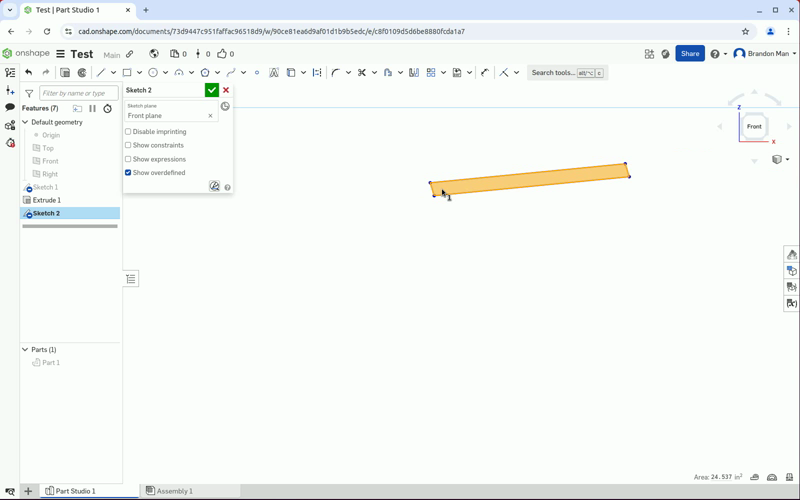
scroll(-6)
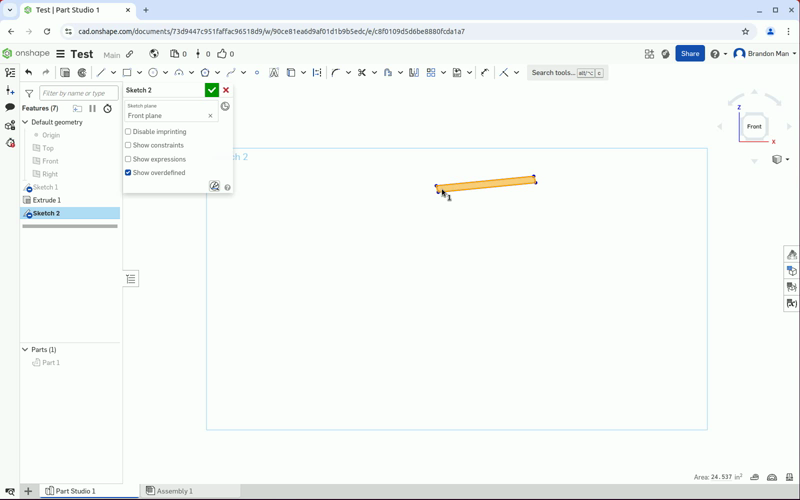
mouse_move(73, 352)
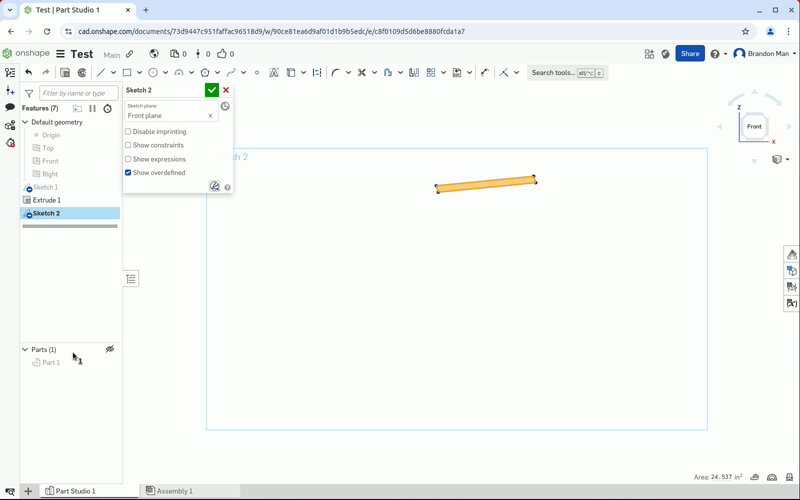
key(shift+y)
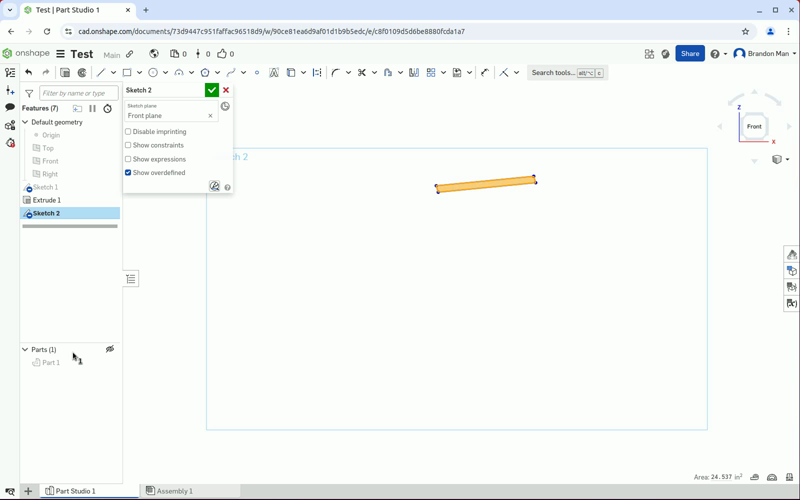
key(shift+e)
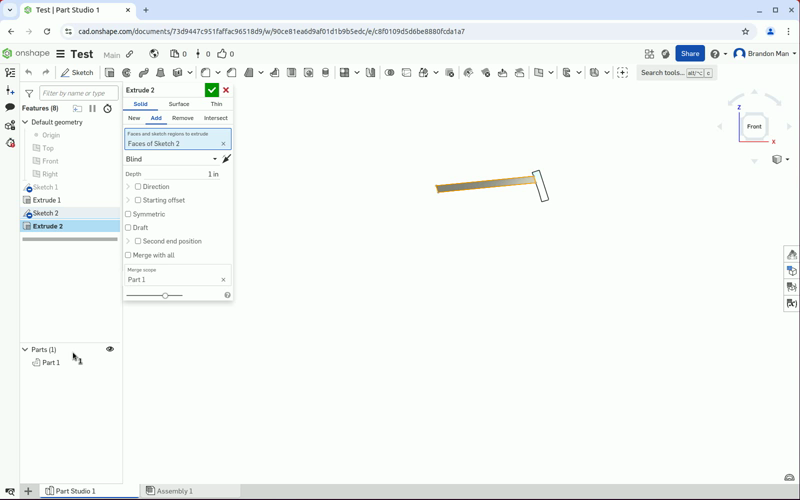
mouse_move(143, 106)
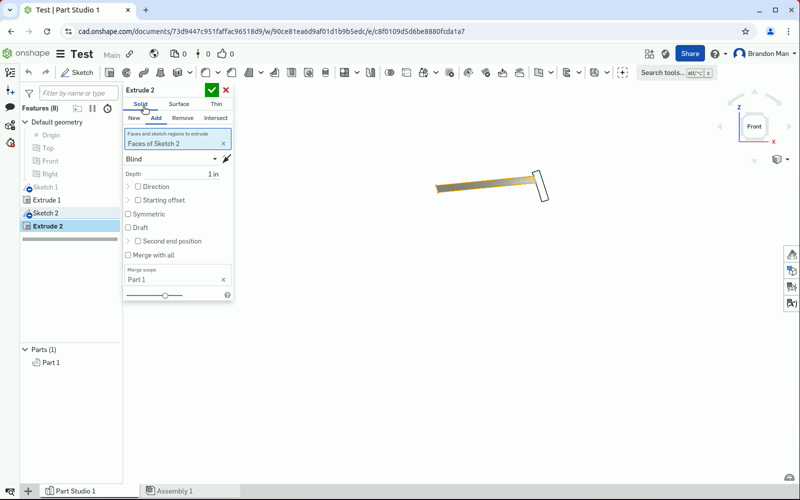
click(143, 106)
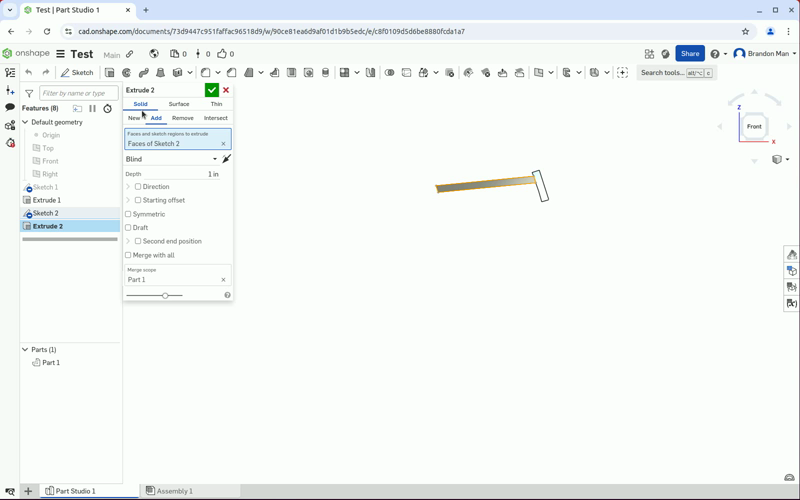
mouse_move(137, 120)
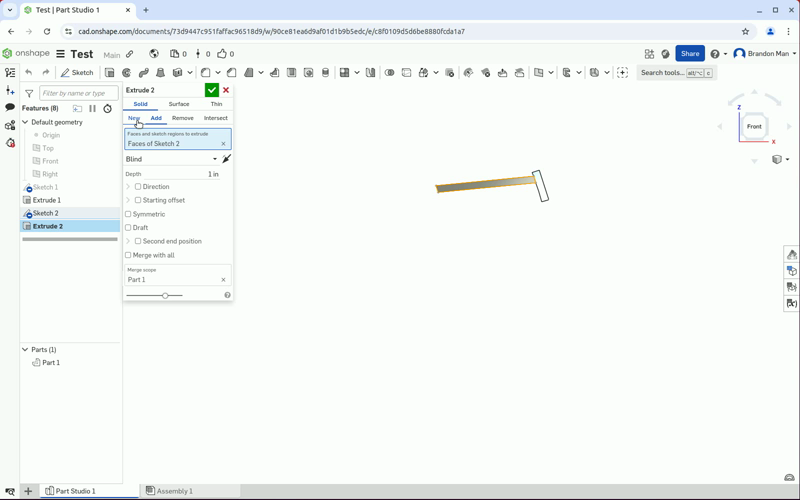
click(137, 120)
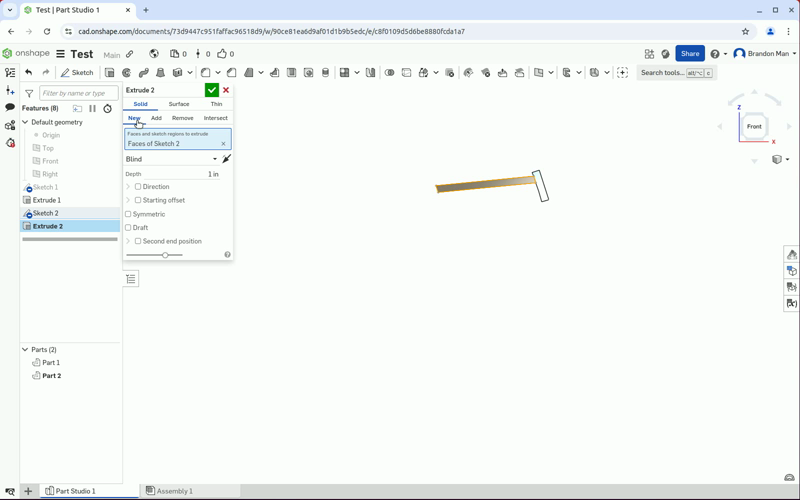
key(tab, 4)
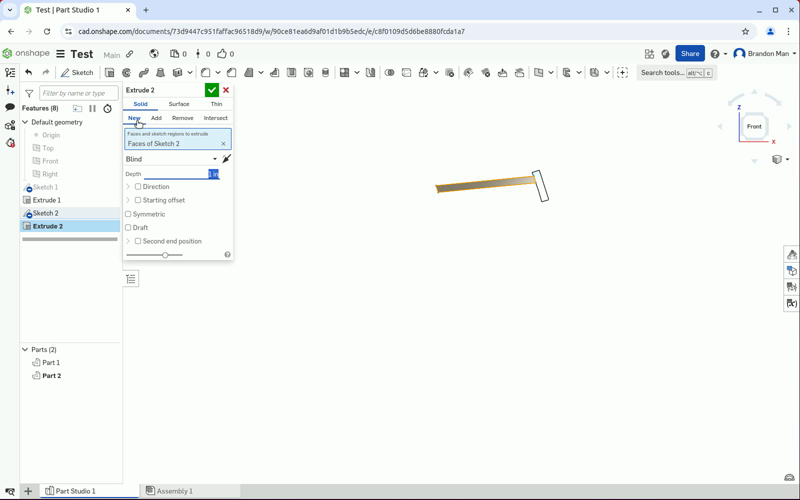
text(0.241)
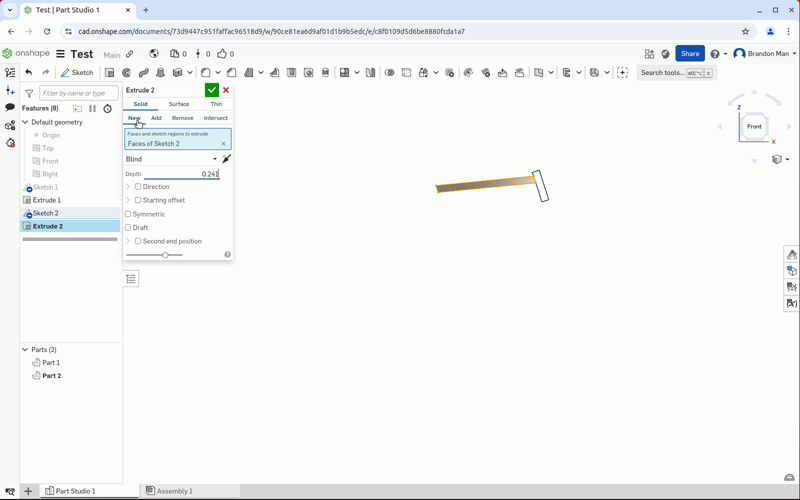
key(enter)
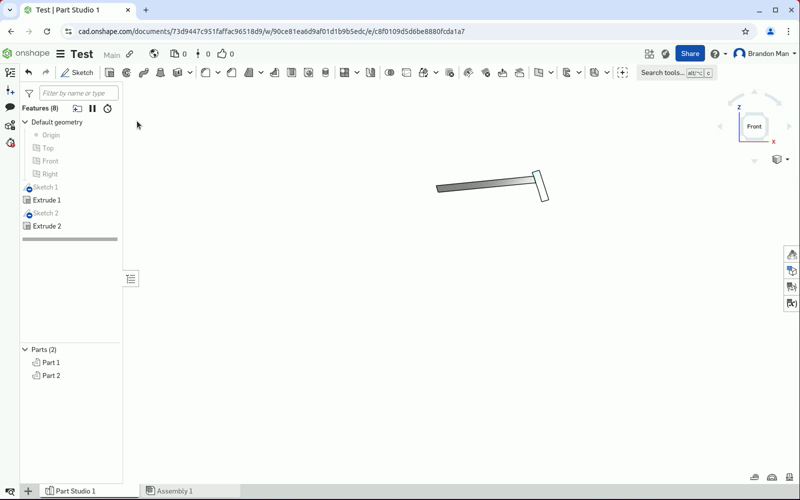
key(shift+h)
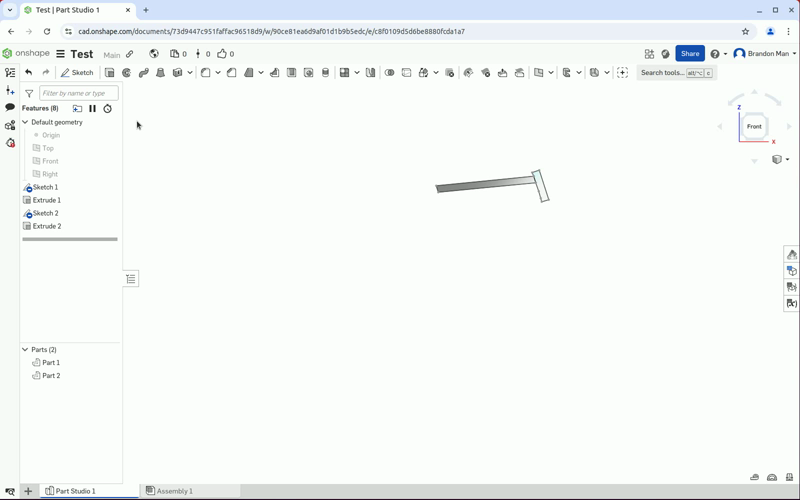
key(shift+h)
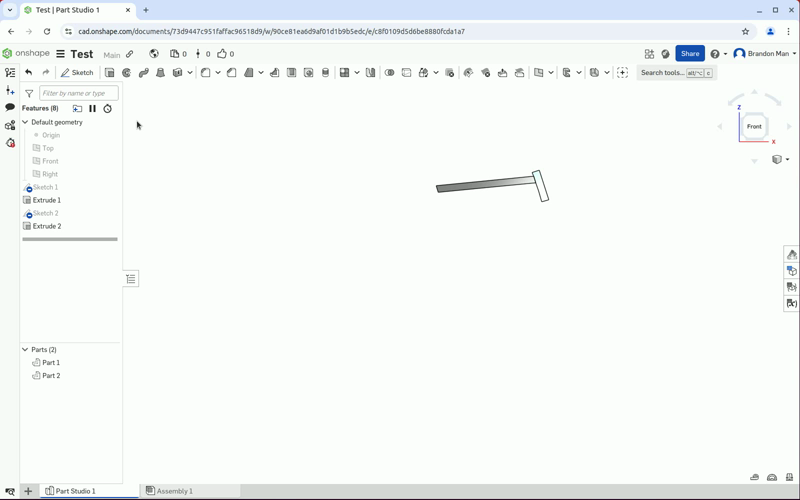
mouse_move(73, 189)
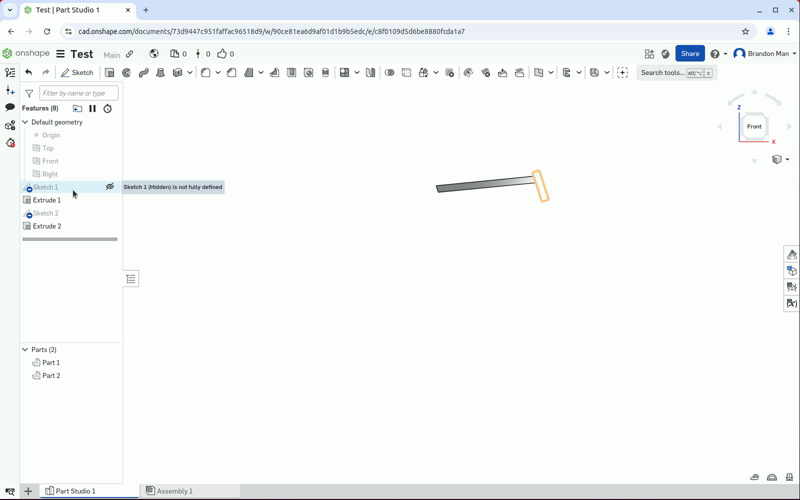
click(73, 189)
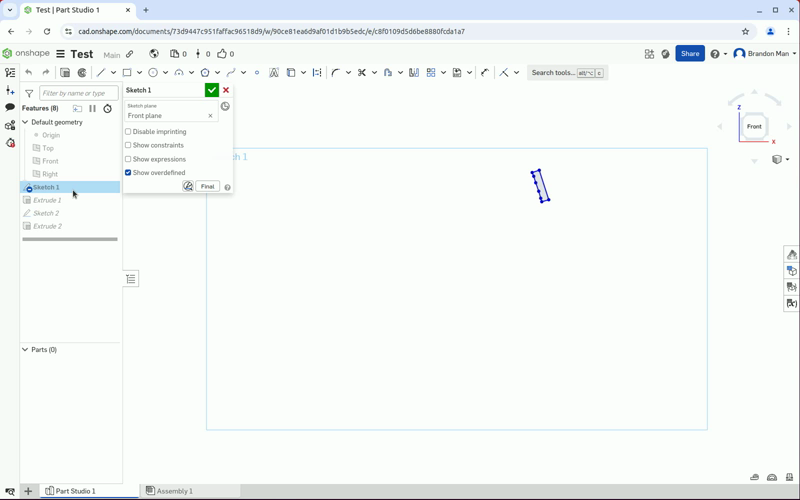
mouse_move(229, 92)
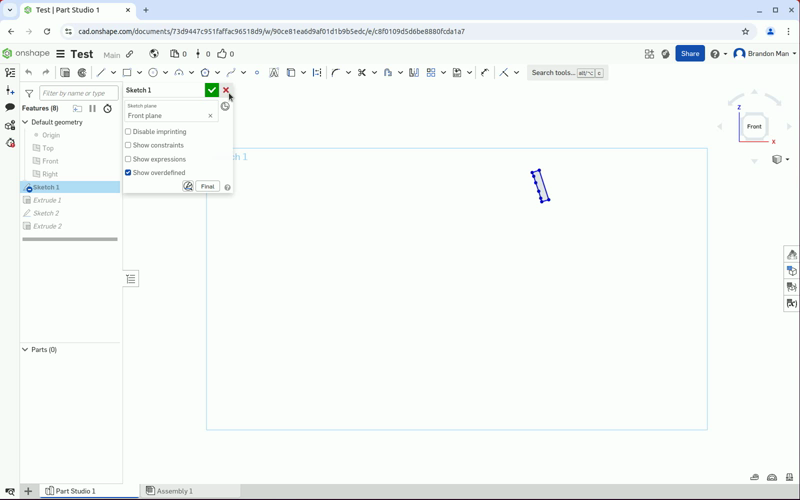
click(229, 92)
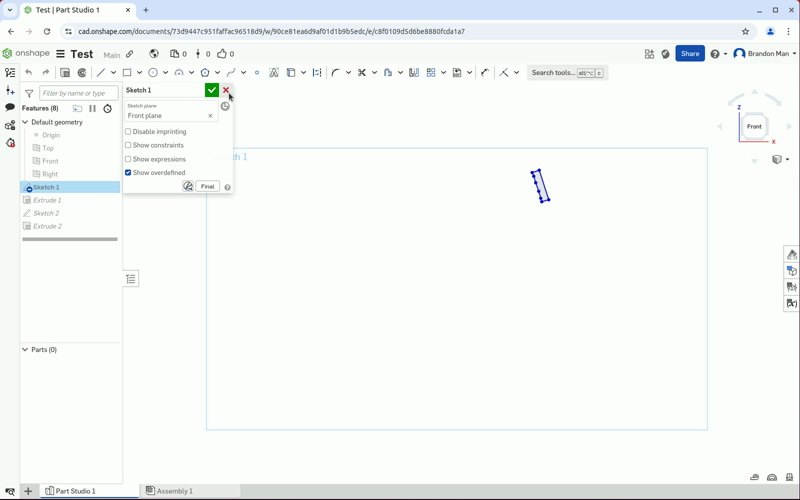
key(shift+s)
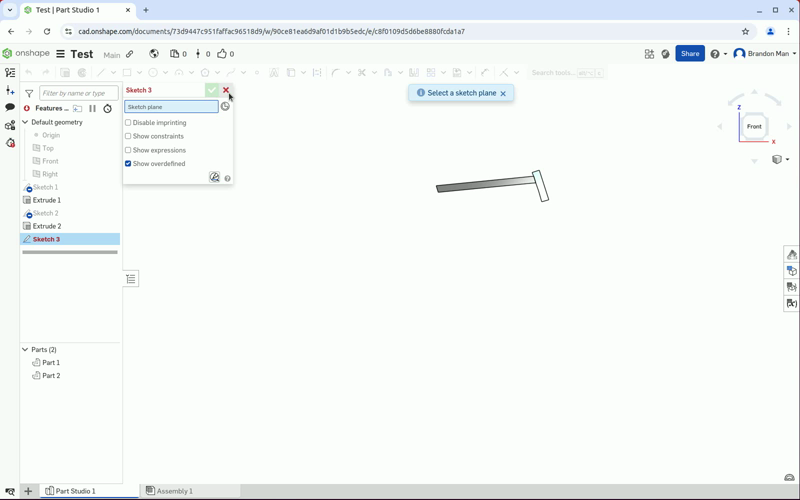
mouse_move(73, 163)
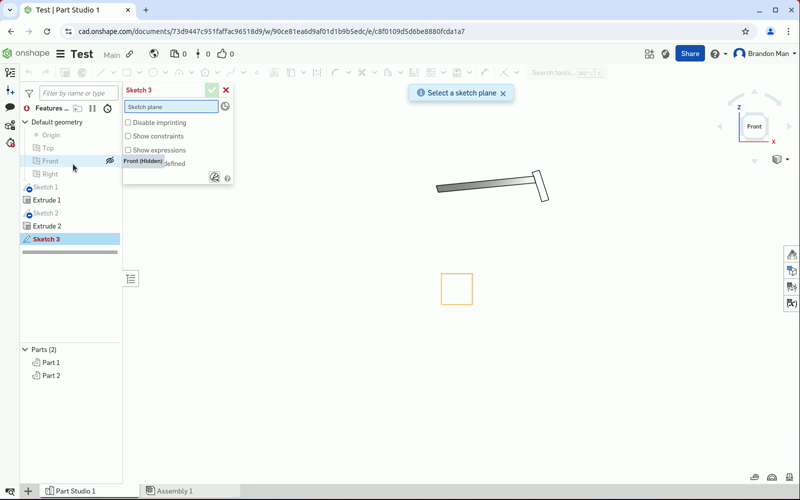
click(73, 163)
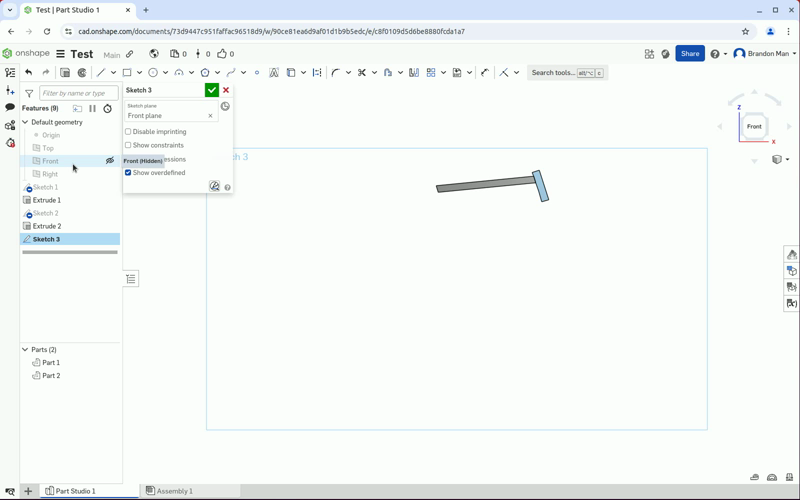
mouse_move(73, 352)
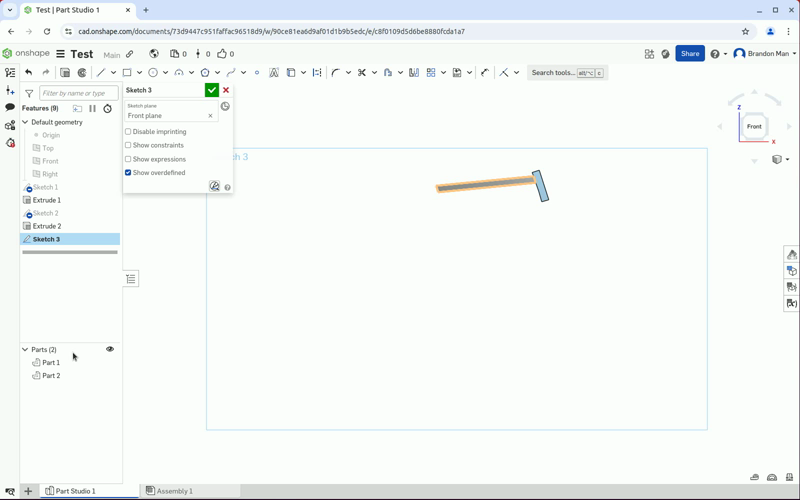
key(y)
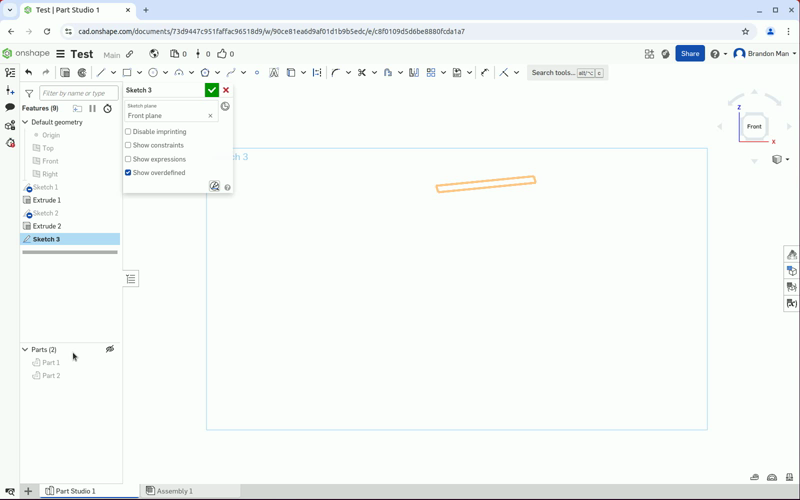
key(c)
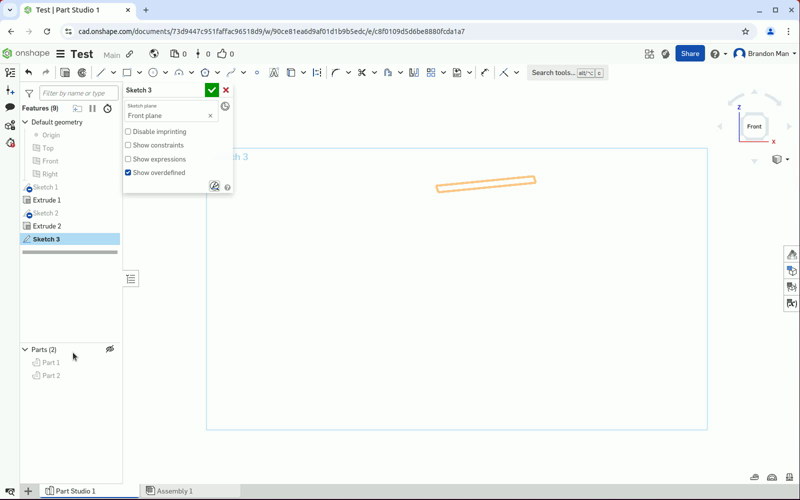
key_down(shift)
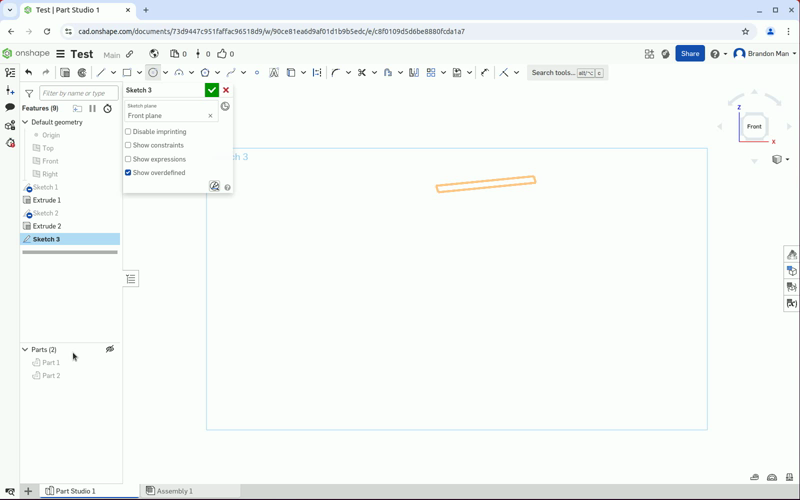
mouse_move(461, 282)
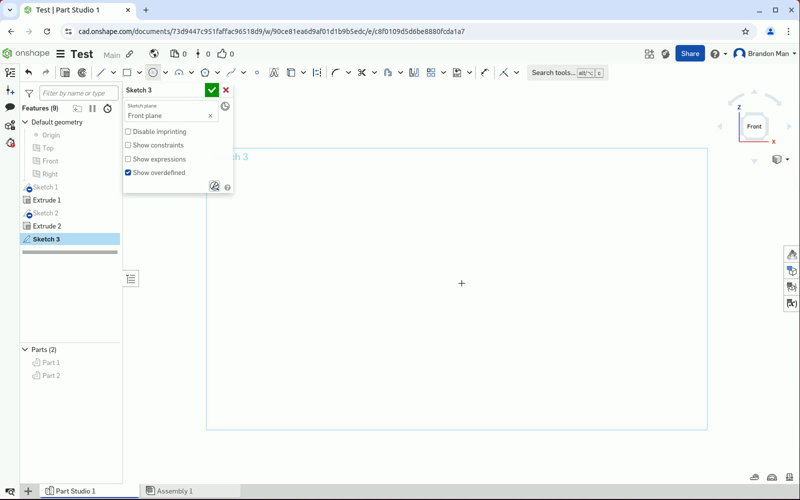
click(461, 282)
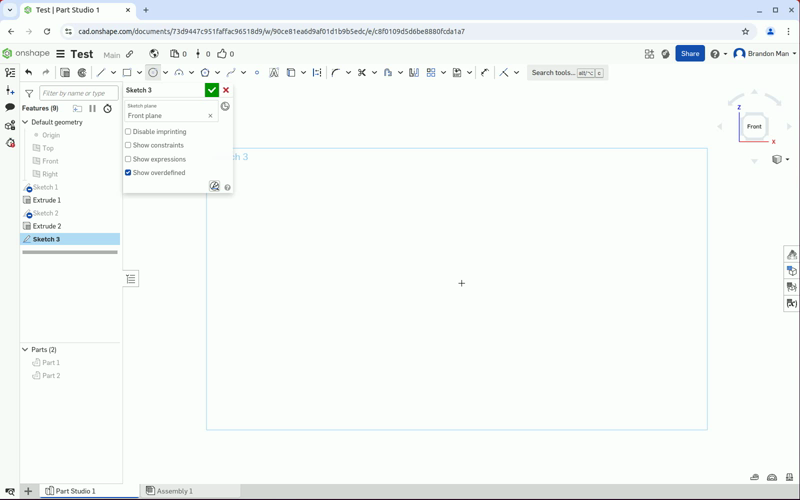
key_up(shift)
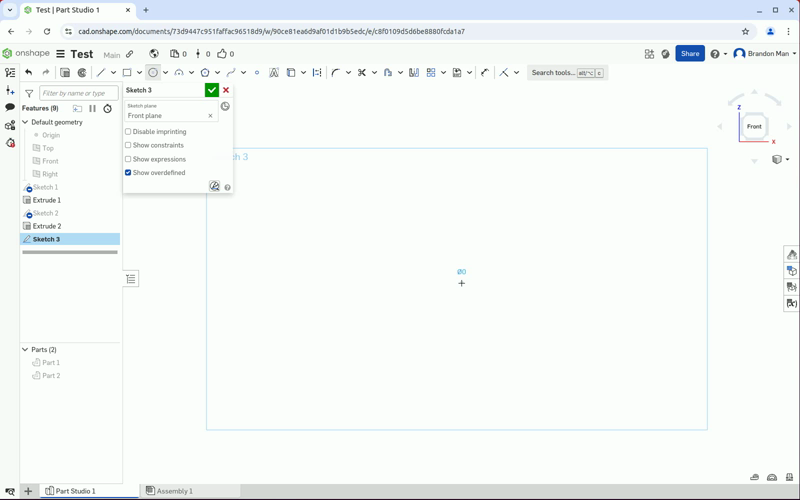
mouse_move(466, 282)
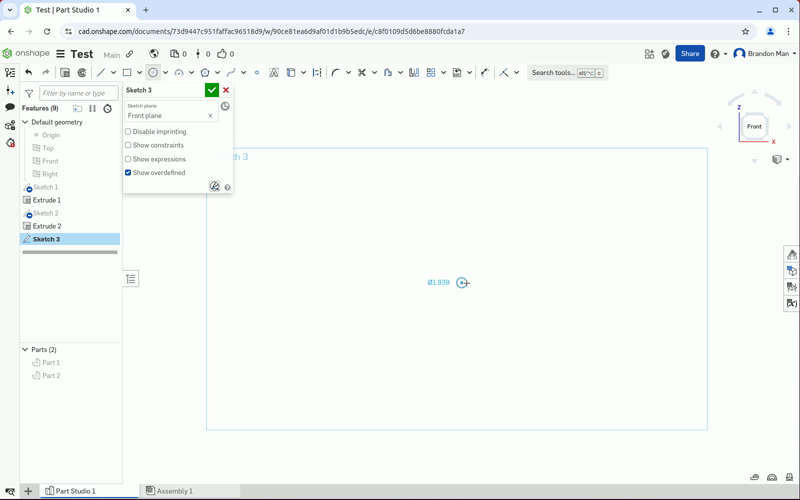
click(466, 282)
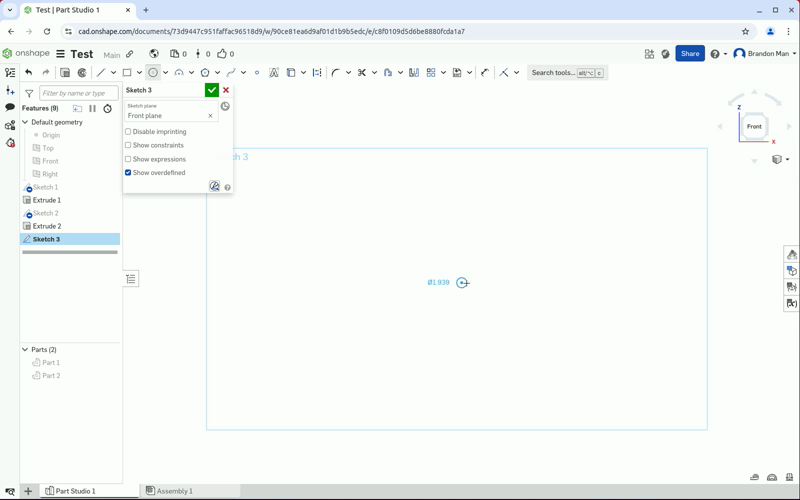
key(esc)
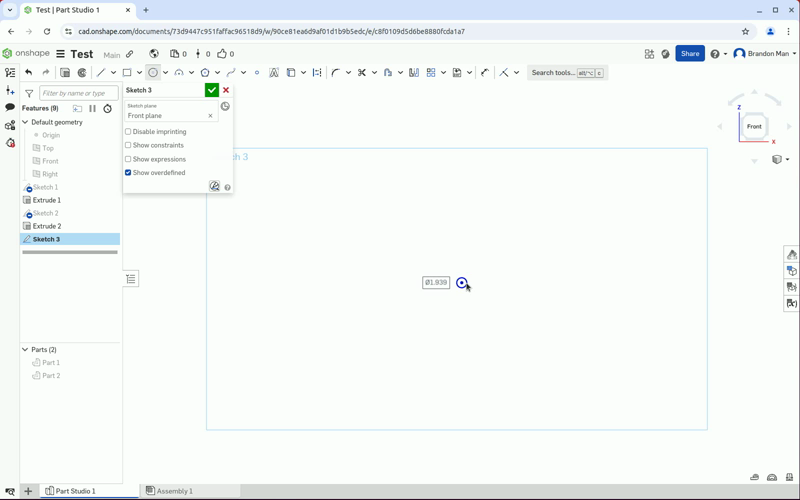
mouse_move(460, 285)
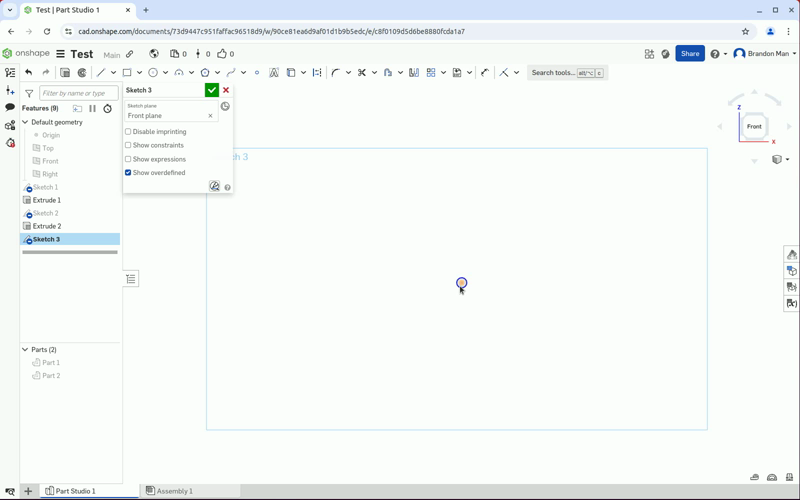
scroll(6)
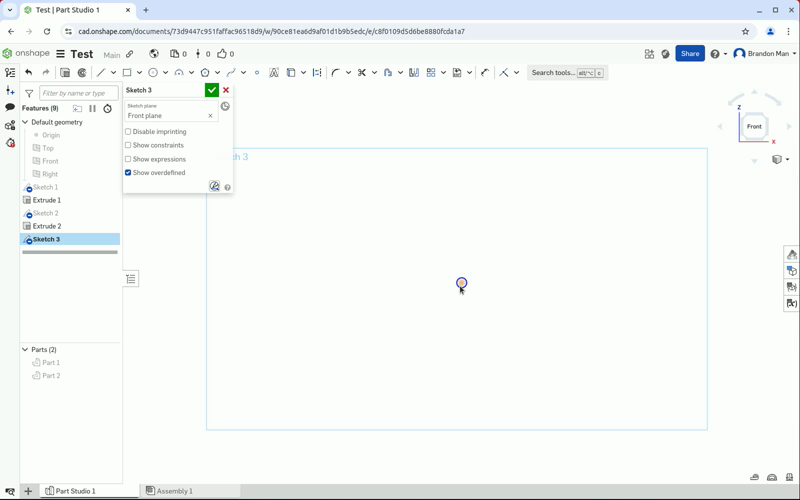
scroll(6)
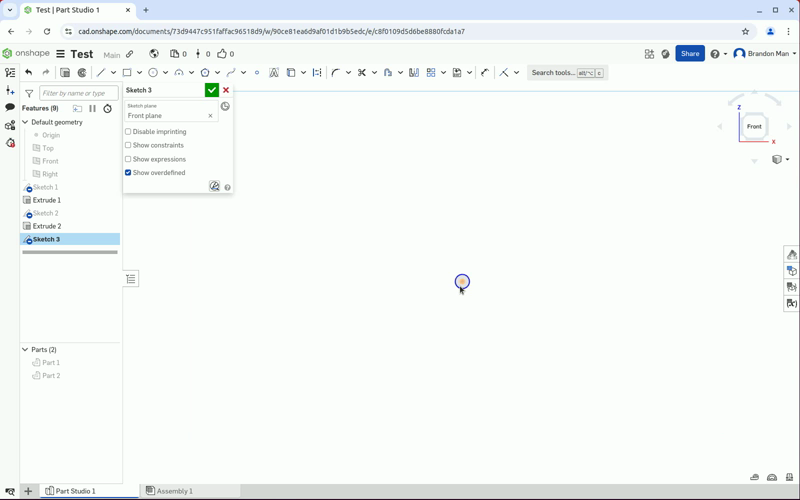
scroll(6)
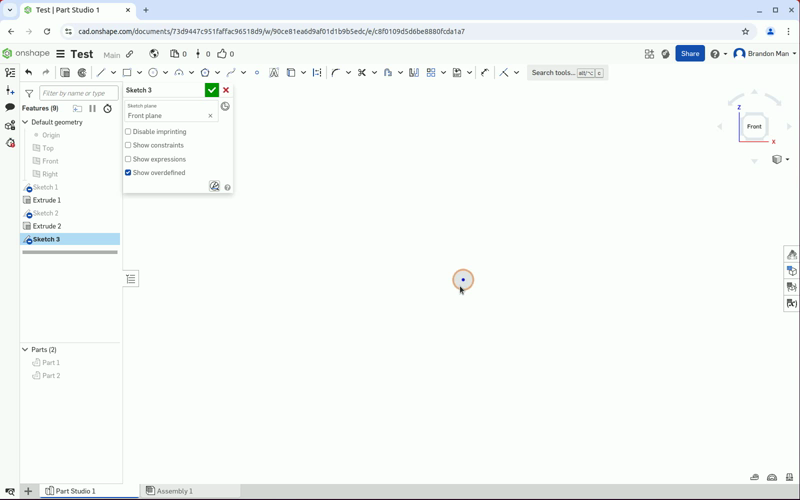
scroll(6)
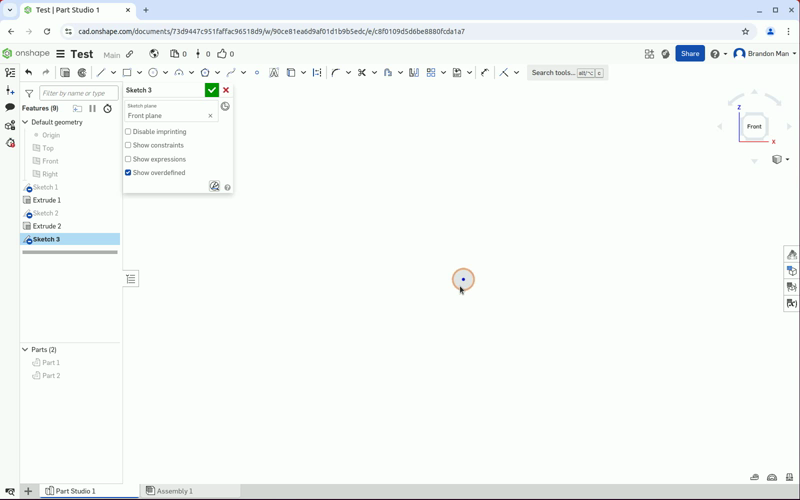
scroll(6)
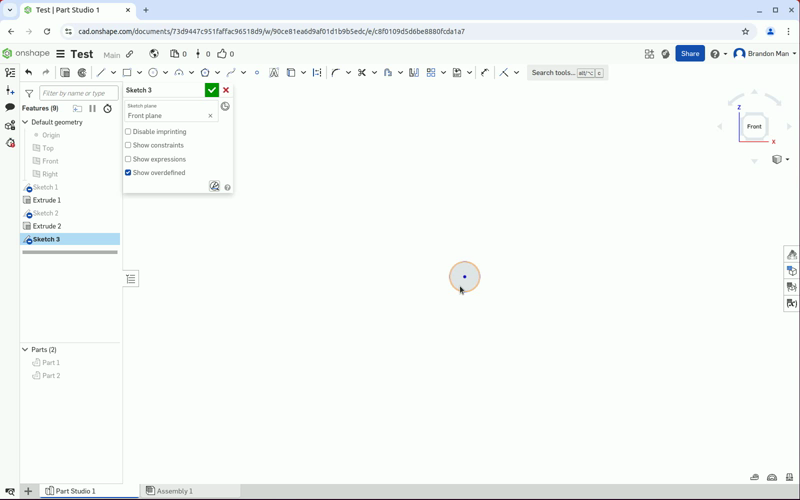
scroll(6)
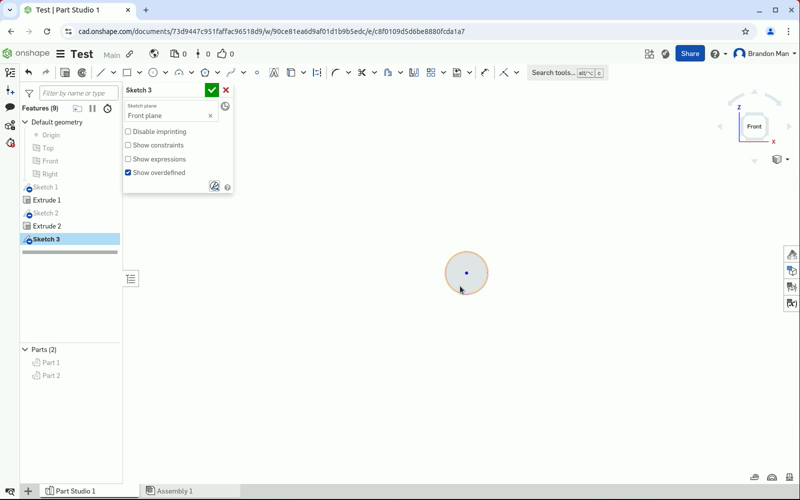
scroll(6)
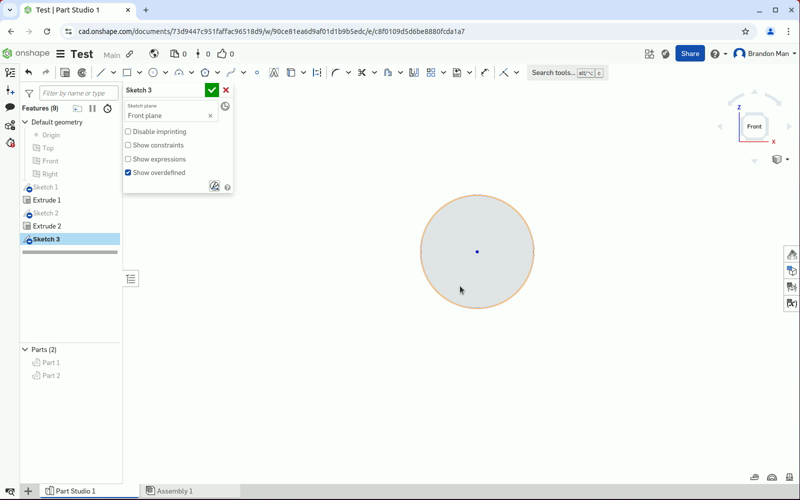
click(460, 285)
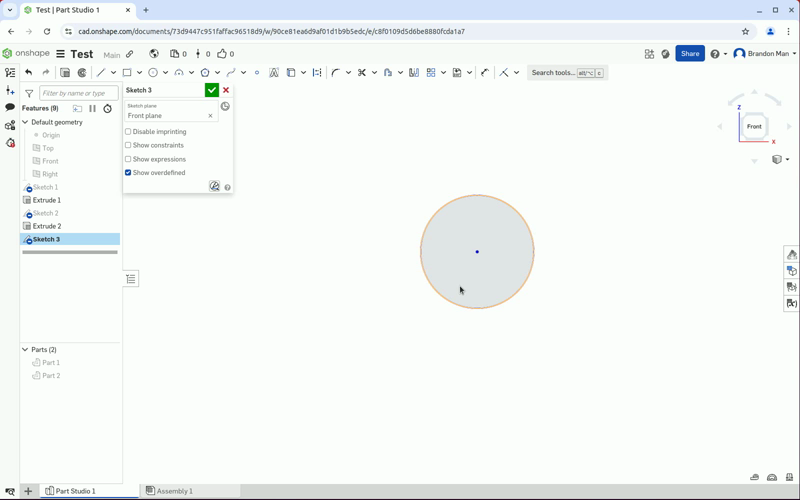
scroll(-6)
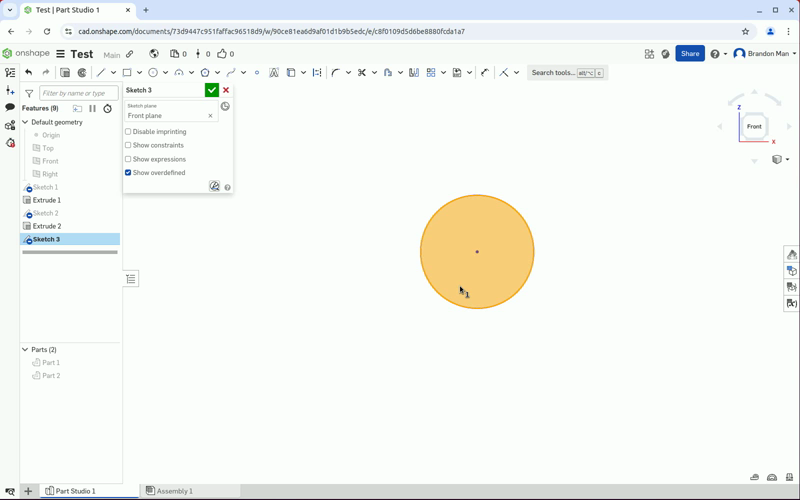
scroll(-6)
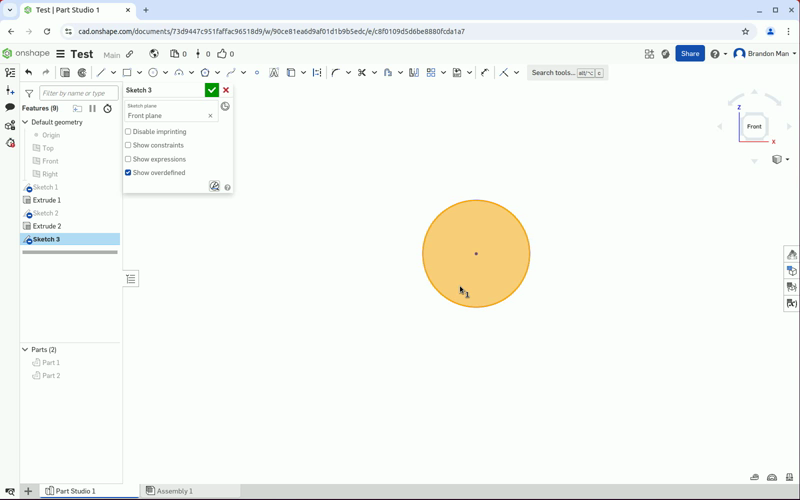
scroll(-6)
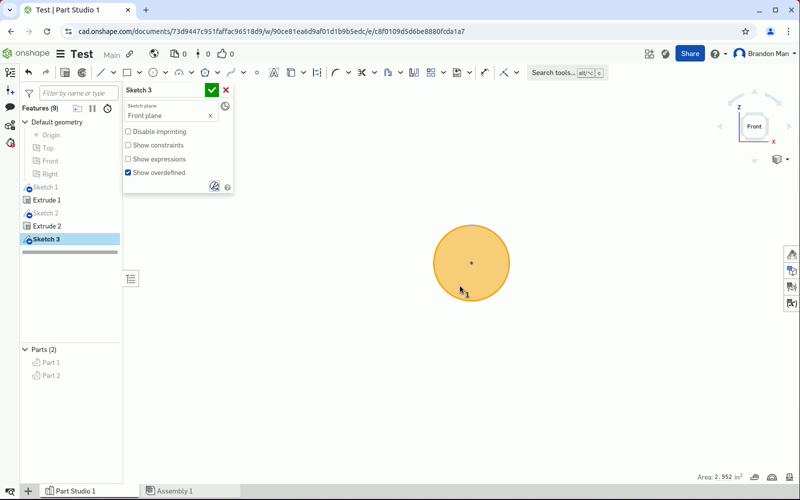
scroll(-6)
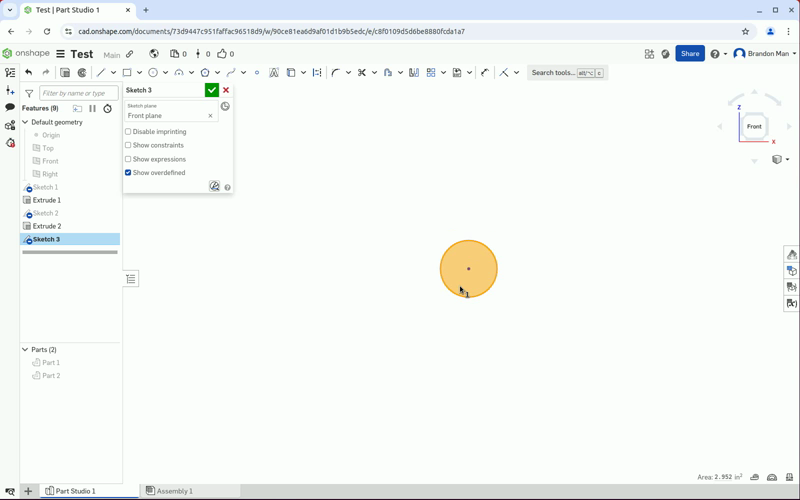
scroll(-6)
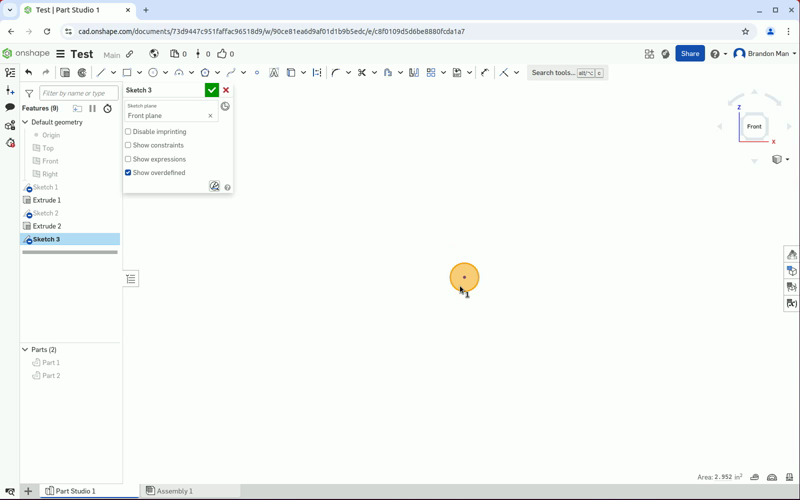
scroll(-6)
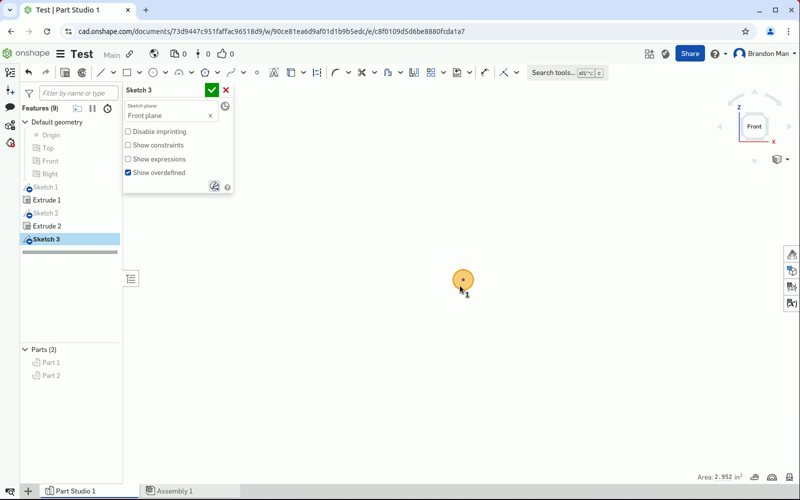
scroll(-6)
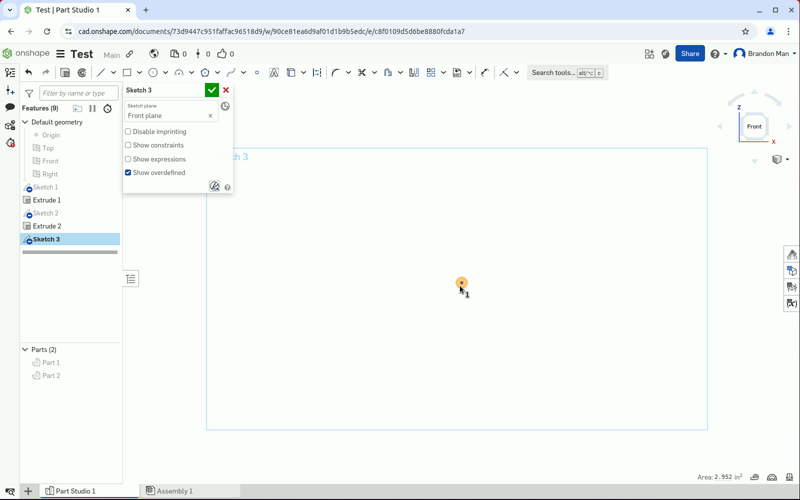
mouse_move(73, 352)
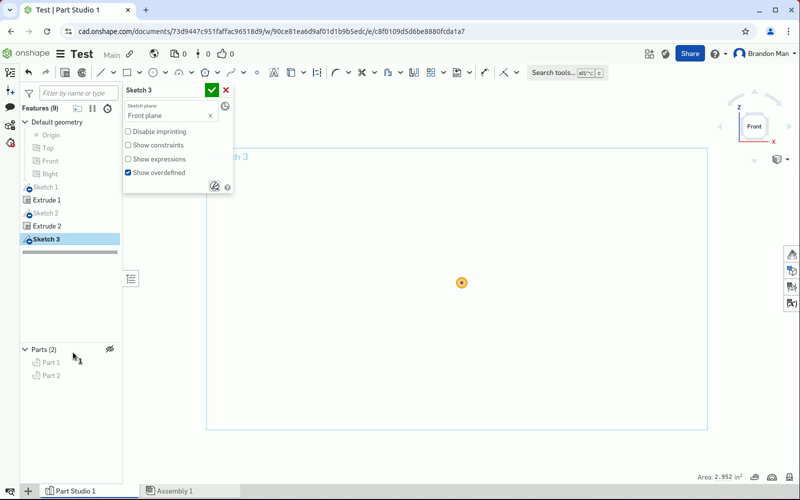
key(shift+y)
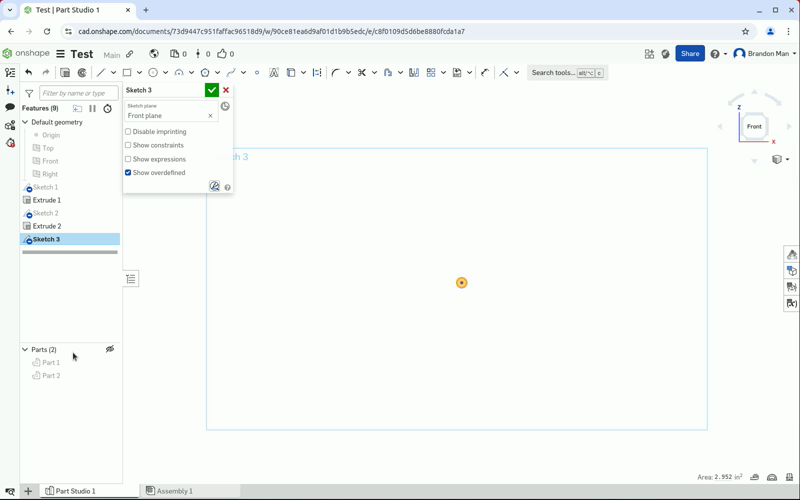
key(shift+e)
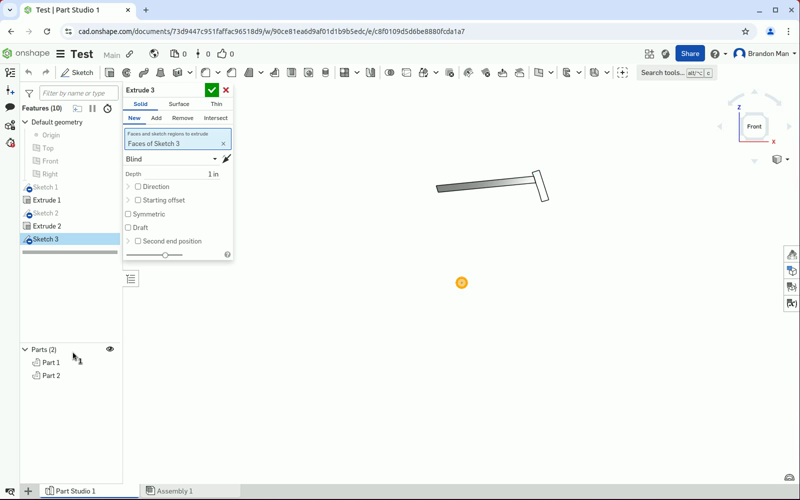
mouse_move(143, 106)
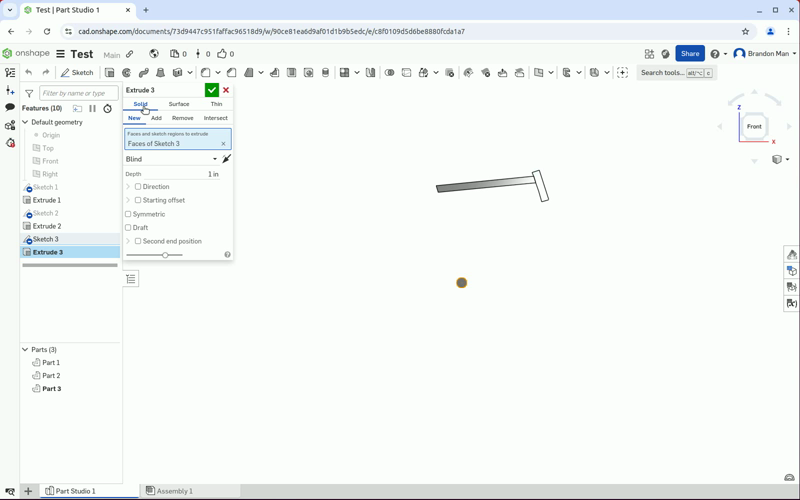
click(143, 106)
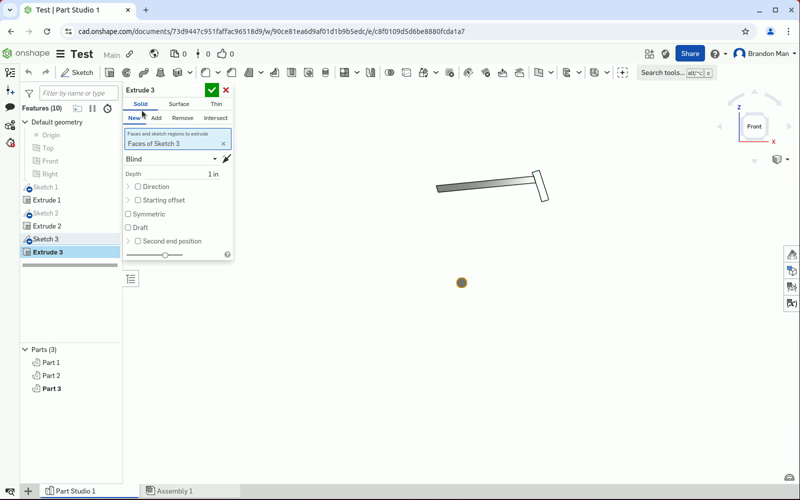
mouse_move(137, 120)
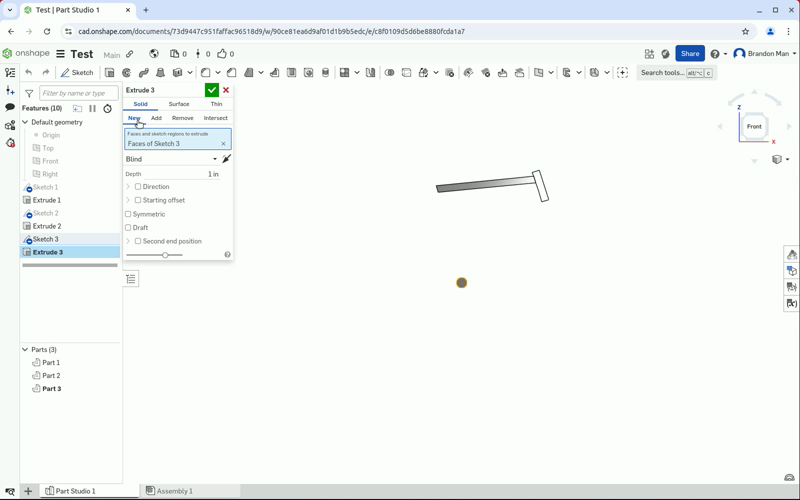
click(137, 120)
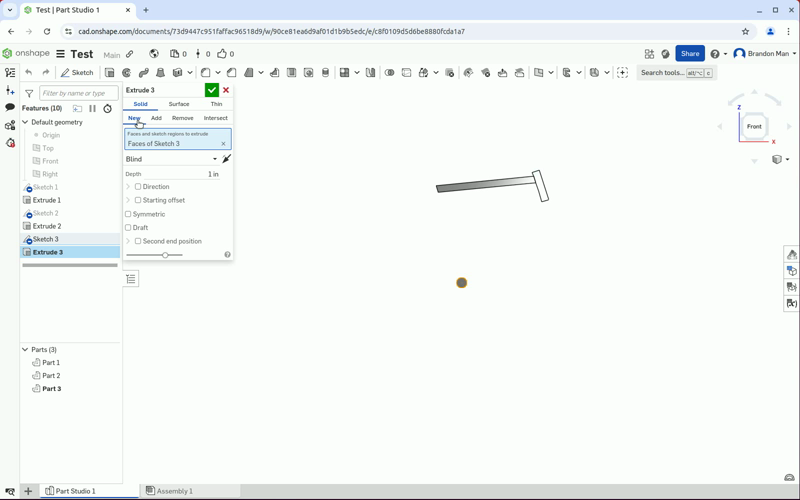
key(tab, 4)
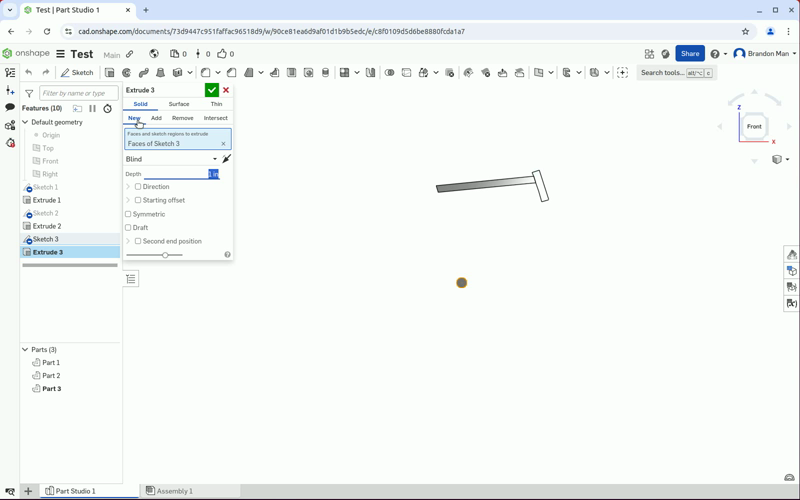
text(0.241)
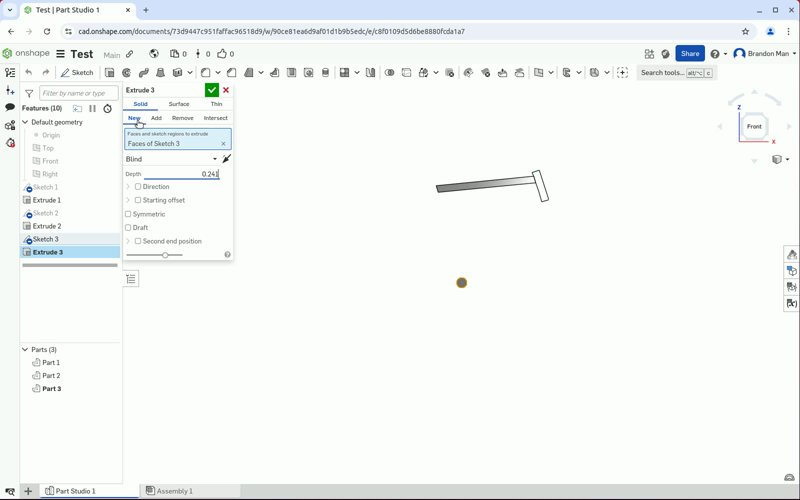
key(enter)
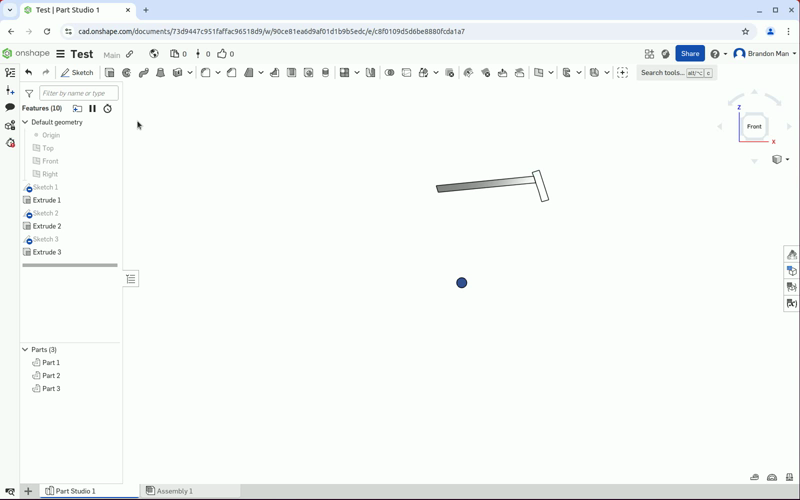
key(shift+h)
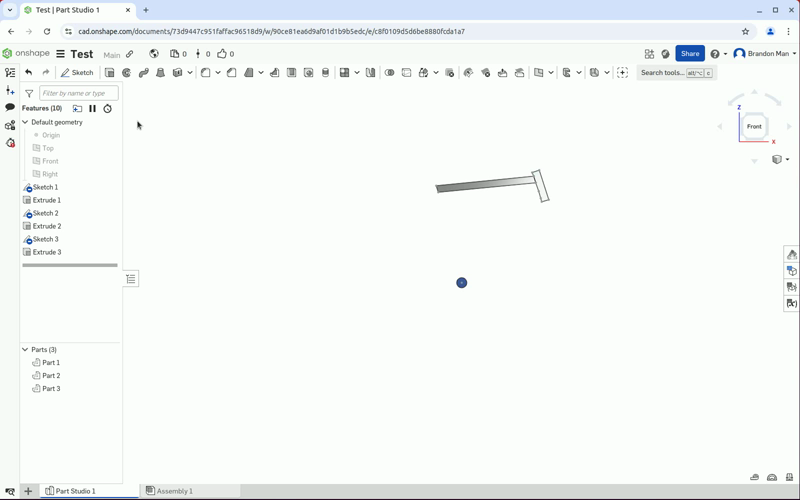
key(shift+h)
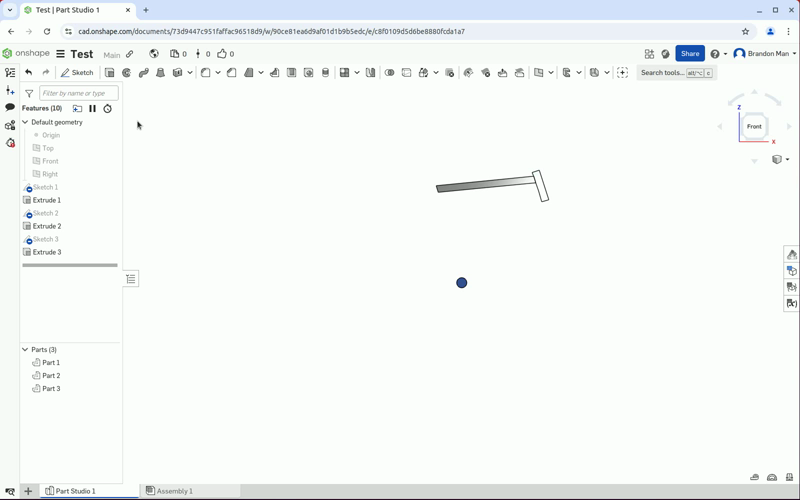
mouse_move(73, 189)
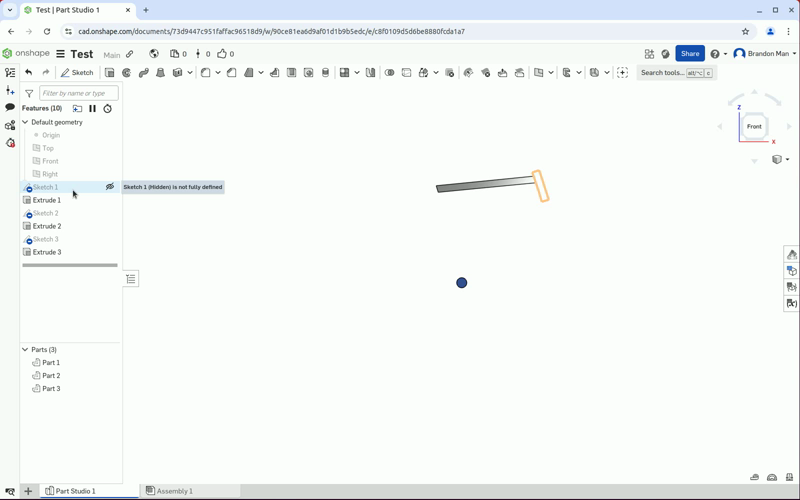
click(73, 189)
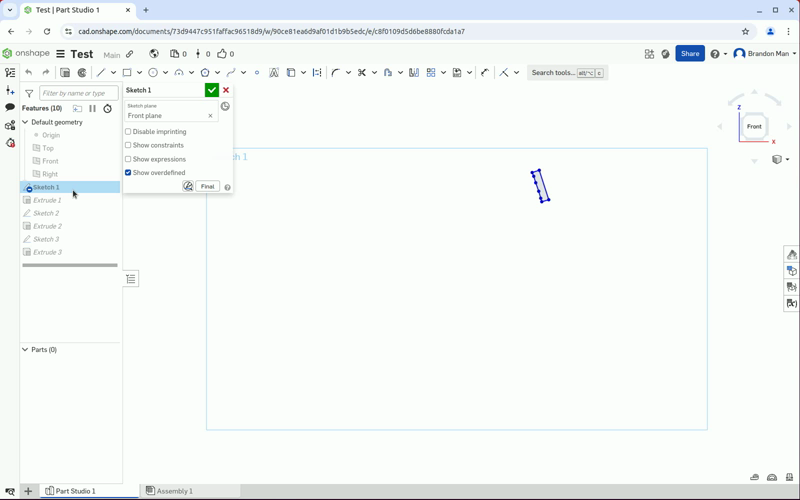
mouse_move(229, 92)
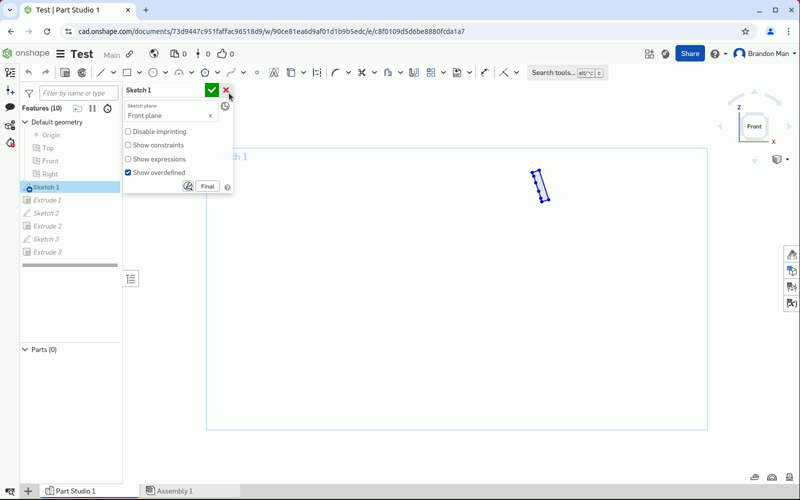
click(229, 92)
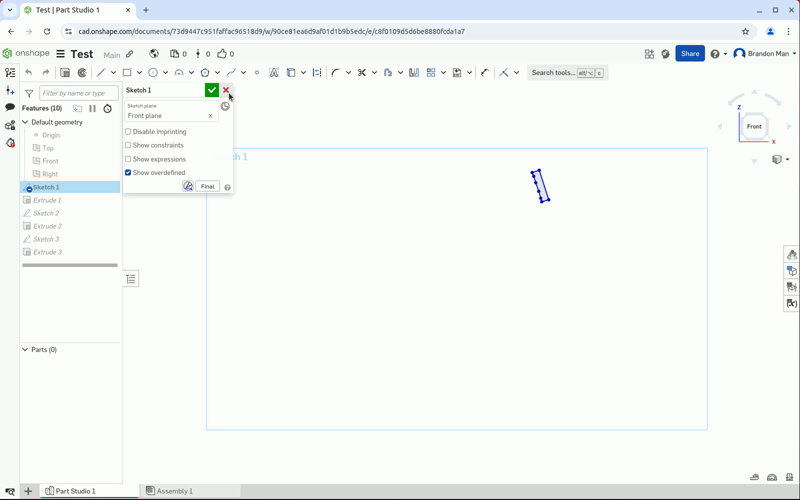
key(shift+s)
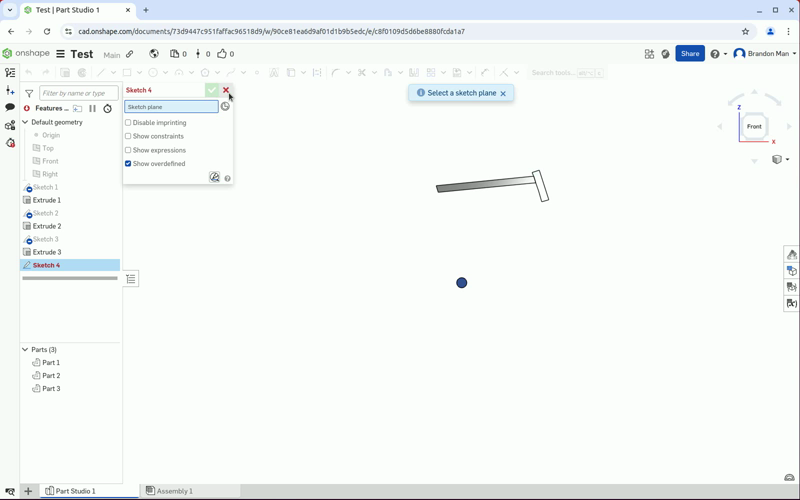
mouse_move(73, 163)
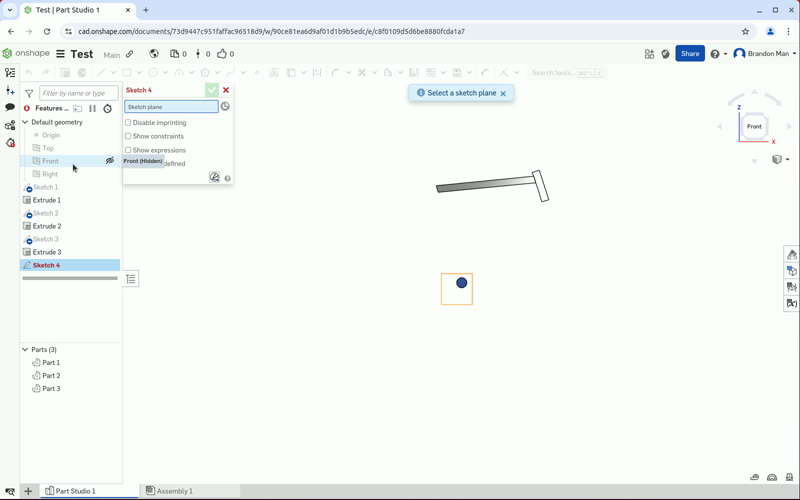
click(73, 163)
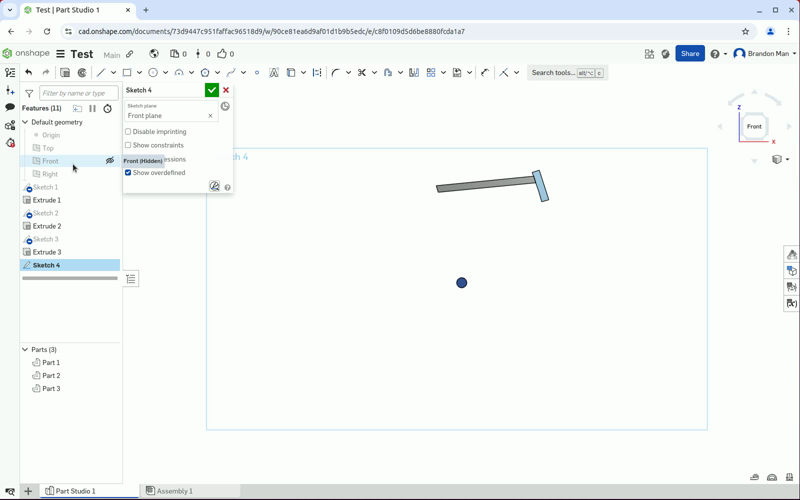
mouse_move(73, 352)
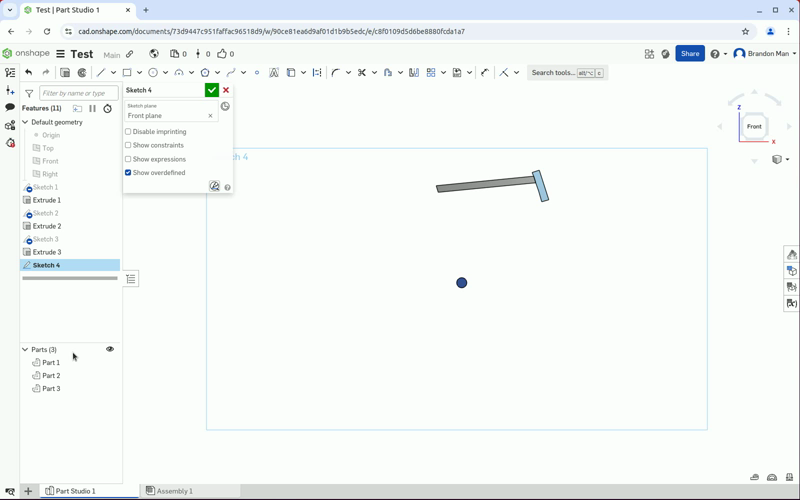
key(y)
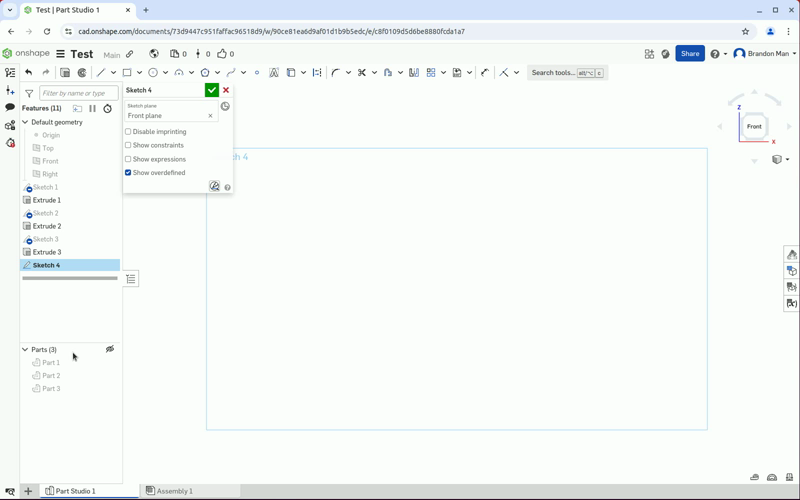
key(l)
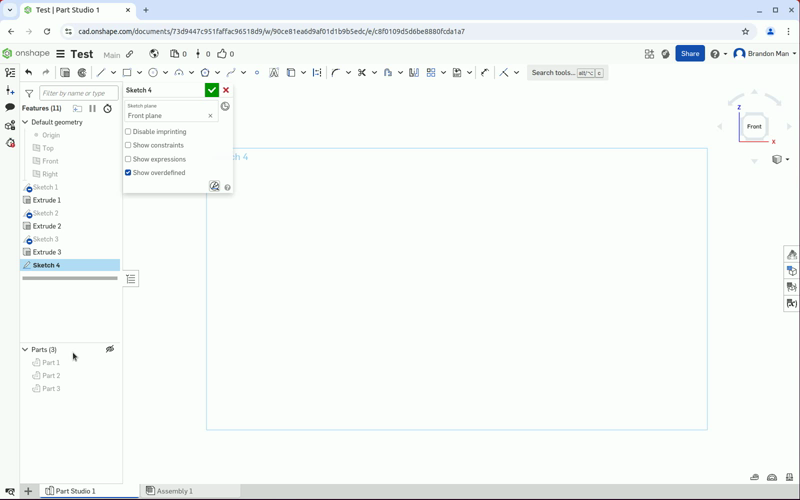
key_down(shift)
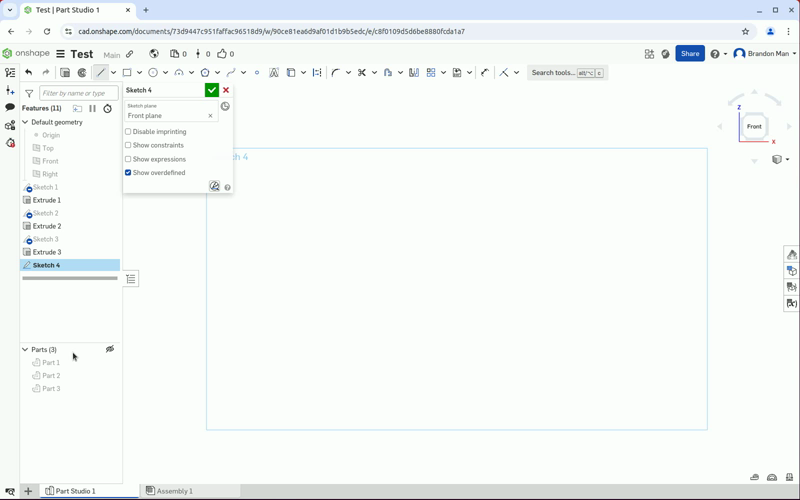
mouse_move(461, 276)
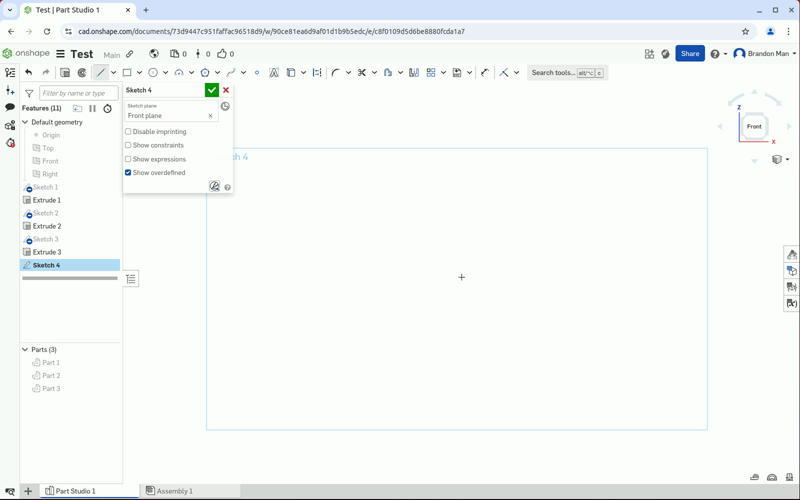
click(461, 276)
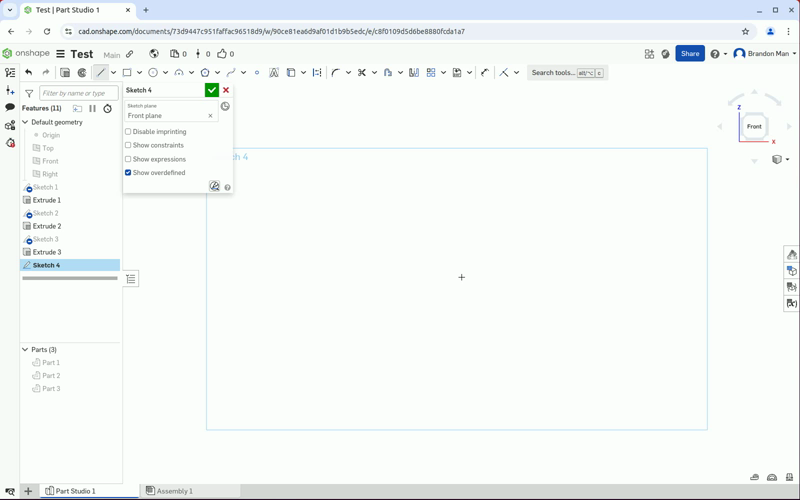
key_up(shift)
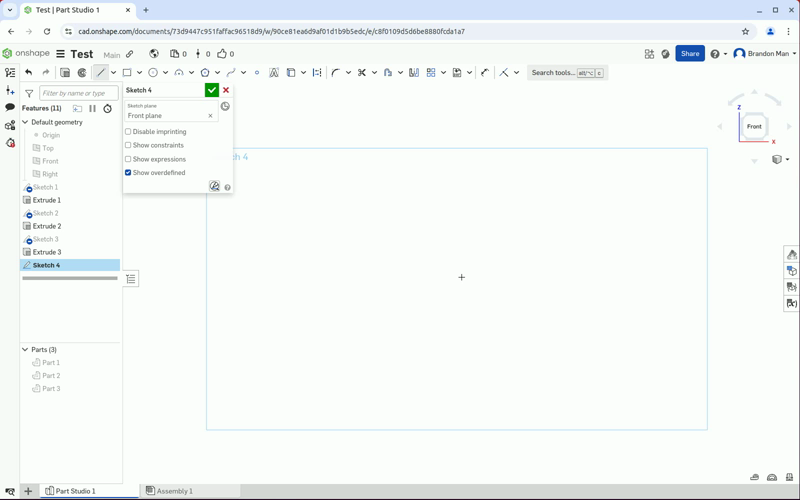
key_down(shift)
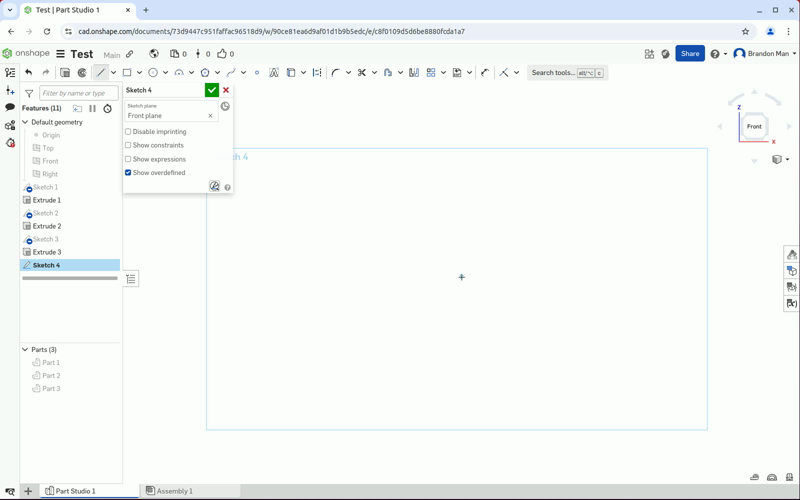
mouse_move(492, 276)
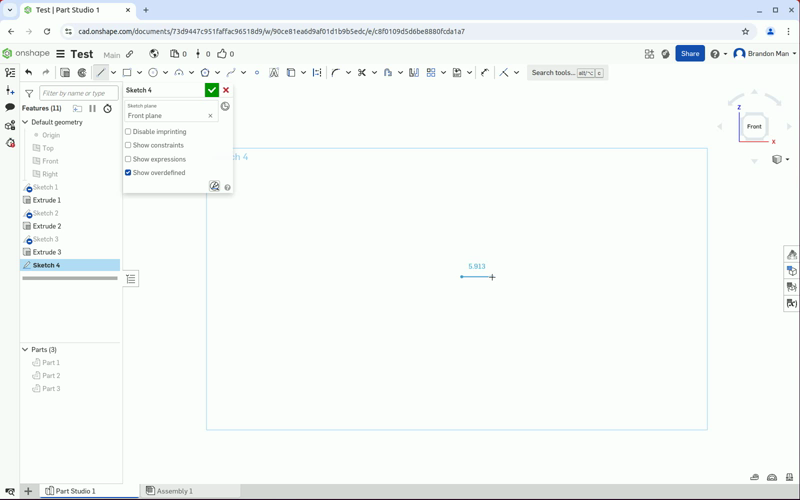
mouse_move(462, 279)
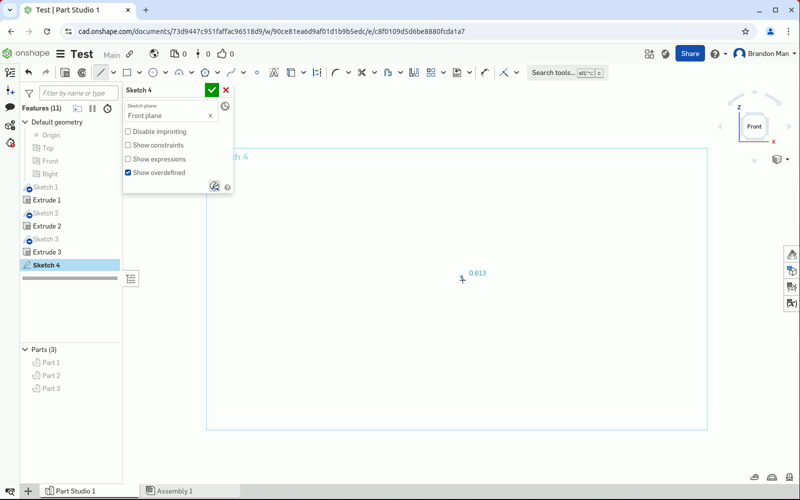
scroll(6)
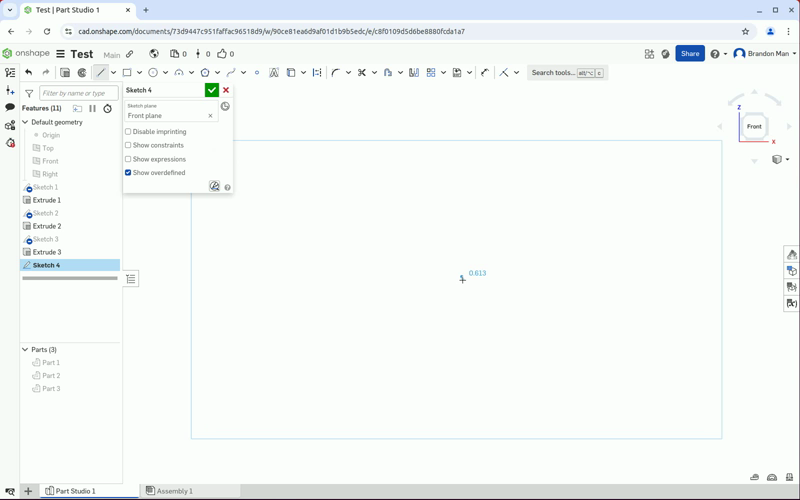
scroll(6)
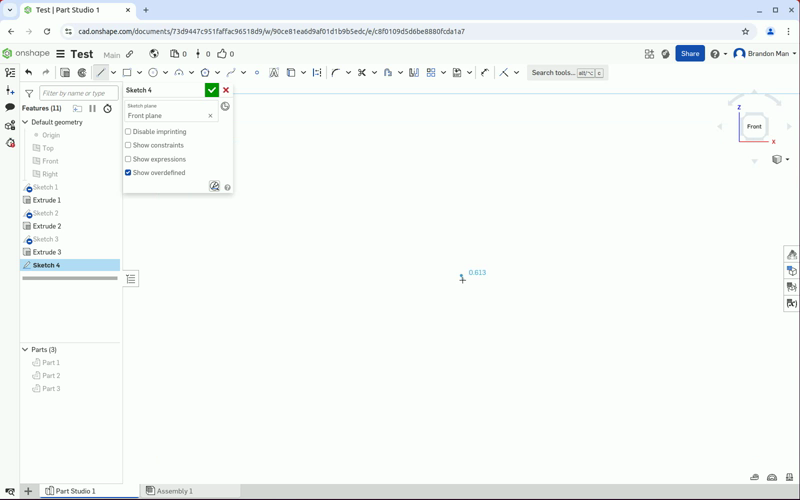
scroll(6)
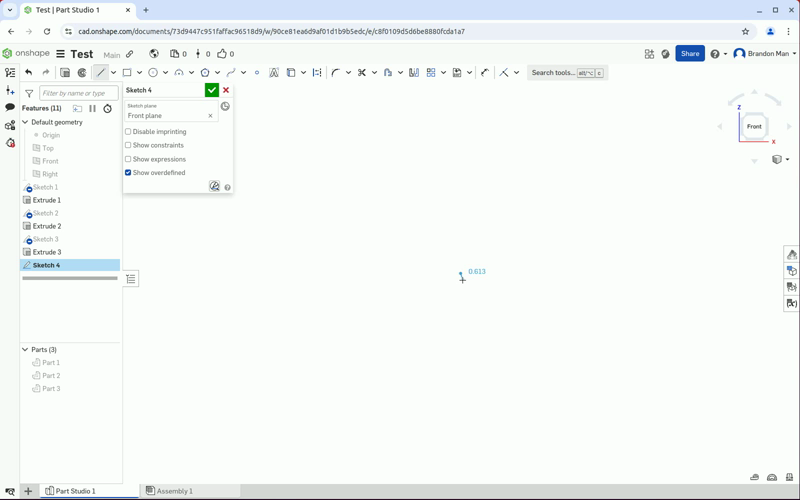
scroll(6)
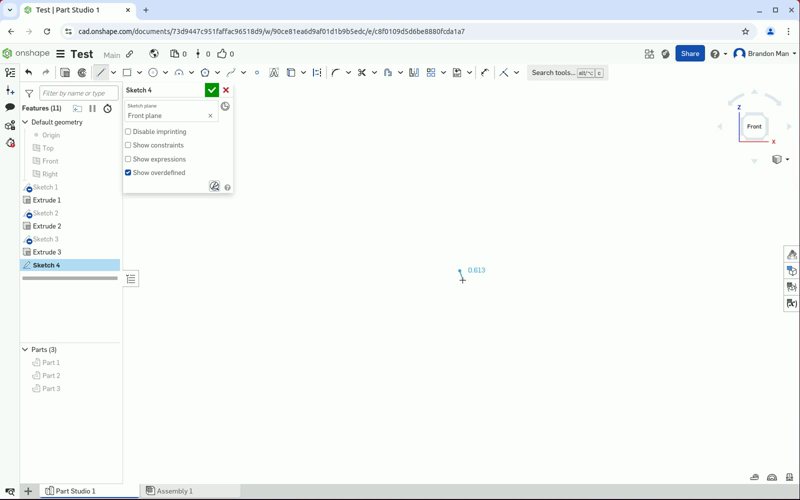
scroll(6)
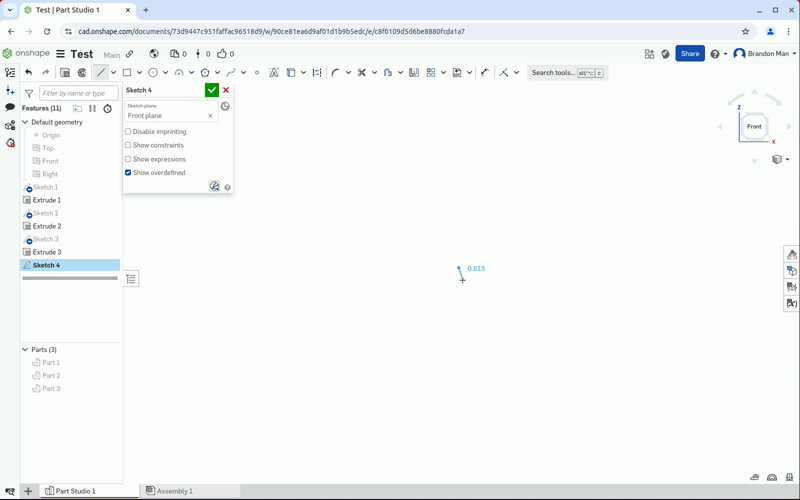
scroll(6)
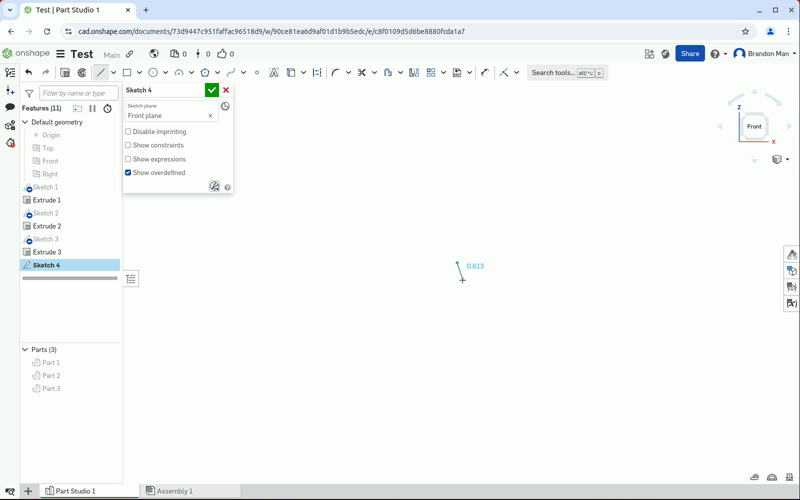
scroll(6)
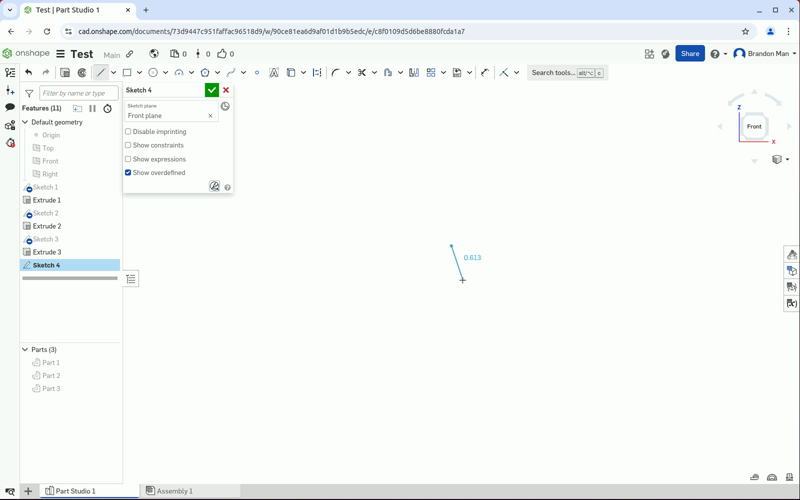
click(462, 279)
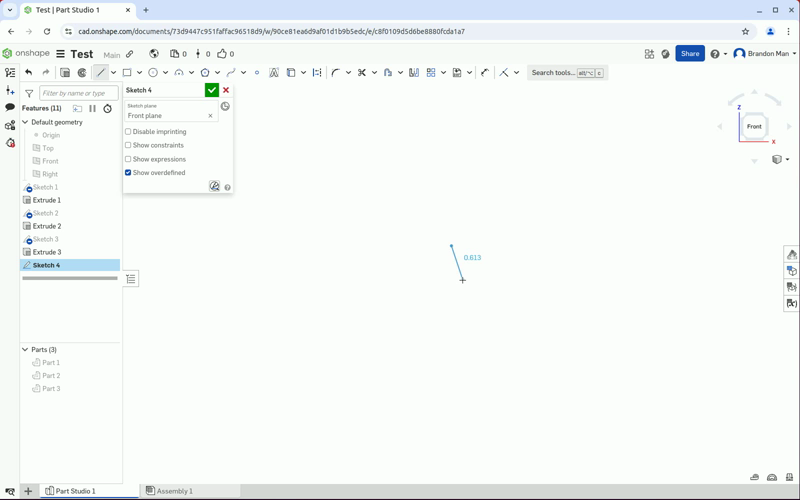
scroll(-6)
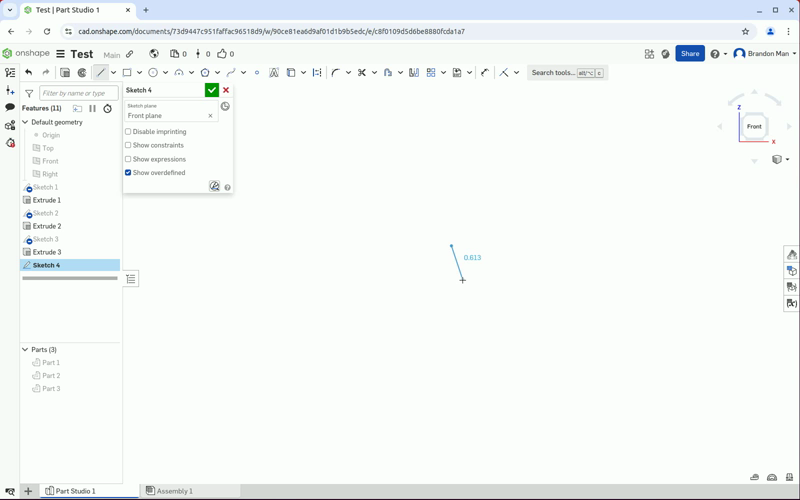
scroll(-6)
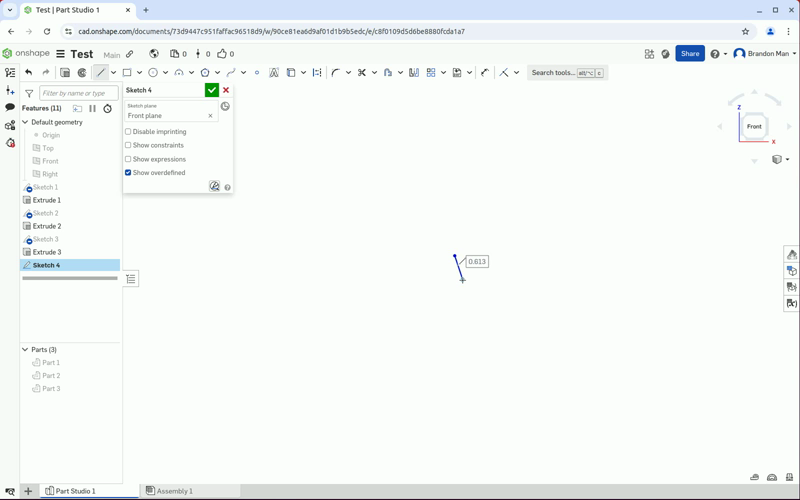
scroll(-6)
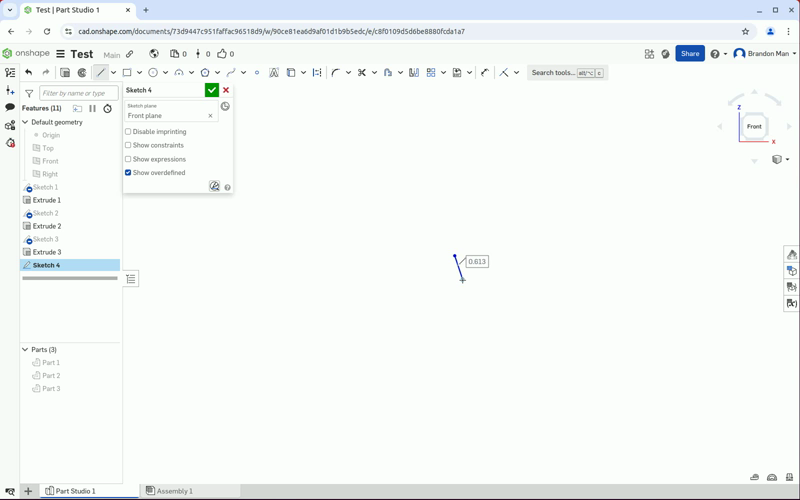
scroll(-6)
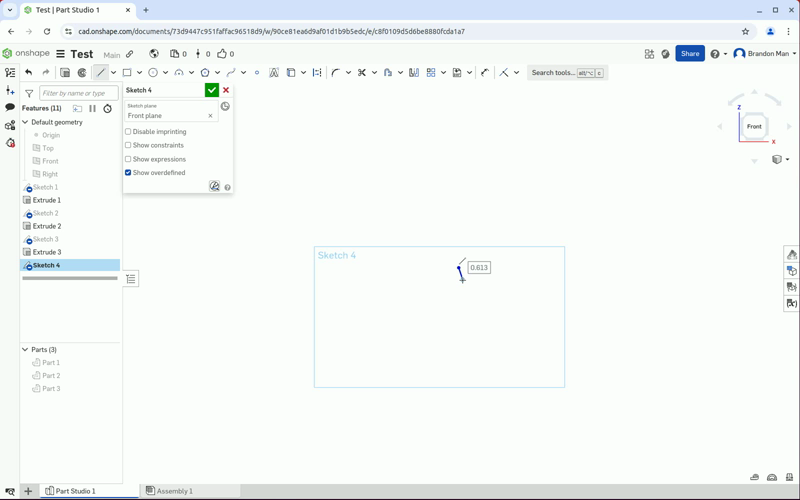
scroll(-6)
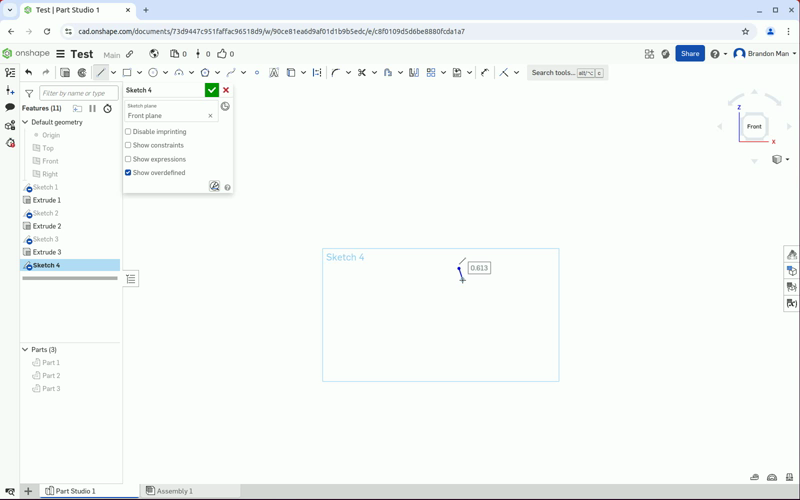
scroll(-6)
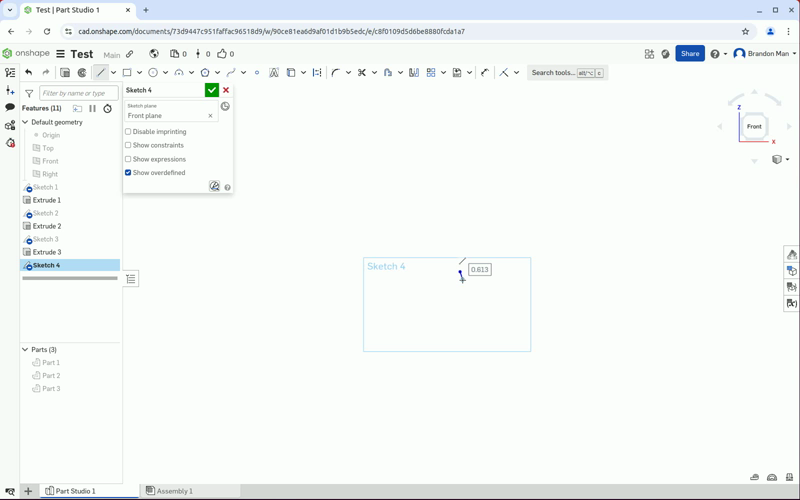
scroll(-6)
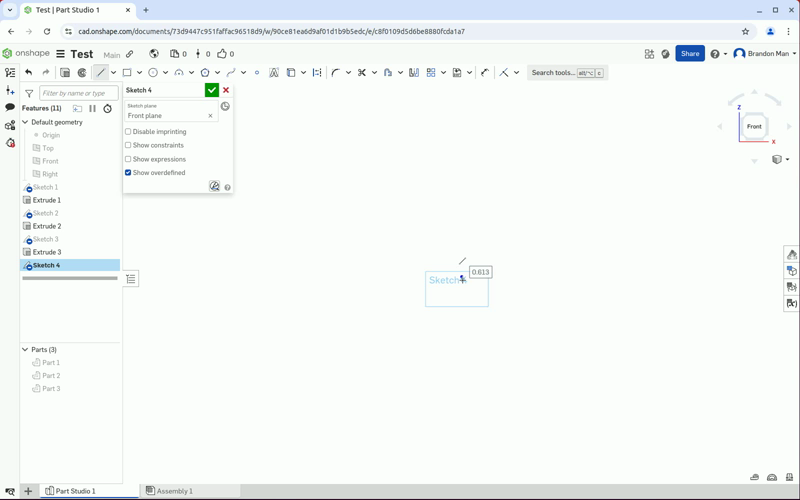
key_up(shift)
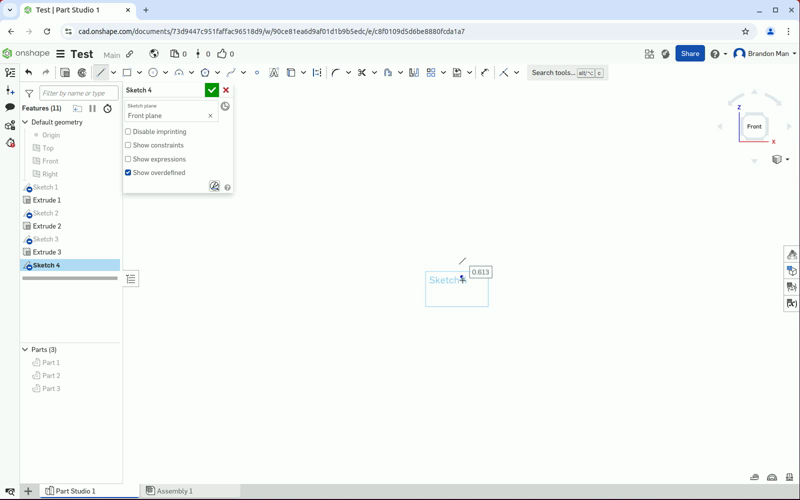
key(esc)
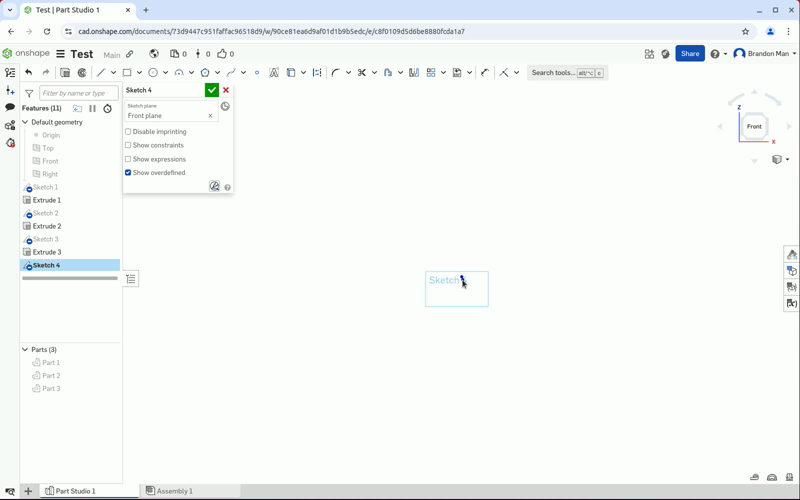
key(a)
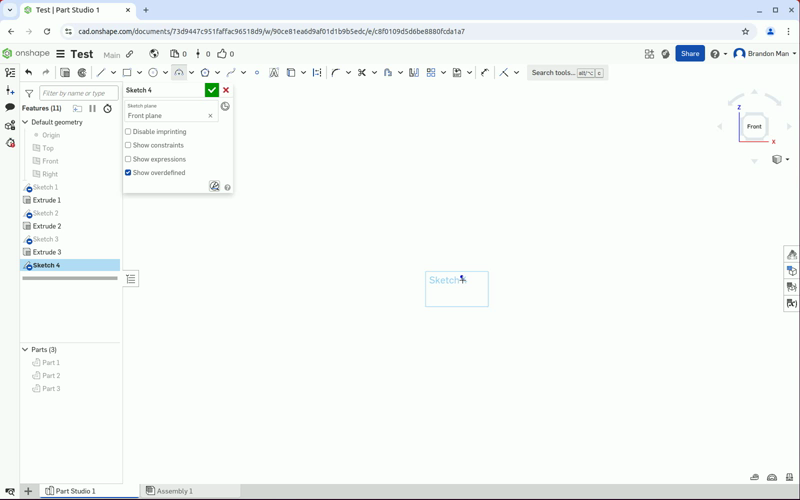
mouse_move(462, 279)
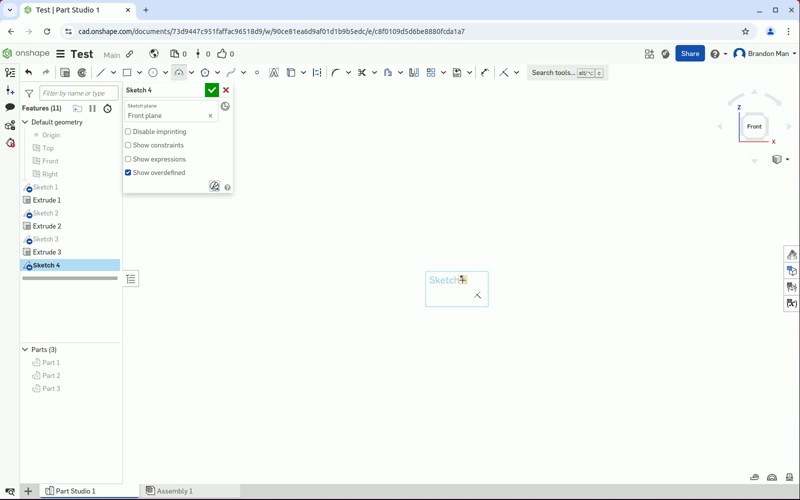
scroll(6)
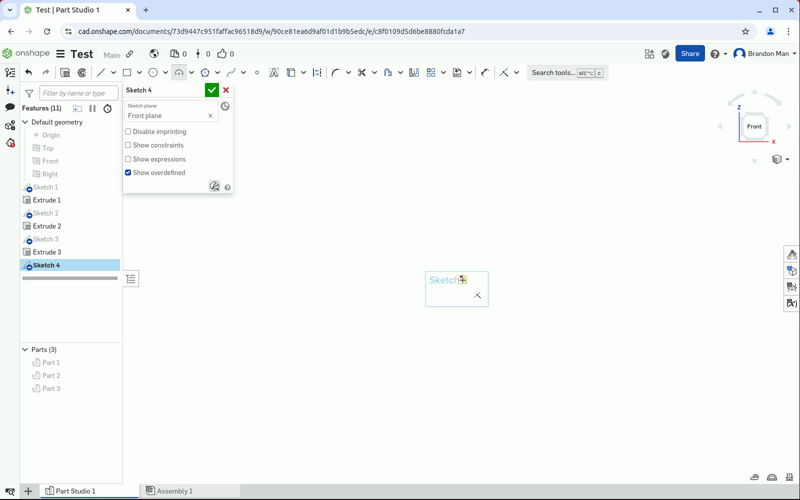
scroll(6)
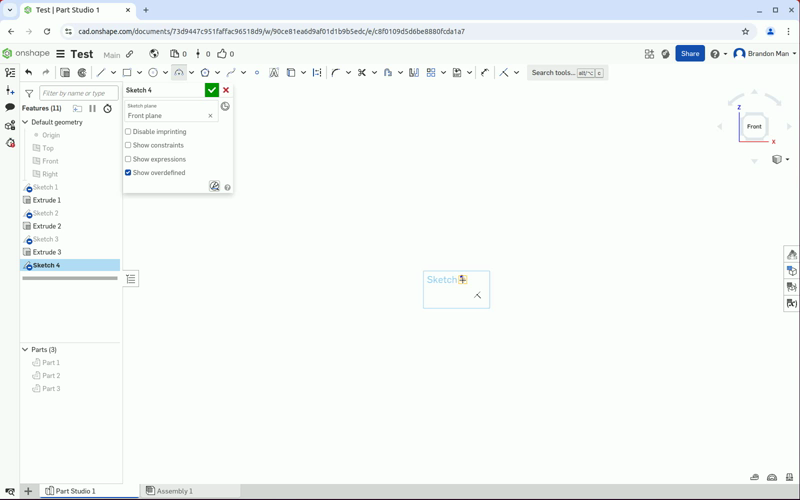
scroll(6)
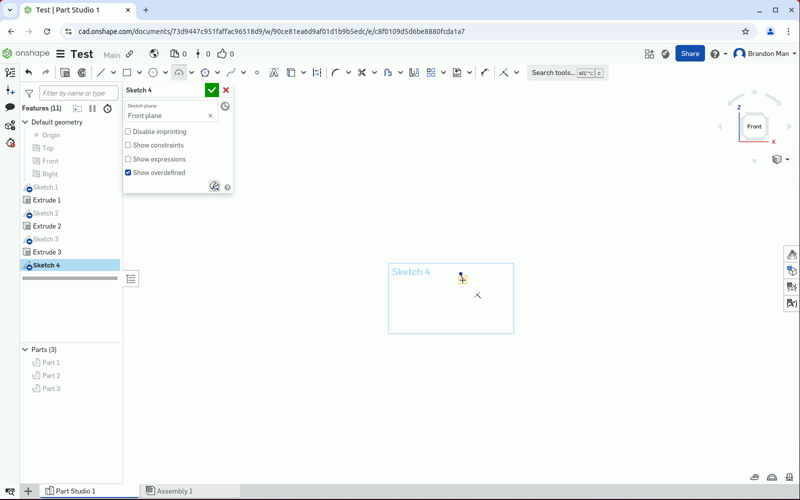
scroll(6)
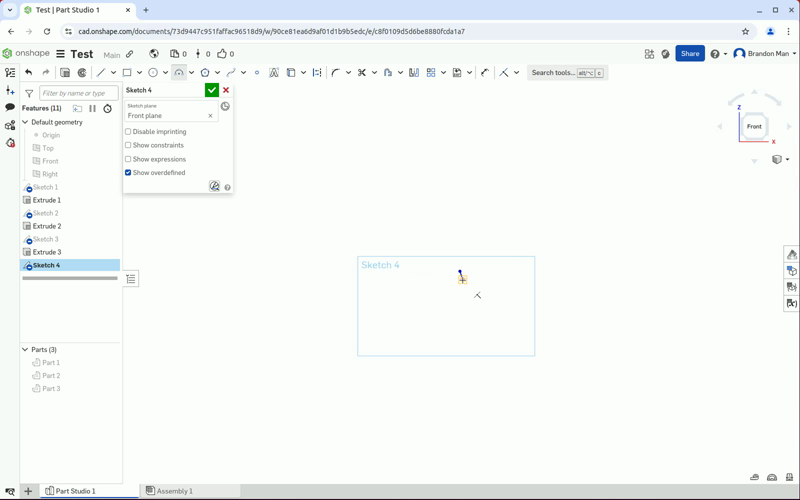
scroll(6)
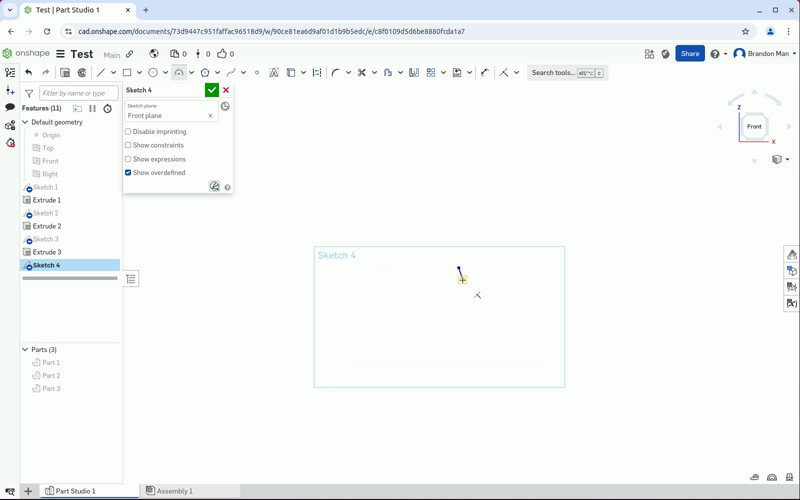
scroll(6)
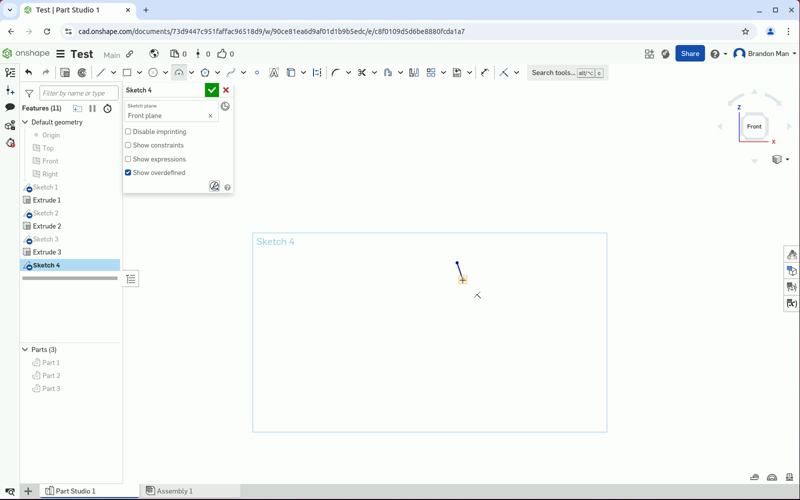
scroll(6)
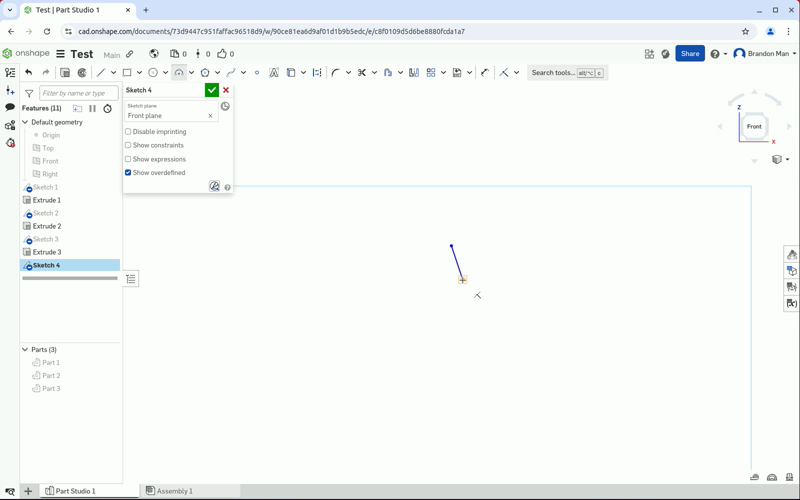
click(462, 279)
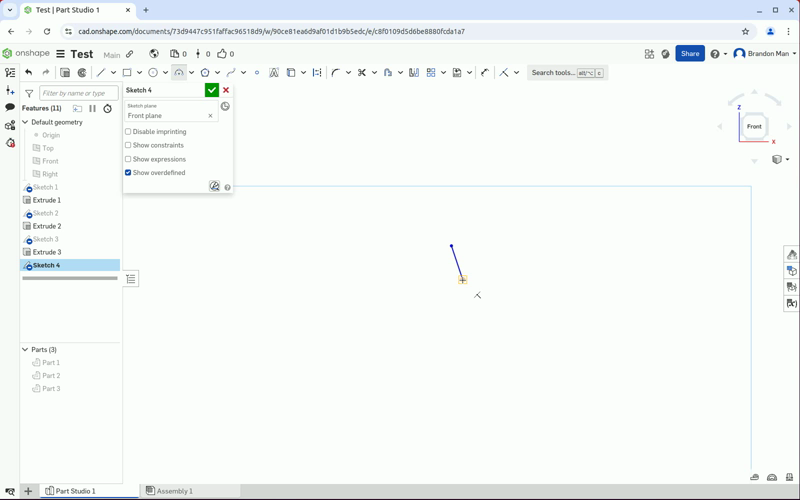
scroll(-6)
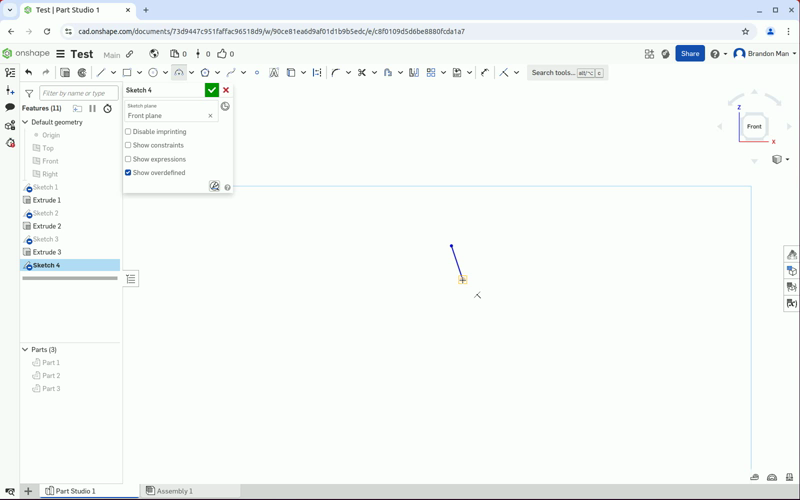
scroll(-6)
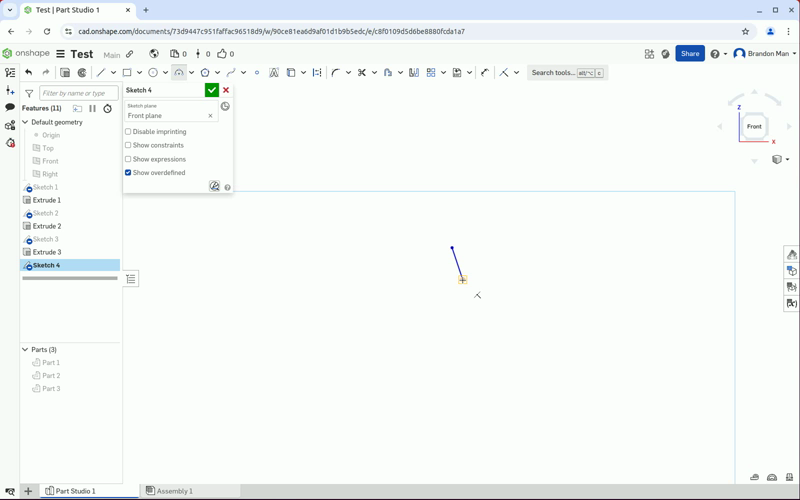
scroll(-6)
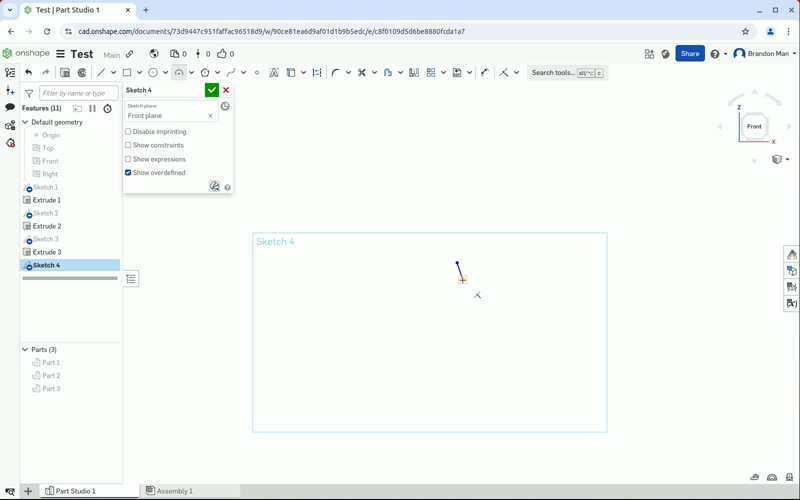
scroll(-6)
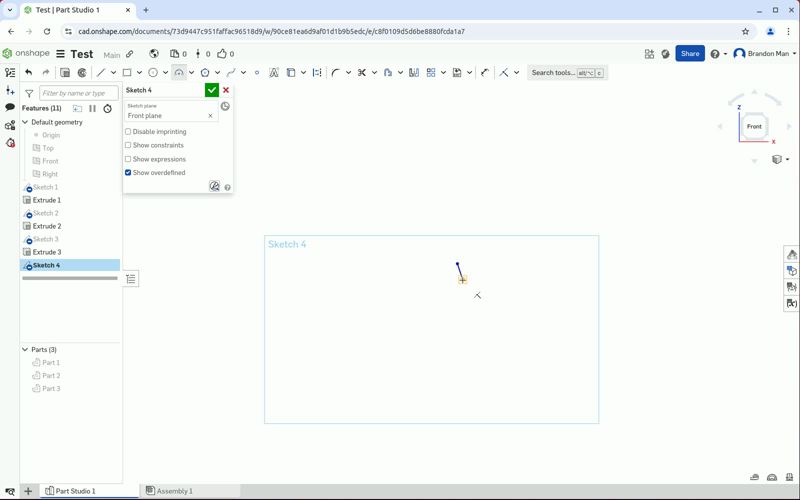
scroll(-6)
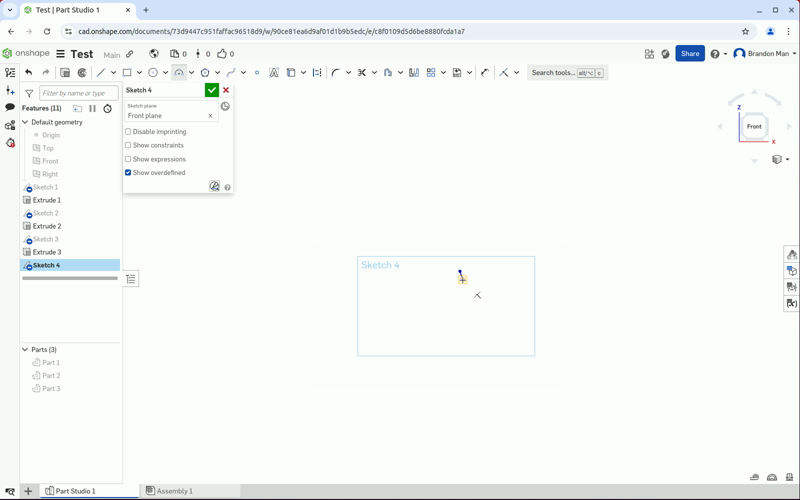
scroll(-6)
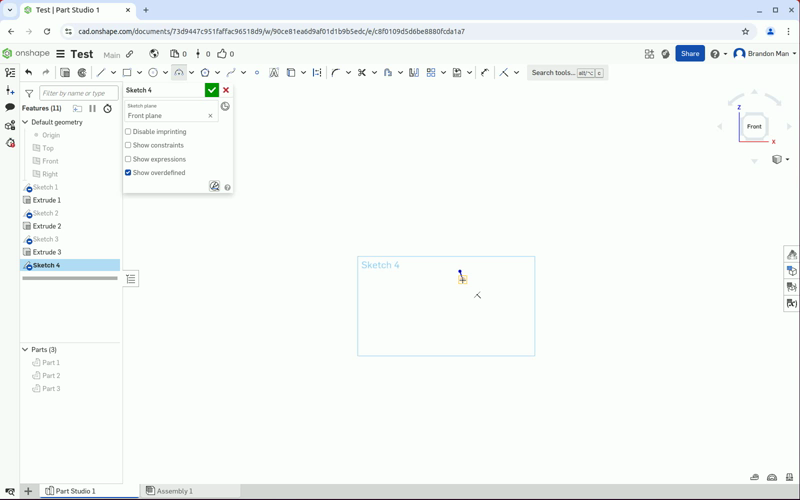
scroll(-6)
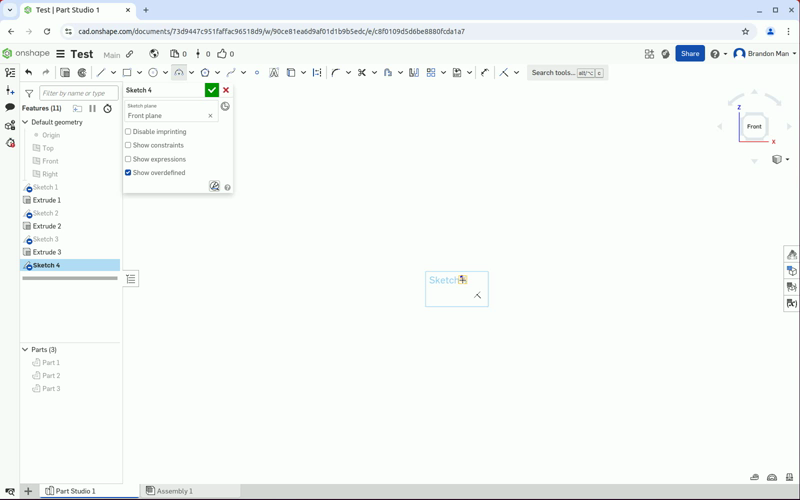
key_down(shift)
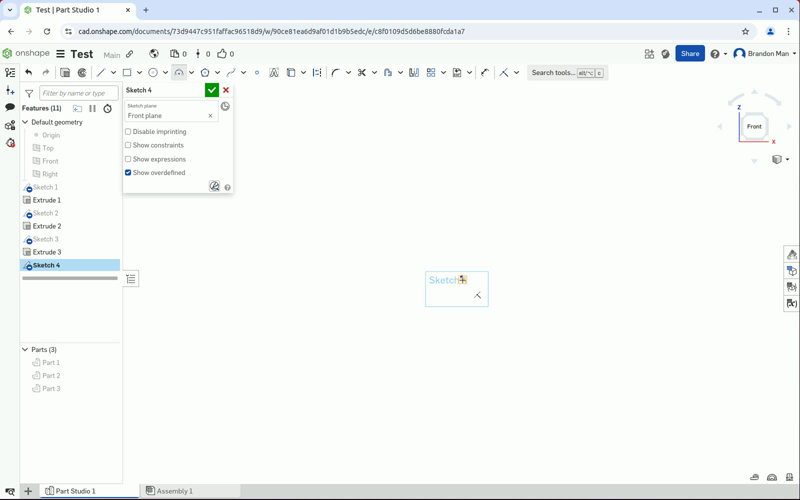
mouse_move(464, 283)
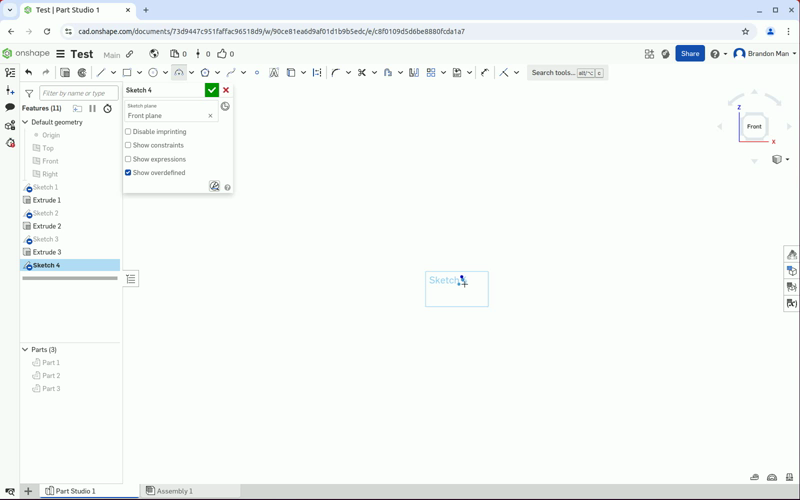
scroll(6)
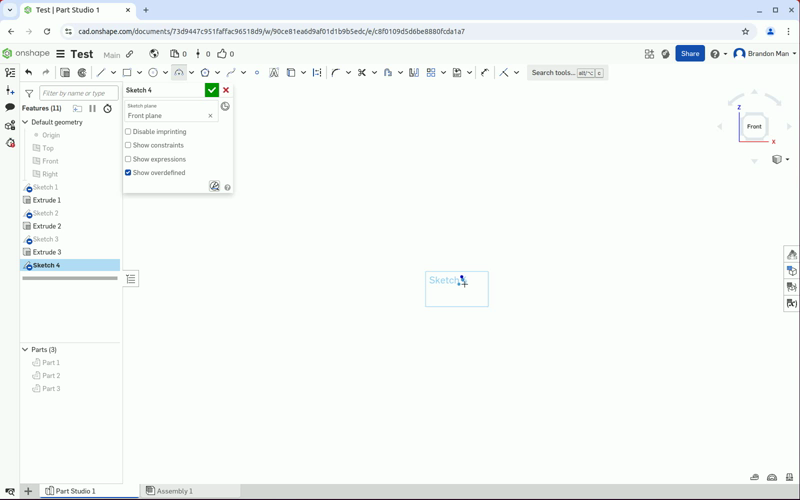
scroll(6)
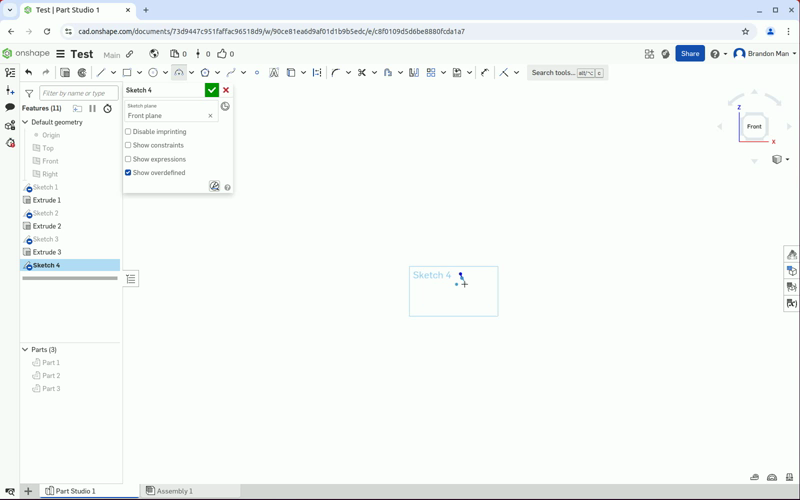
scroll(6)
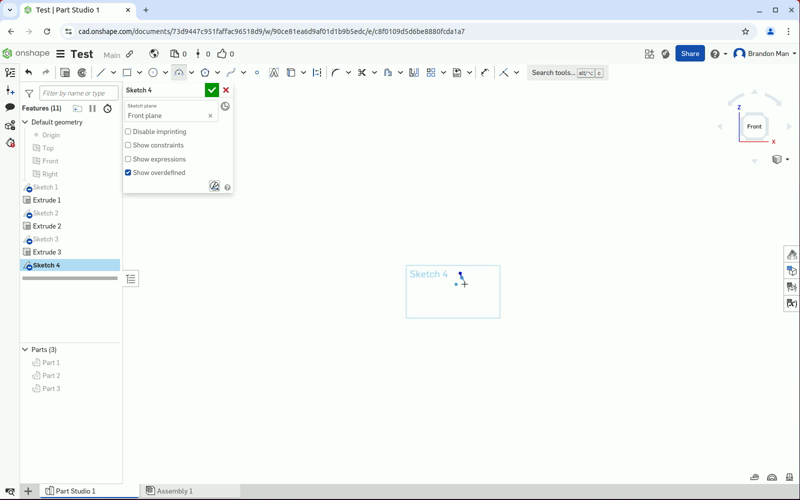
scroll(6)
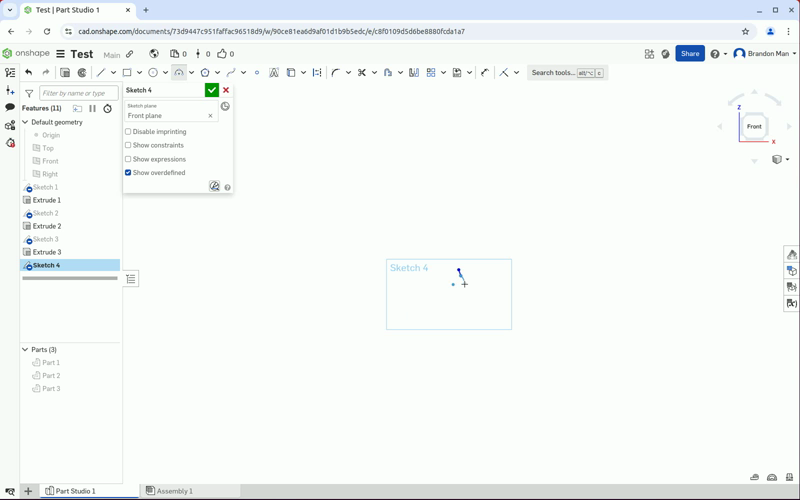
scroll(6)
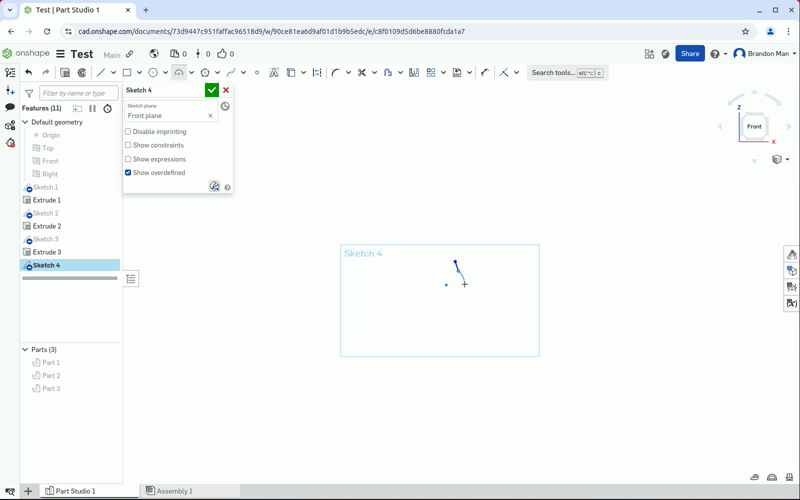
scroll(6)
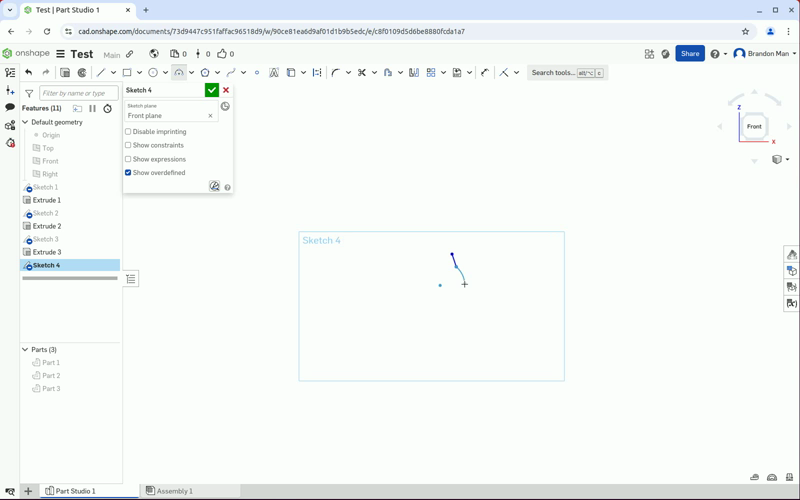
scroll(6)
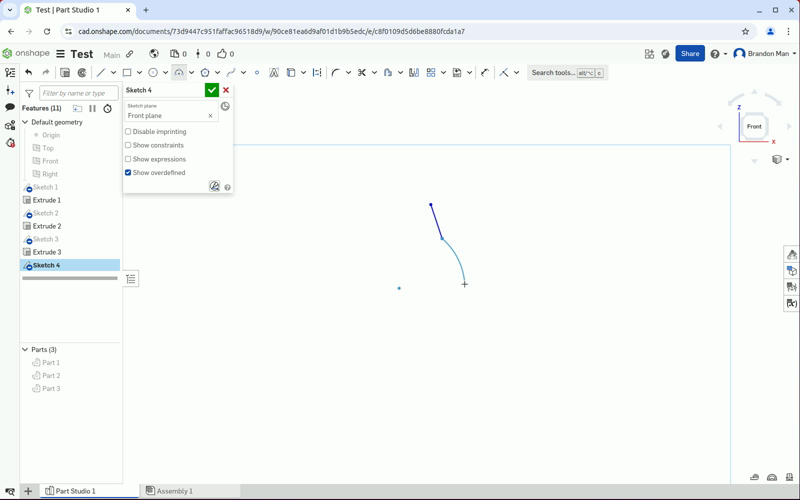
click(464, 283)
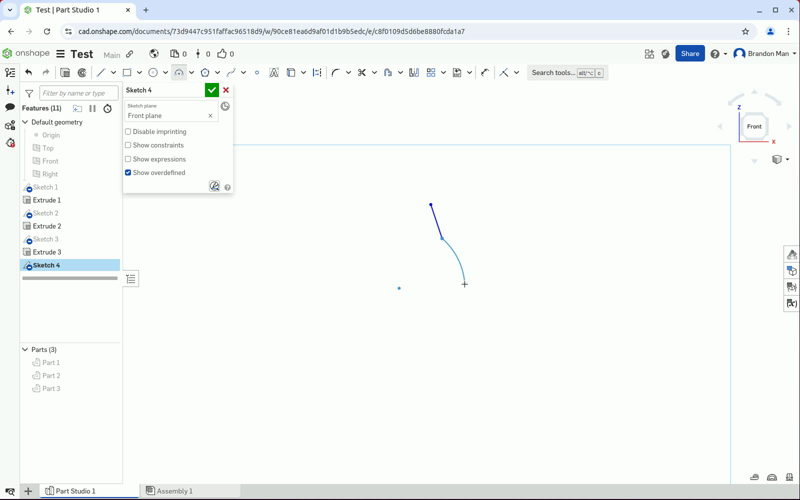
scroll(-6)
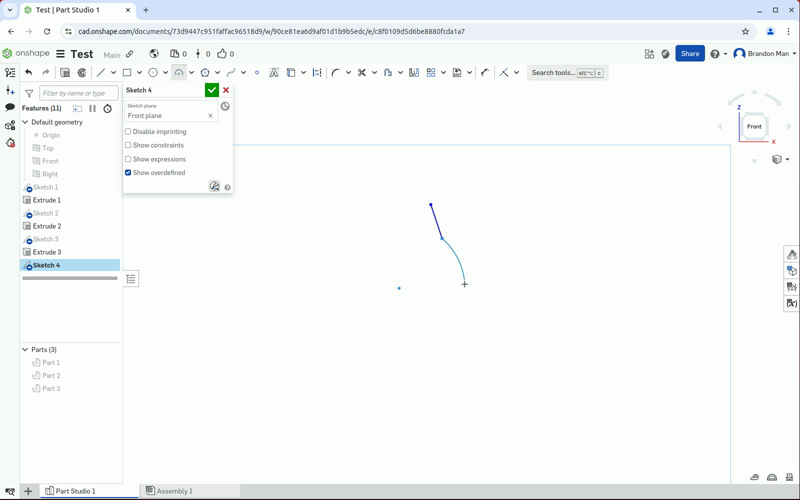
scroll(-6)
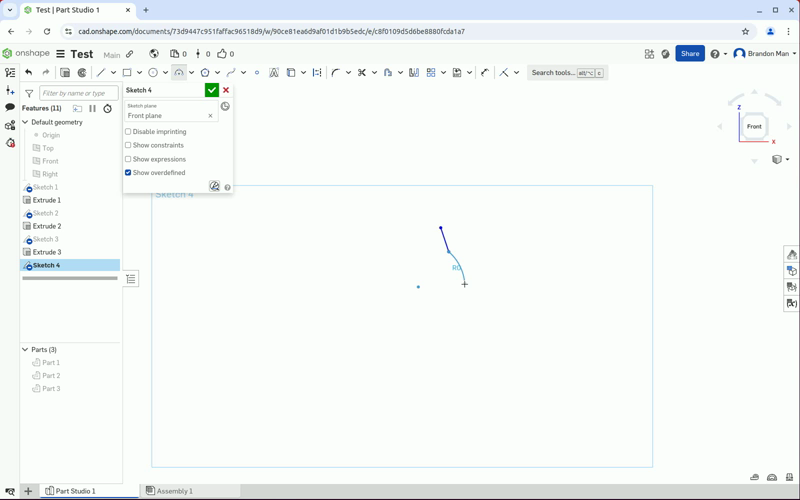
scroll(-6)
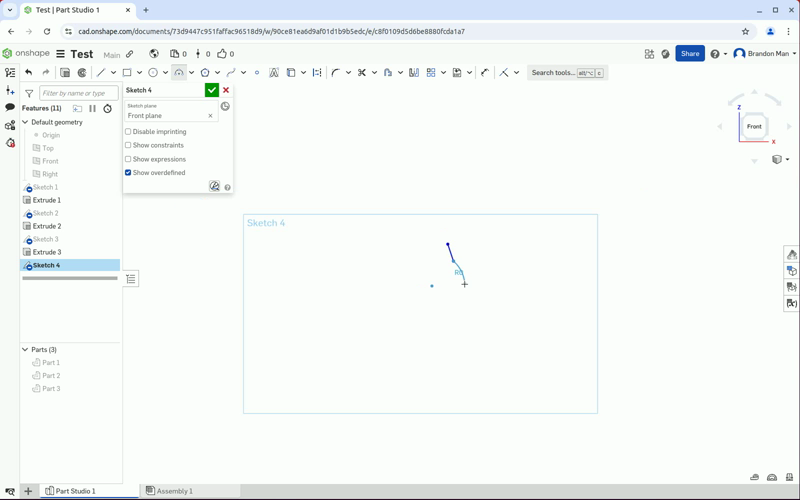
scroll(-6)
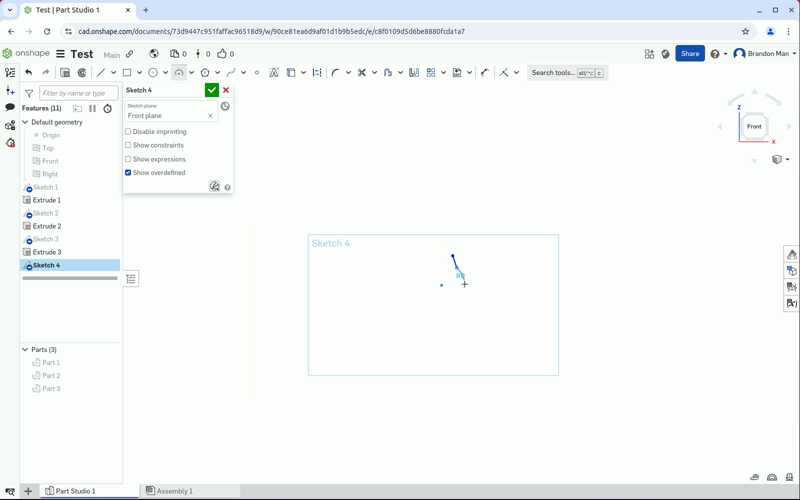
scroll(-6)
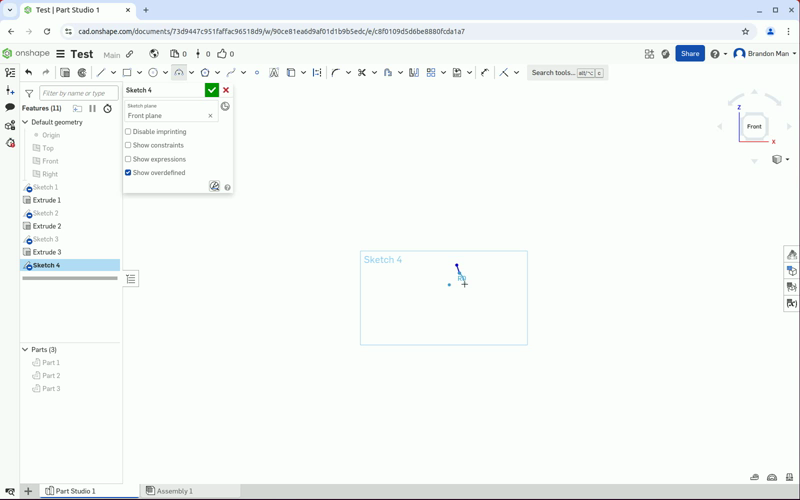
scroll(-6)
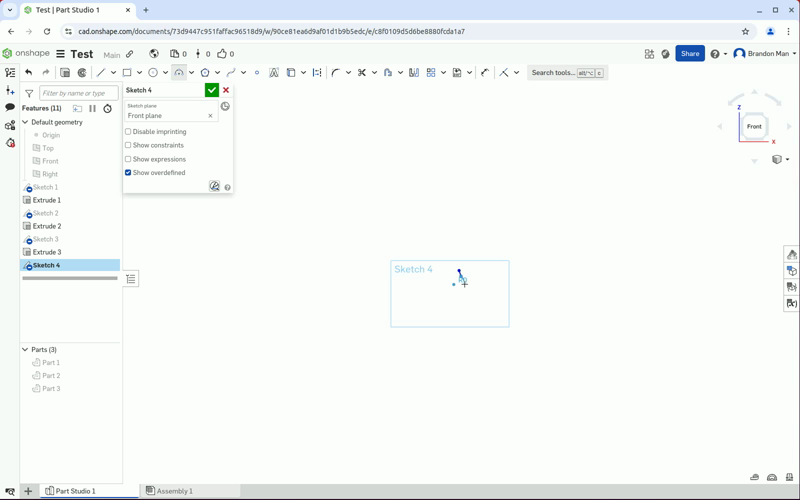
scroll(-6)
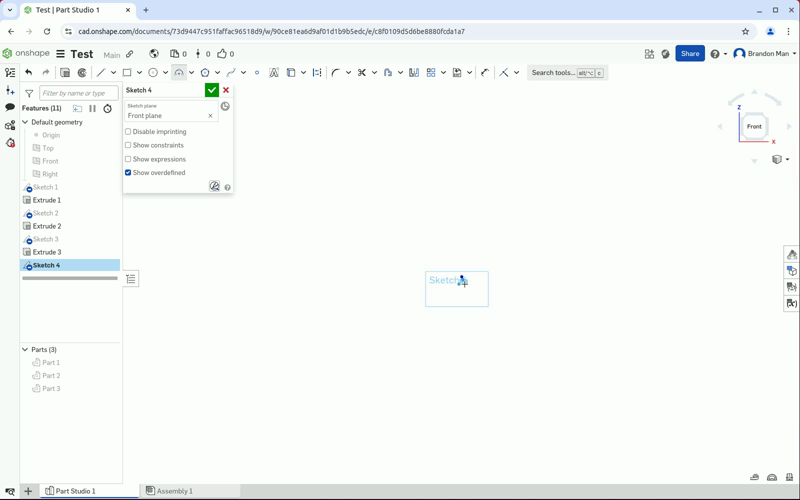
mouse_move(462, 282)
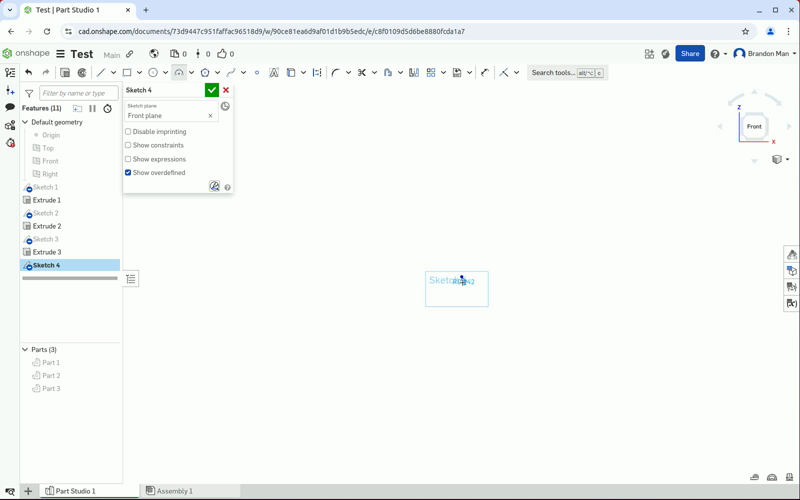
scroll(6)
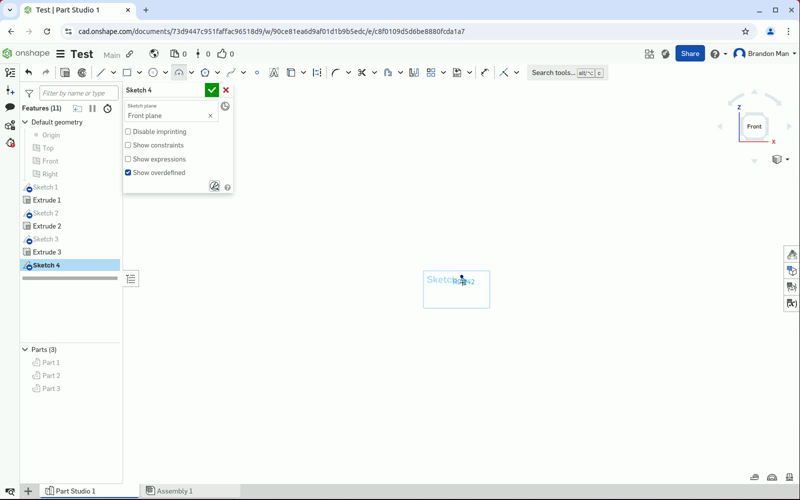
scroll(6)
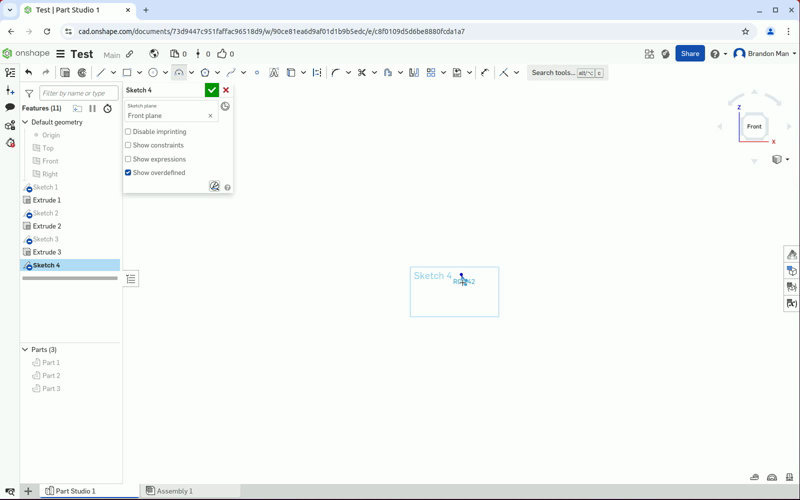
scroll(6)
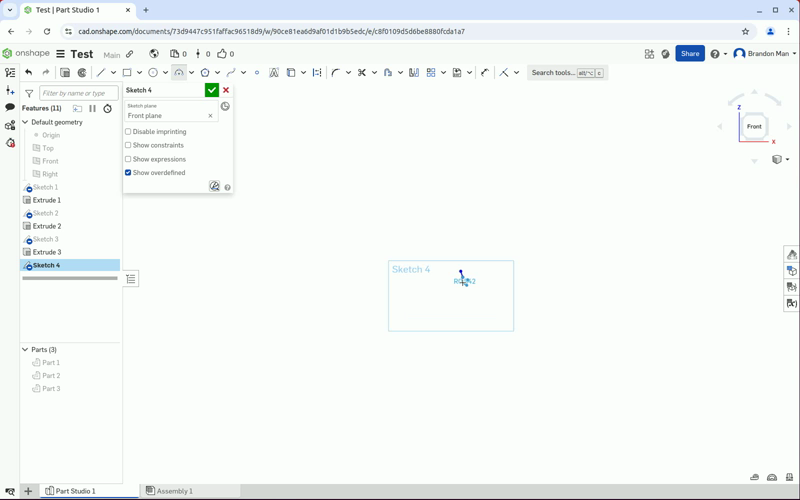
scroll(6)
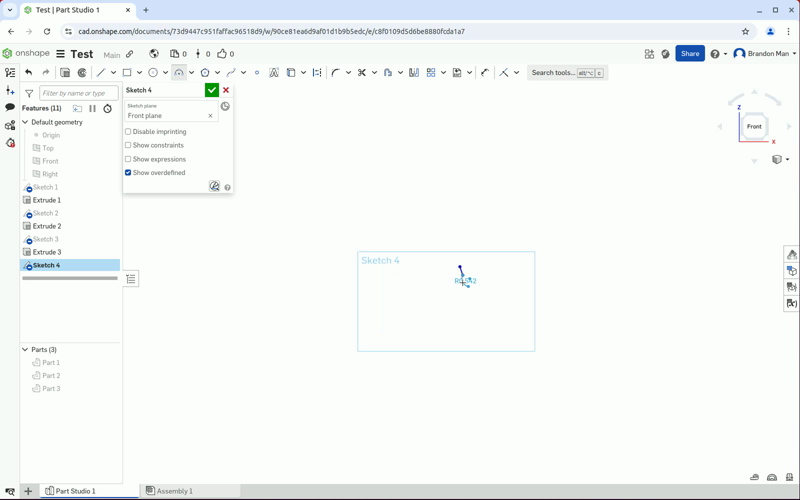
scroll(6)
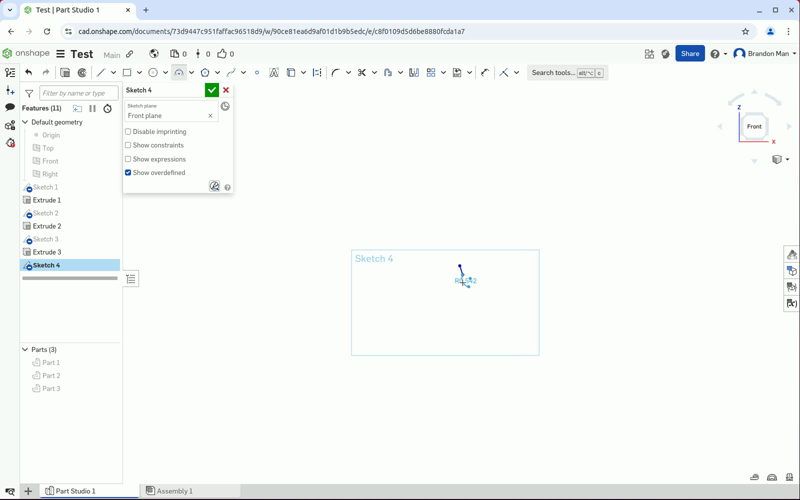
scroll(6)
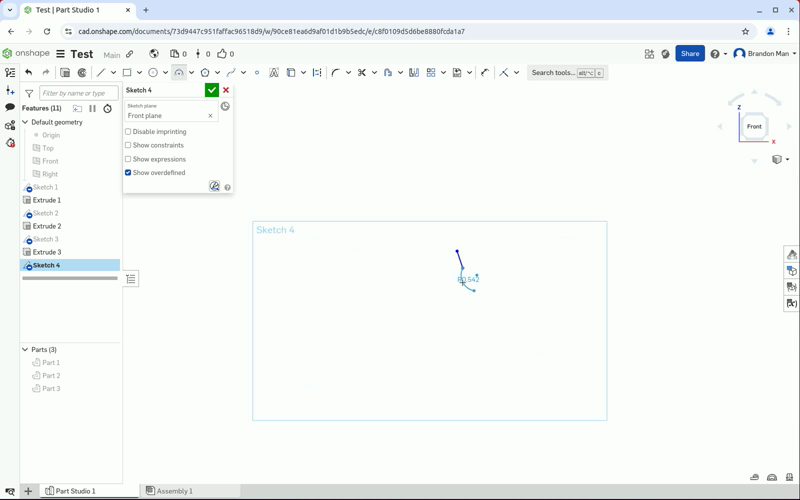
scroll(6)
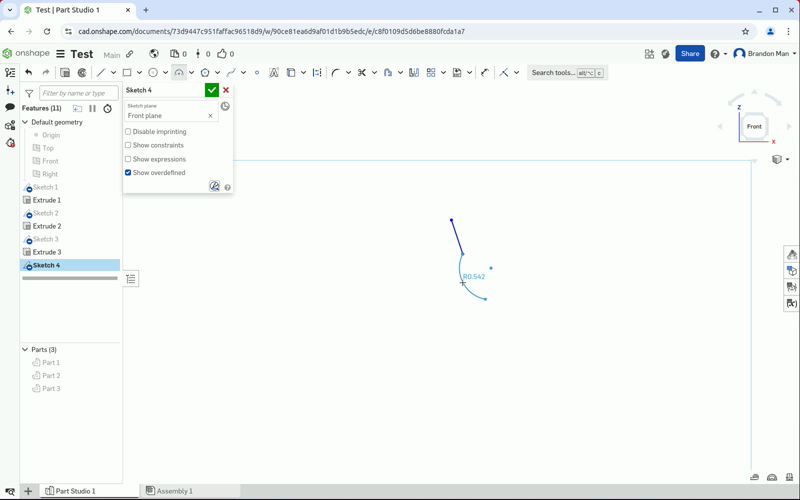
click(462, 282)
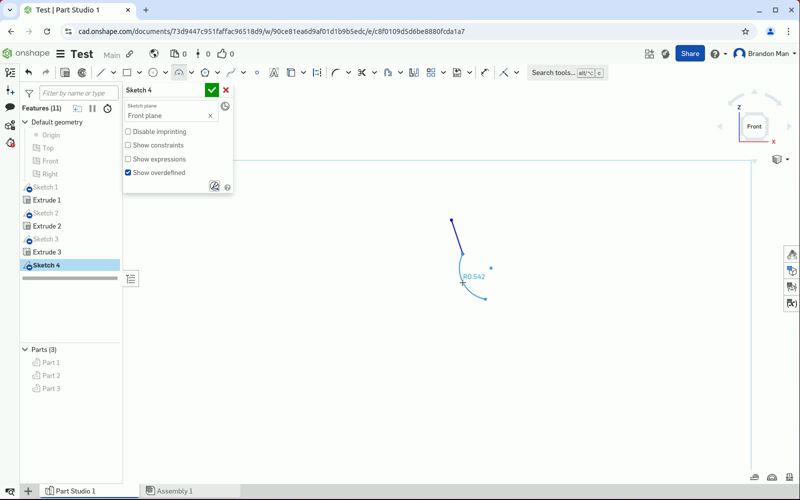
scroll(-6)
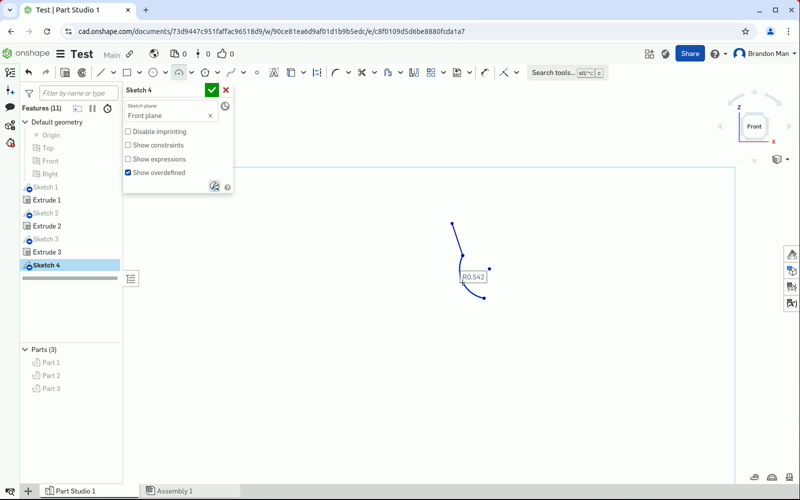
scroll(-6)
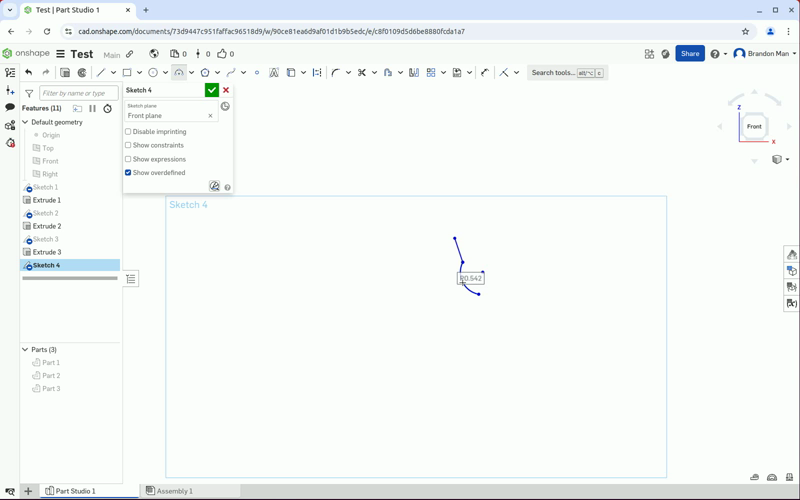
scroll(-6)
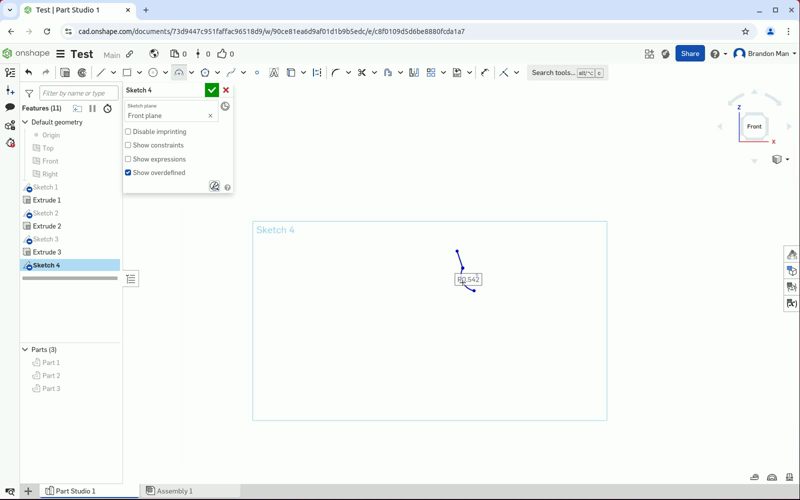
scroll(-6)
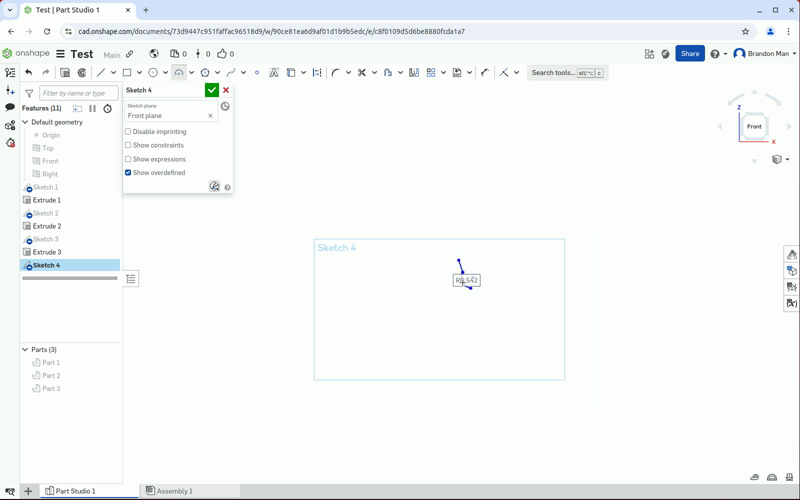
scroll(-6)
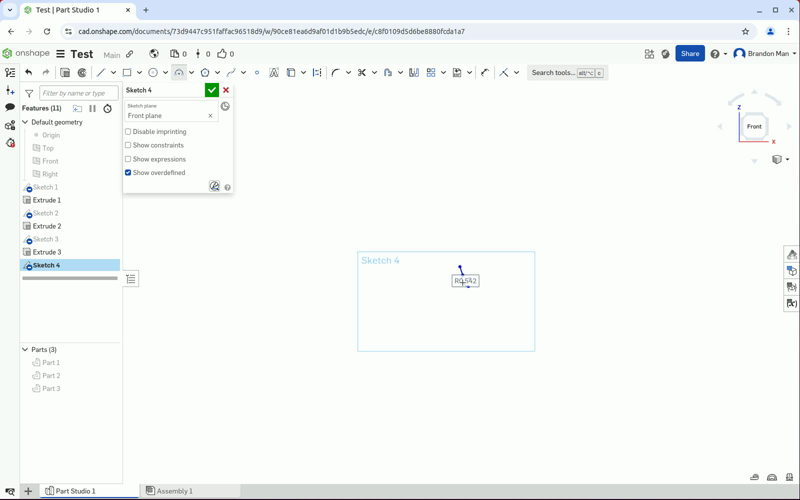
scroll(-6)
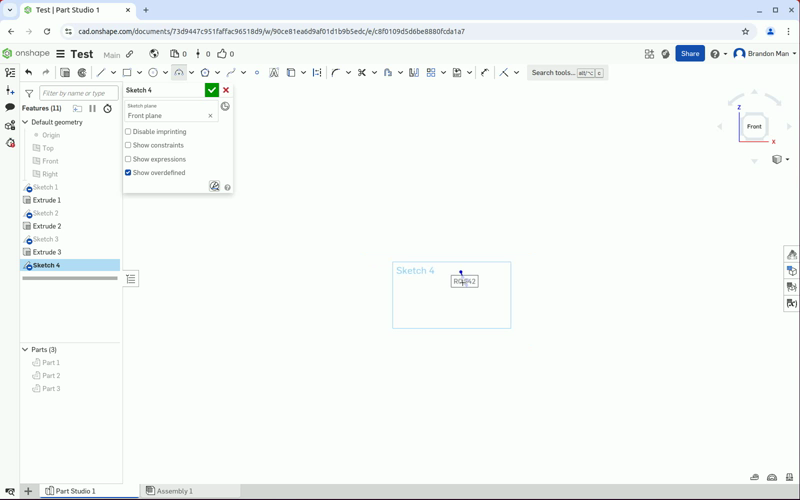
scroll(-6)
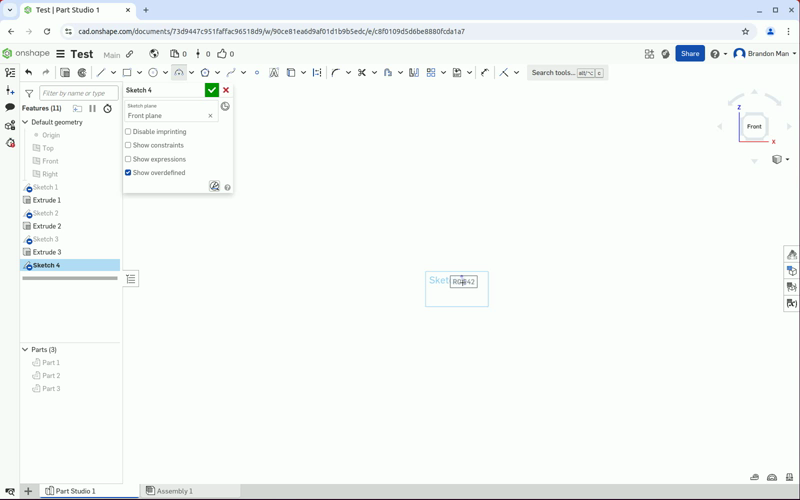
key_up(shift)
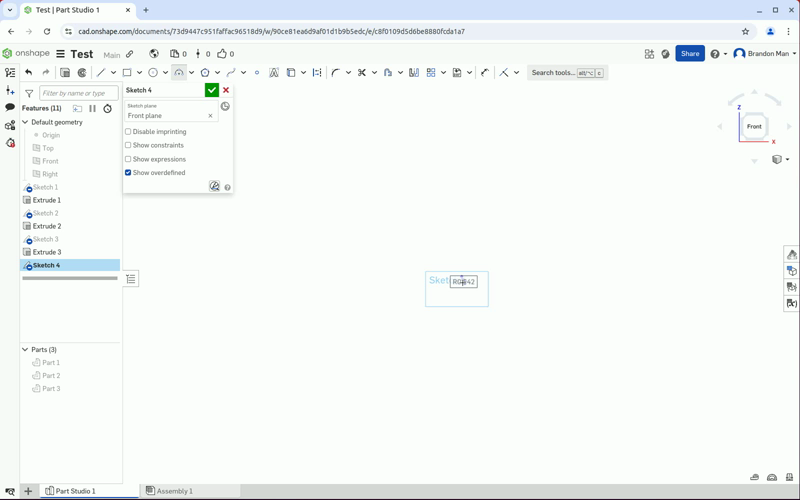
key(esc)
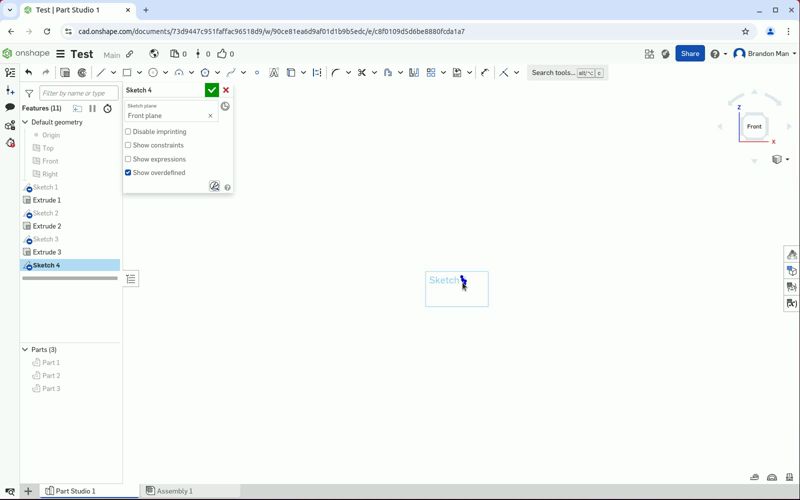
key(l)
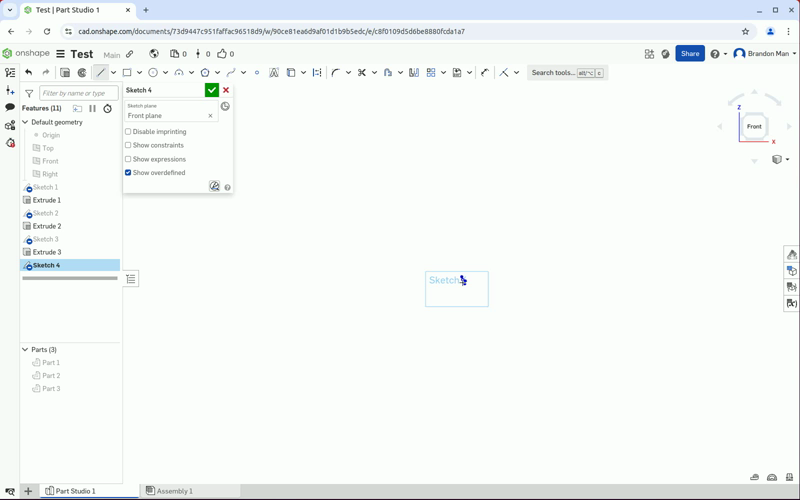
mouse_move(464, 283)
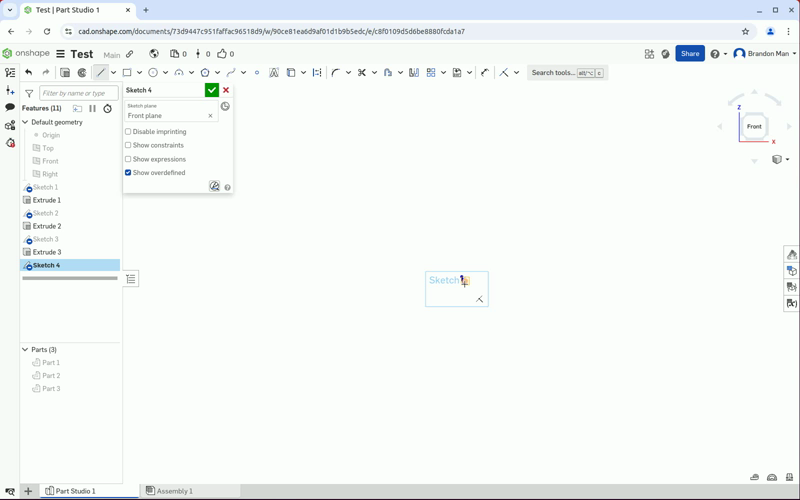
scroll(6)
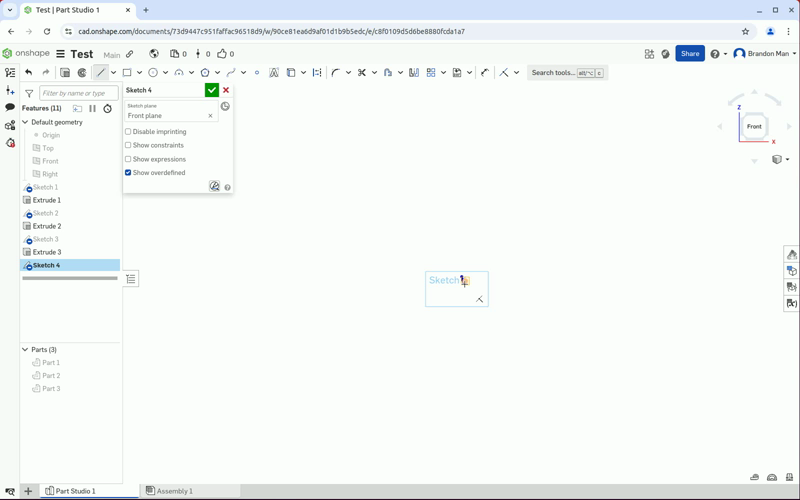
scroll(6)
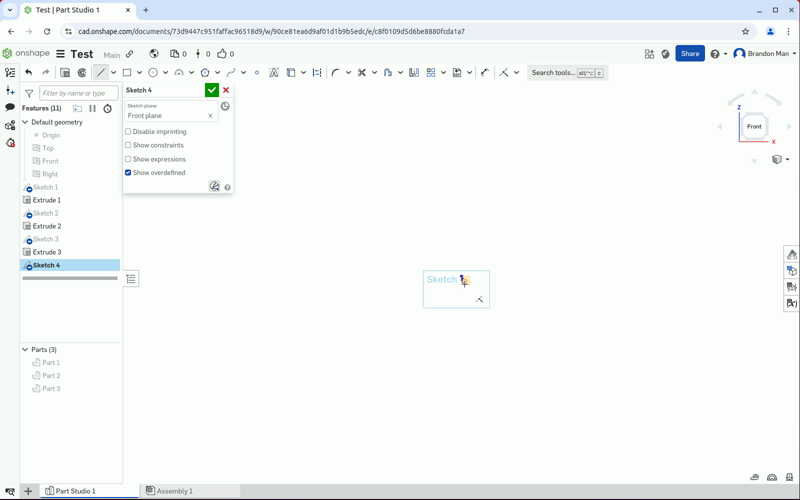
scroll(6)
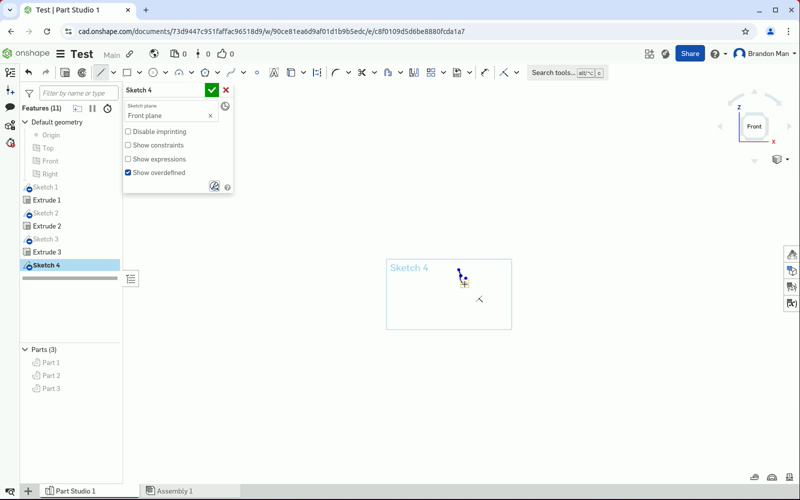
scroll(6)
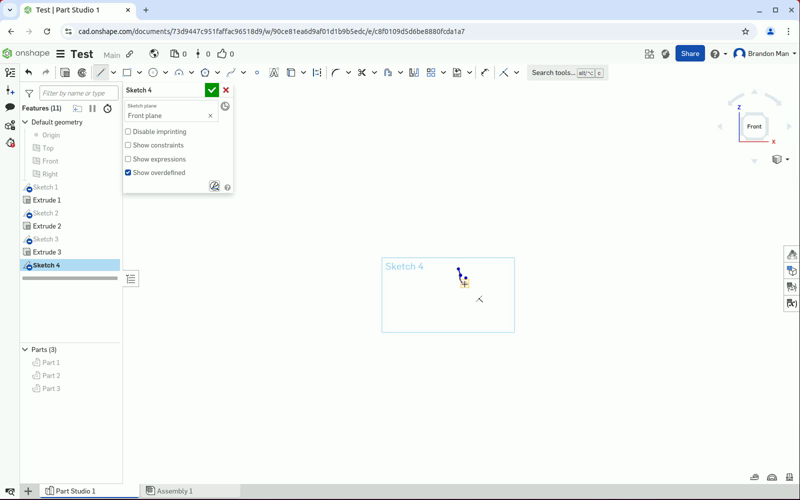
scroll(6)
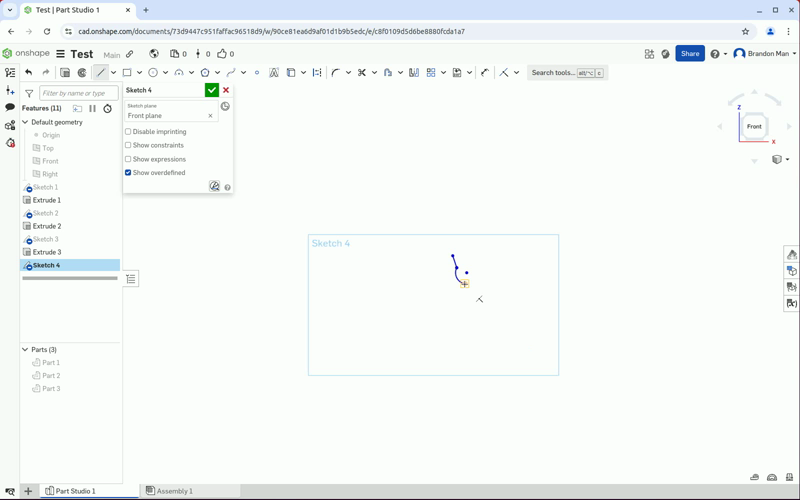
scroll(6)
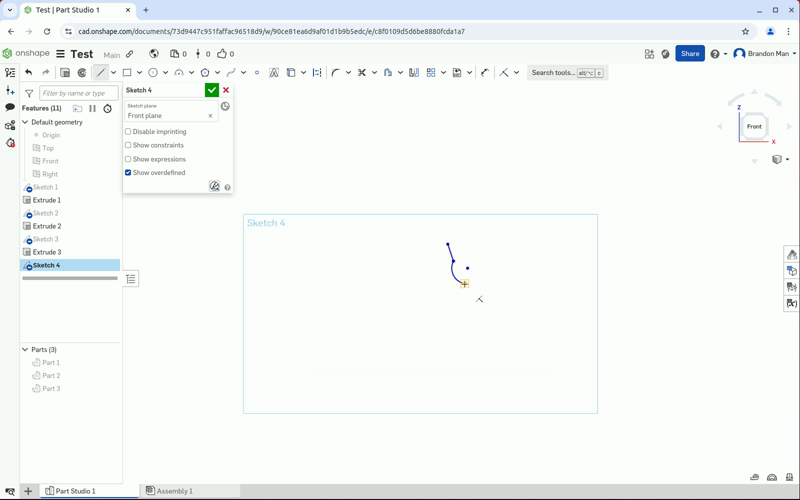
scroll(6)
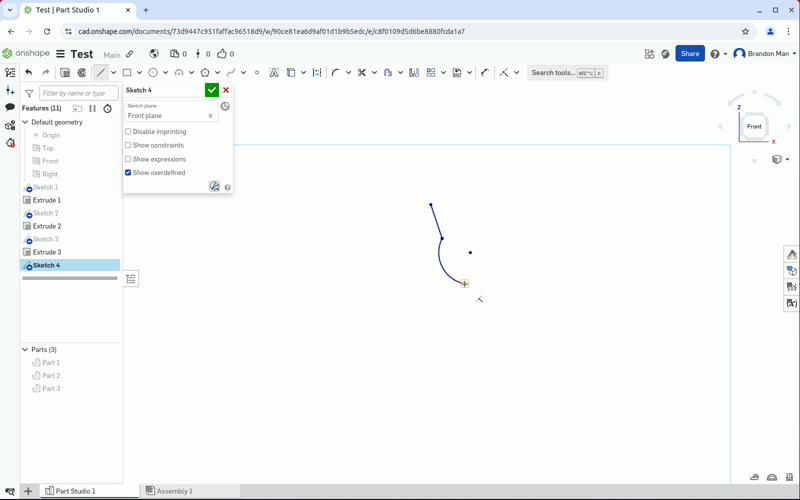
click(464, 283)
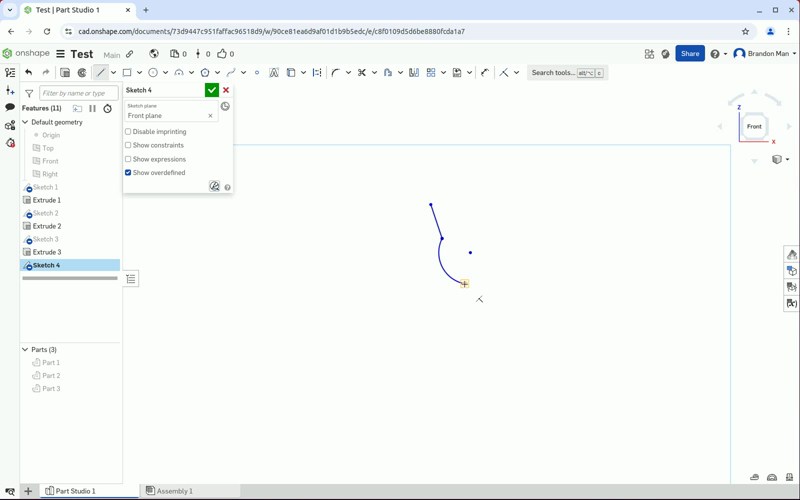
scroll(-6)
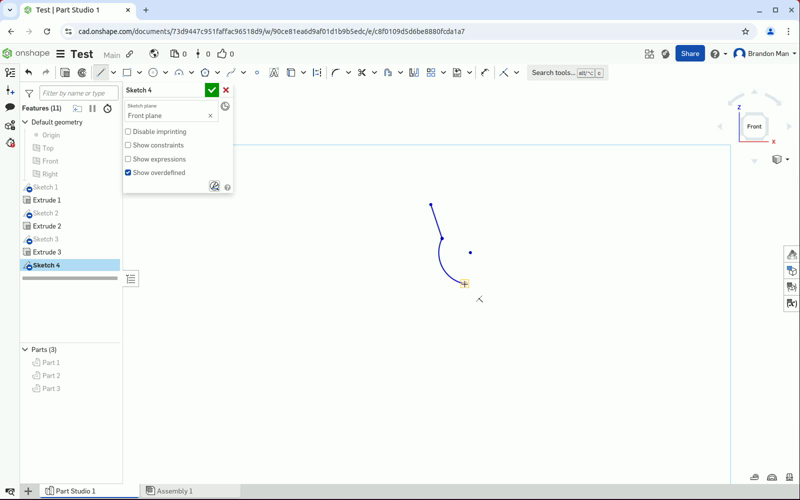
scroll(-6)
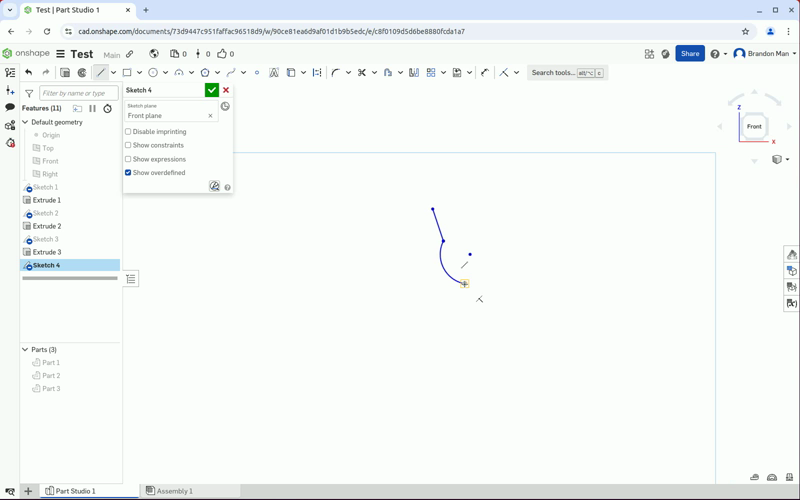
scroll(-6)
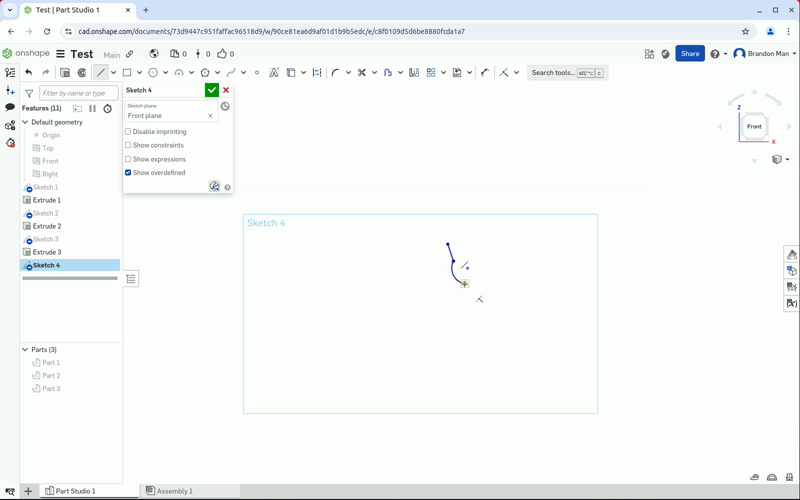
scroll(-6)
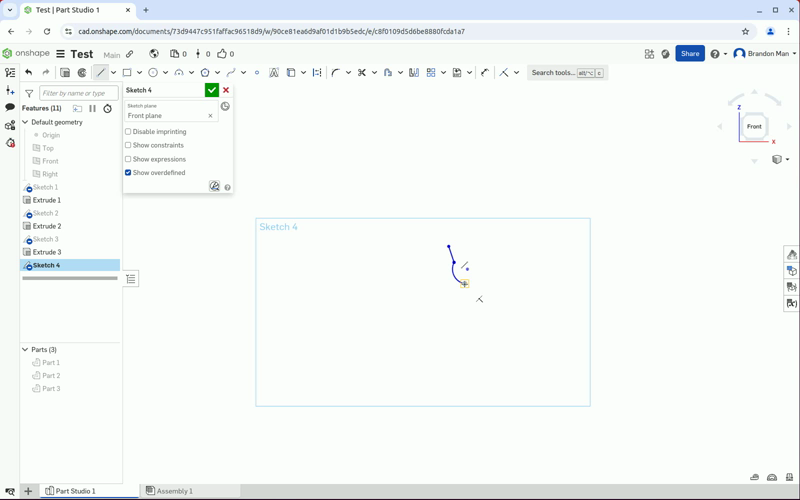
scroll(-6)
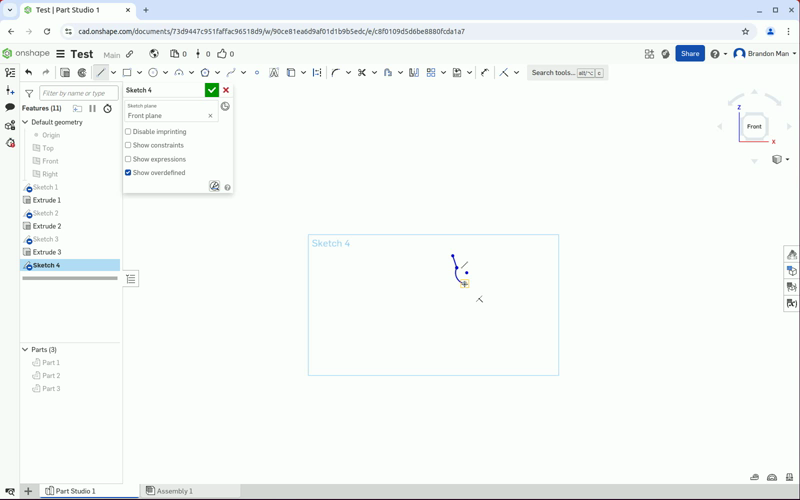
scroll(-6)
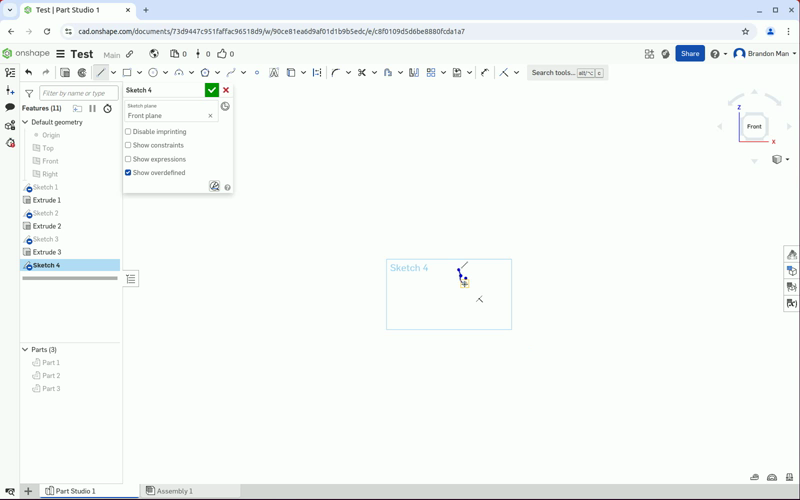
scroll(-6)
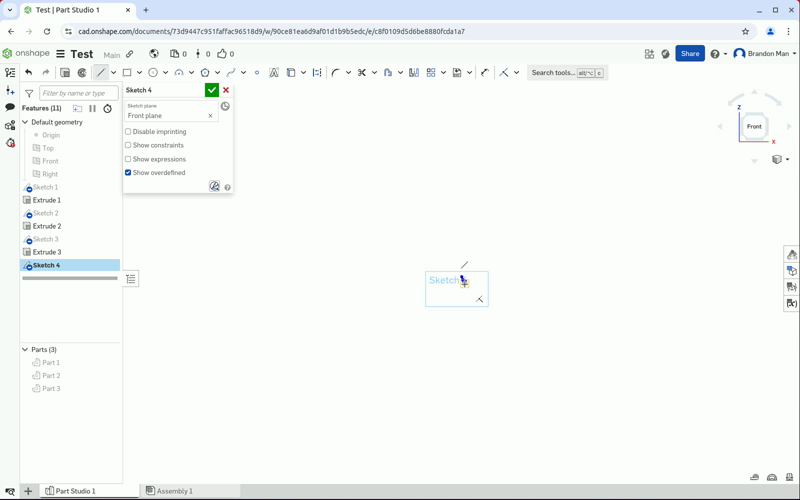
key_down(shift)
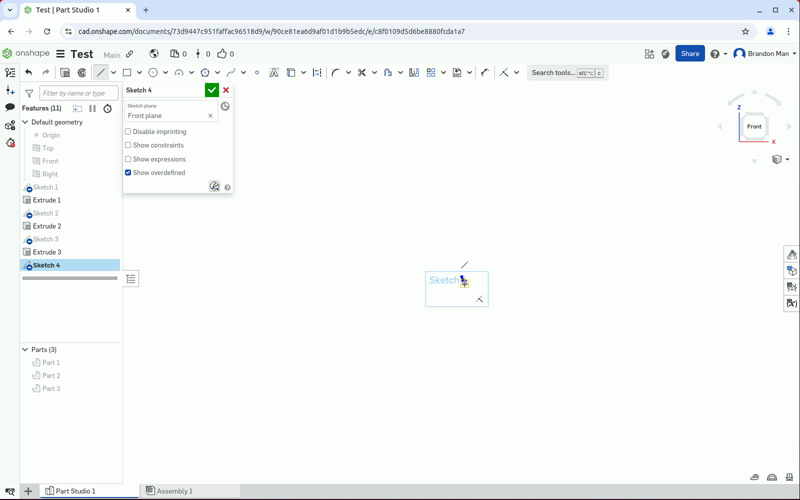
mouse_move(540, 196)
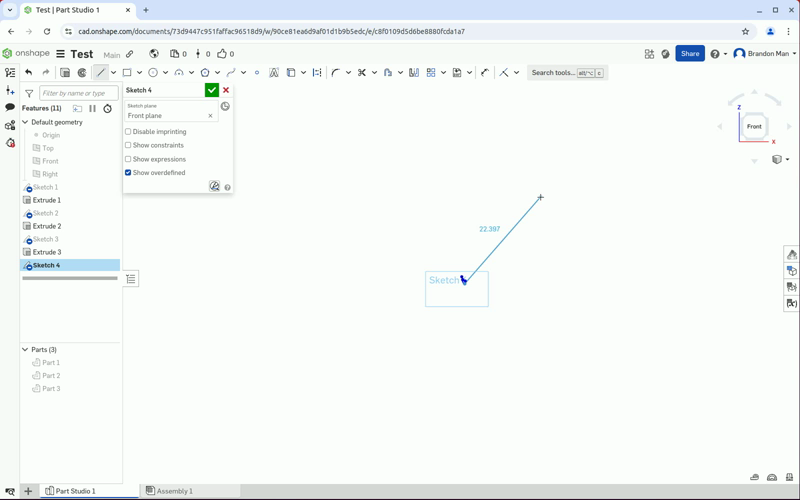
click(540, 196)
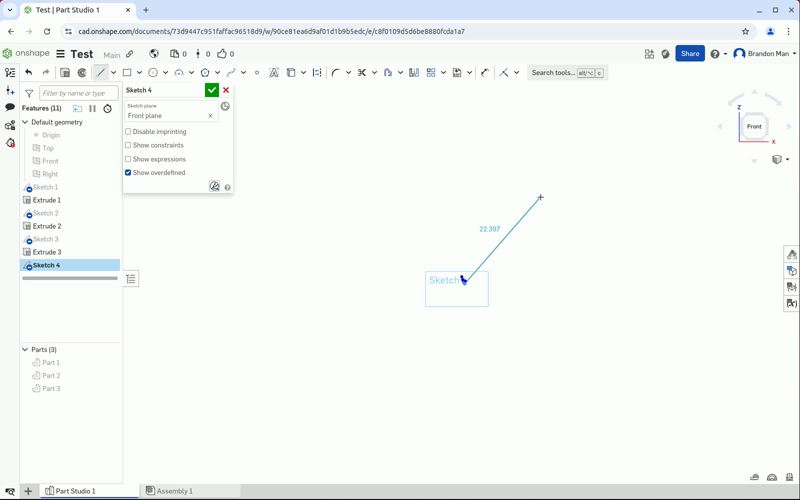
key_up(shift)
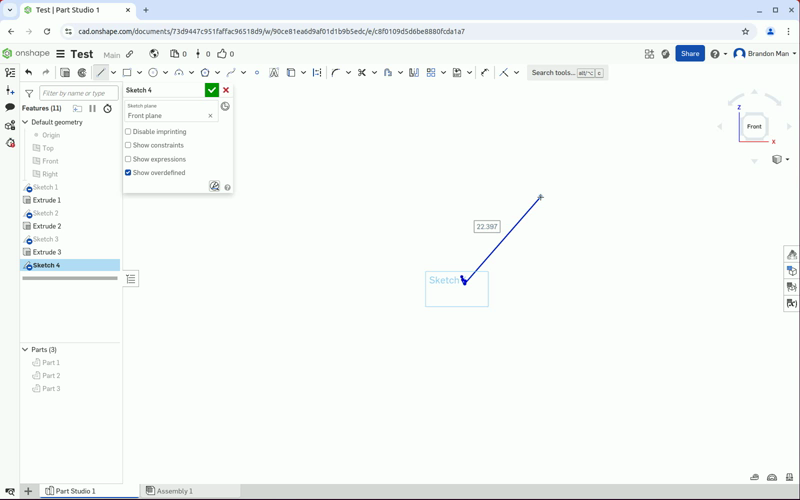
key_down(shift)
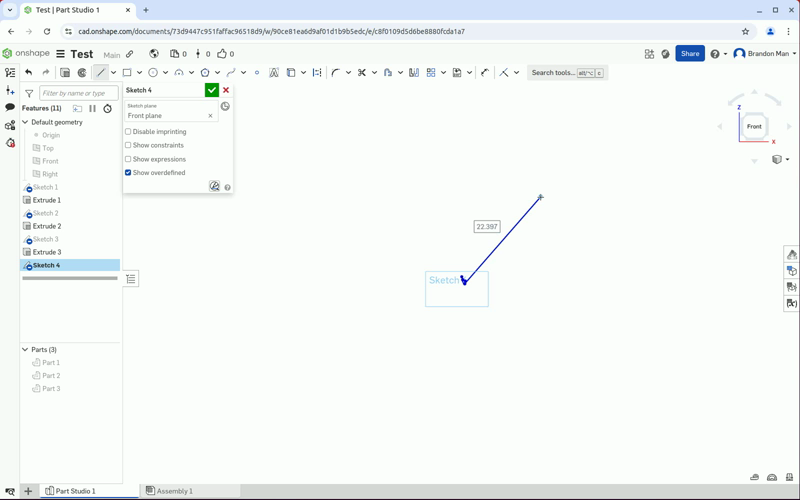
mouse_move(570, 196)
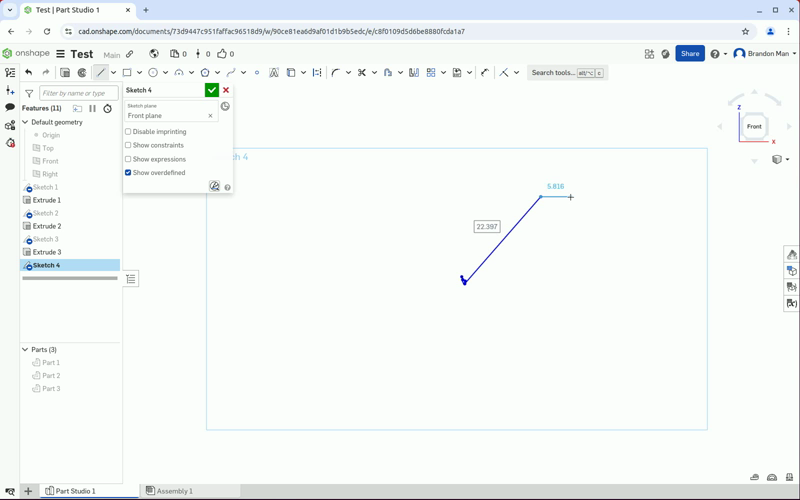
mouse_move(538, 190)
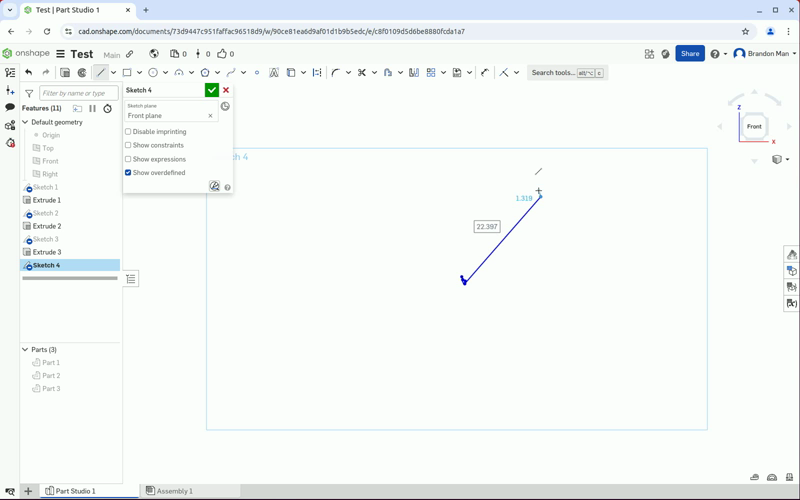
scroll(6)
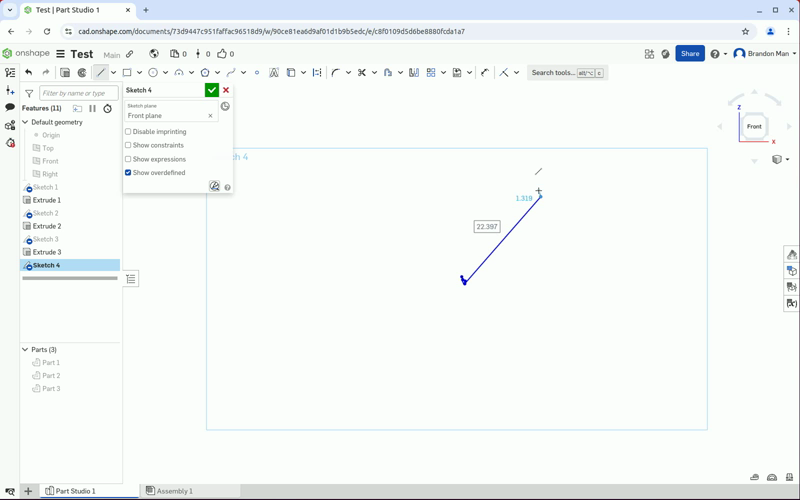
scroll(6)
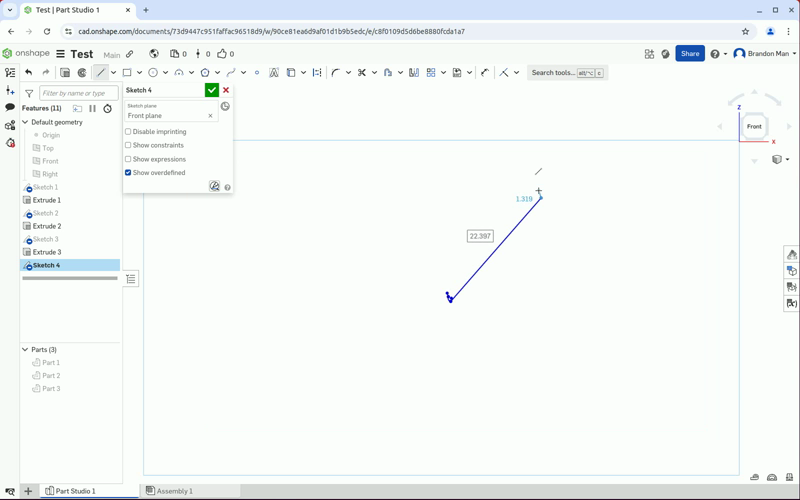
scroll(6)
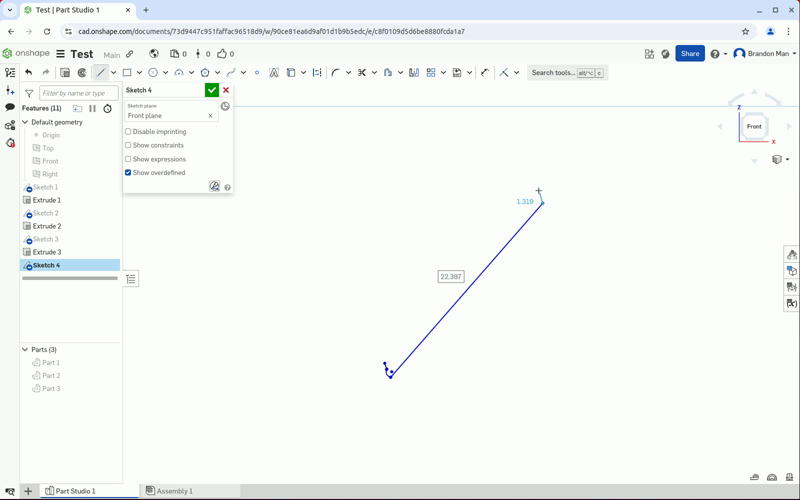
scroll(6)
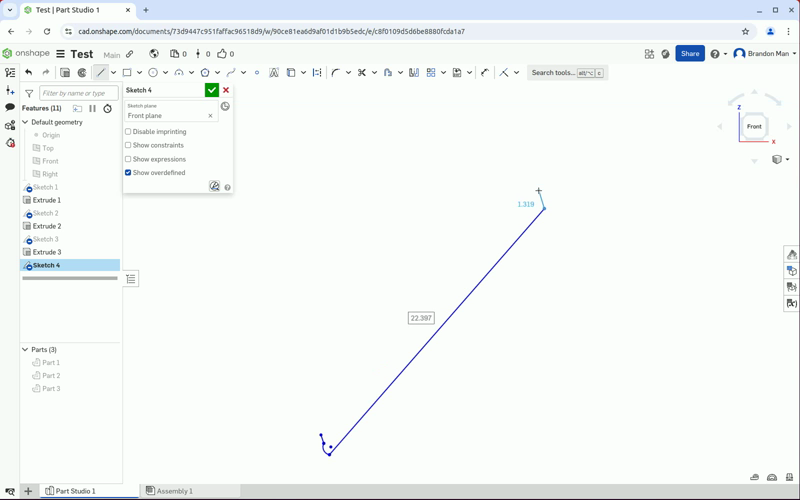
scroll(6)
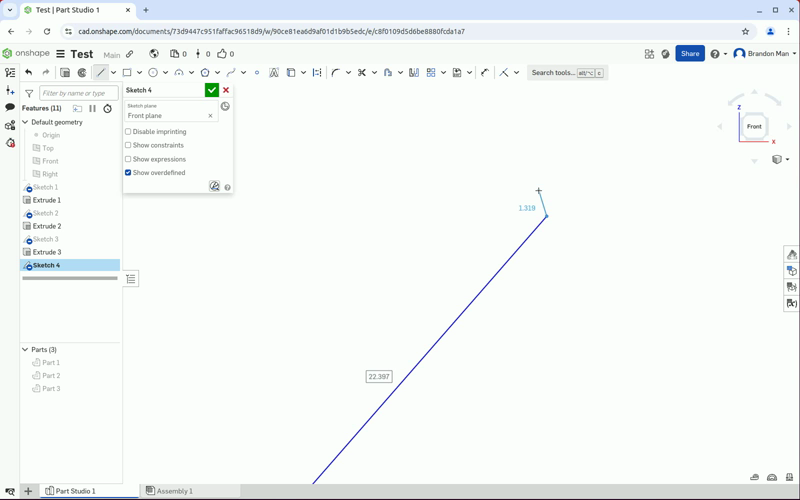
scroll(6)
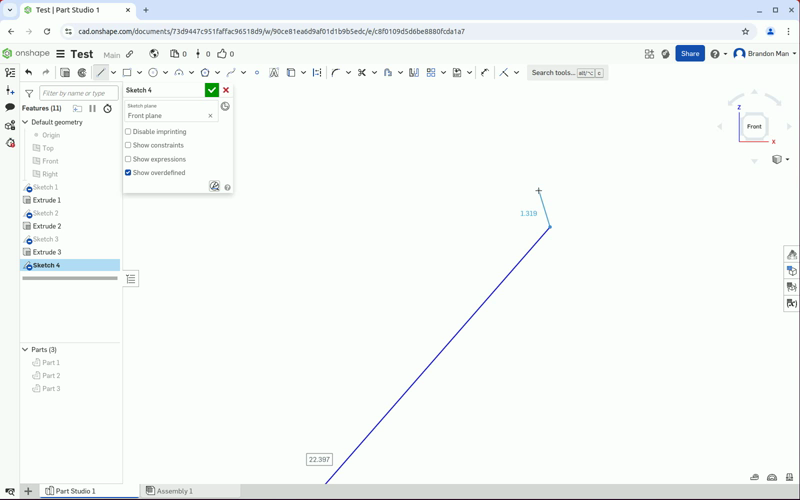
scroll(6)
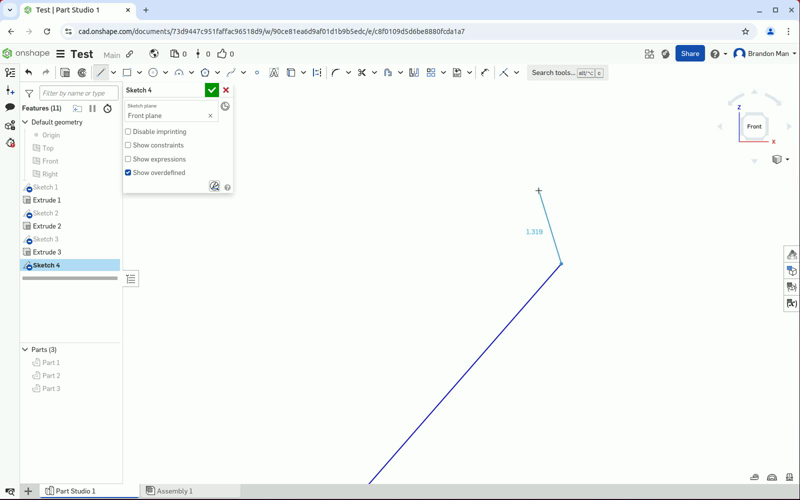
click(538, 190)
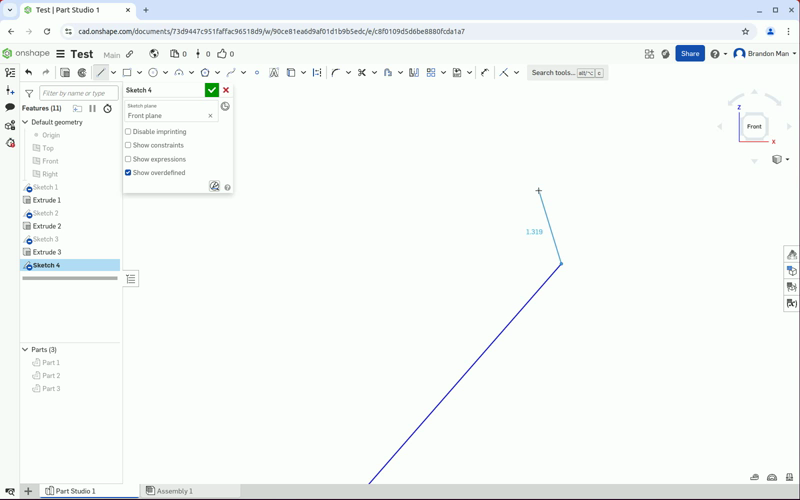
scroll(-6)
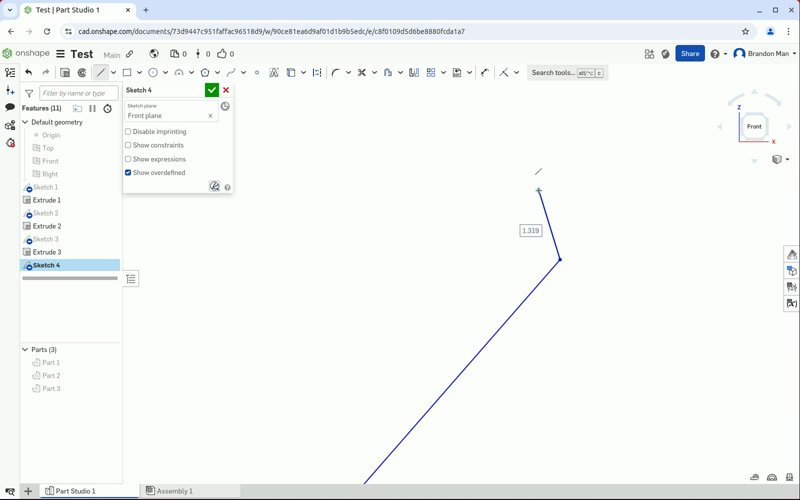
scroll(-6)
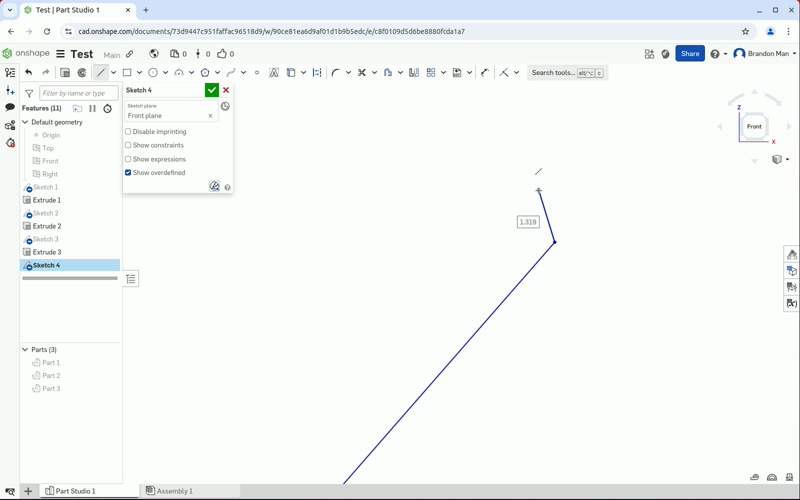
scroll(-6)
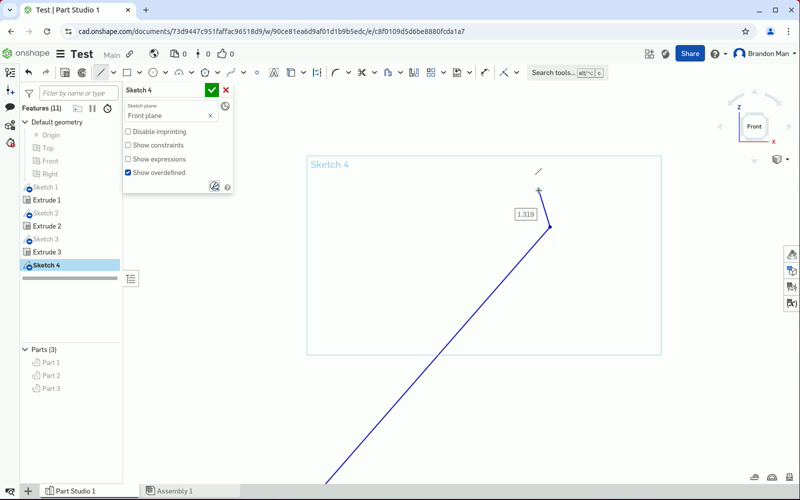
scroll(-6)
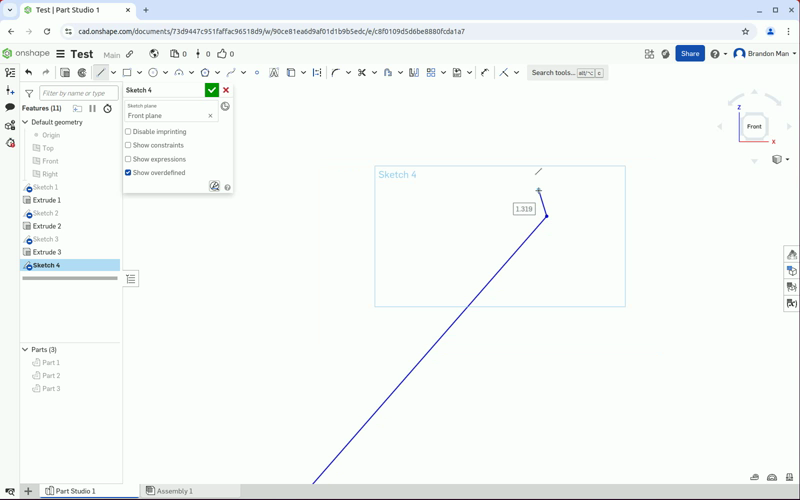
scroll(-6)
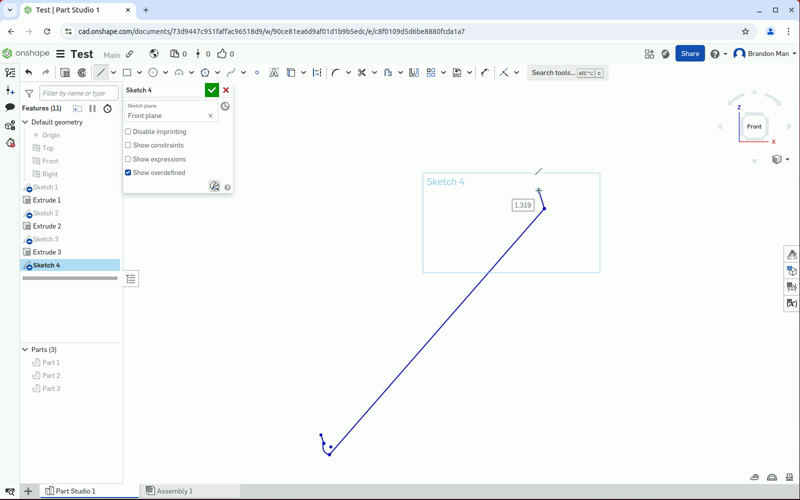
scroll(-6)
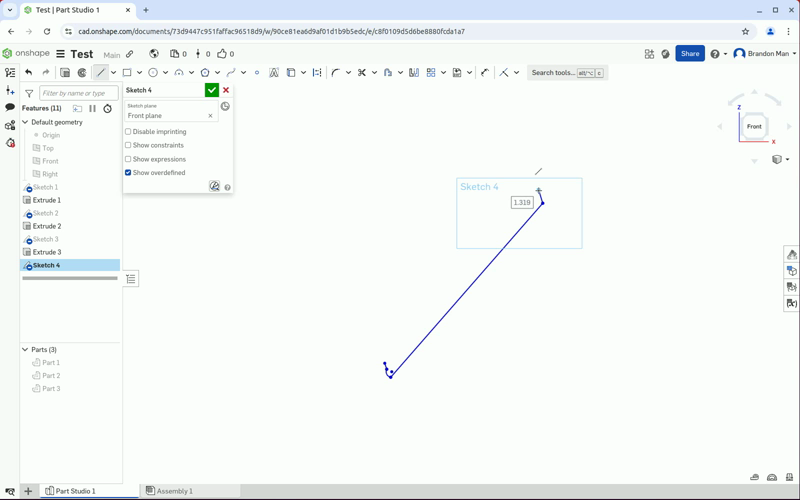
scroll(-6)
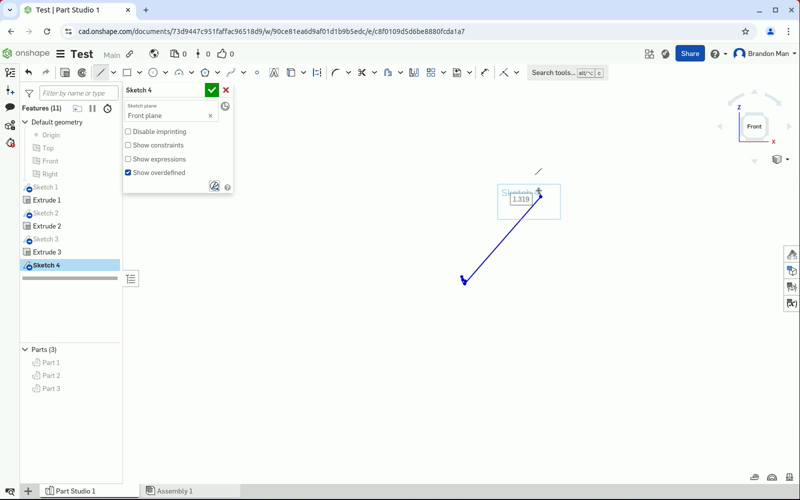
key_up(shift)
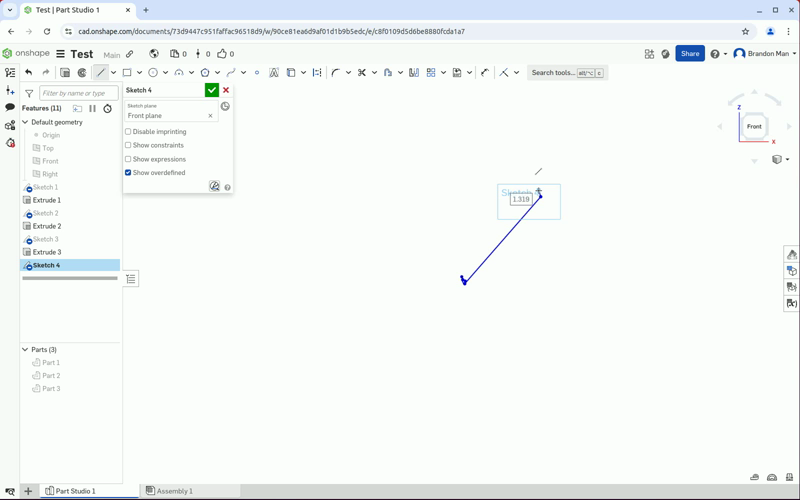
key_down(shift)
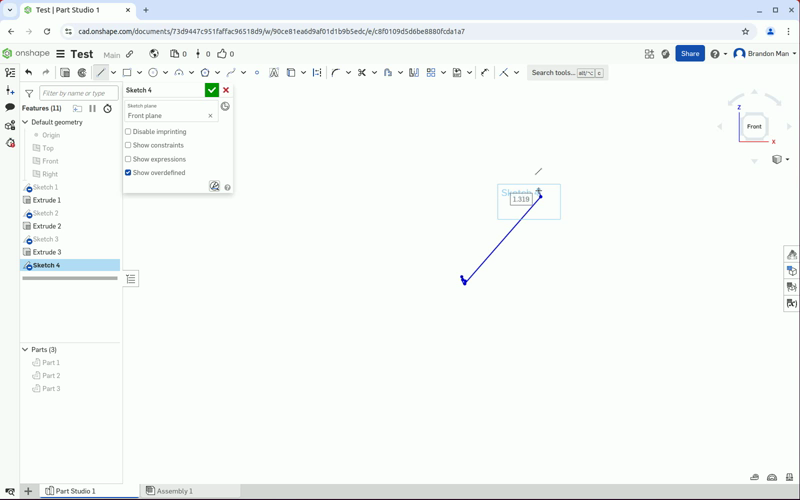
mouse_move(461, 276)
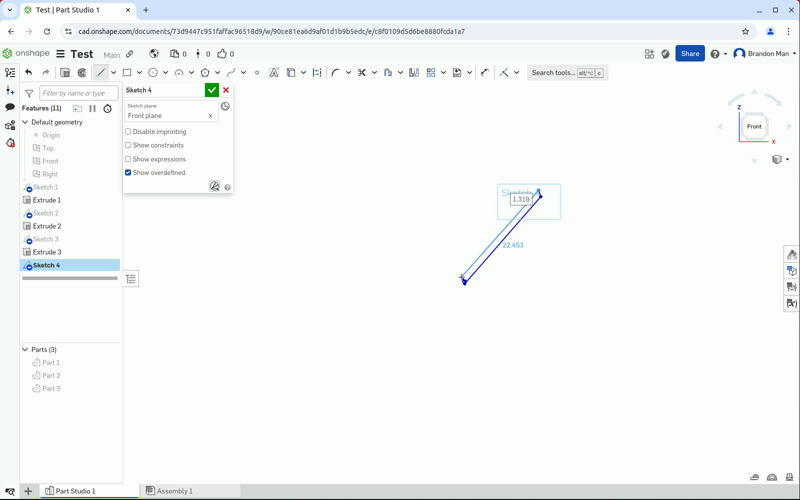
scroll(6)
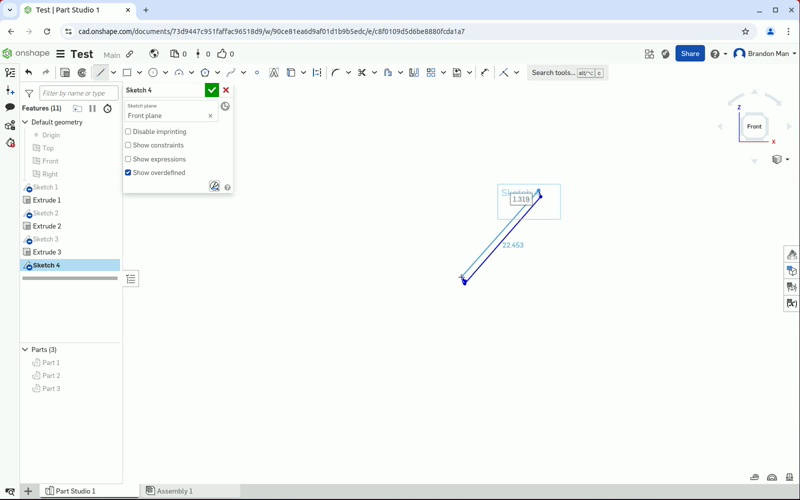
scroll(6)
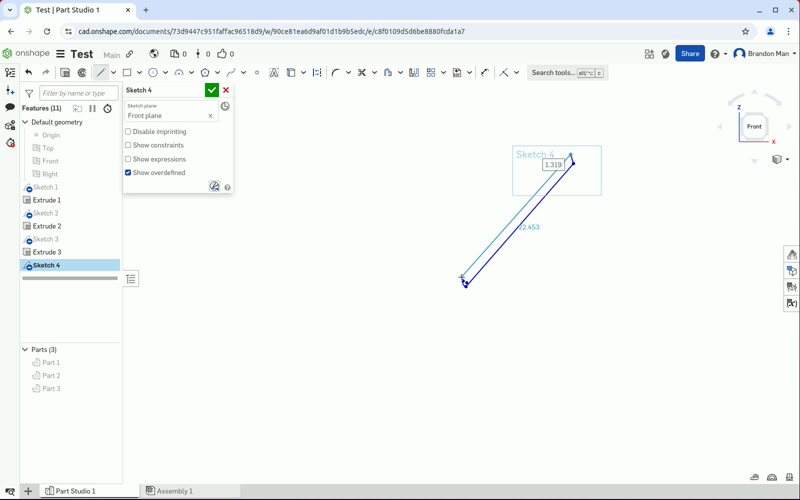
scroll(6)
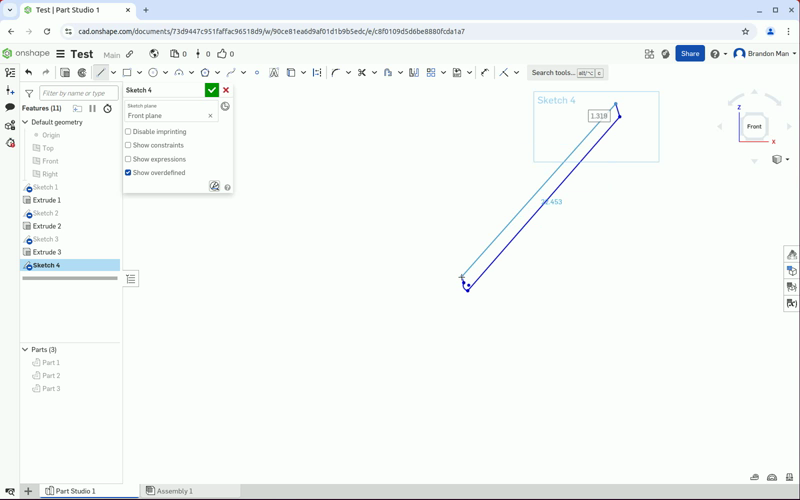
scroll(6)
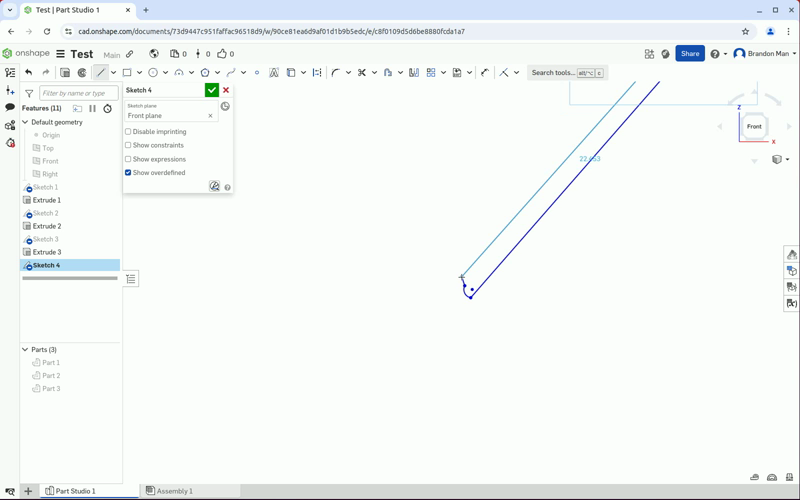
scroll(6)
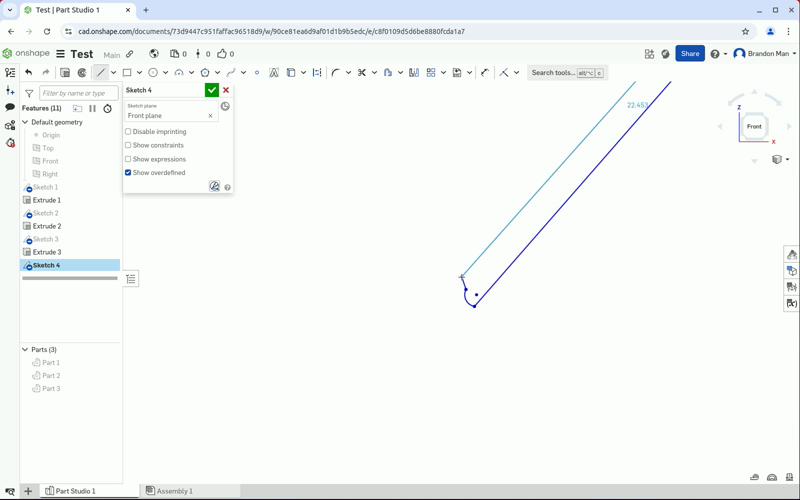
scroll(6)
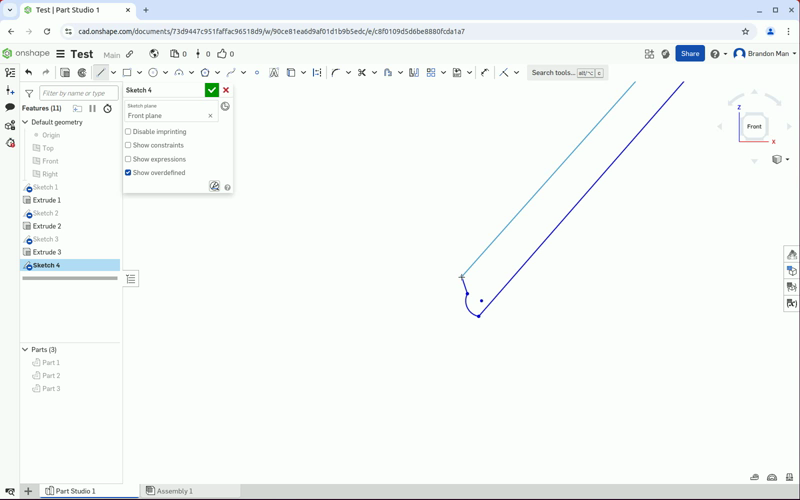
scroll(6)
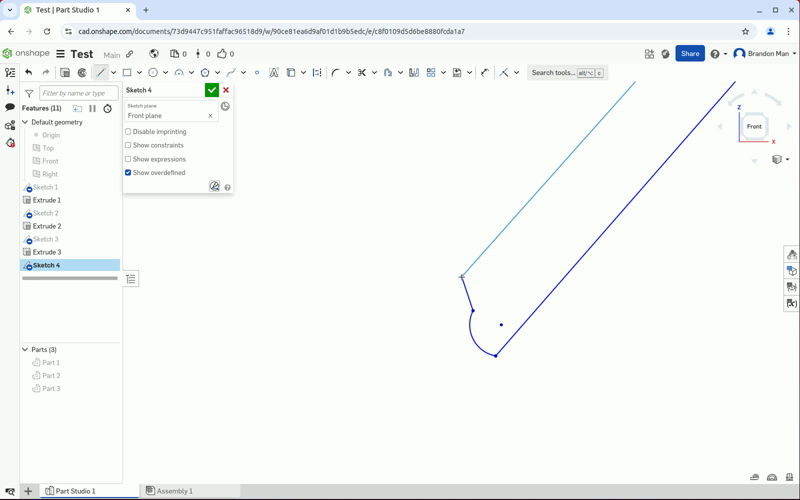
key_up(shift)
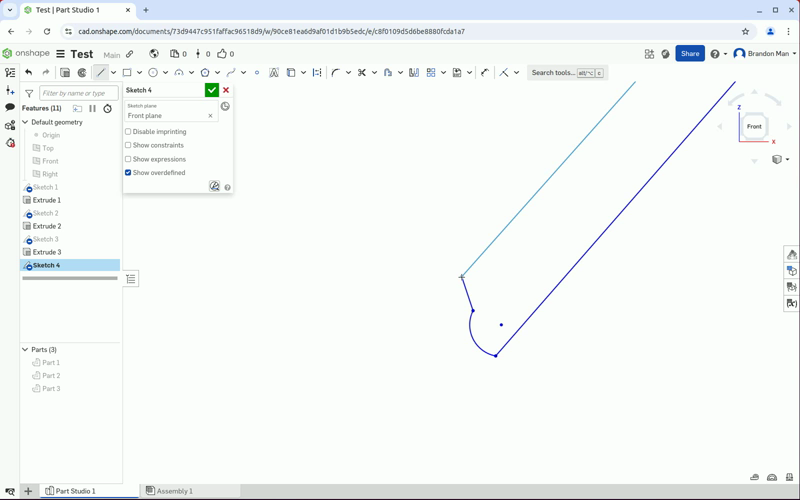
click(461, 276)
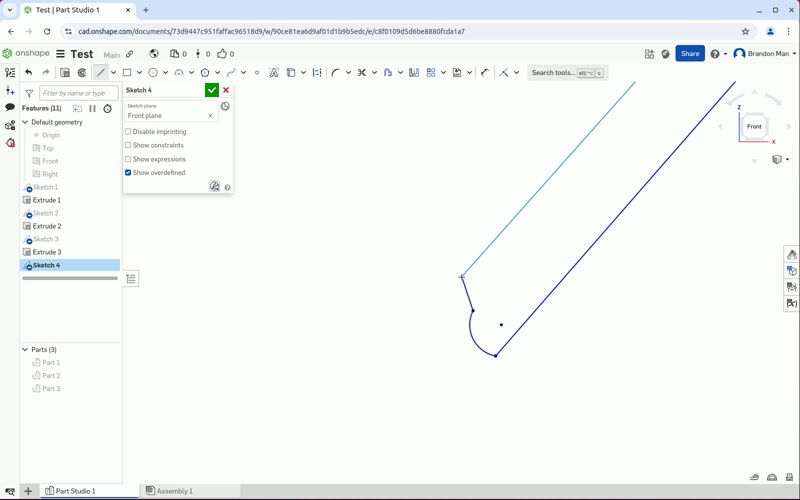
scroll(-6)
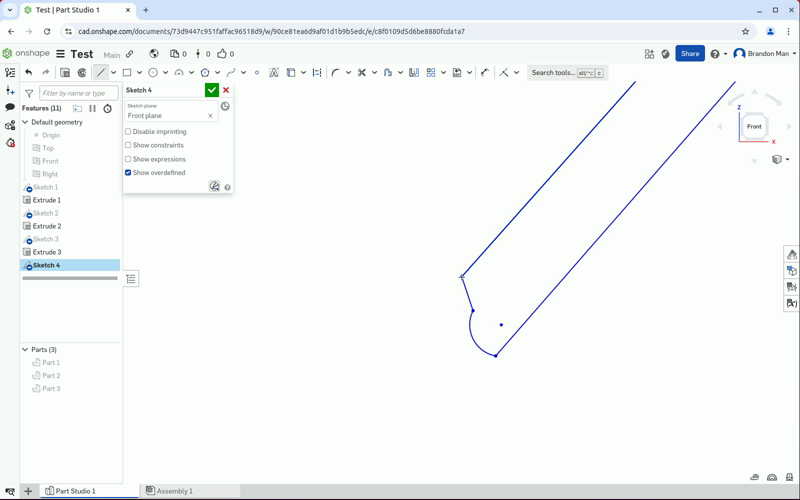
scroll(-6)
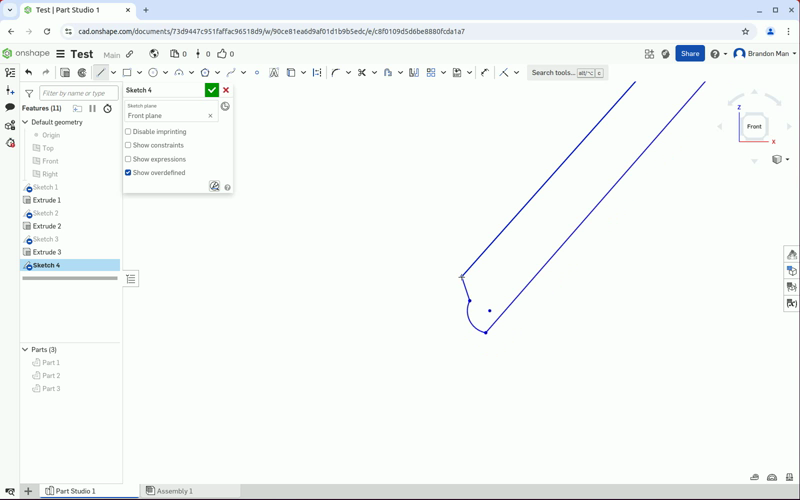
scroll(-6)
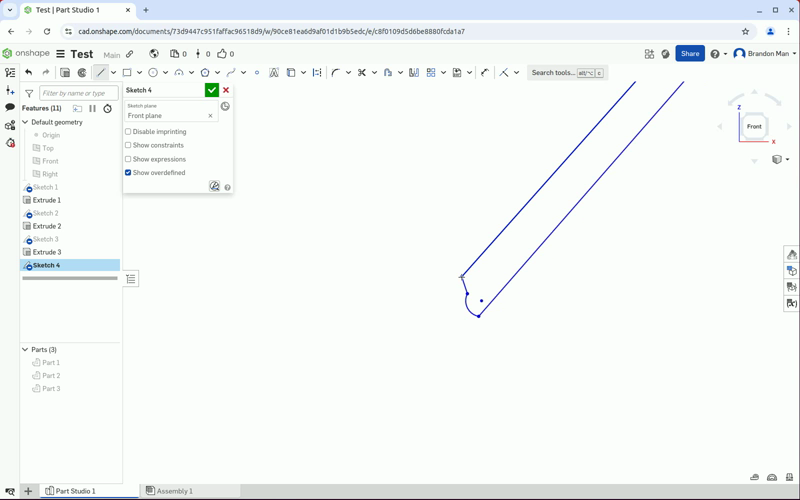
scroll(-6)
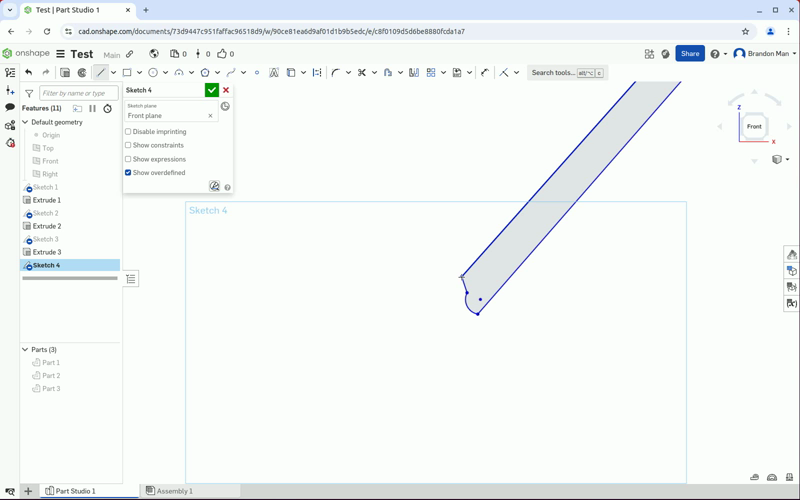
scroll(-6)
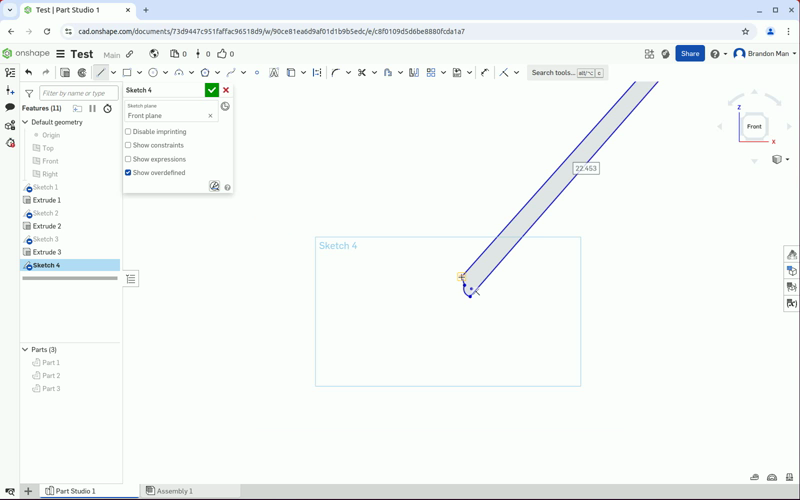
scroll(-6)
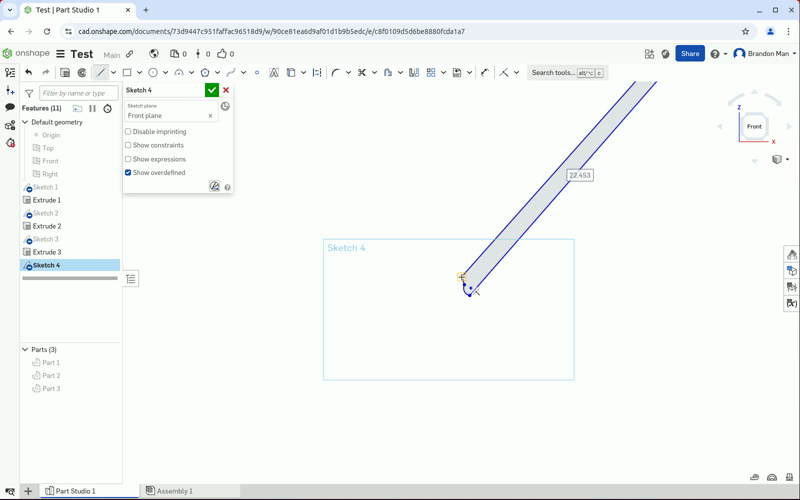
scroll(-6)
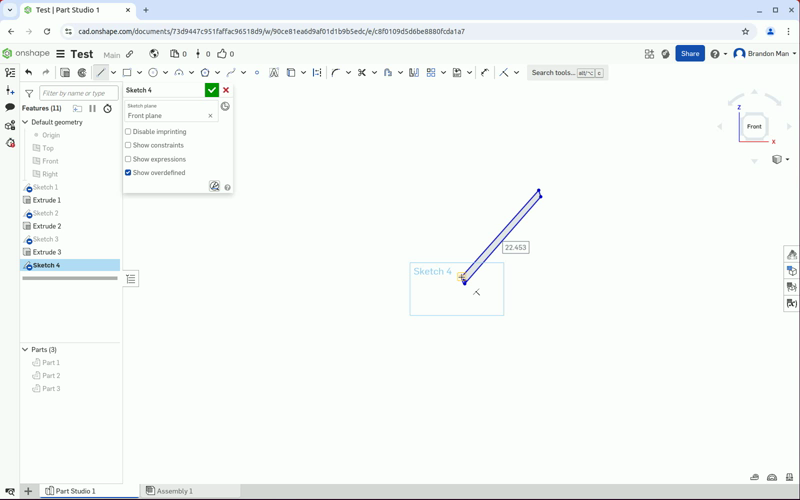
key(esc)
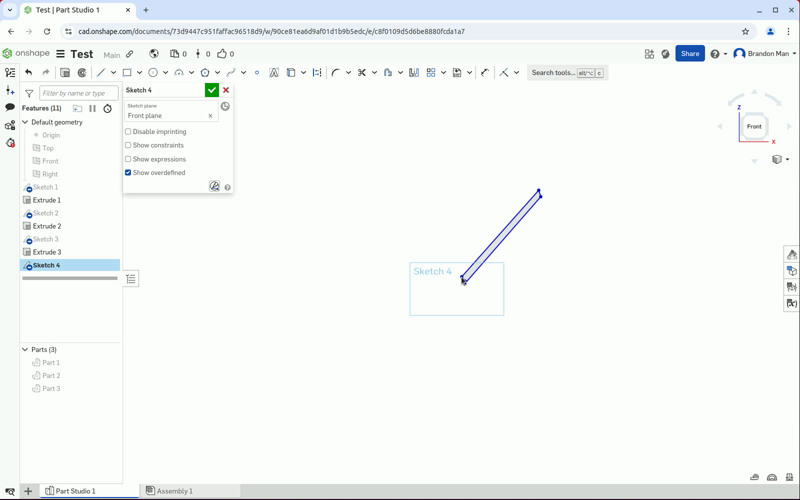
mouse_move(483, 258)
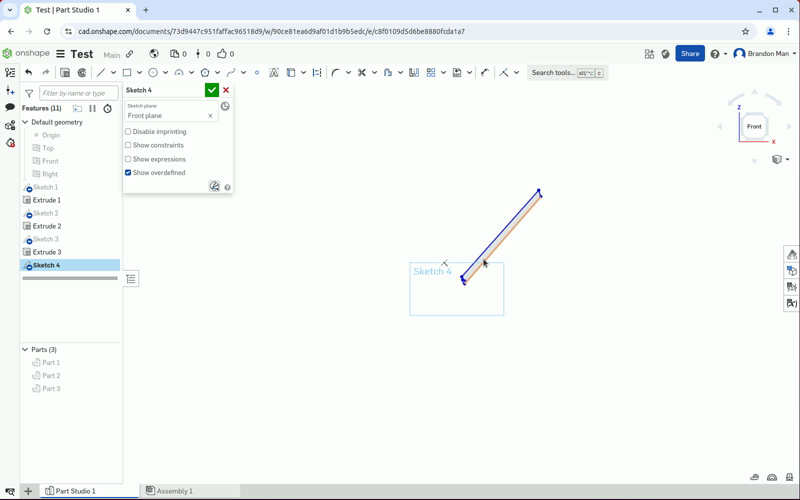
scroll(6)
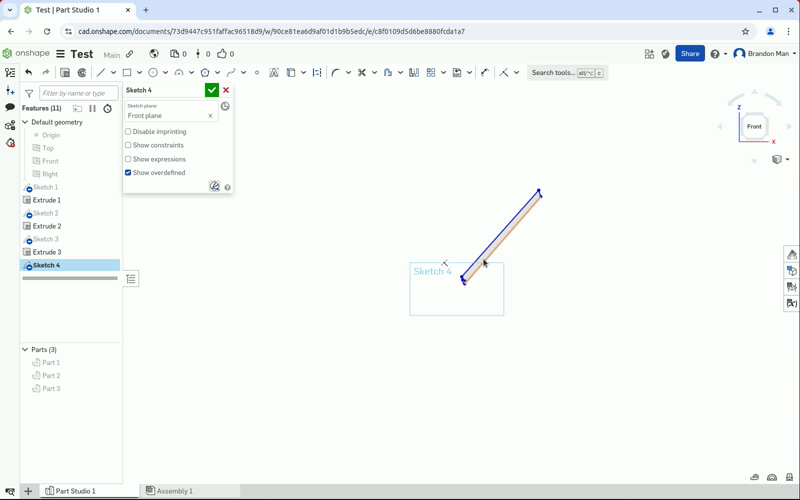
scroll(6)
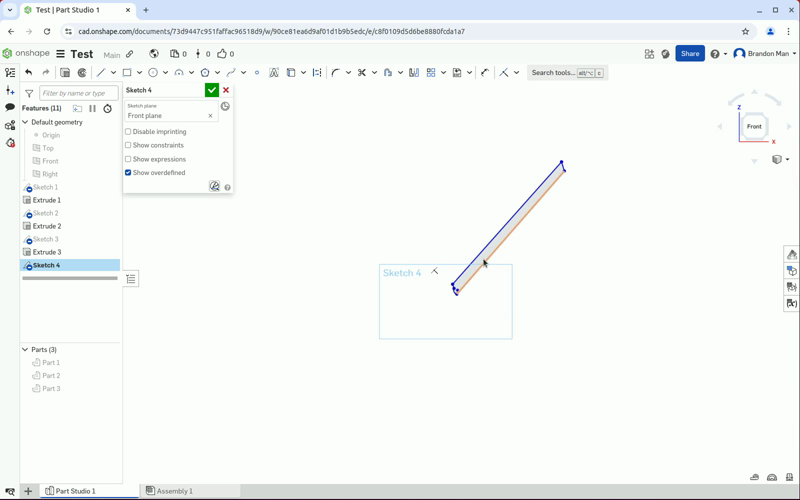
scroll(6)
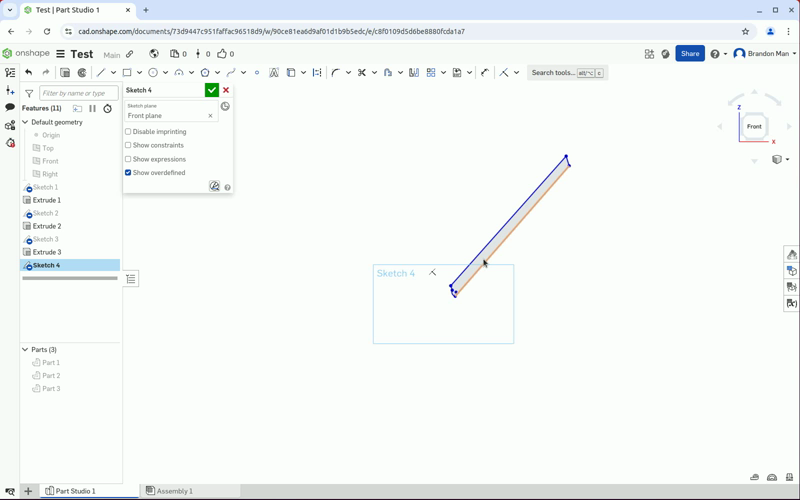
scroll(6)
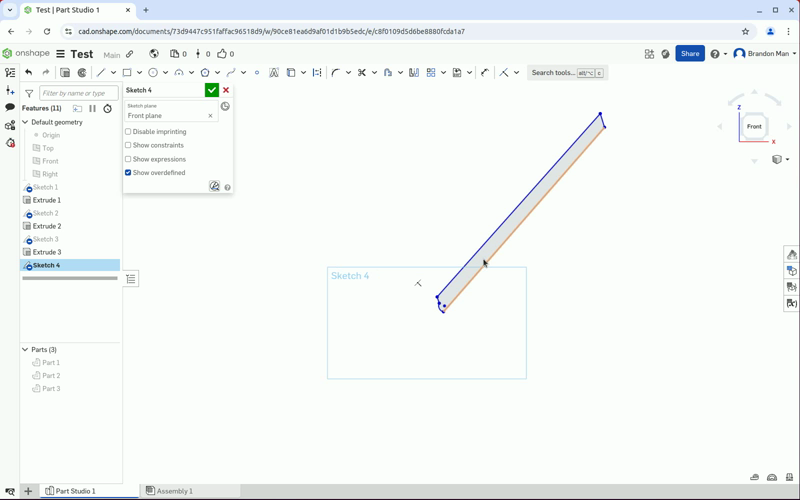
scroll(6)
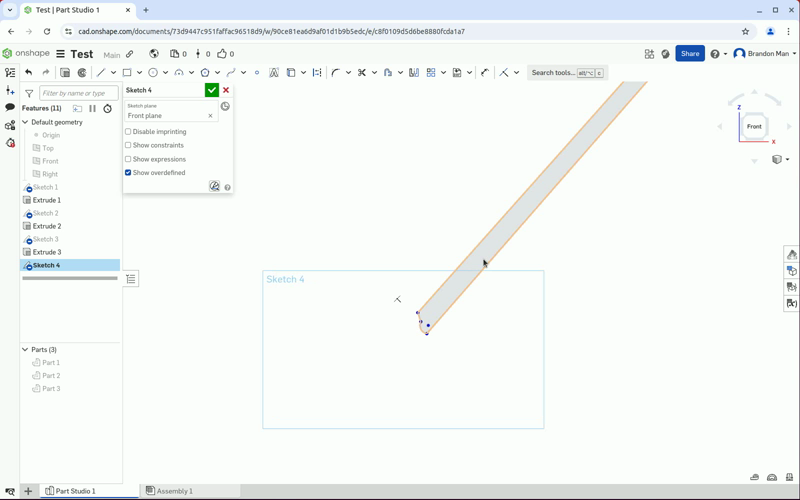
scroll(6)
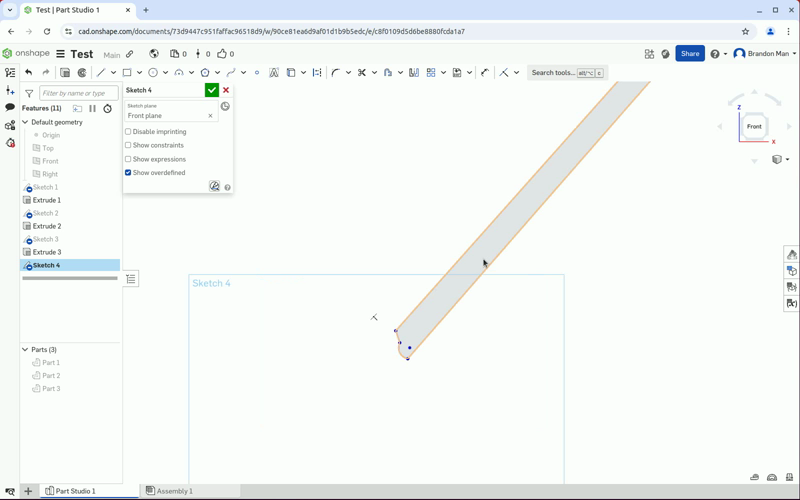
scroll(6)
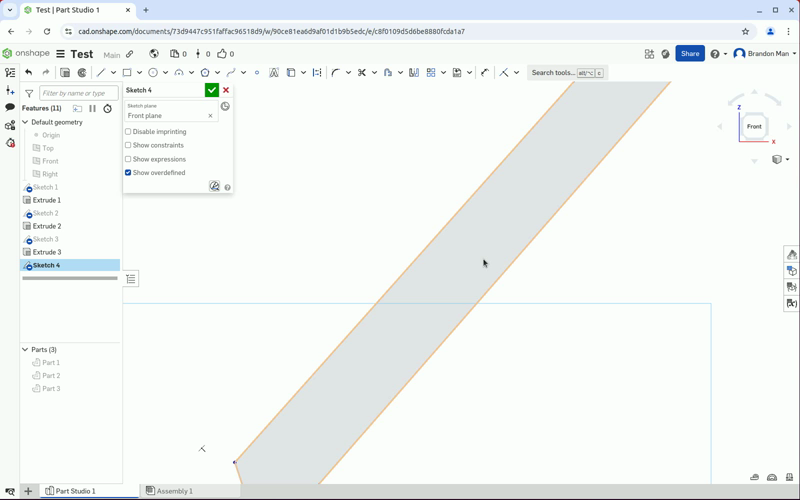
click(483, 258)
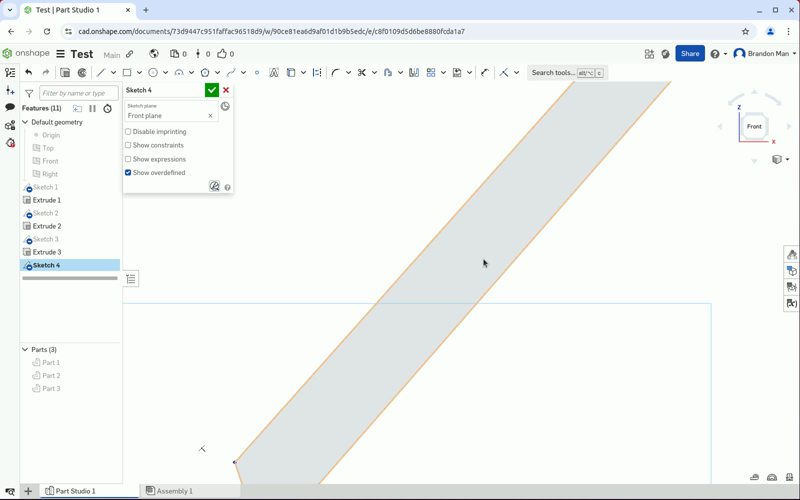
scroll(-6)
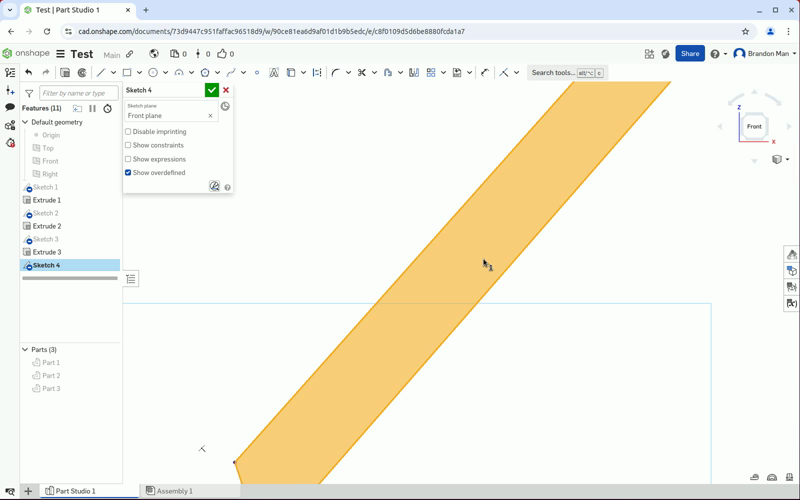
scroll(-6)
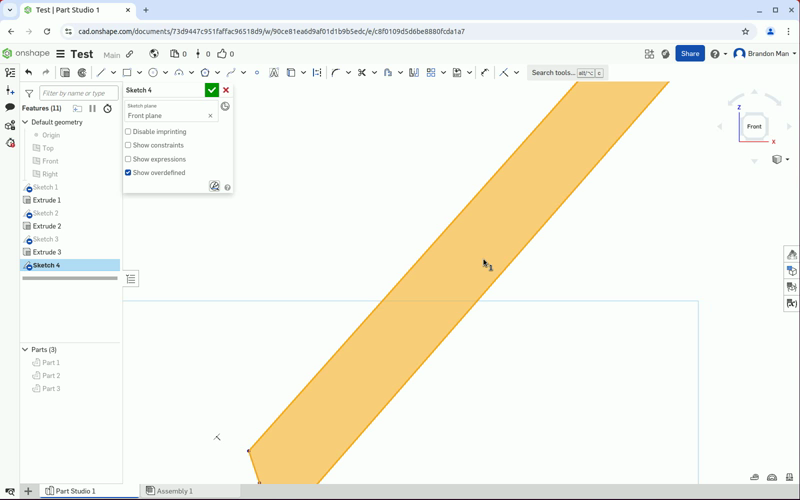
scroll(-6)
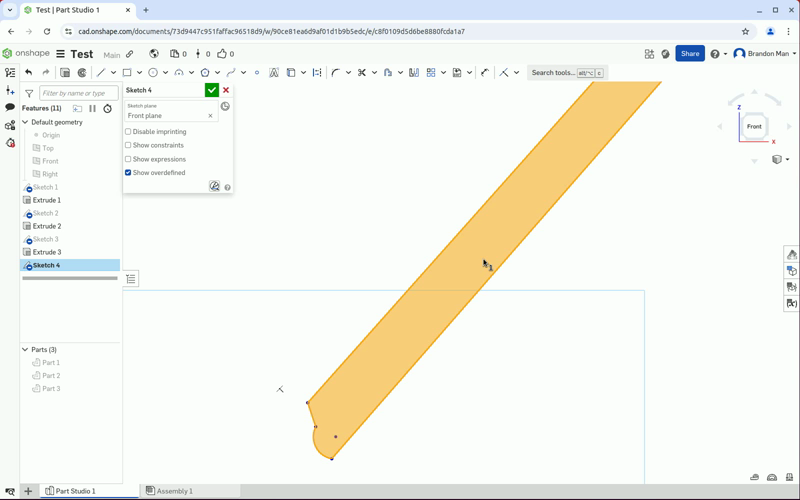
scroll(-6)
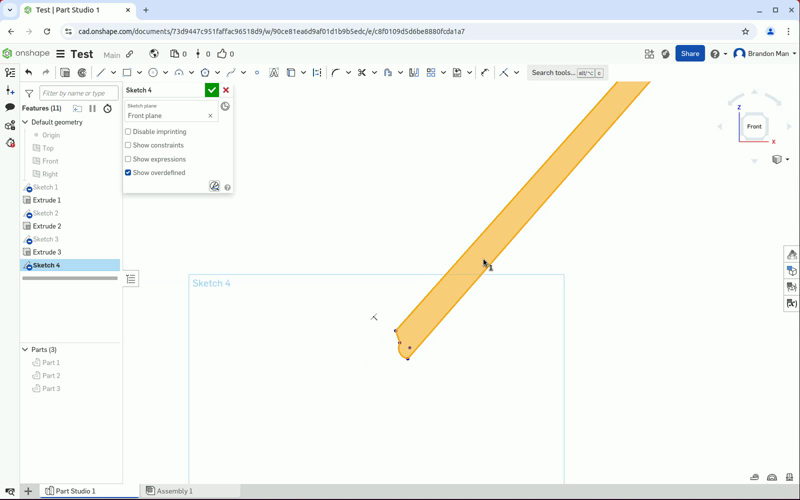
scroll(-6)
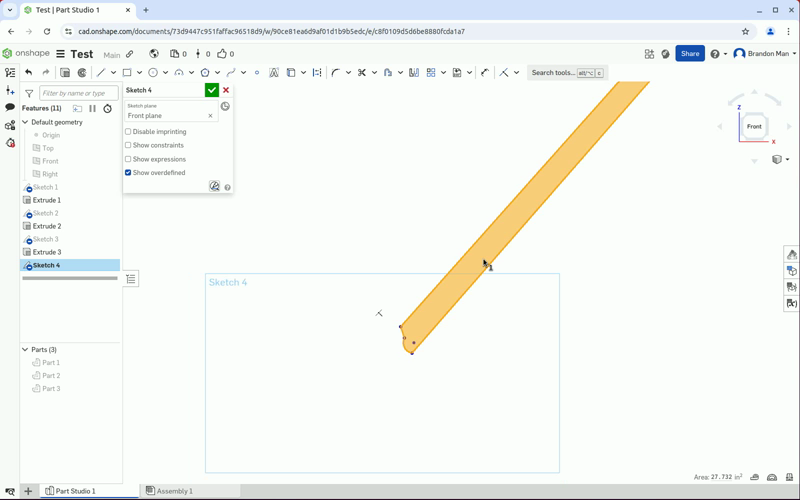
scroll(-6)
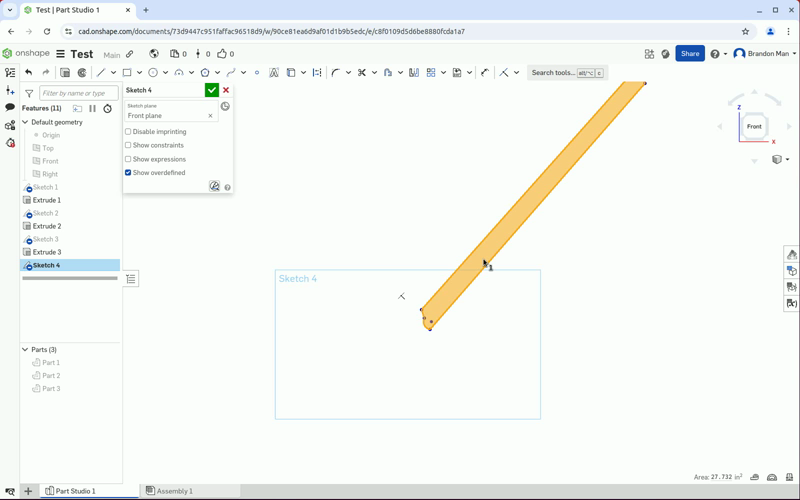
scroll(-6)
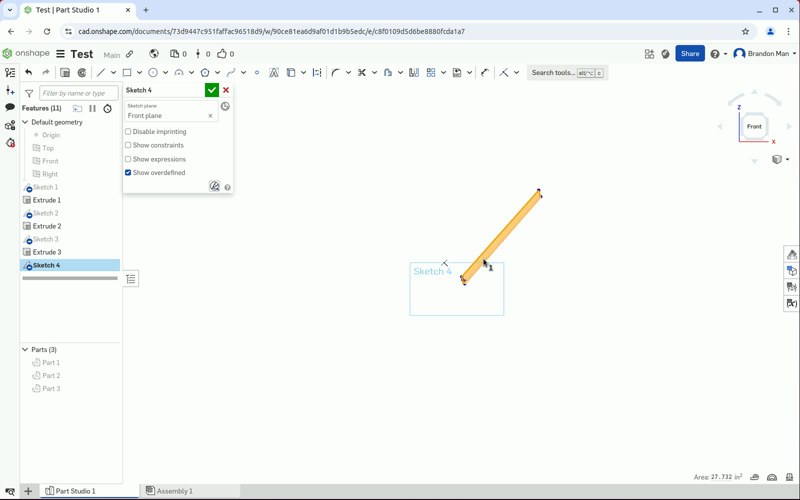
mouse_move(73, 352)
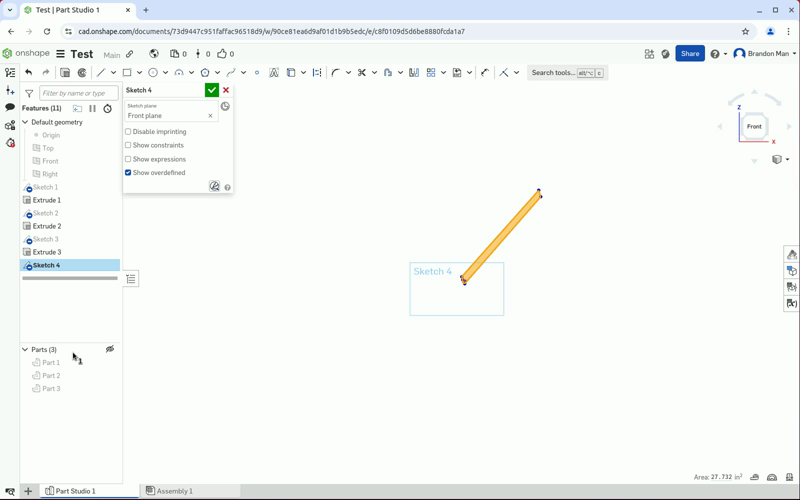
key(shift+y)
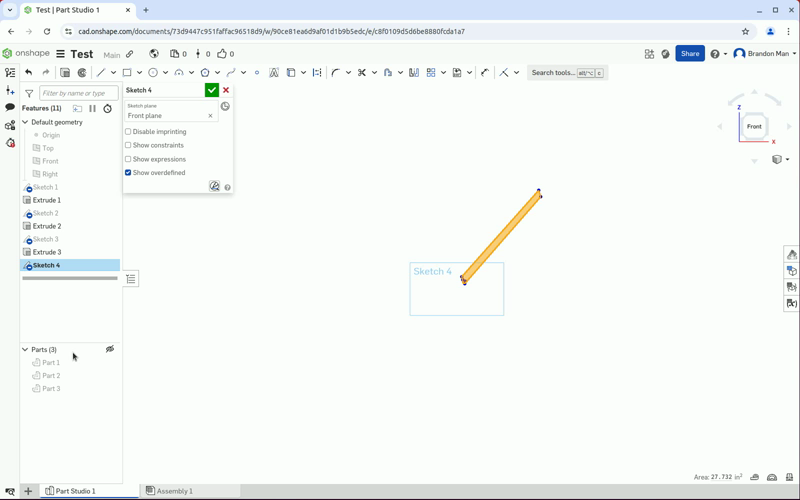
key(shift+e)
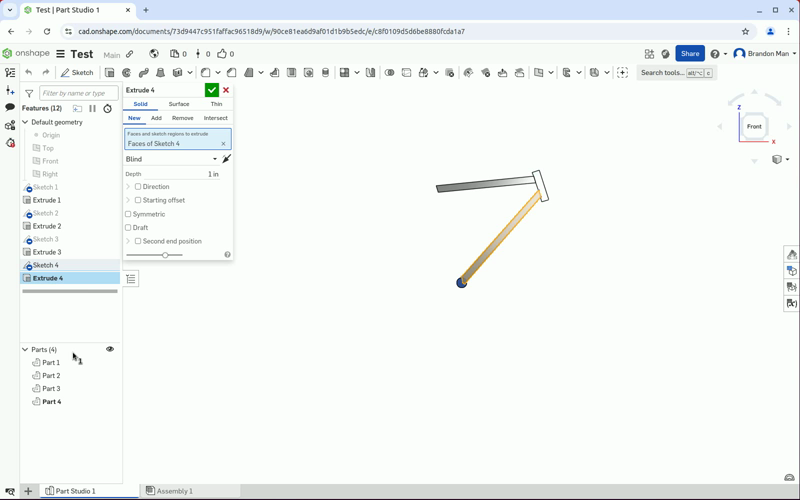
mouse_move(143, 106)
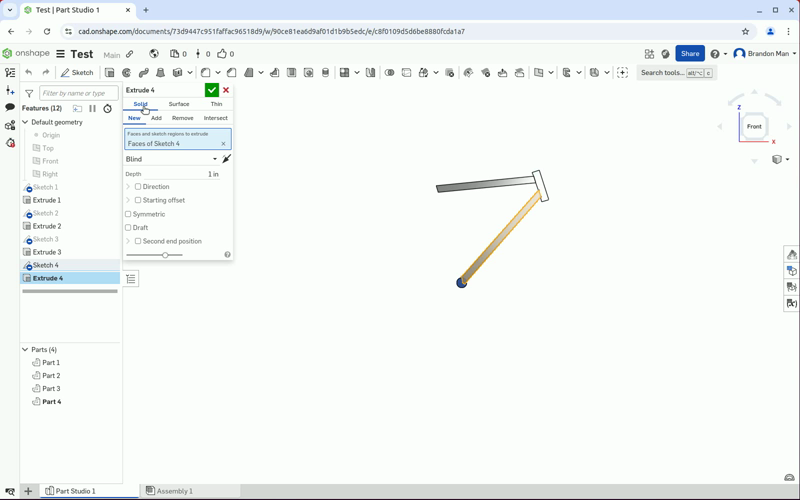
click(143, 106)
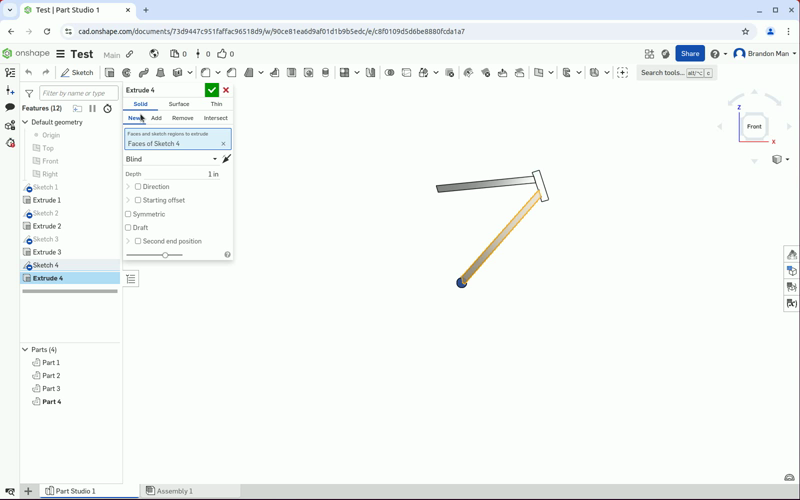
mouse_move(137, 120)
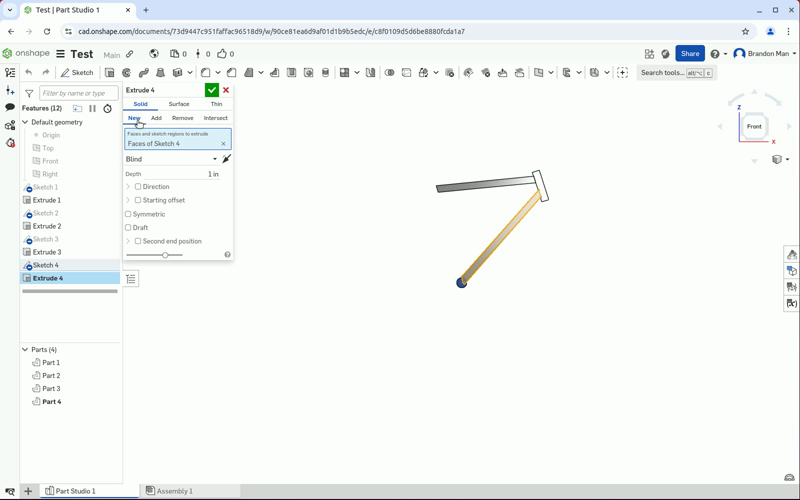
click(137, 120)
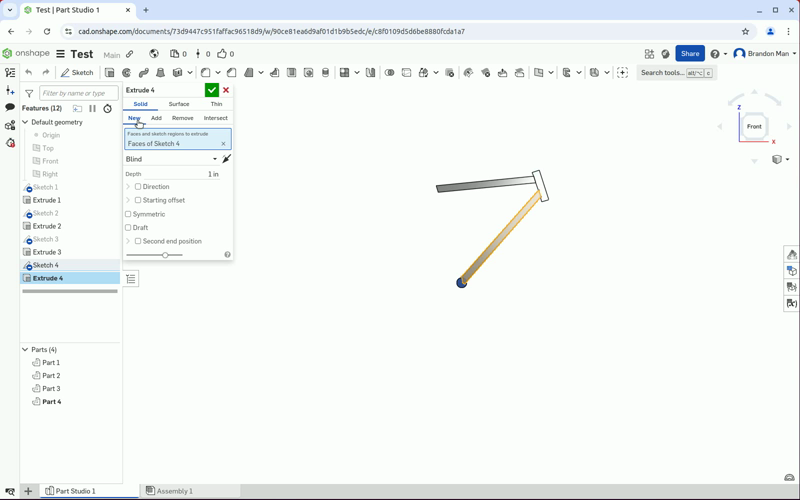
key(tab, 4)
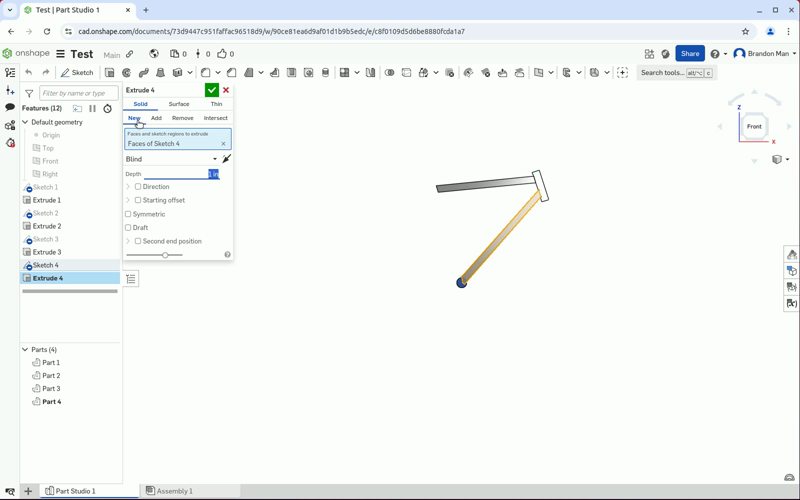
text(0.241)
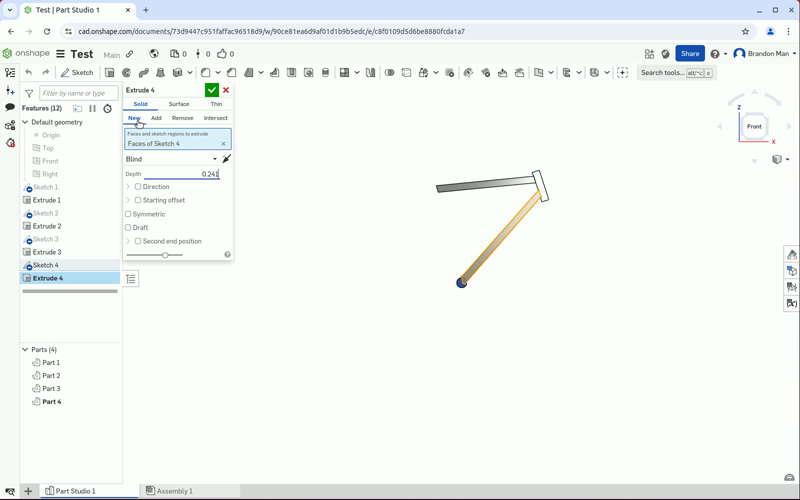
key(enter)
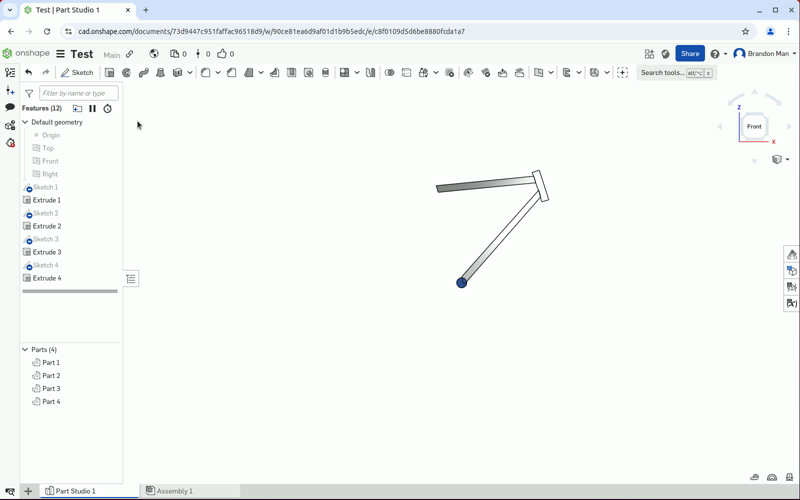
key(shift+h)
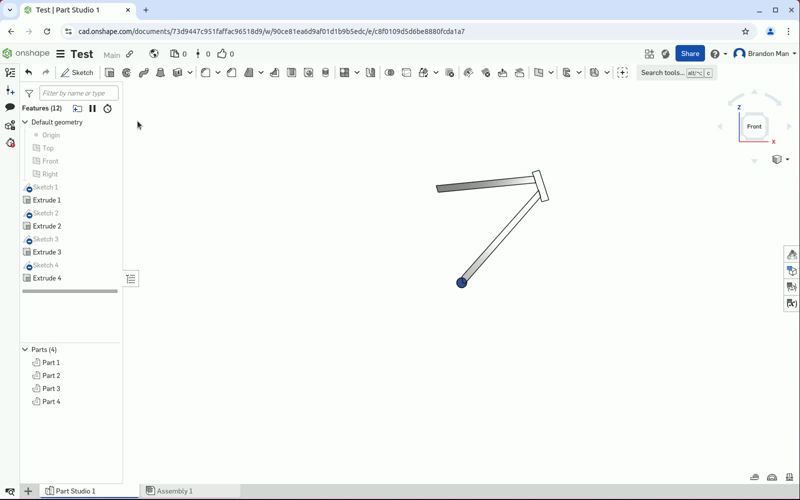
key(shift+h)
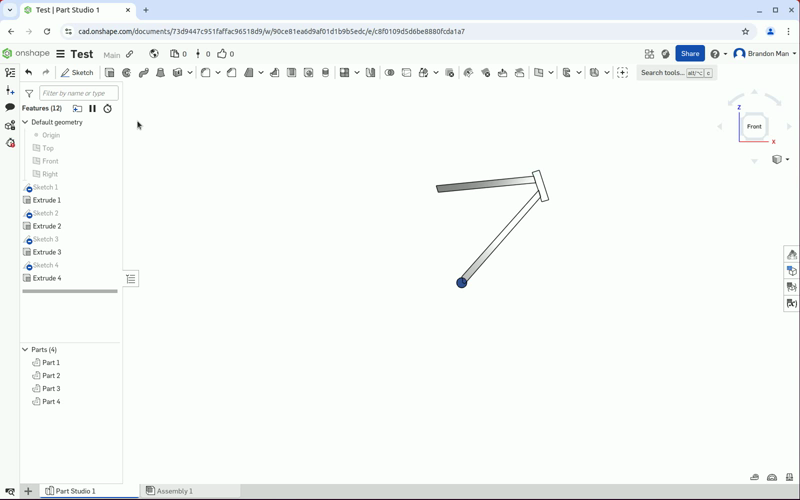
mouse_move(73, 189)
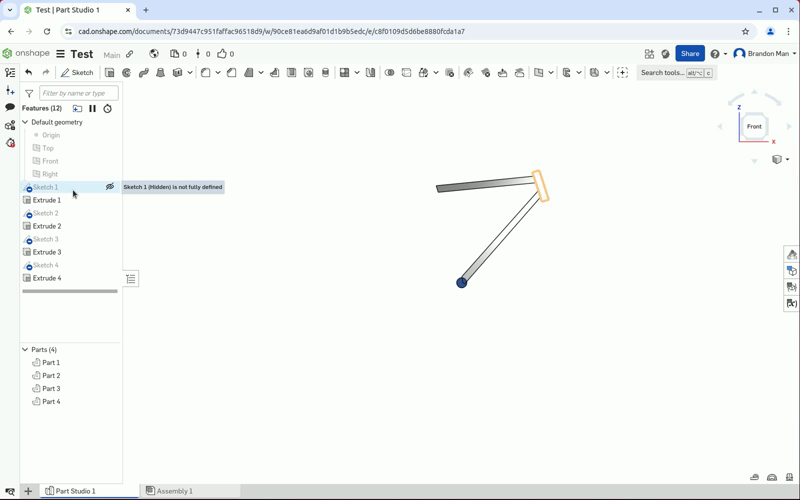
click(73, 189)
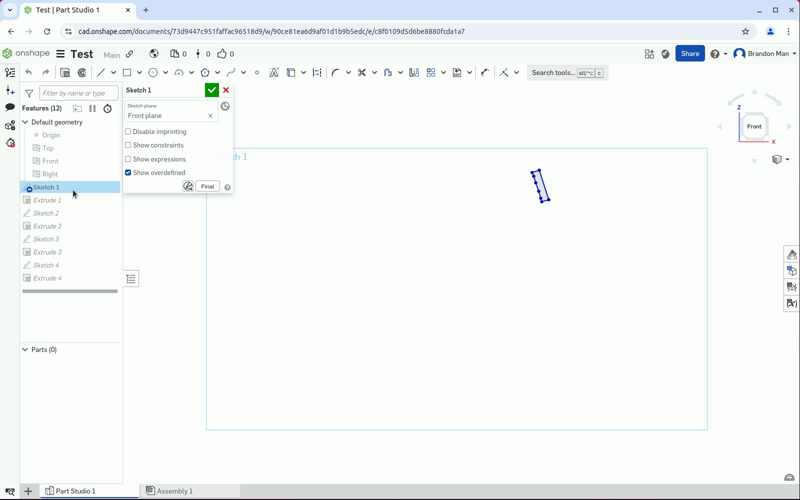
mouse_move(229, 92)
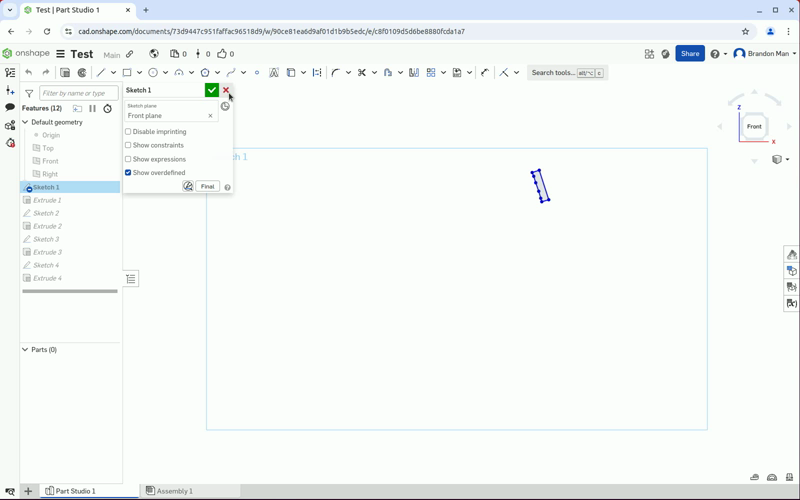
click(229, 92)
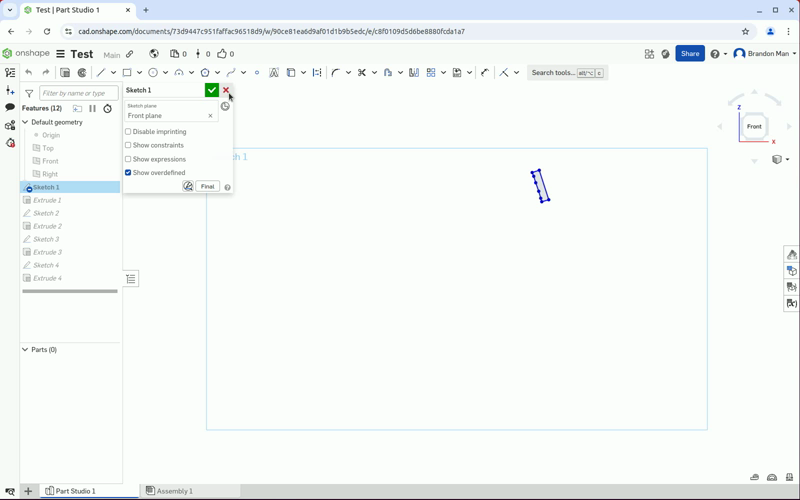
key(shift+s)
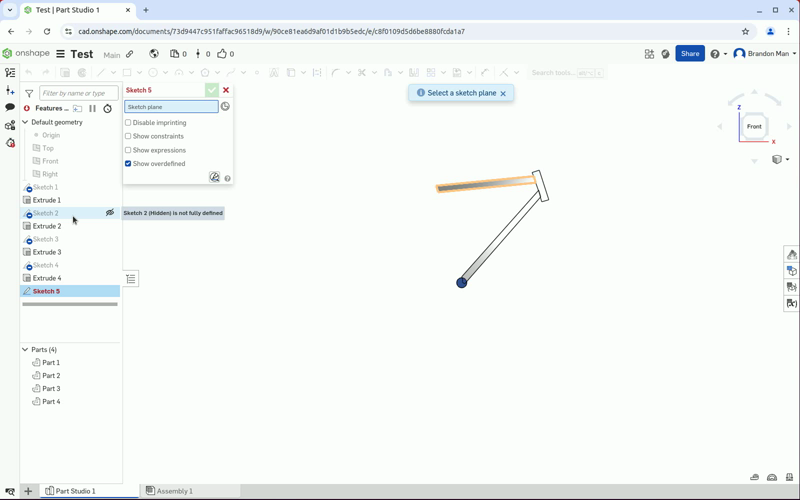
scroll(3)
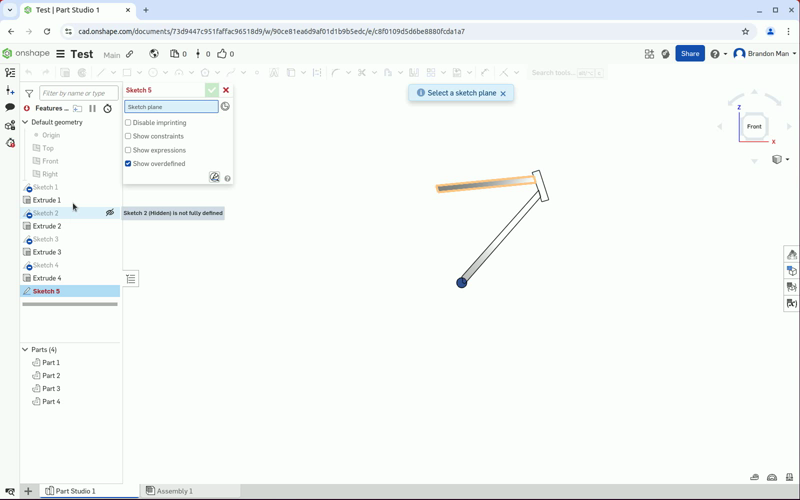
mouse_move(73, 163)
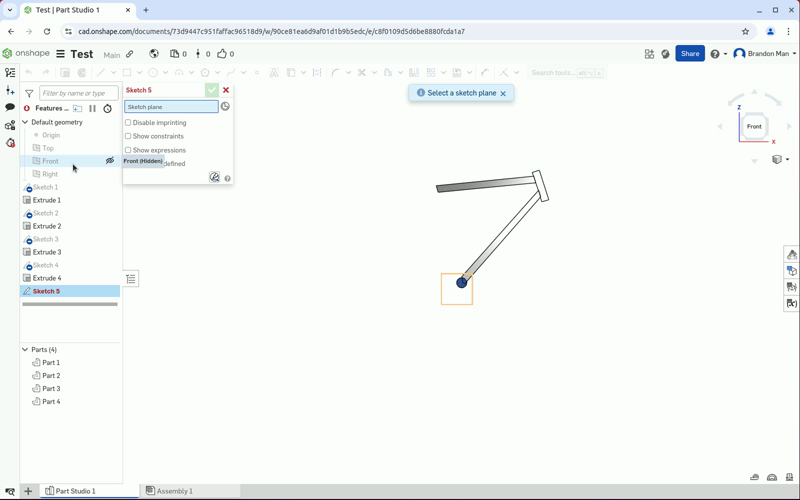
click(73, 163)
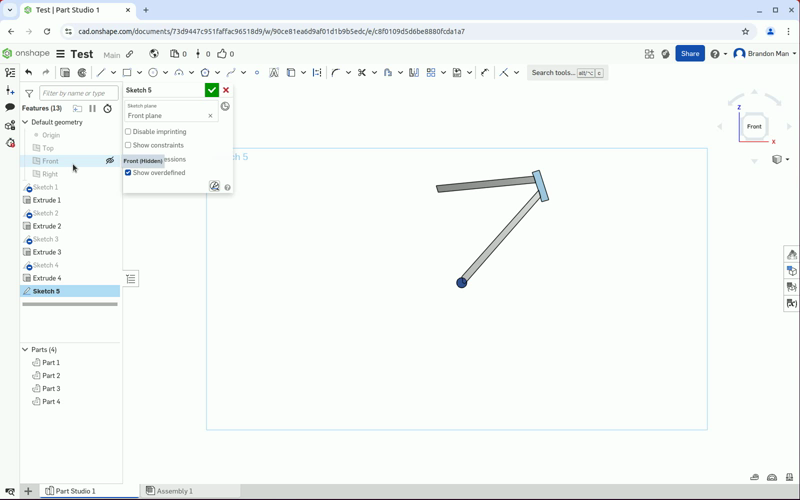
mouse_move(73, 352)
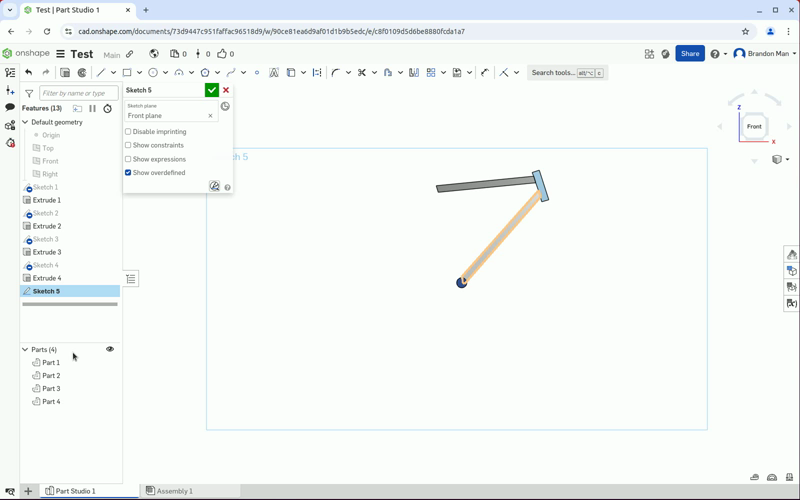
key(y)
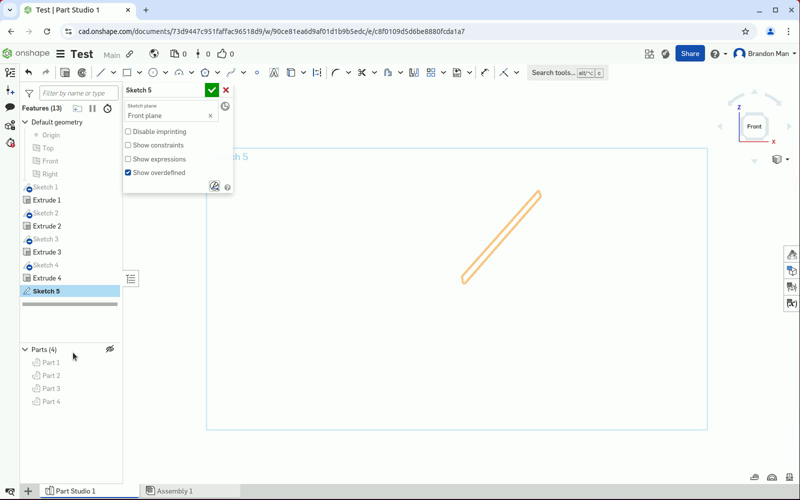
key(l)
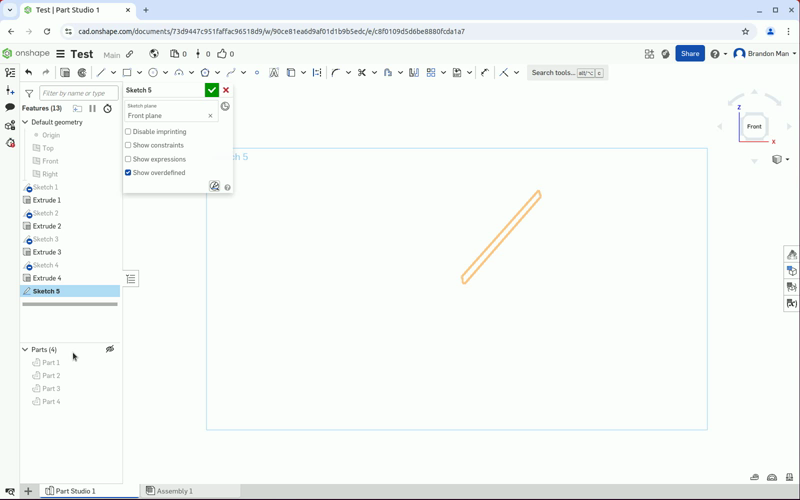
key_down(shift)
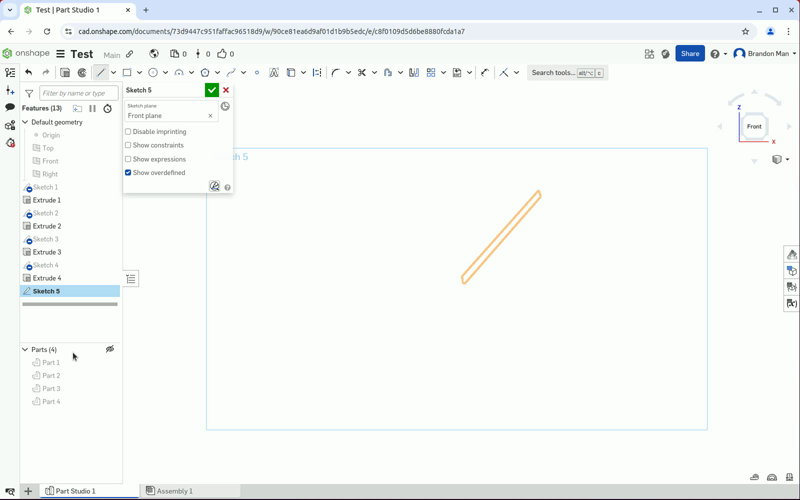
mouse_move(429, 184)
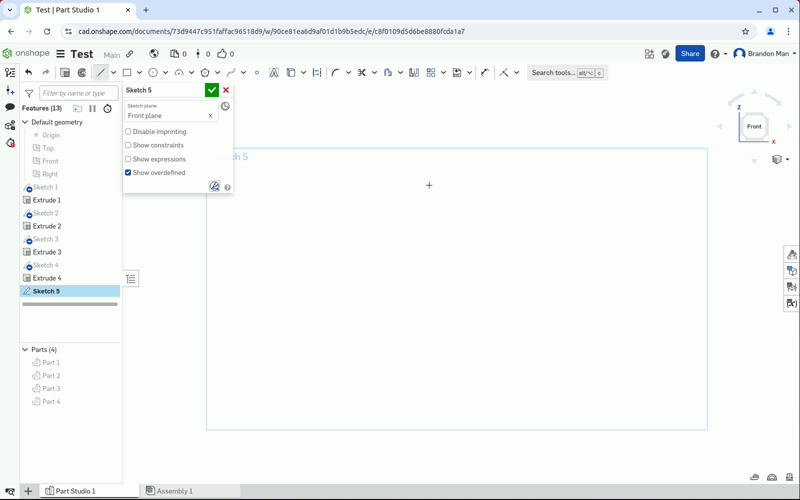
click(429, 184)
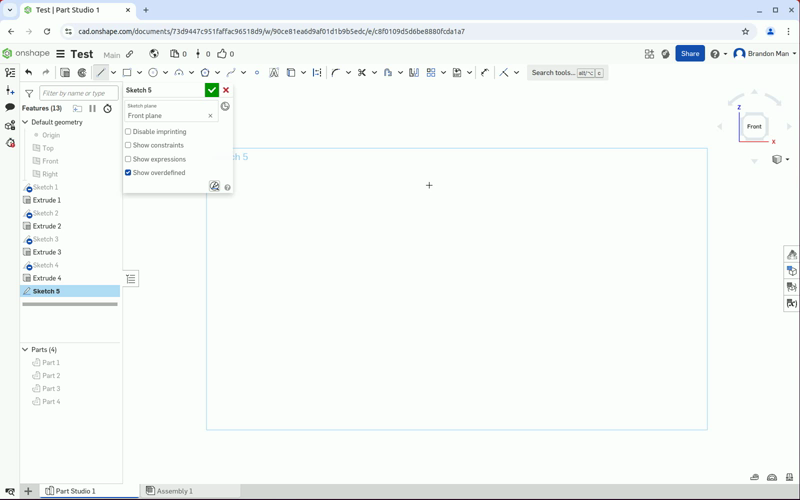
key_up(shift)
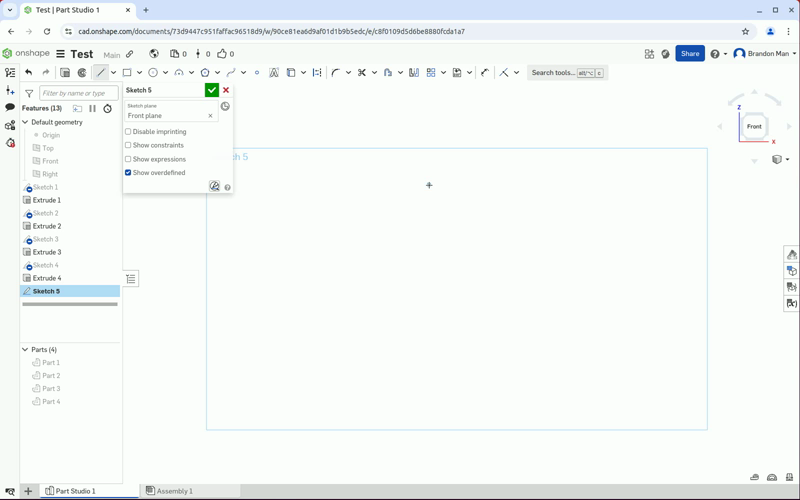
key_down(shift)
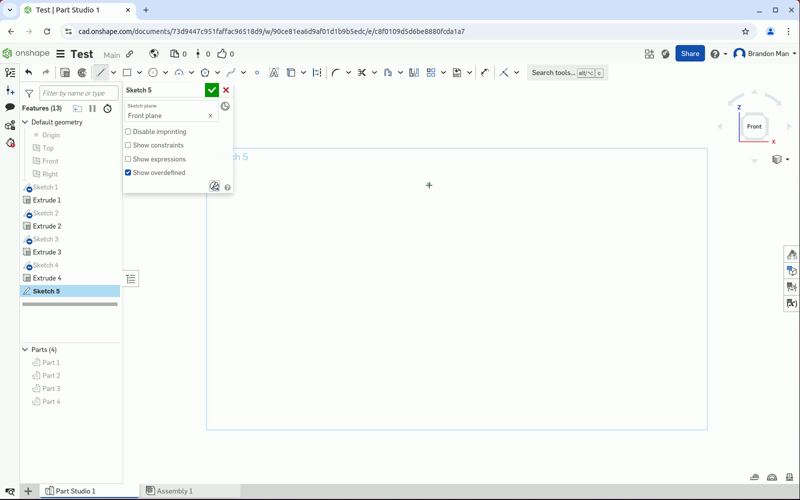
mouse_move(459, 184)
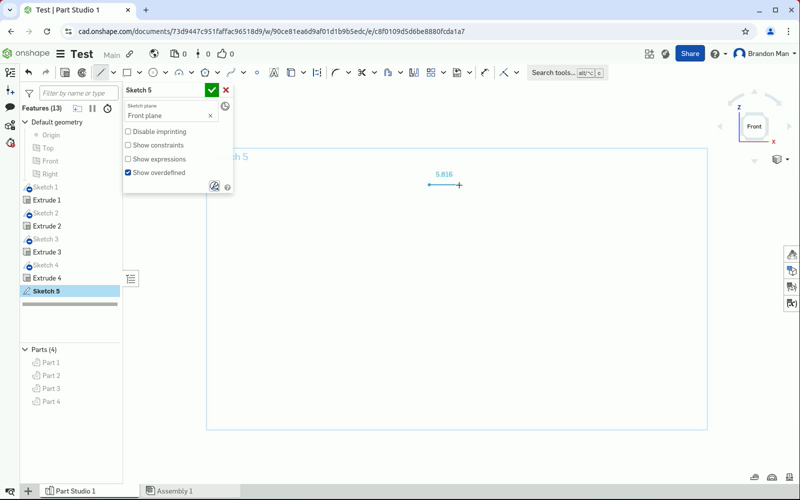
mouse_move(432, 196)
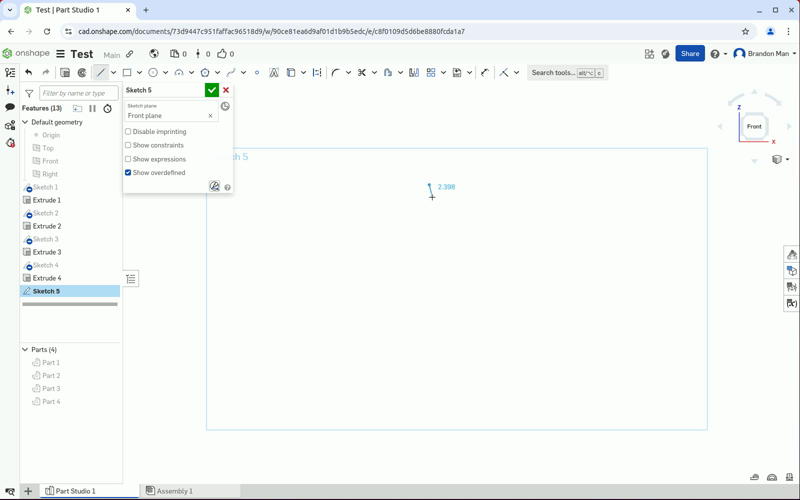
click(432, 196)
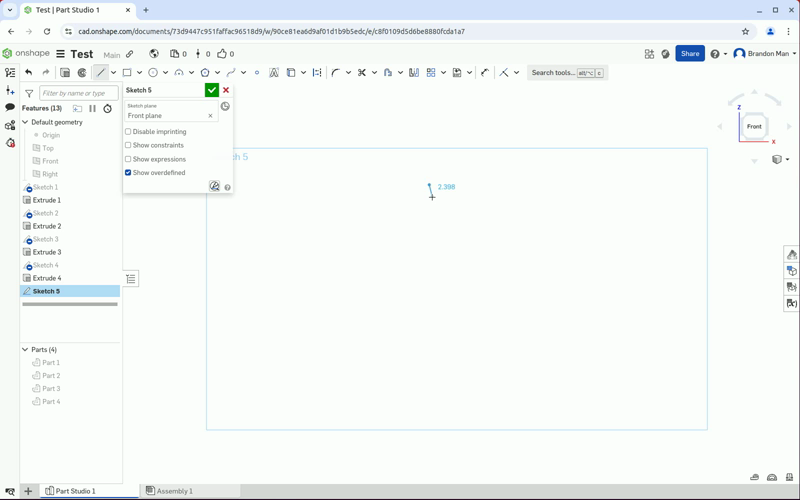
key_up(shift)
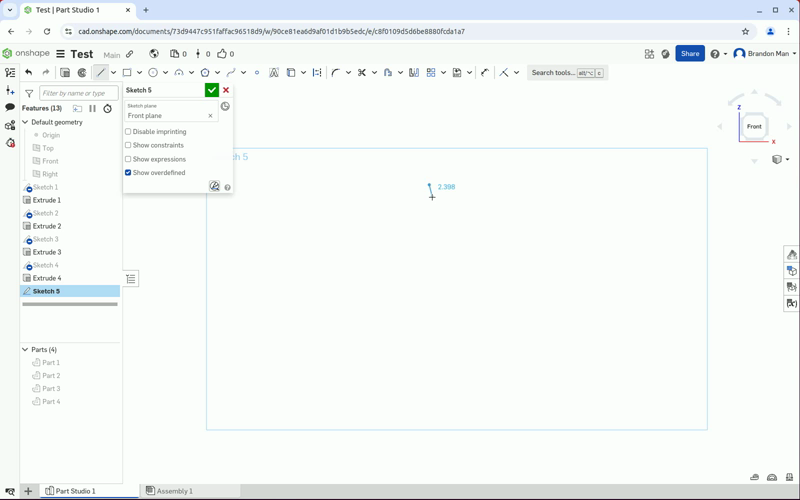
key_down(shift)
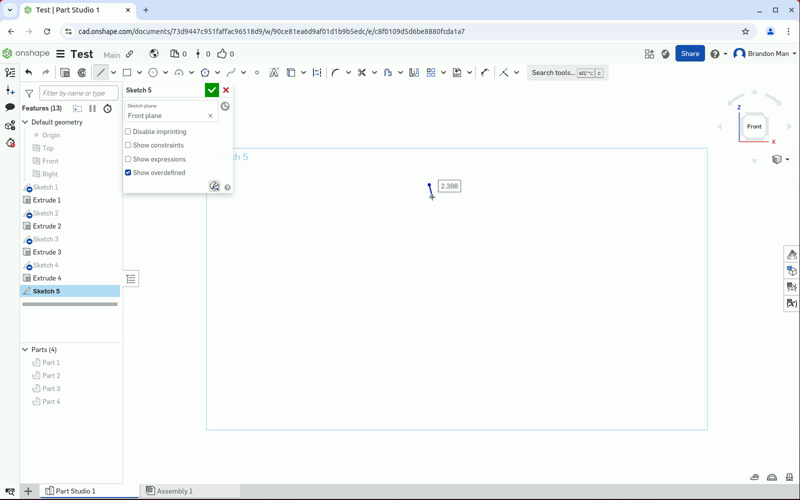
mouse_move(456, 280)
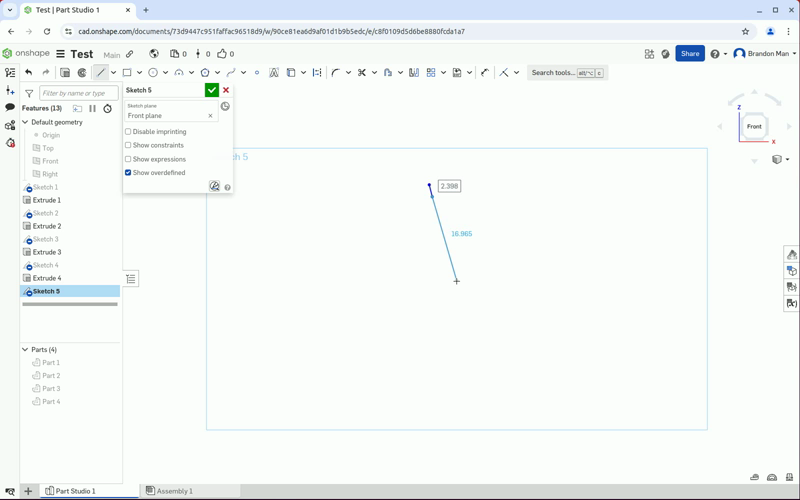
click(456, 280)
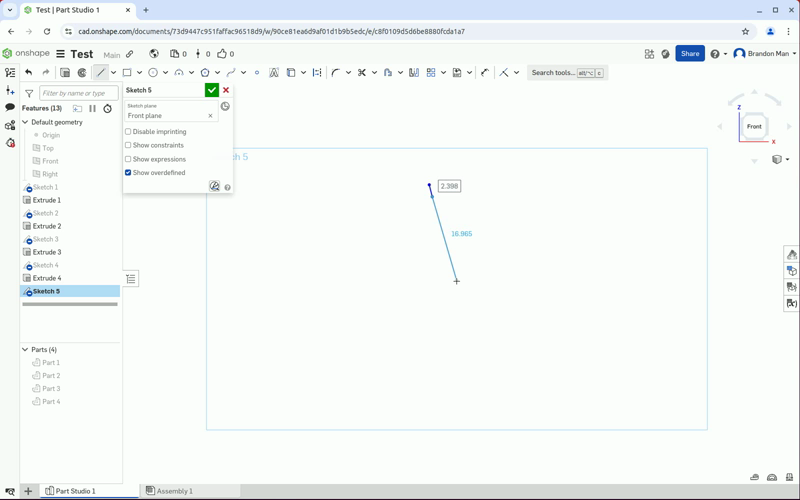
key_up(shift)
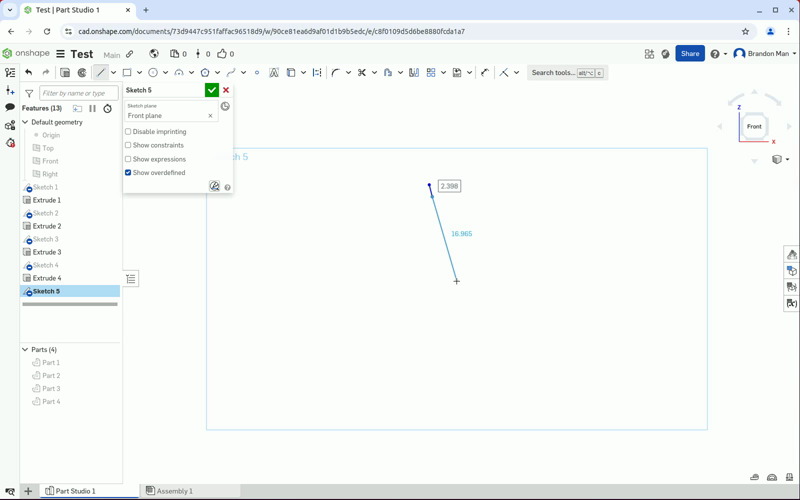
key(esc)
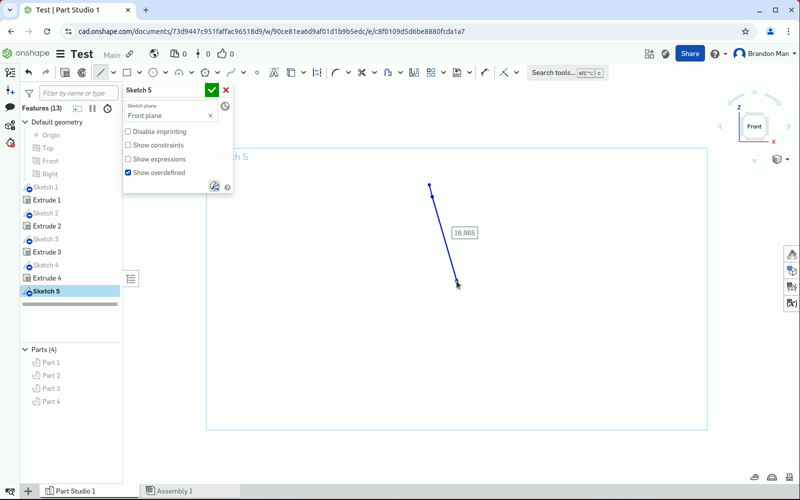
key(a)
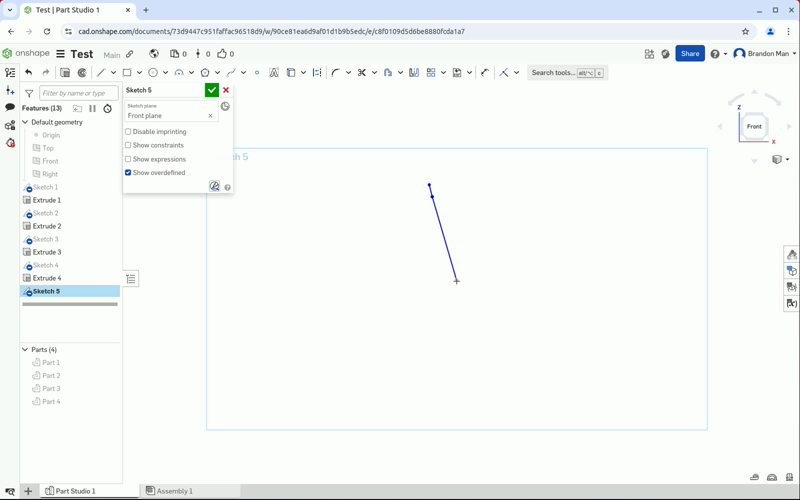
mouse_move(456, 280)
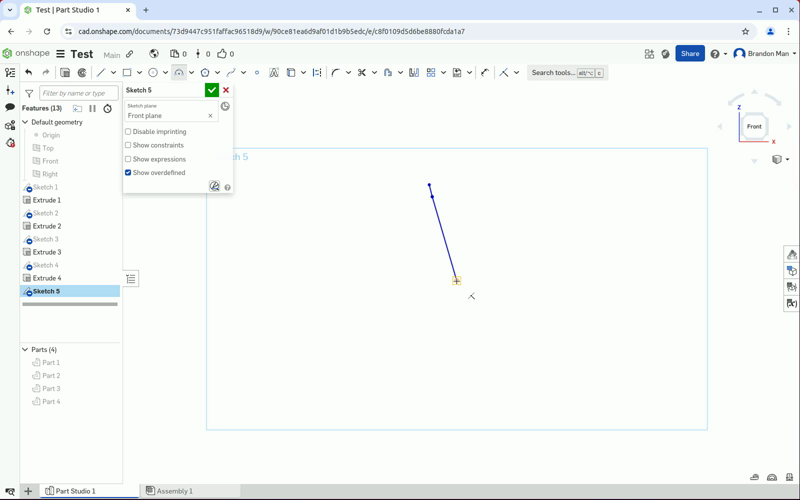
click(456, 280)
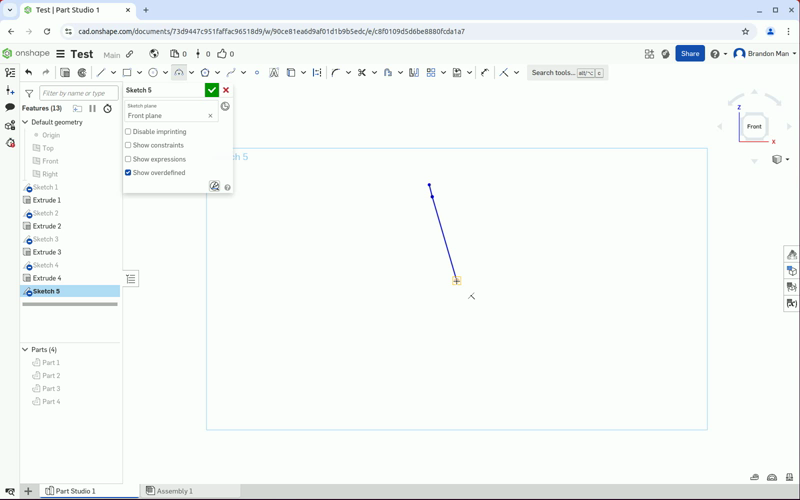
key_down(shift)
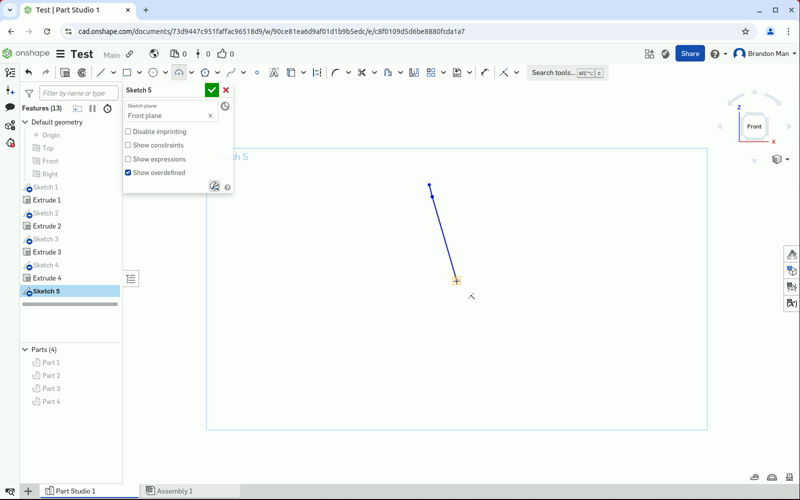
mouse_move(461, 278)
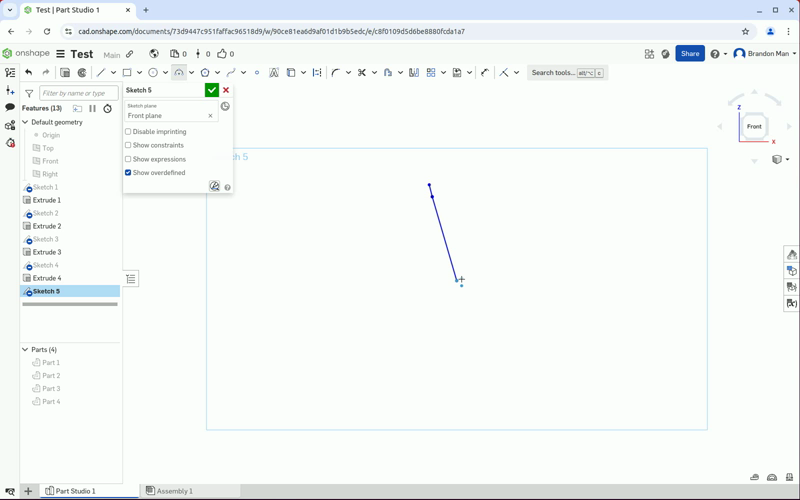
scroll(6)
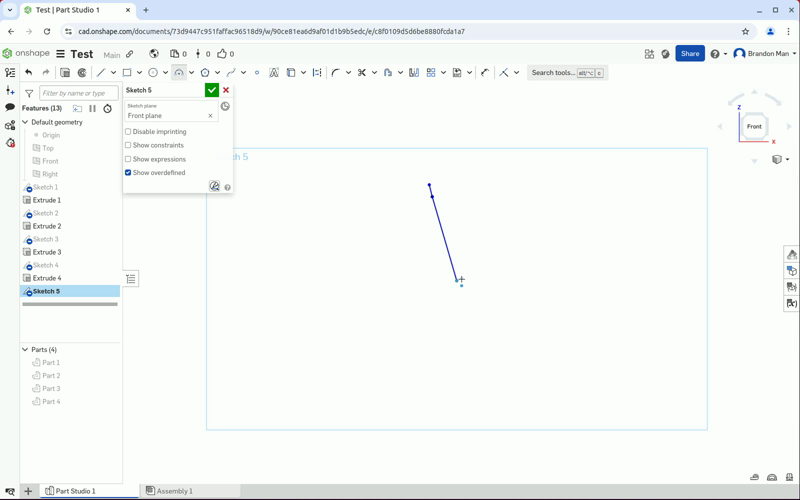
scroll(6)
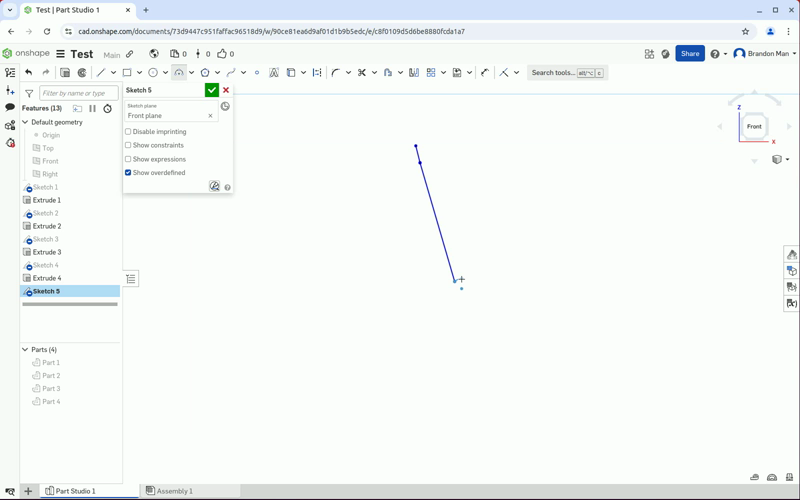
scroll(6)
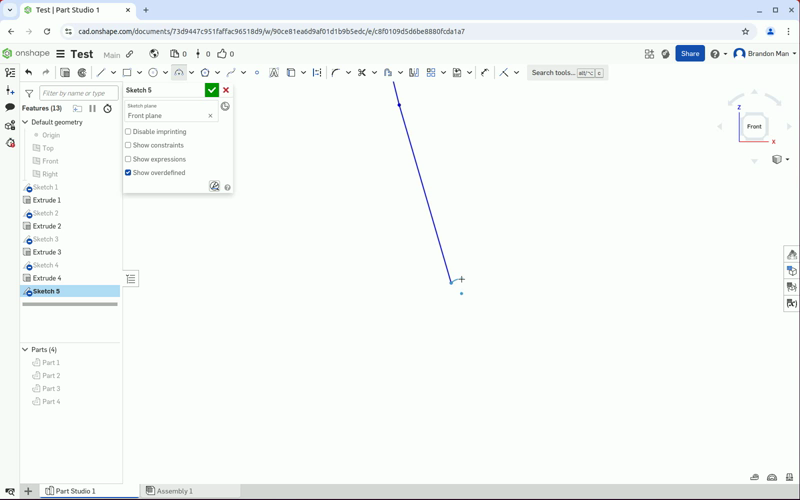
scroll(6)
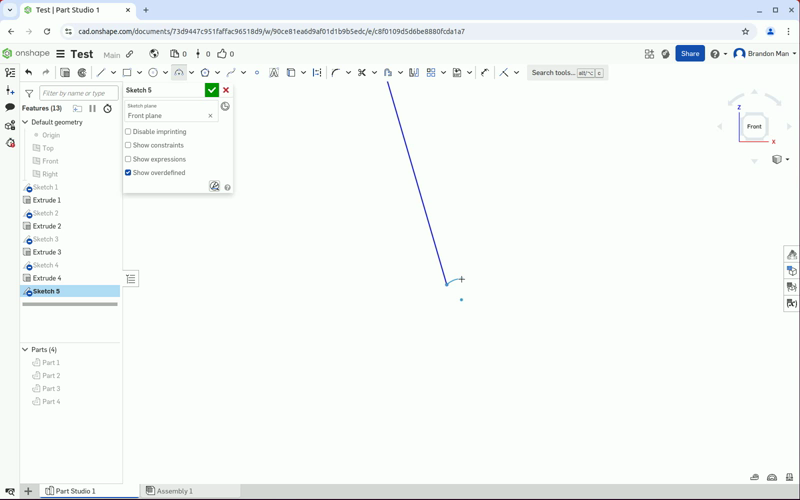
scroll(6)
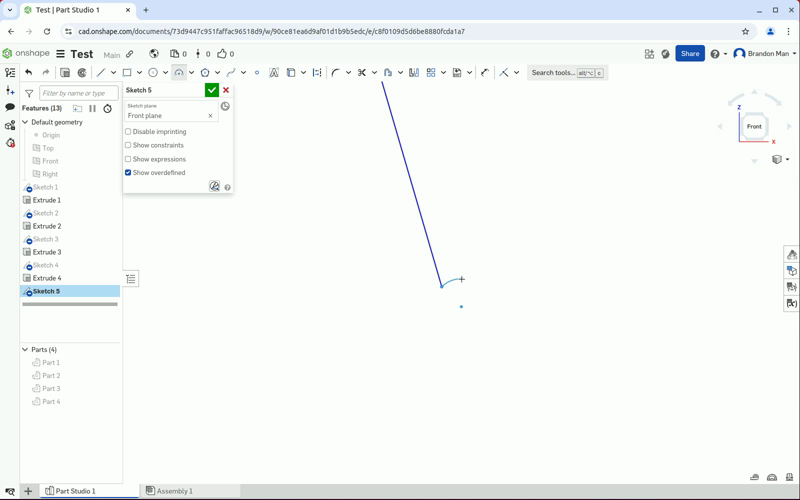
scroll(6)
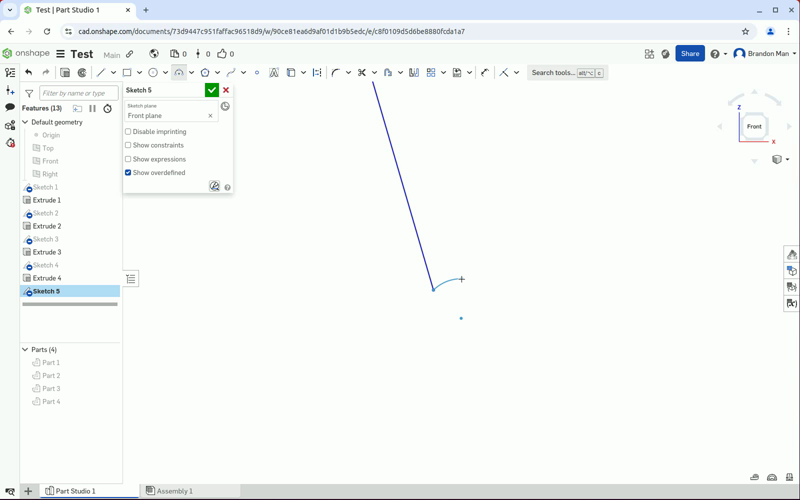
scroll(6)
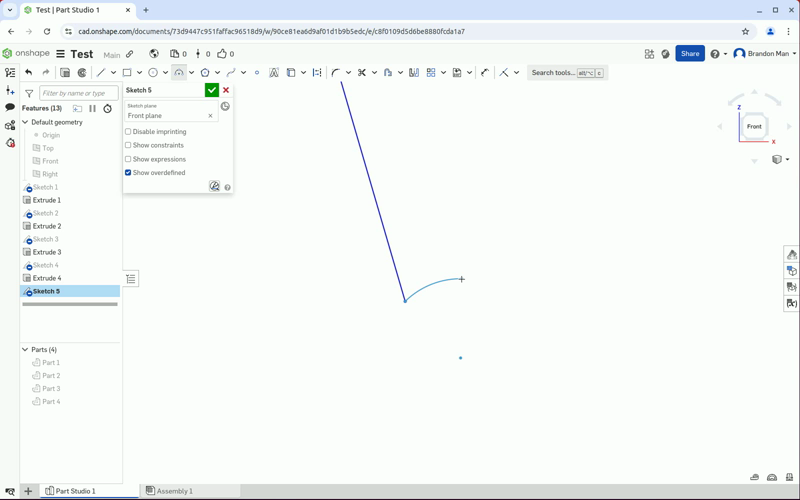
click(461, 278)
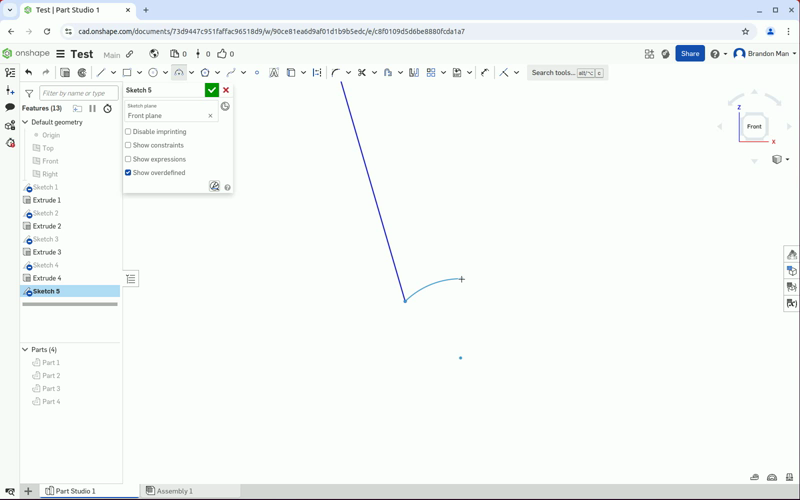
scroll(-6)
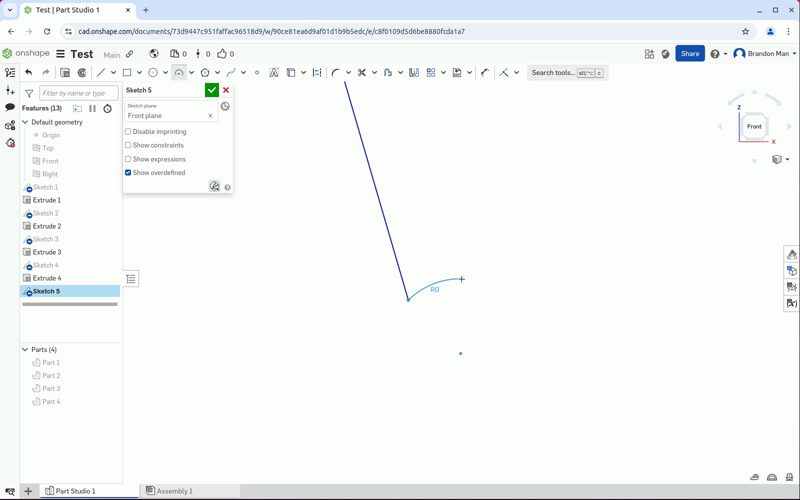
scroll(-6)
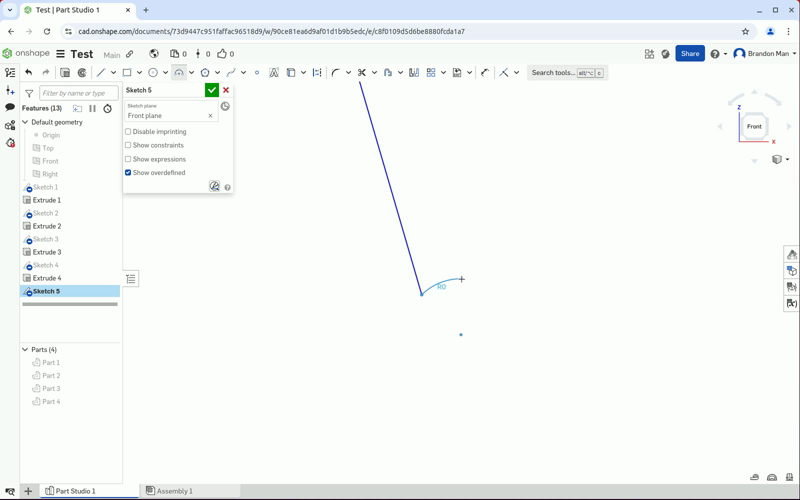
scroll(-6)
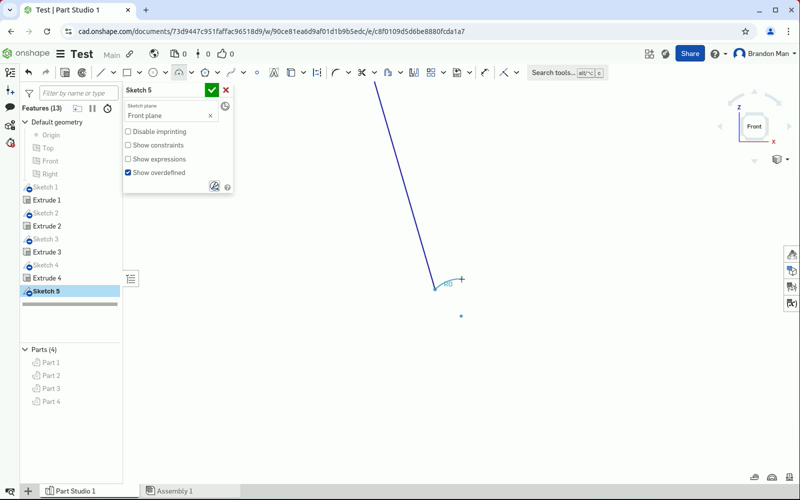
scroll(-6)
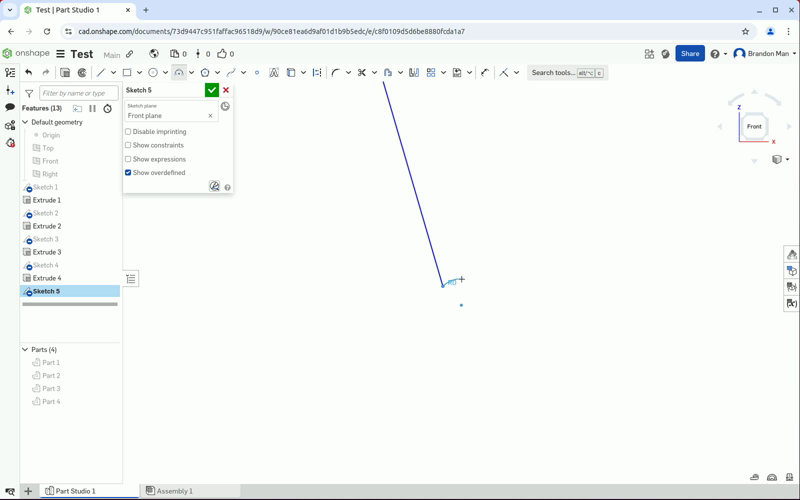
scroll(-6)
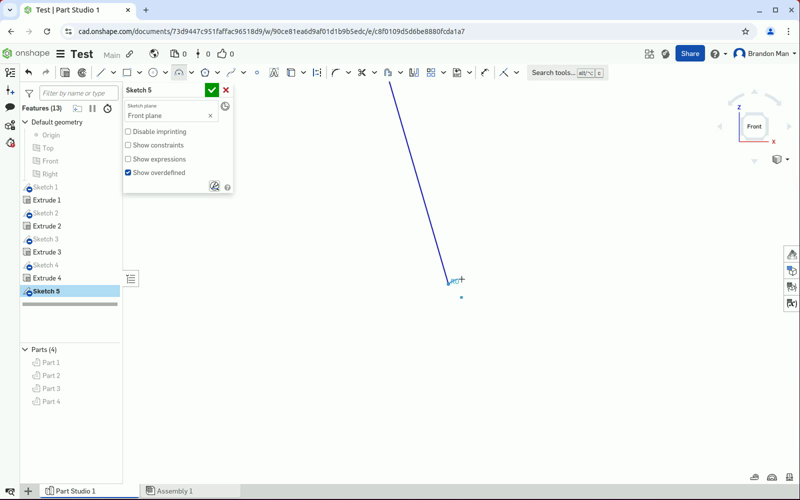
scroll(-6)
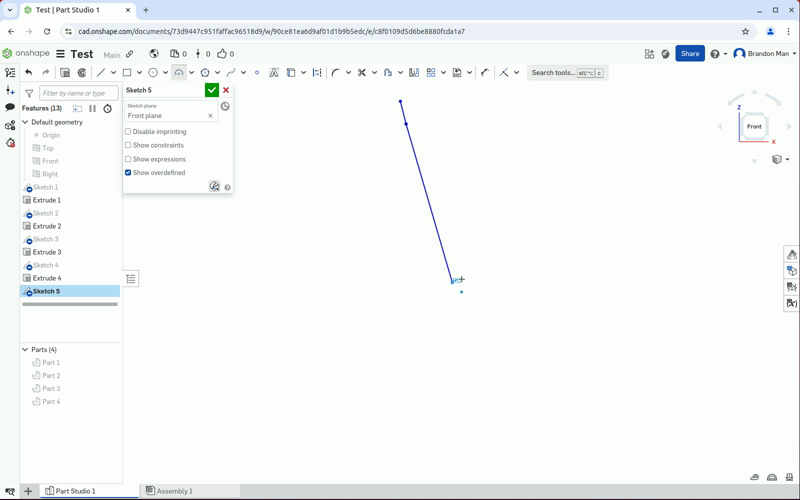
scroll(-6)
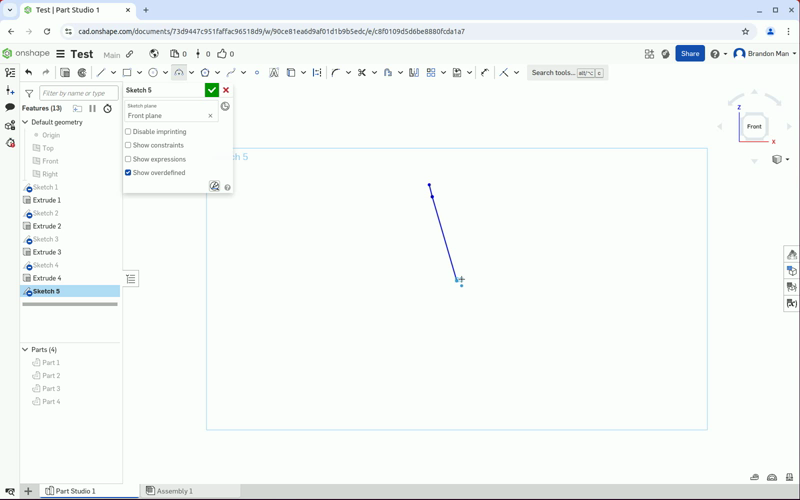
mouse_move(458, 278)
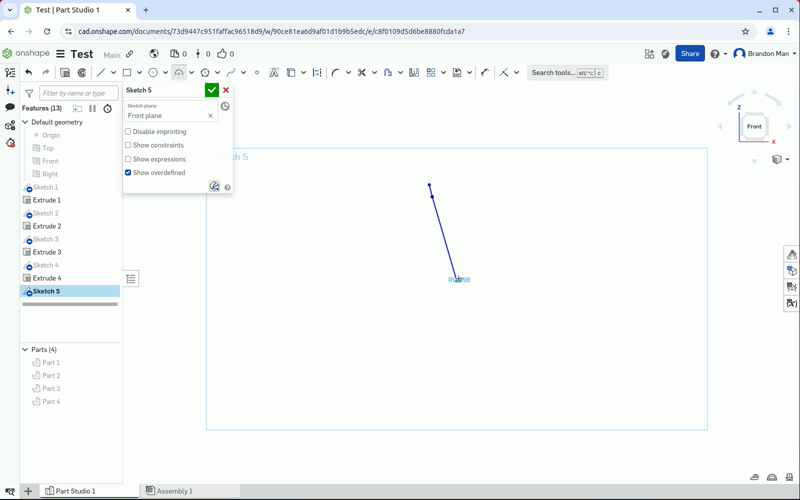
scroll(6)
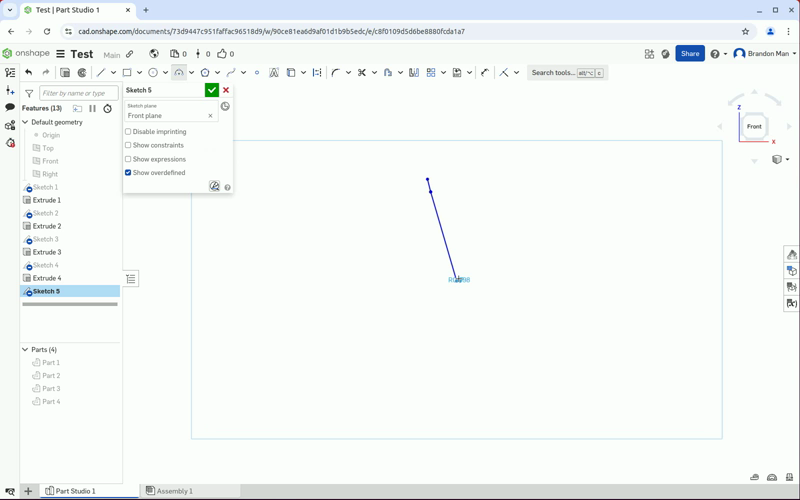
scroll(6)
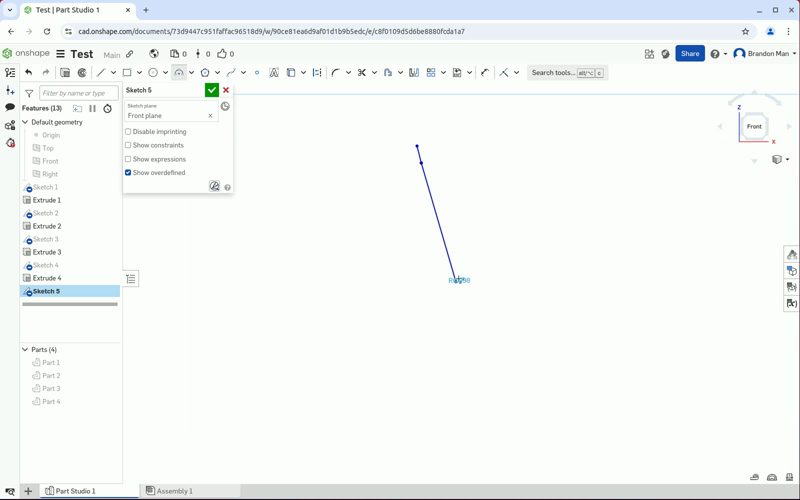
scroll(6)
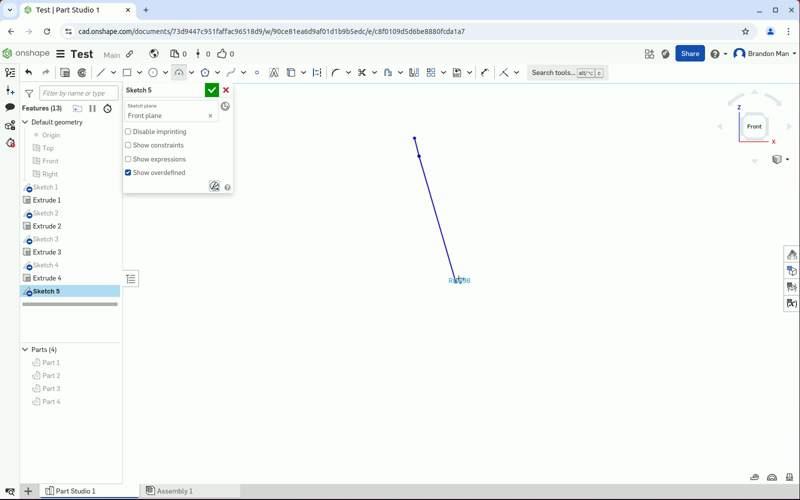
scroll(6)
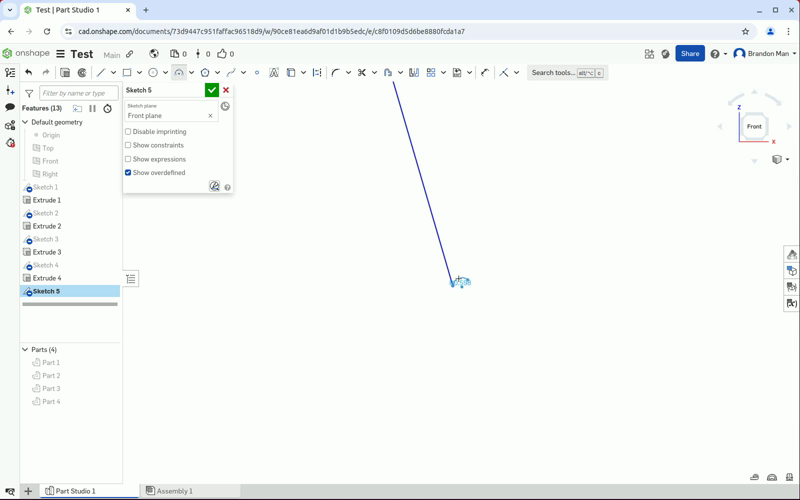
scroll(6)
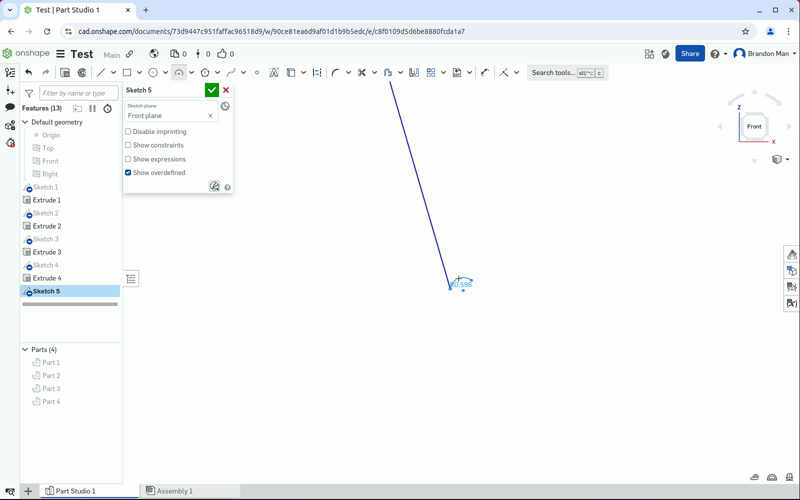
scroll(6)
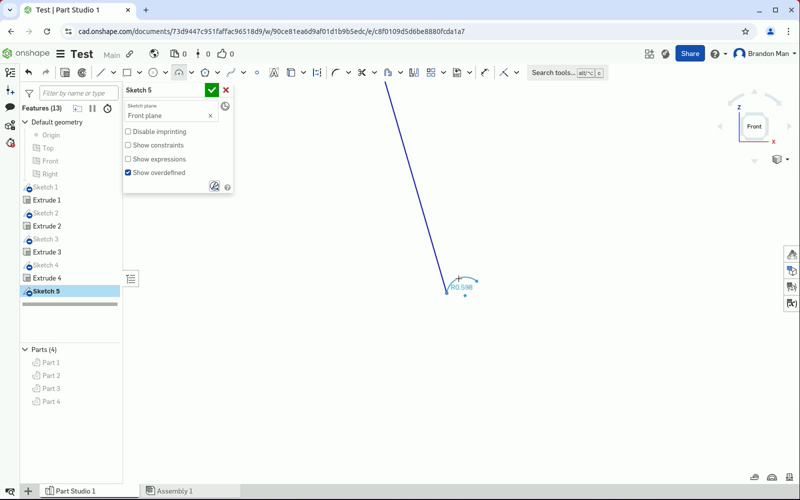
scroll(6)
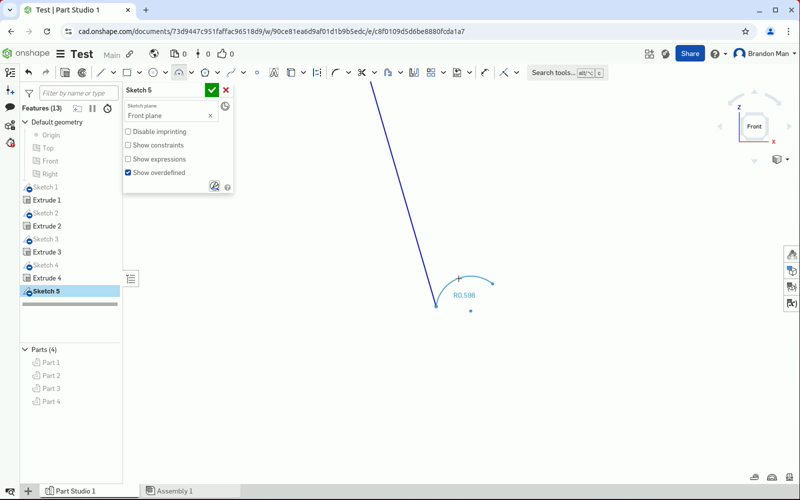
click(458, 278)
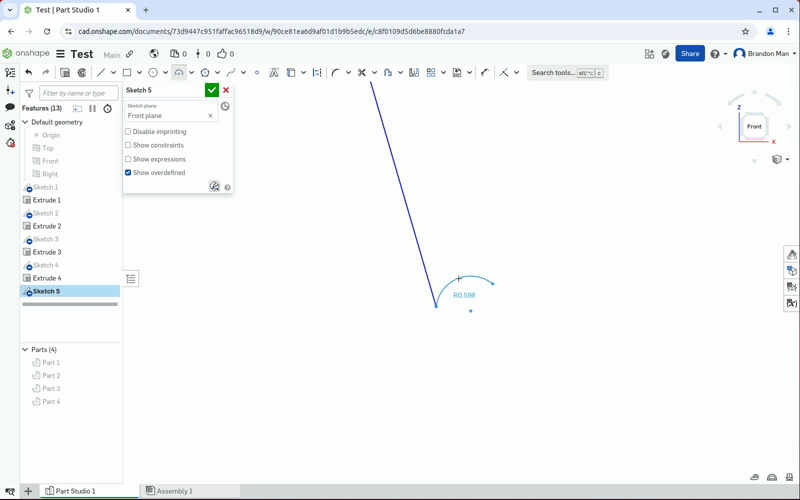
scroll(-6)
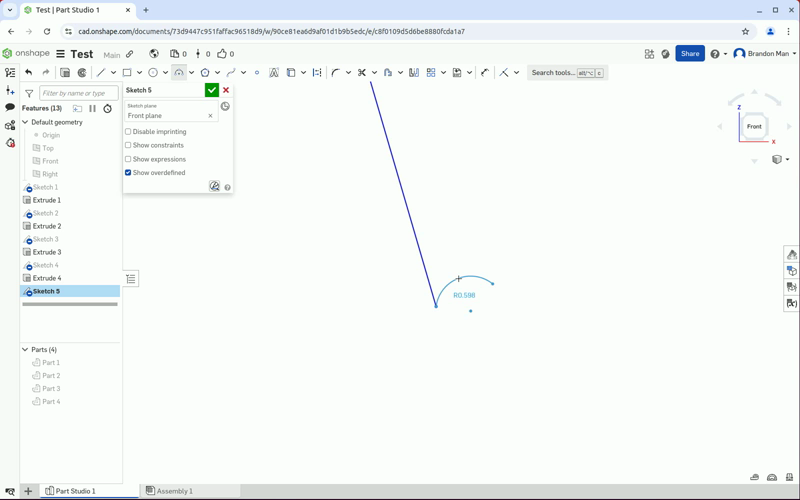
scroll(-6)
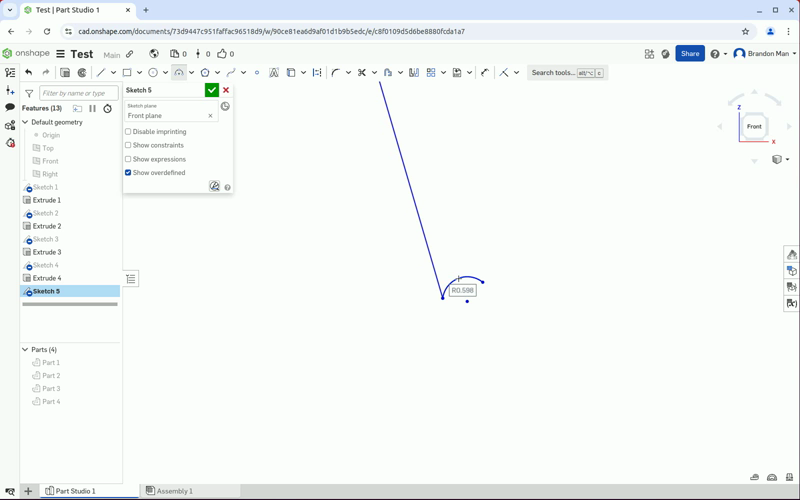
scroll(-6)
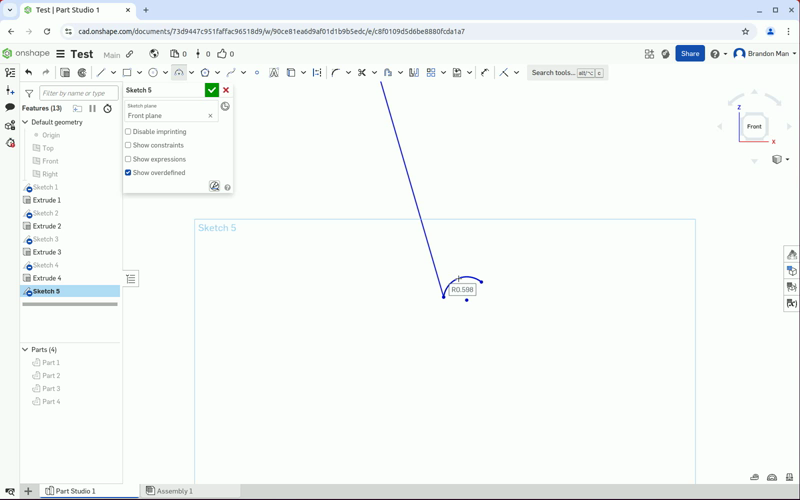
scroll(-6)
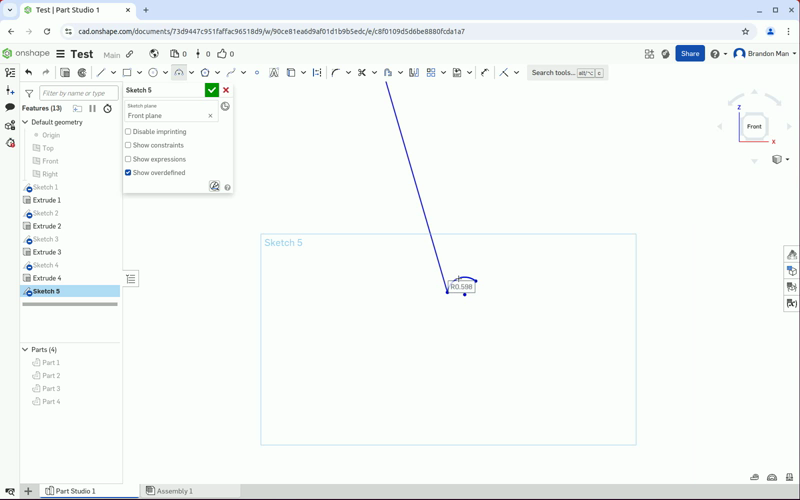
scroll(-6)
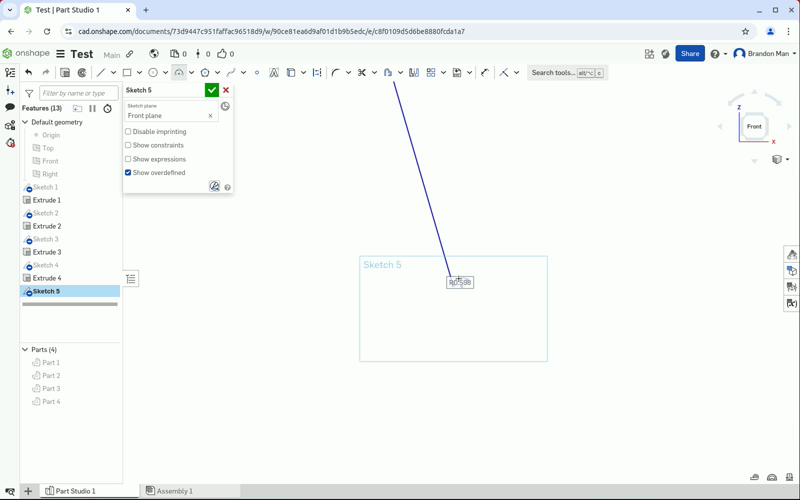
scroll(-6)
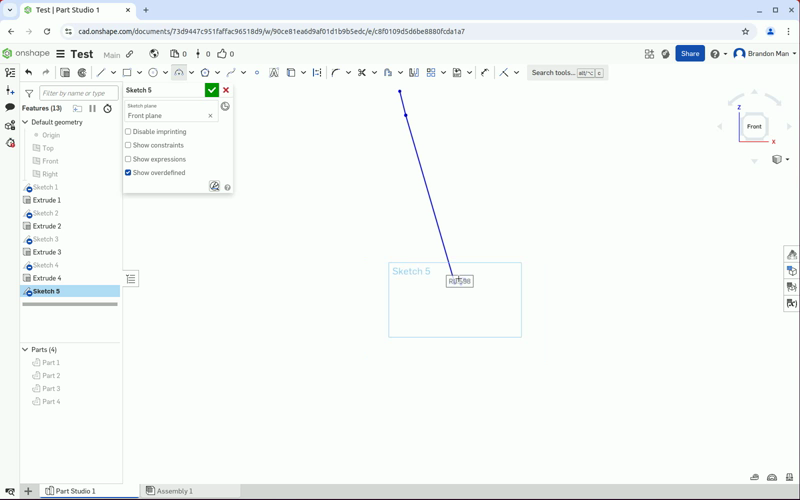
scroll(-6)
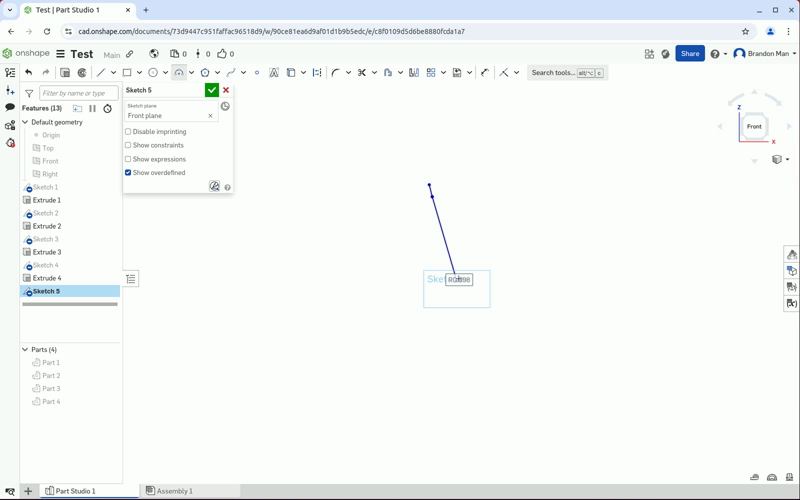
key_up(shift)
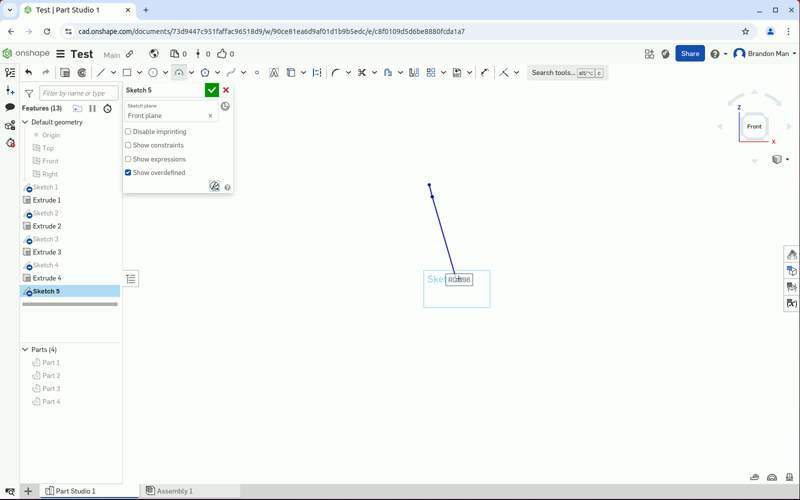
key(esc)
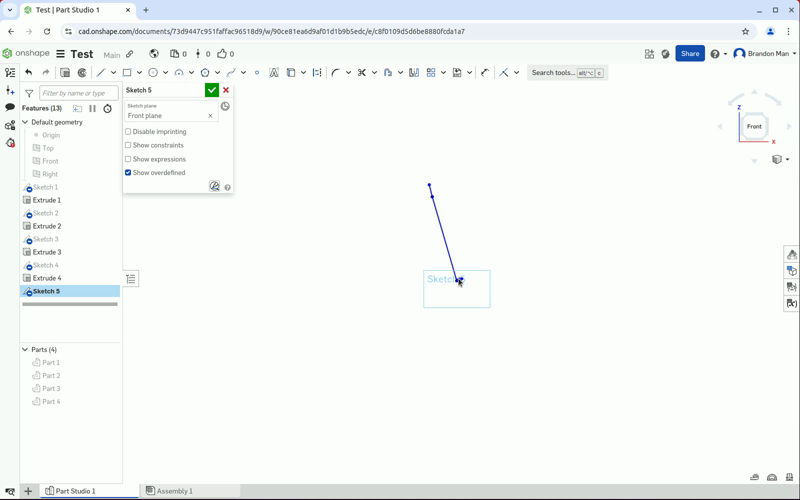
key(l)
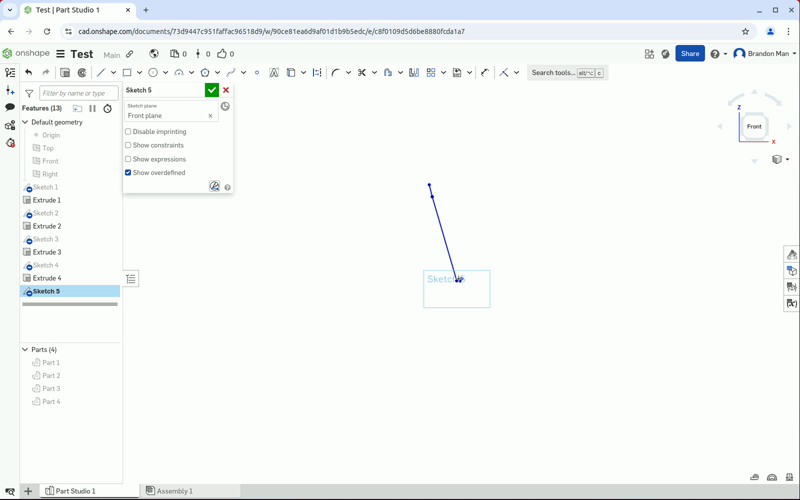
mouse_move(461, 278)
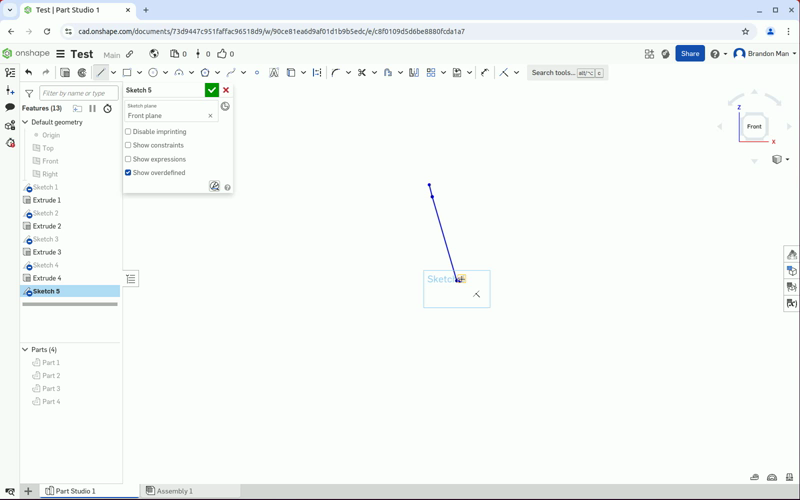
scroll(6)
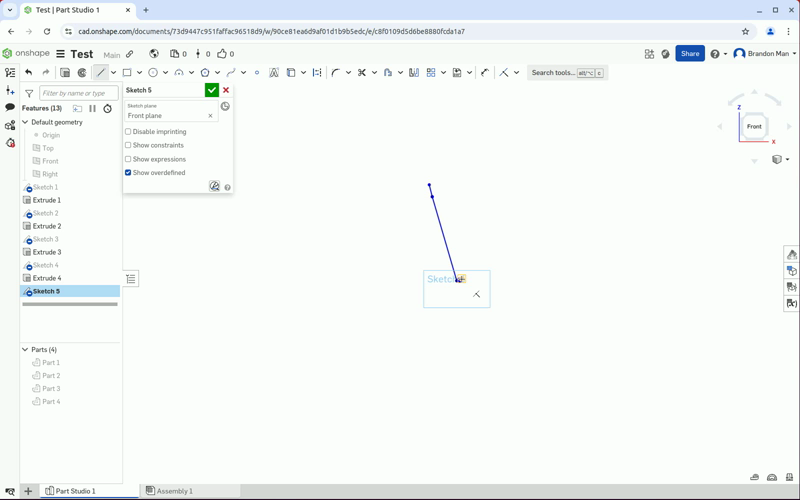
scroll(6)
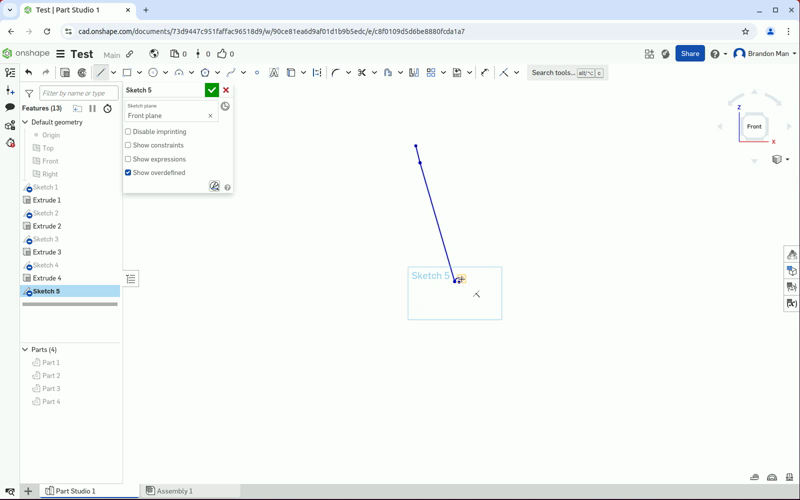
scroll(6)
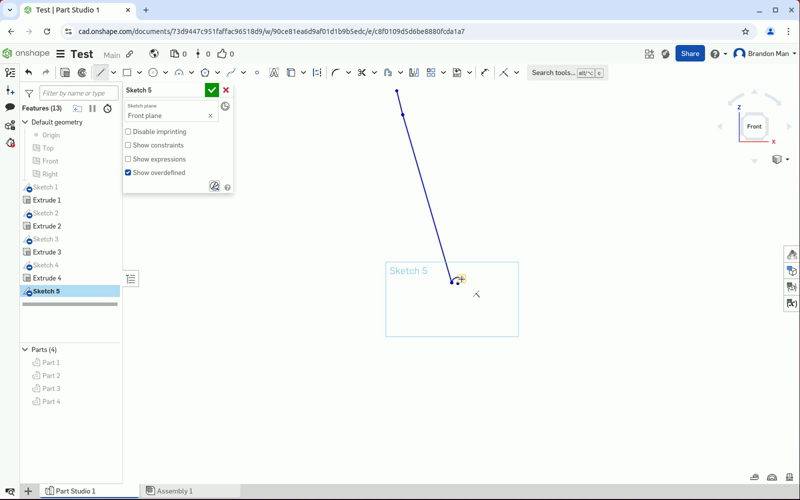
scroll(6)
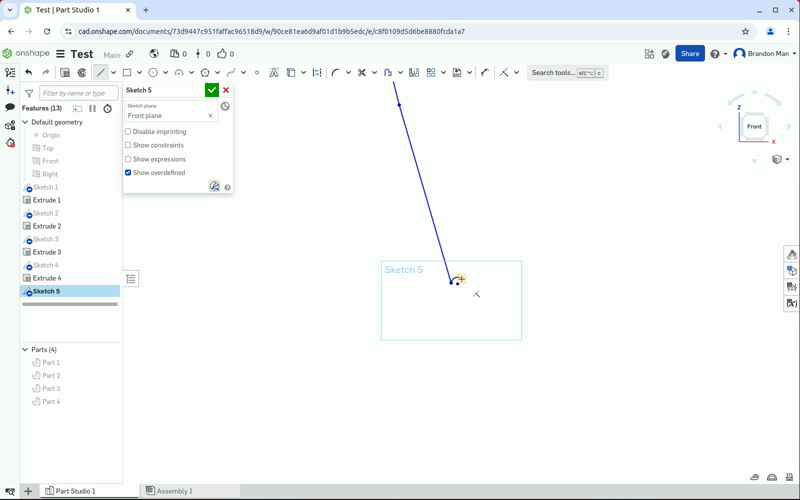
scroll(6)
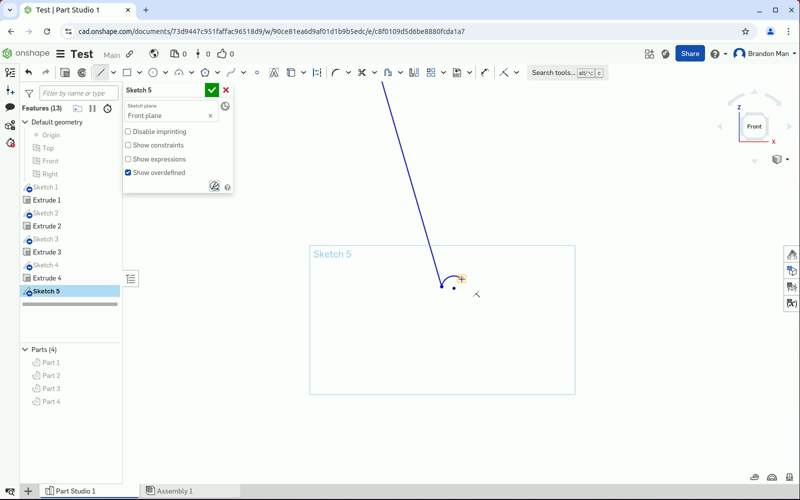
scroll(6)
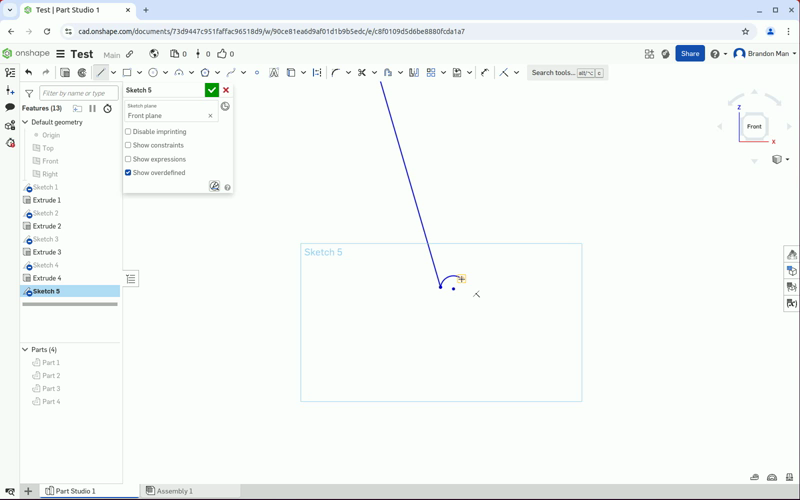
scroll(6)
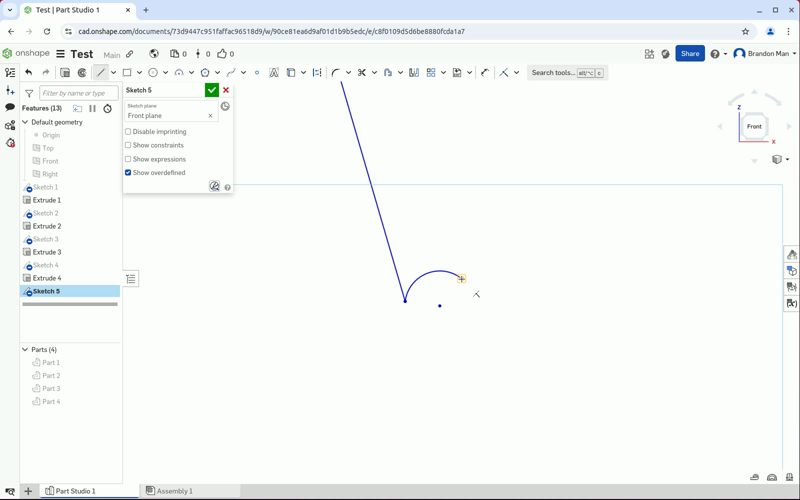
click(461, 278)
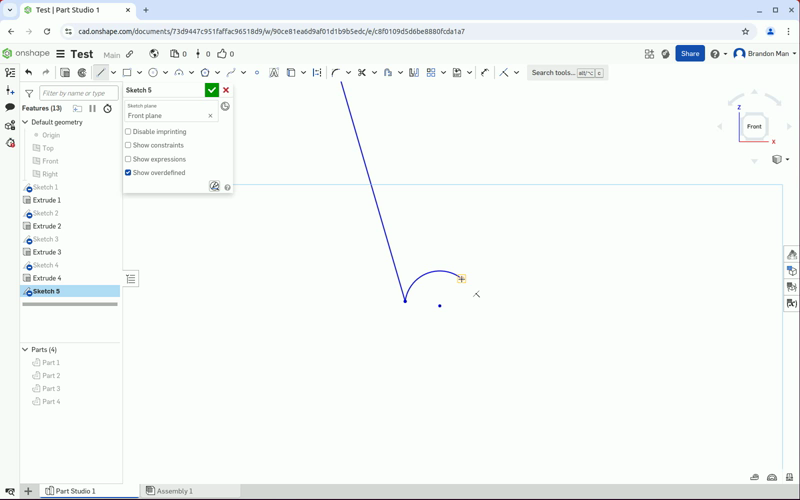
scroll(-6)
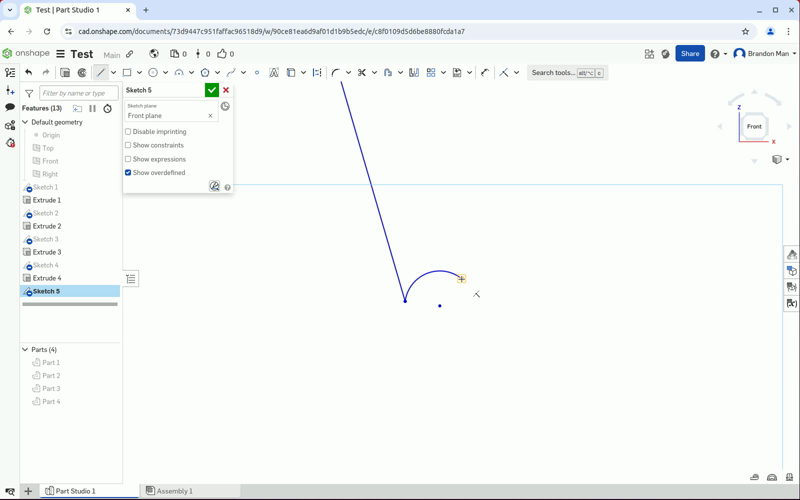
scroll(-6)
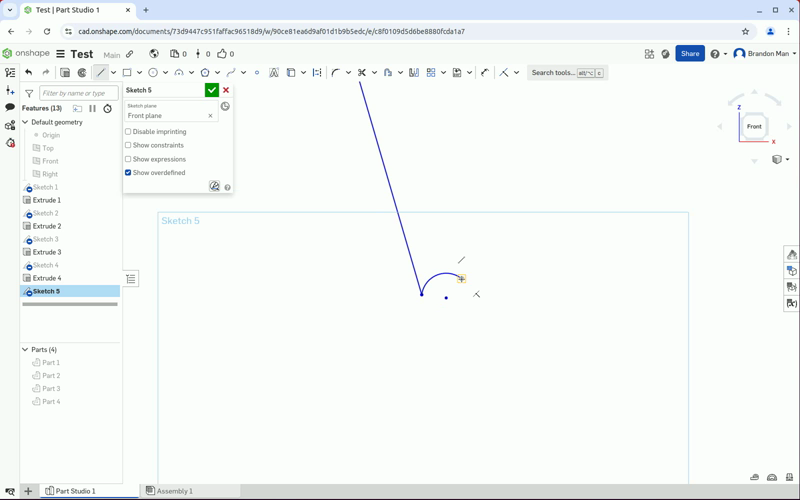
scroll(-6)
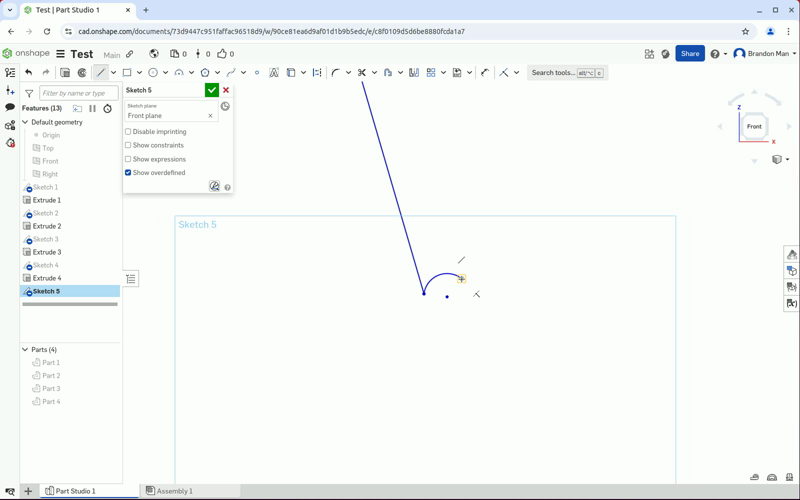
scroll(-6)
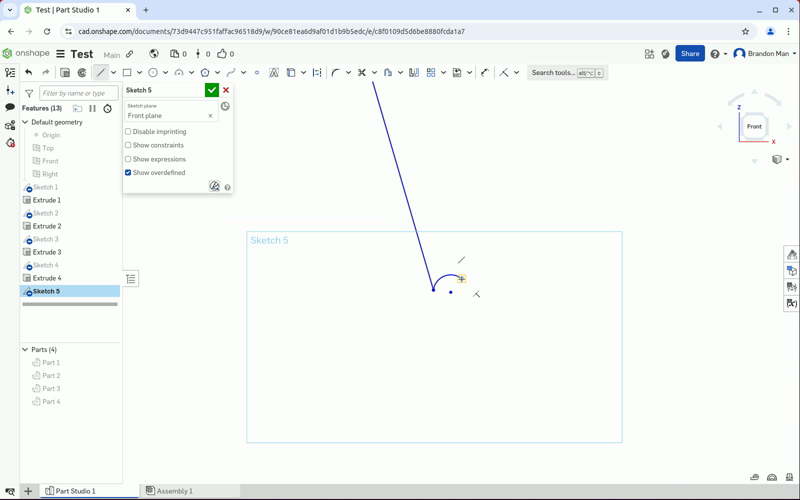
scroll(-6)
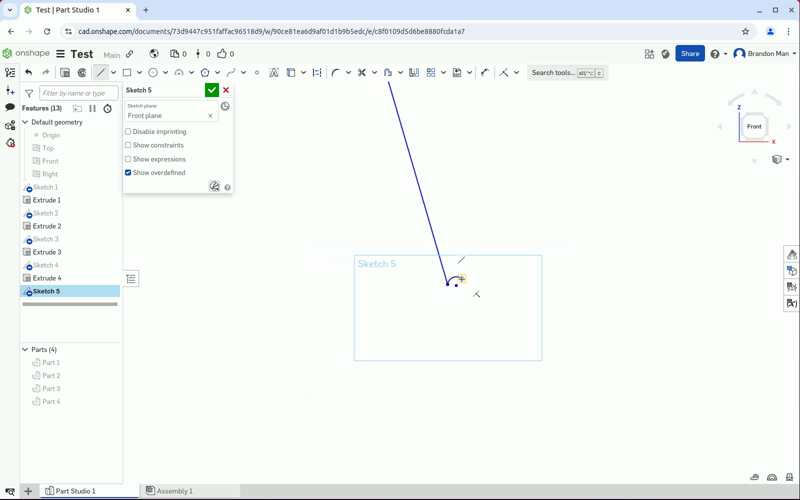
scroll(-6)
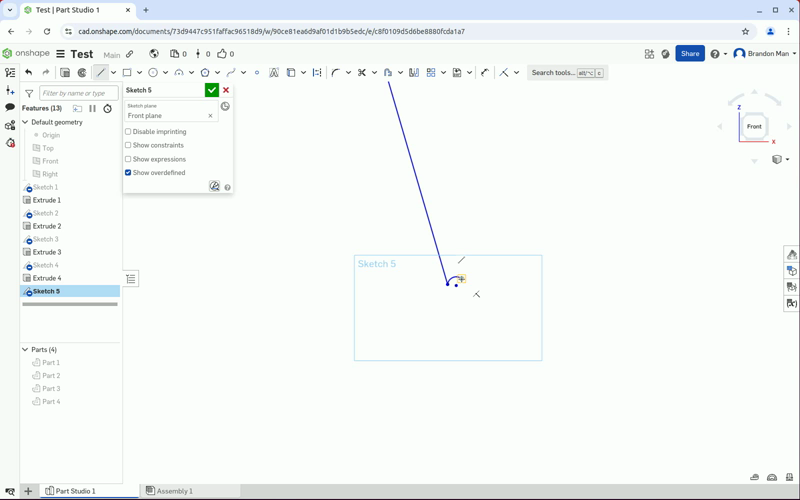
scroll(-6)
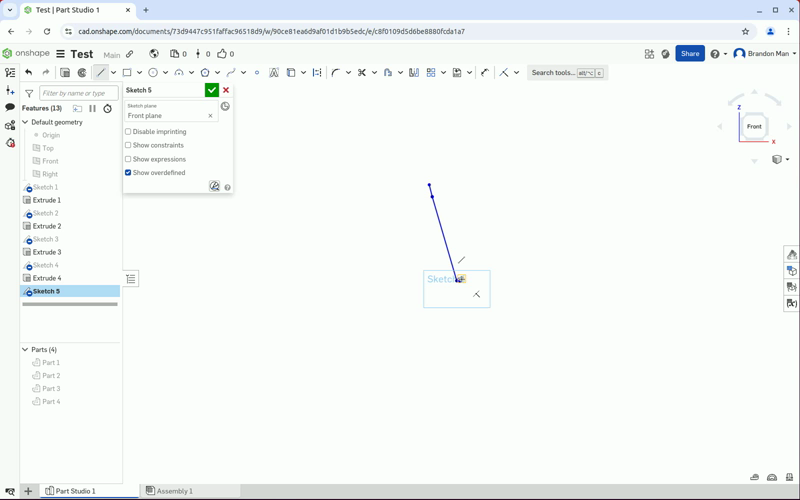
key_down(shift)
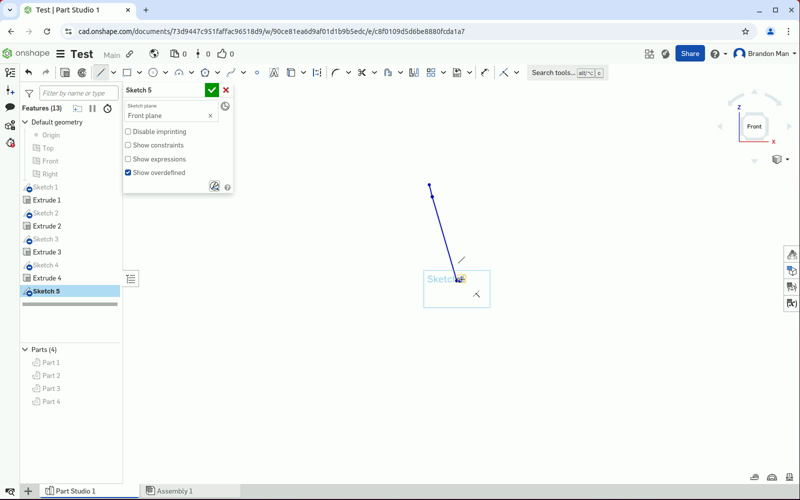
mouse_move(491, 278)
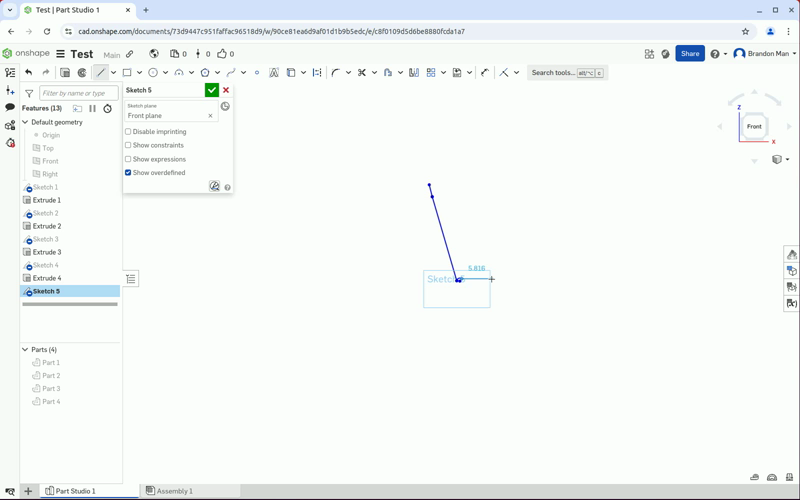
mouse_move(461, 276)
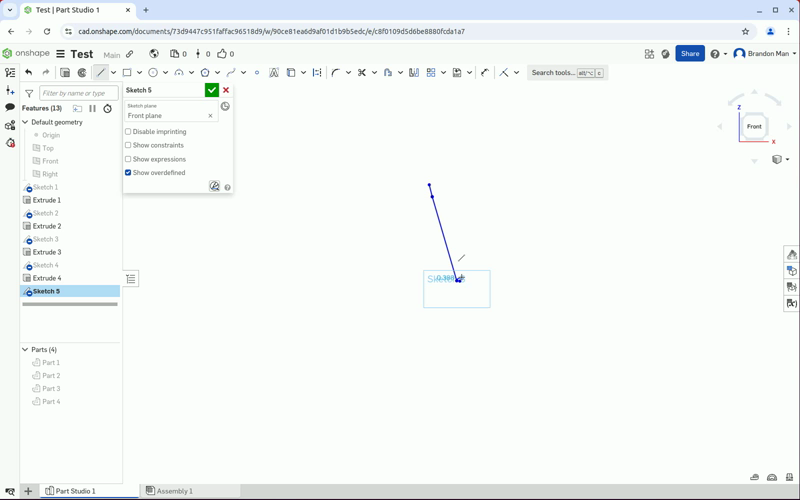
scroll(6)
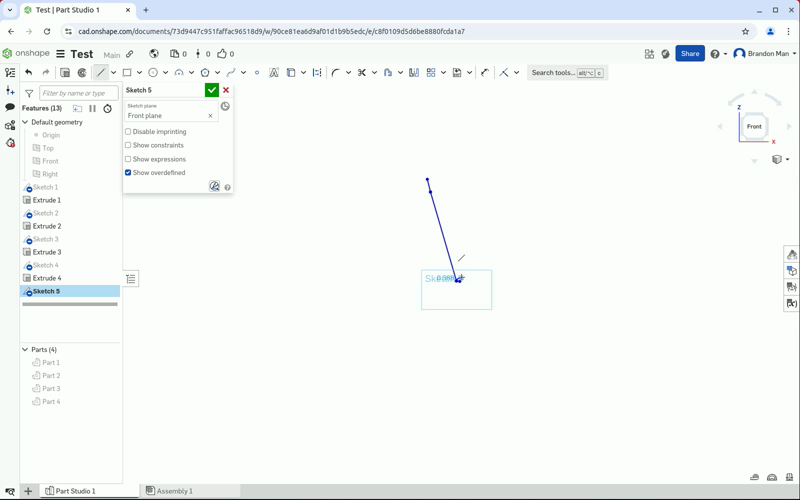
scroll(6)
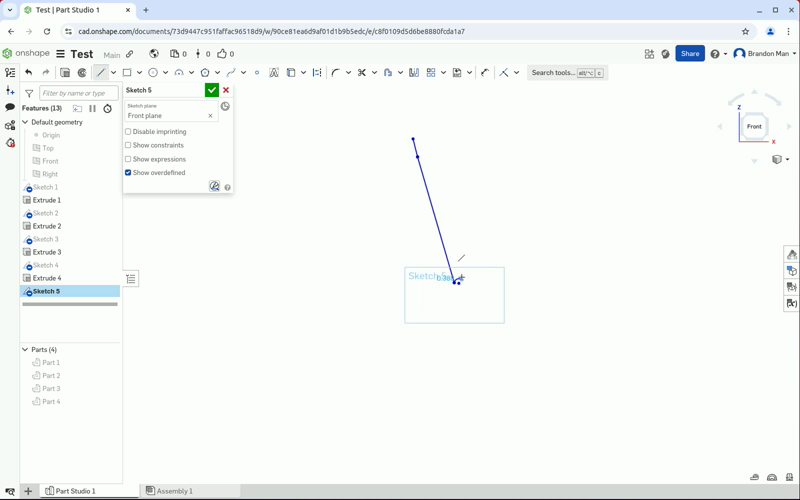
scroll(6)
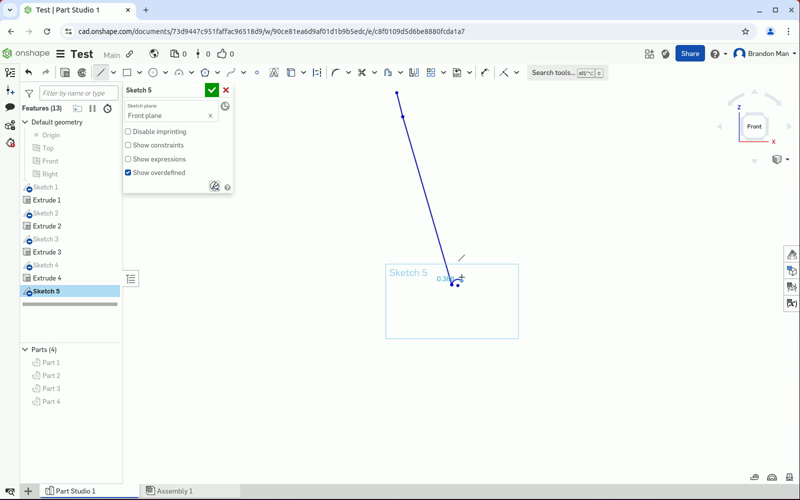
scroll(6)
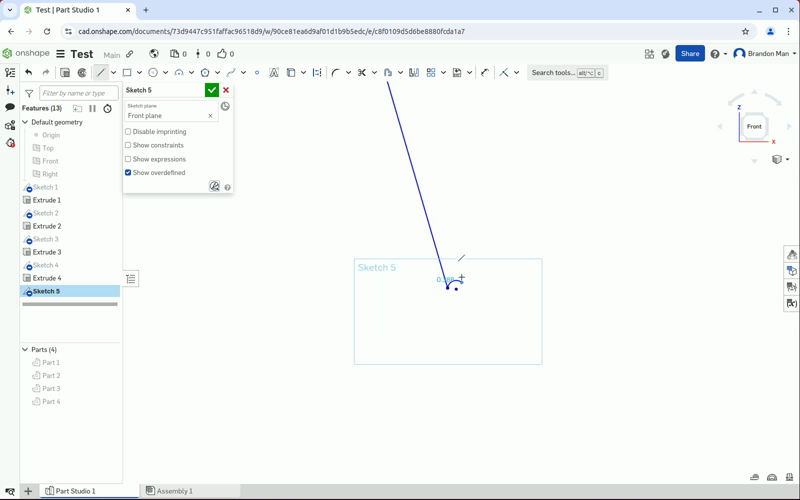
scroll(6)
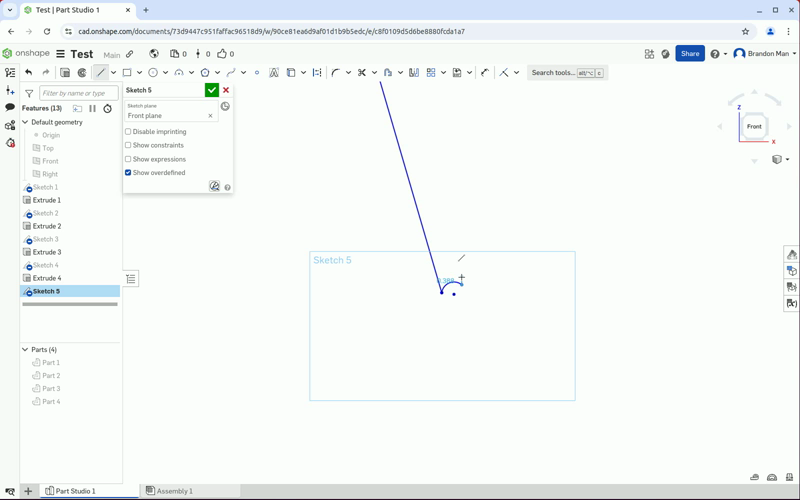
scroll(6)
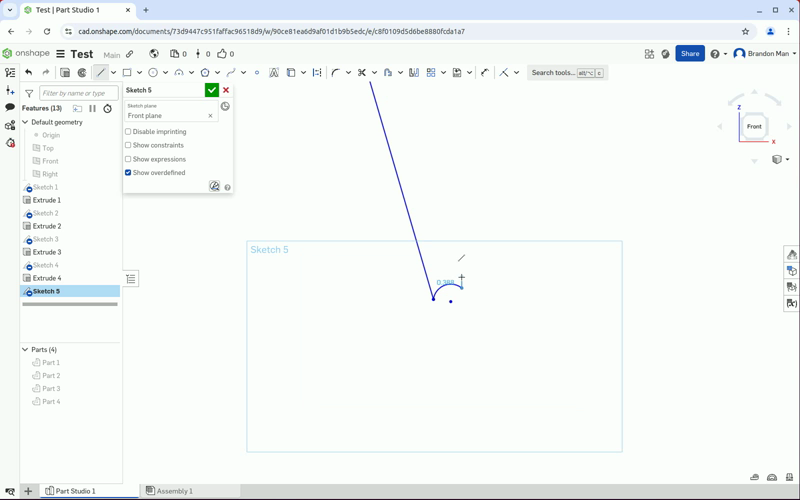
scroll(6)
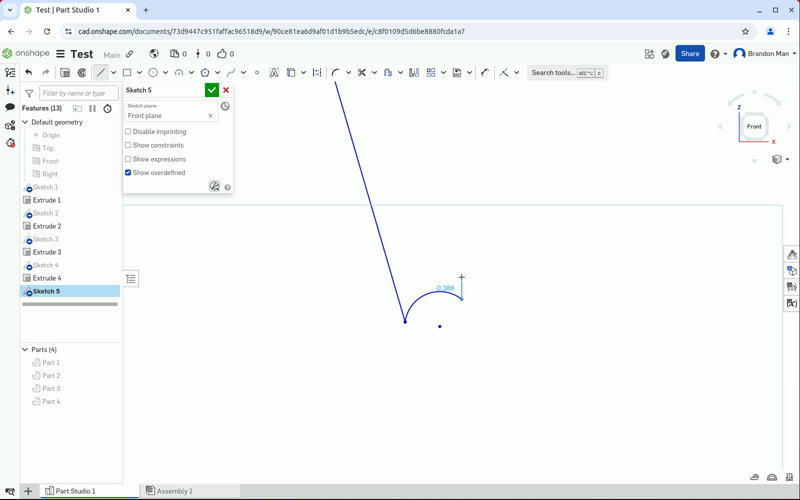
click(461, 276)
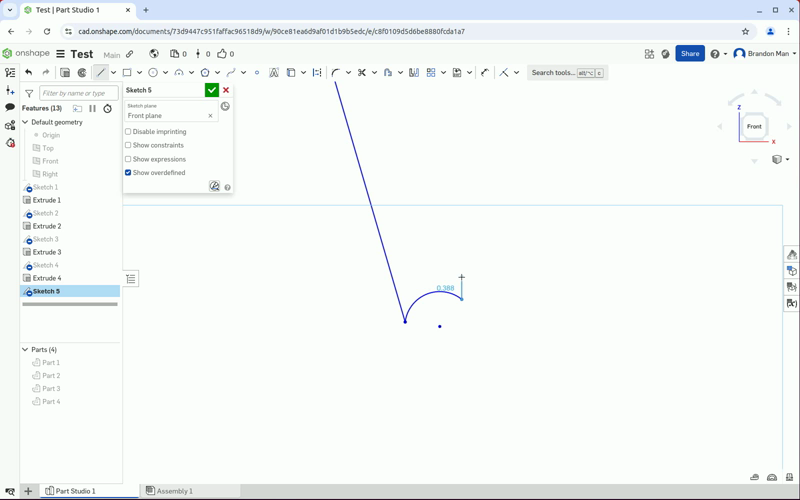
scroll(-6)
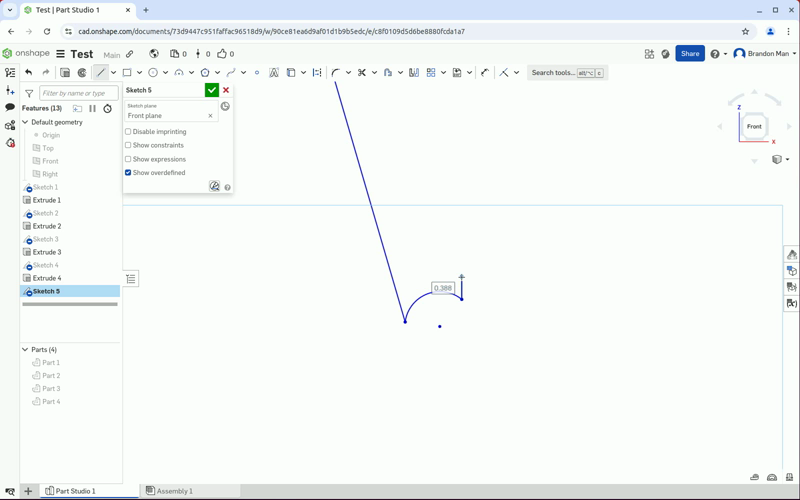
scroll(-6)
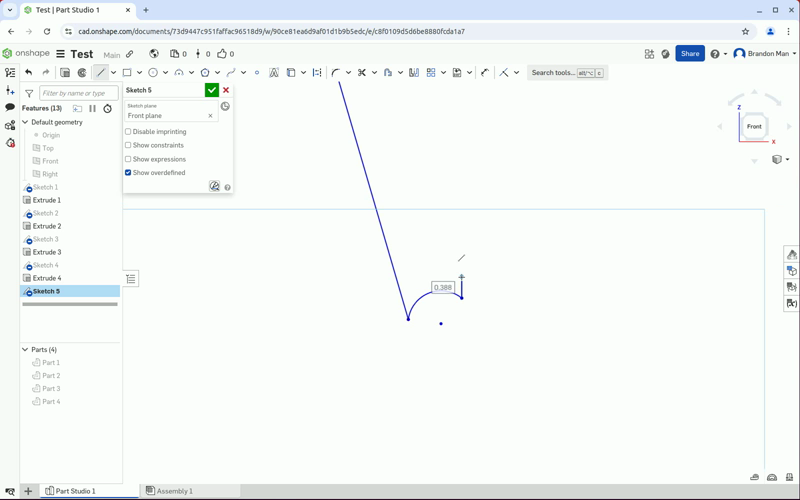
scroll(-6)
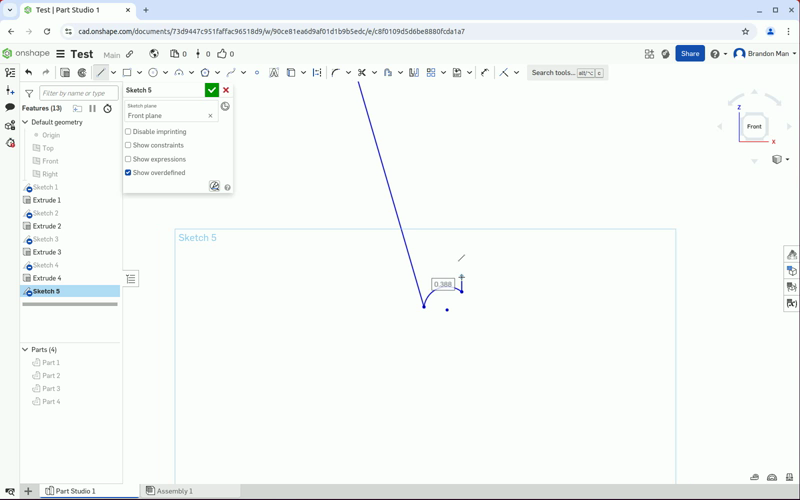
scroll(-6)
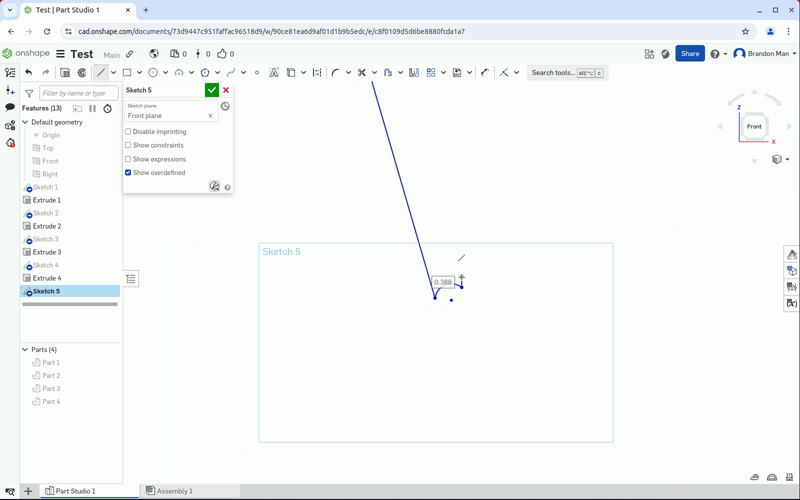
scroll(-6)
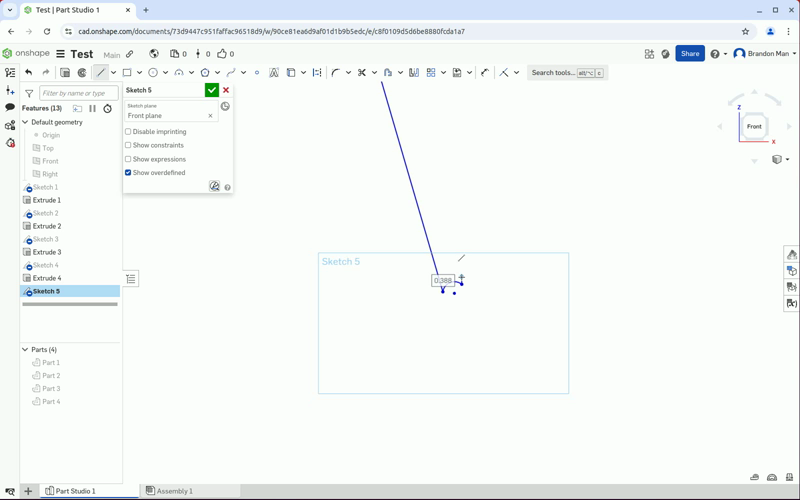
scroll(-6)
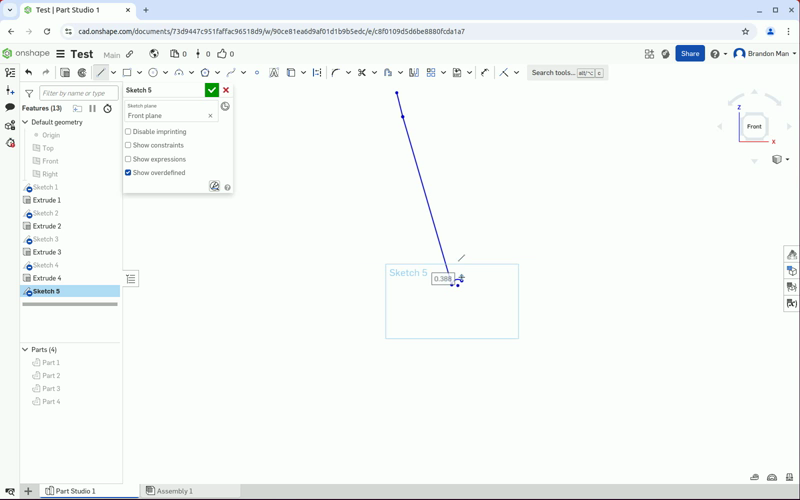
scroll(-6)
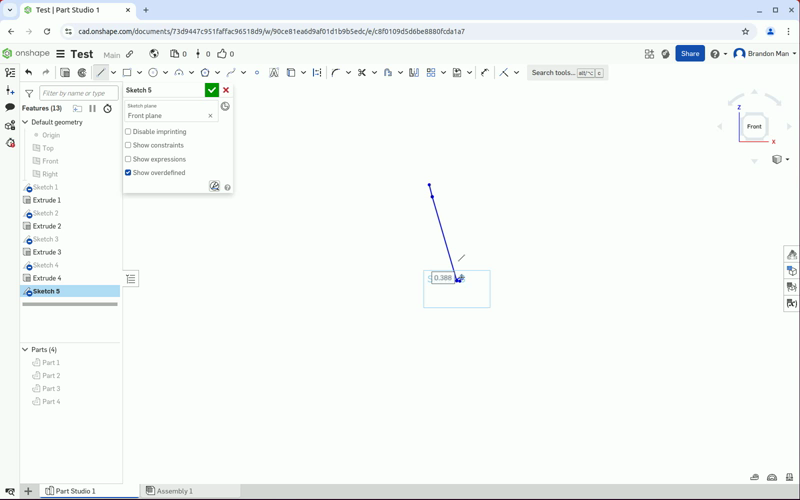
key_up(shift)
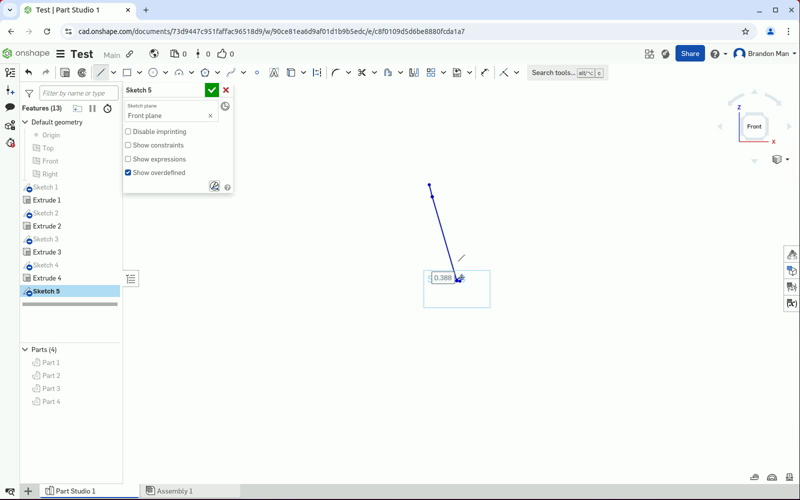
key_down(shift)
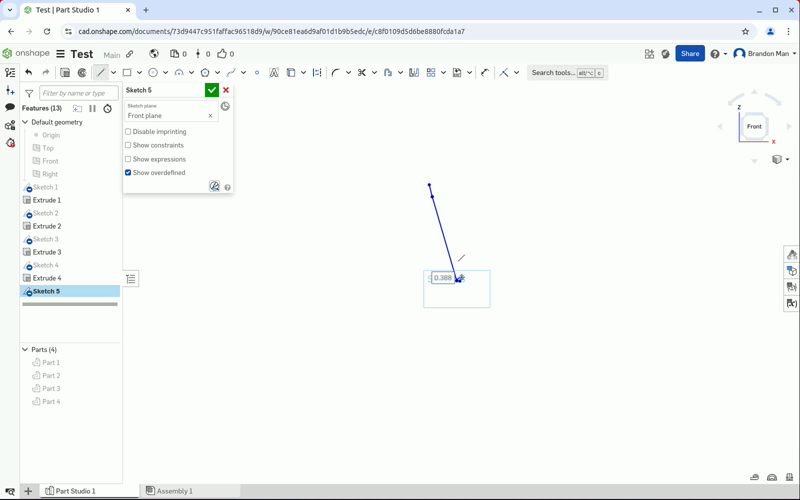
mouse_move(437, 191)
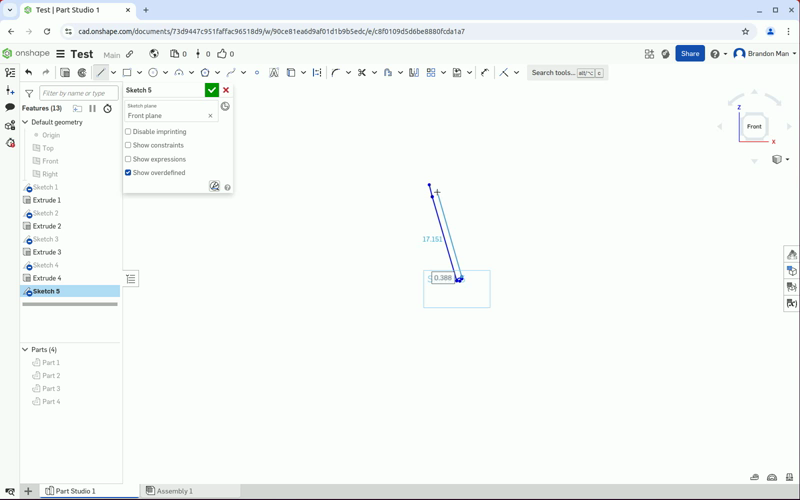
click(437, 191)
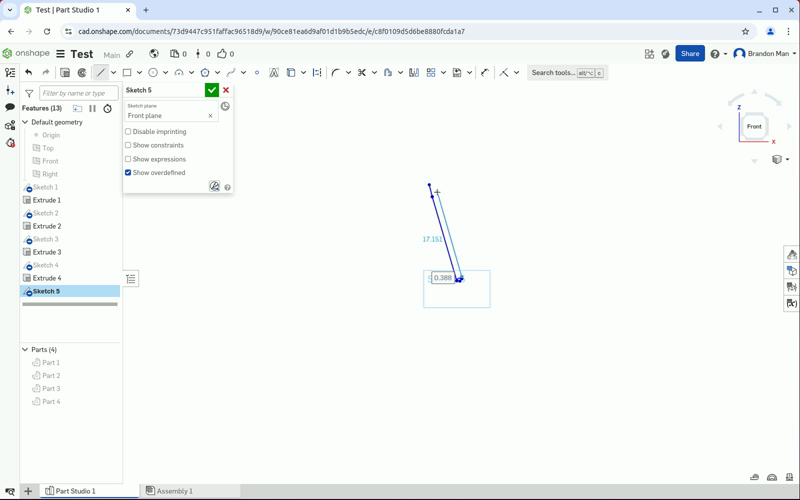
key_up(shift)
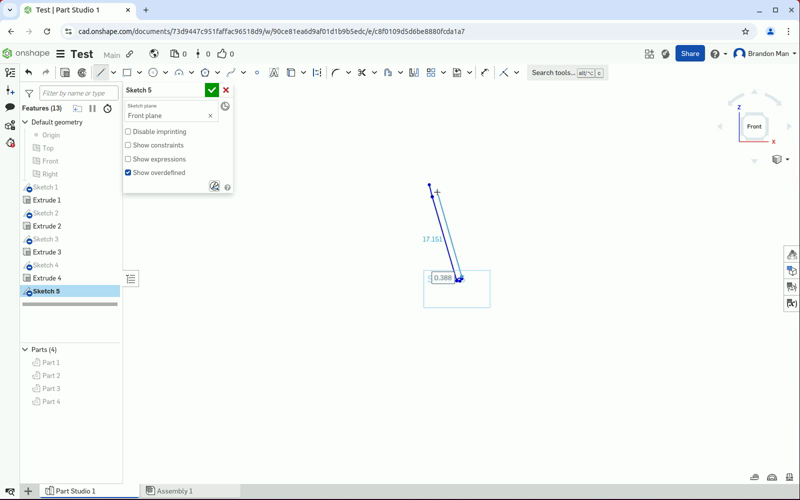
key_down(shift)
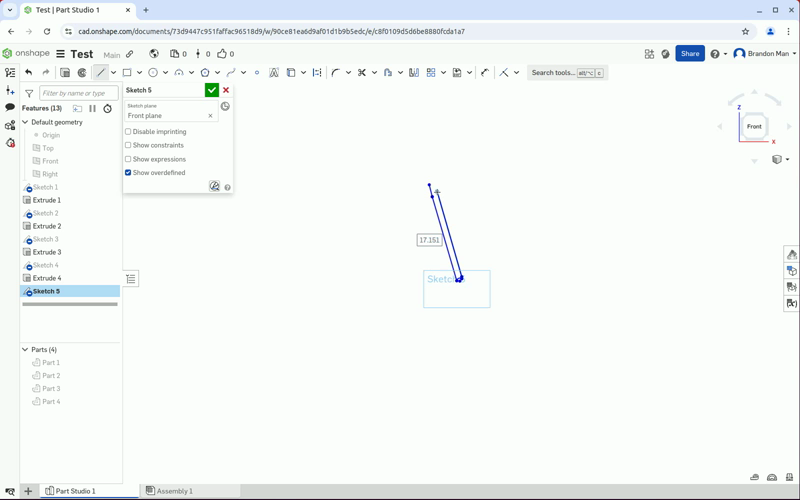
mouse_move(467, 191)
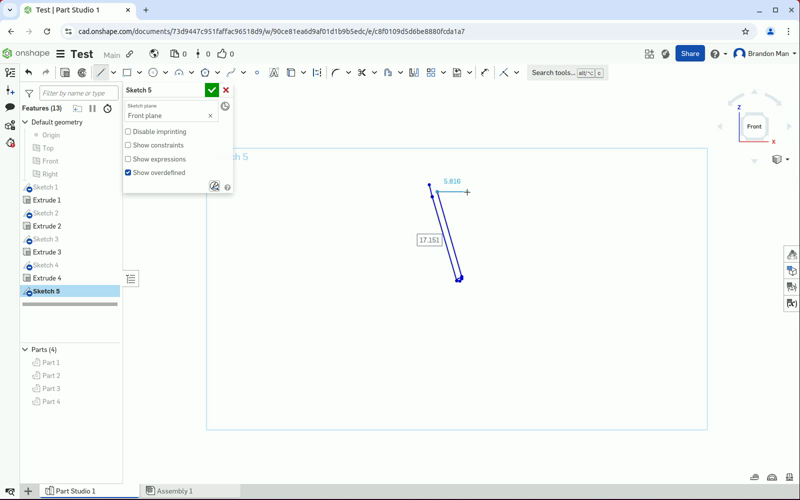
mouse_move(435, 185)
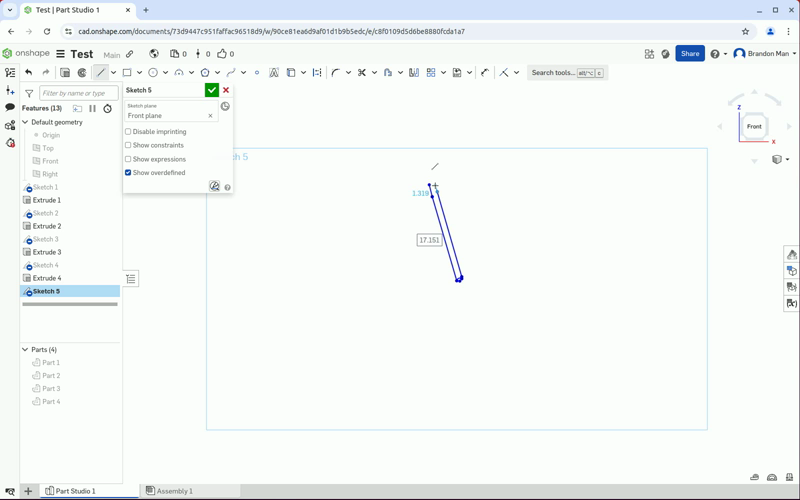
scroll(6)
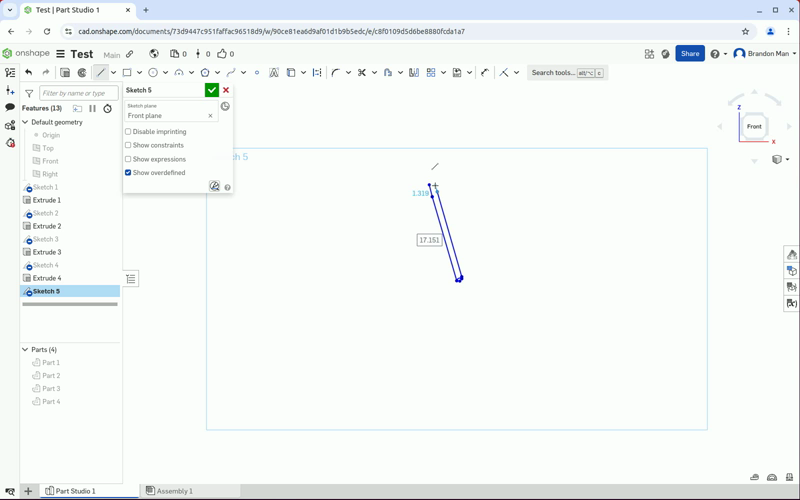
scroll(6)
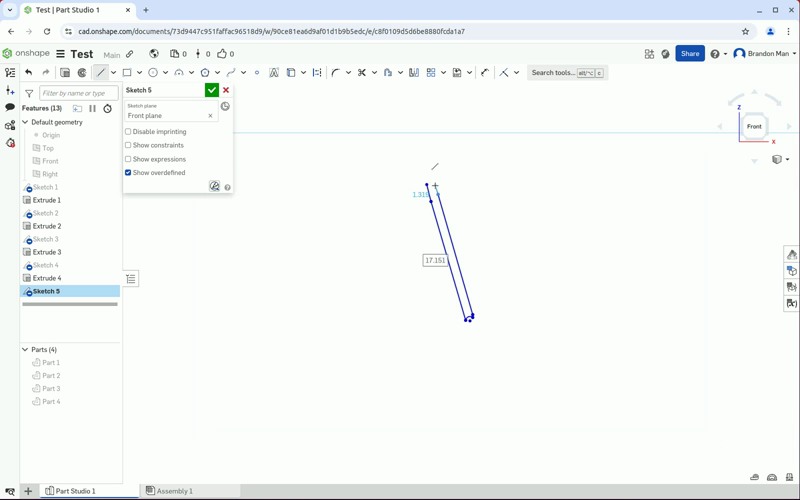
scroll(6)
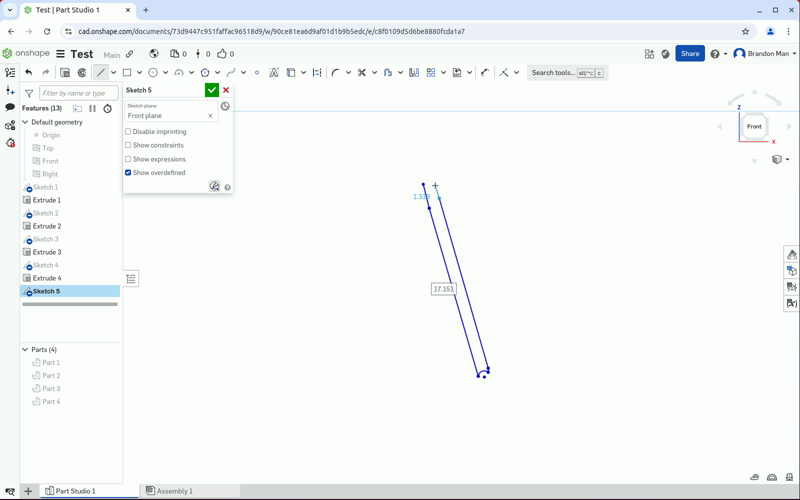
scroll(6)
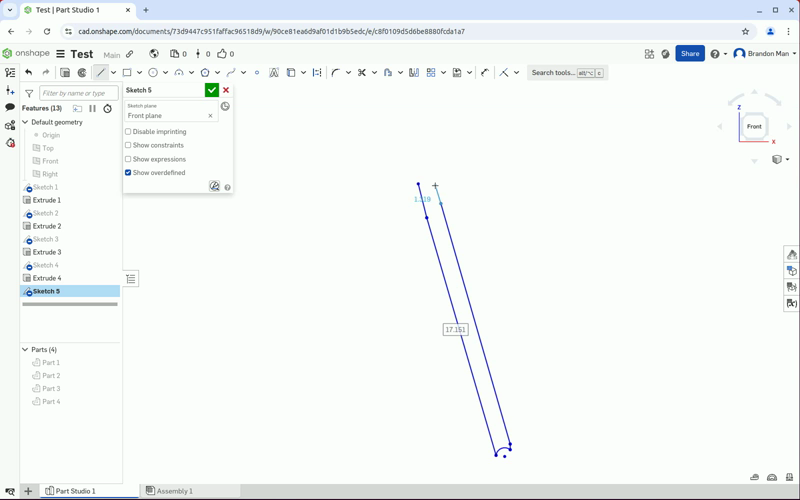
scroll(6)
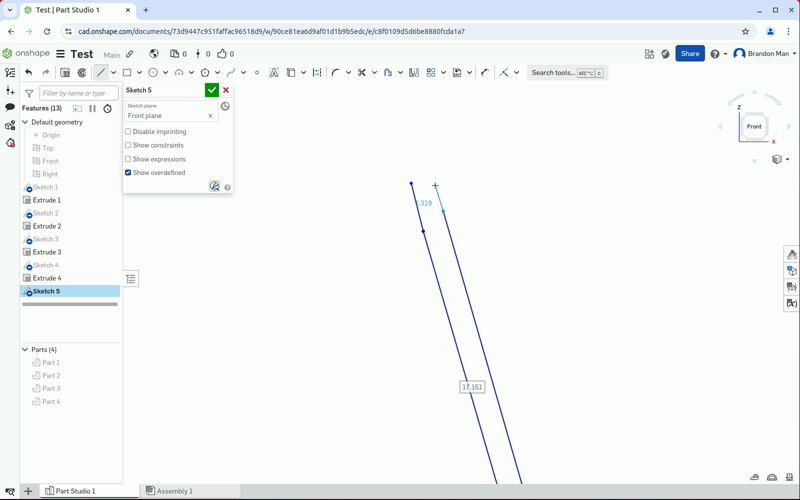
scroll(6)
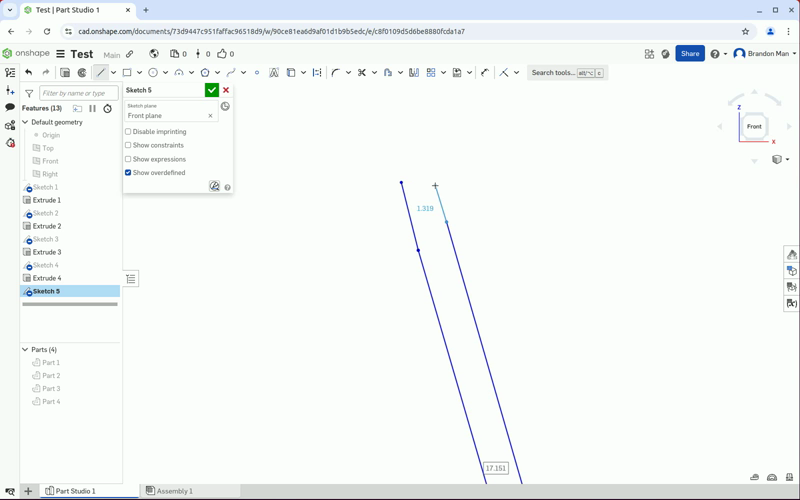
scroll(6)
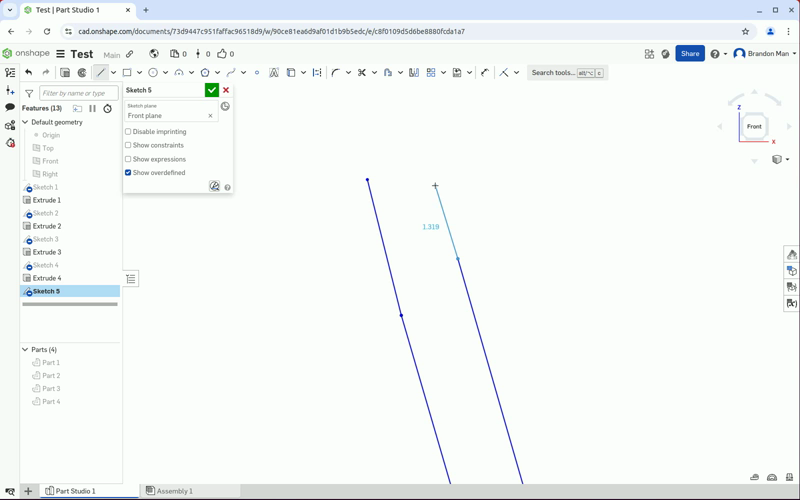
click(435, 185)
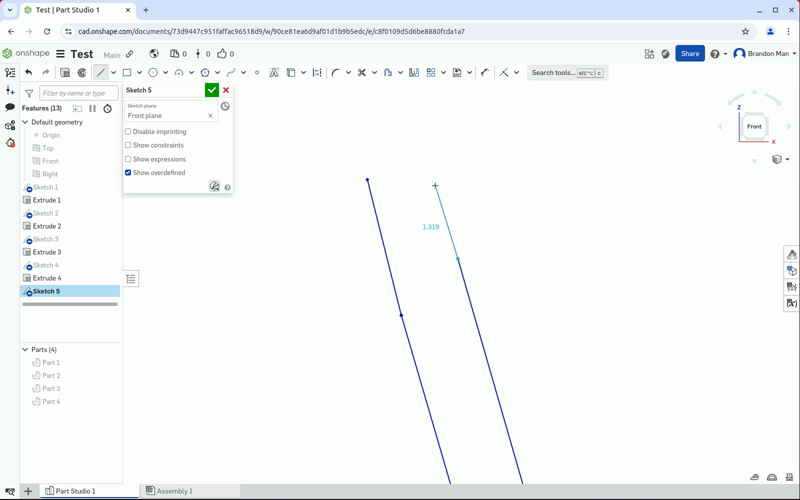
scroll(-6)
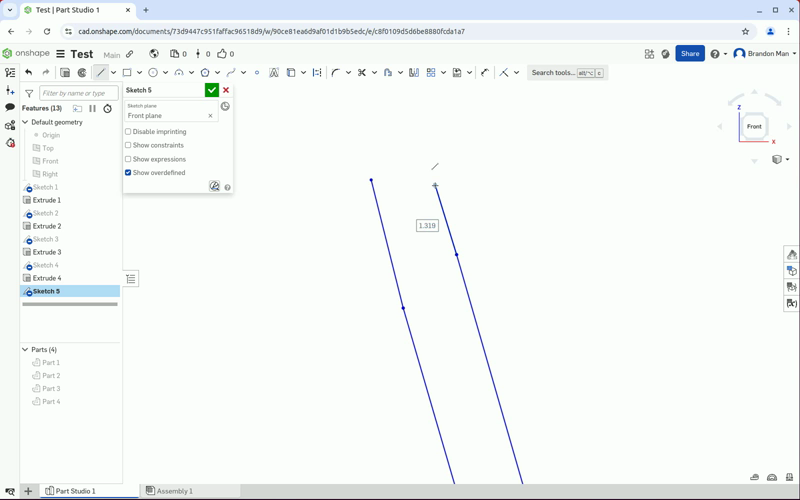
scroll(-6)
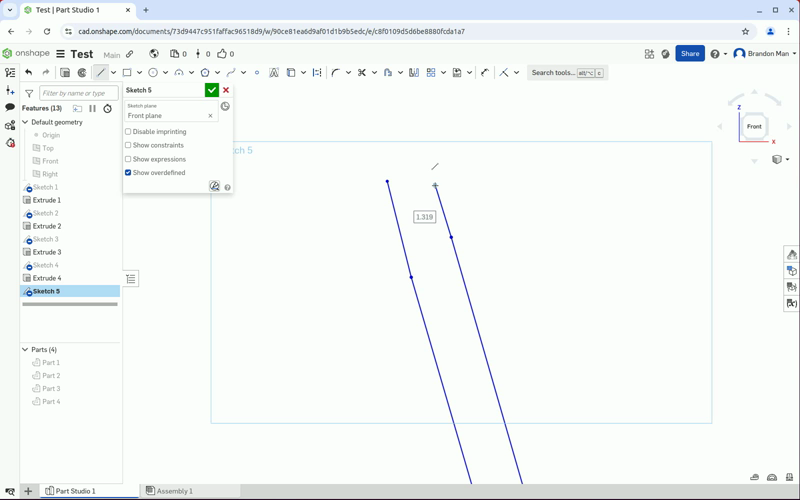
scroll(-6)
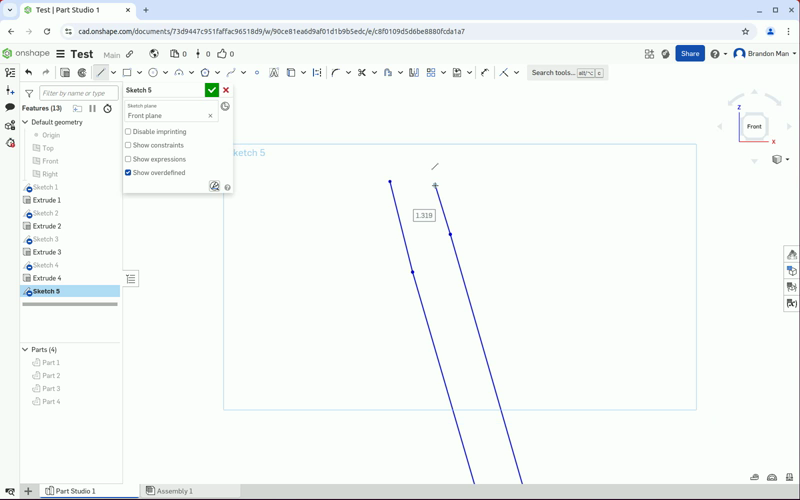
scroll(-6)
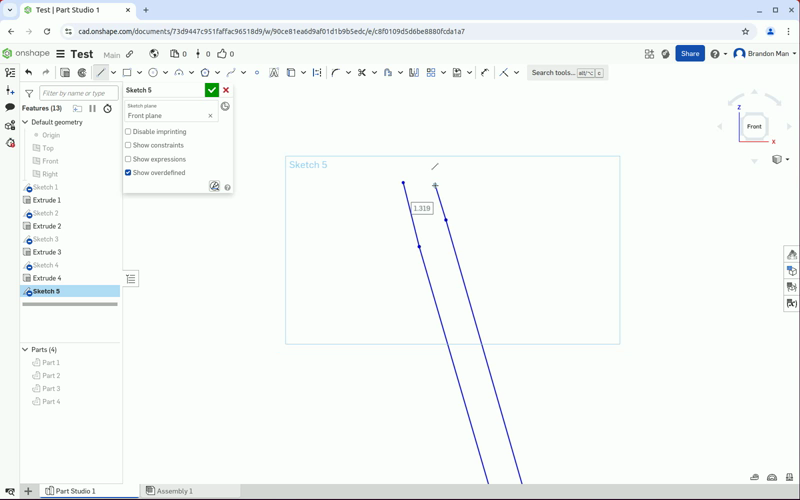
scroll(-6)
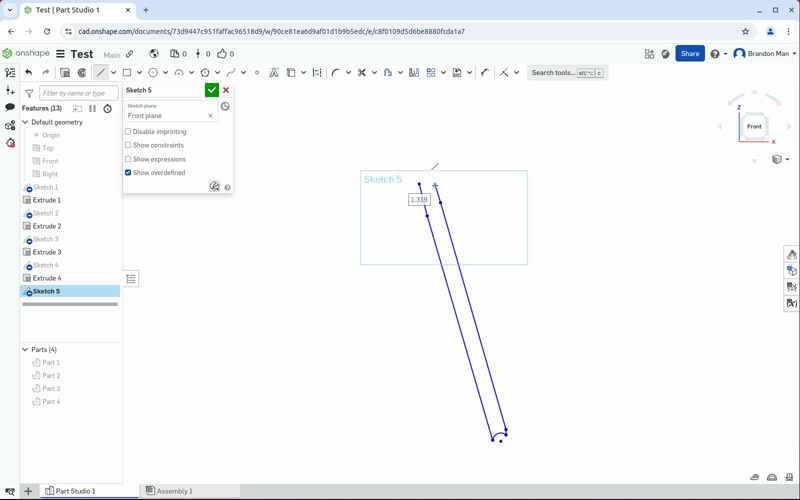
scroll(-6)
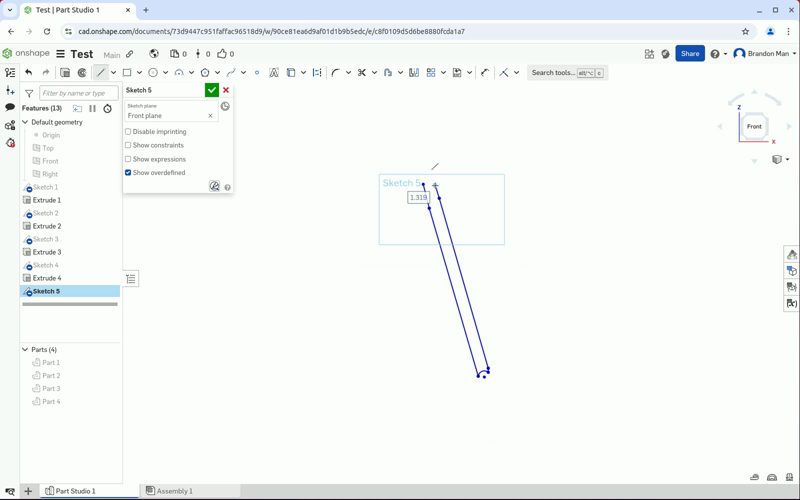
scroll(-6)
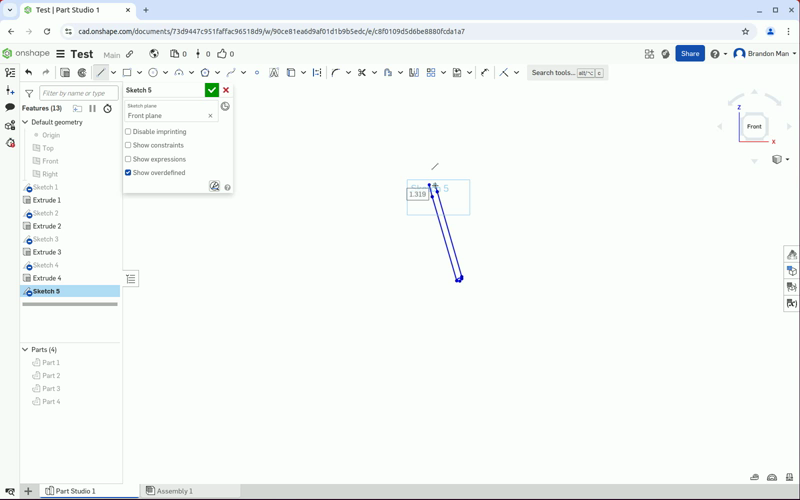
key_up(shift)
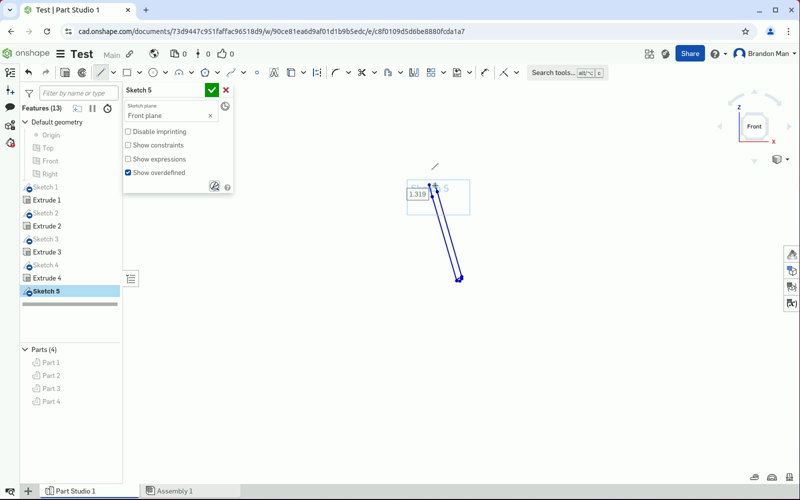
key_down(shift)
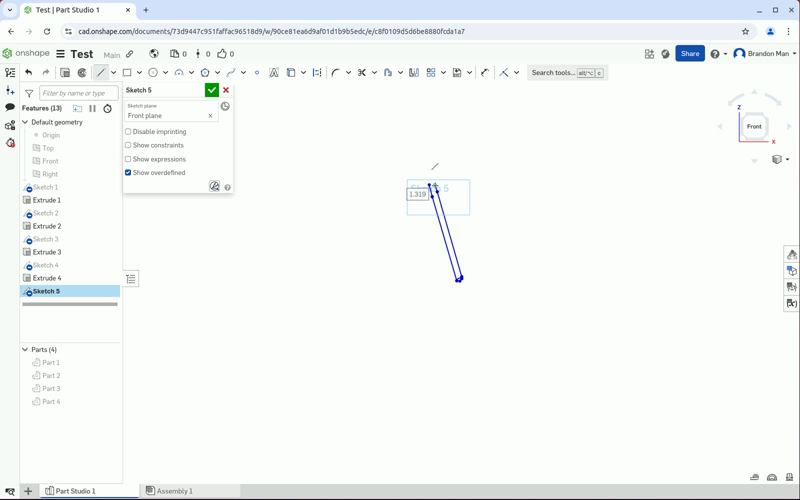
mouse_move(465, 185)
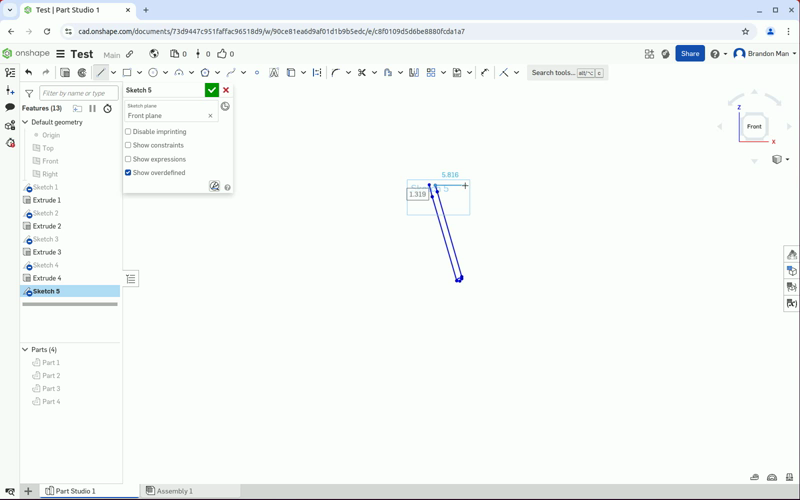
mouse_move(434, 182)
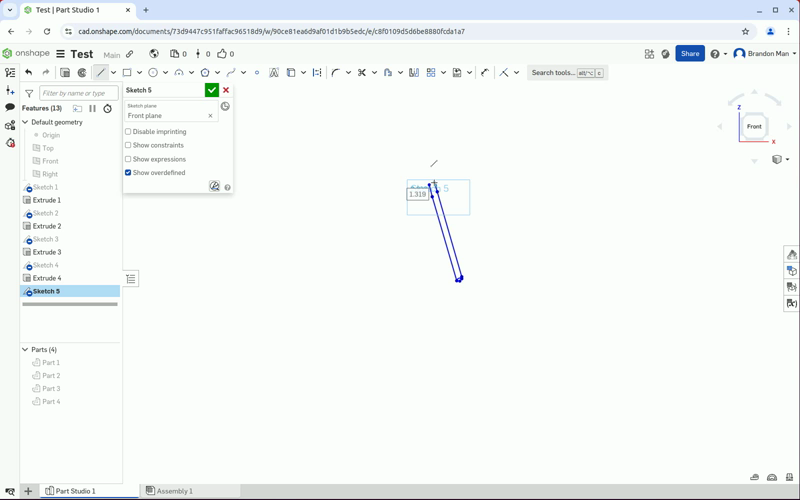
scroll(6)
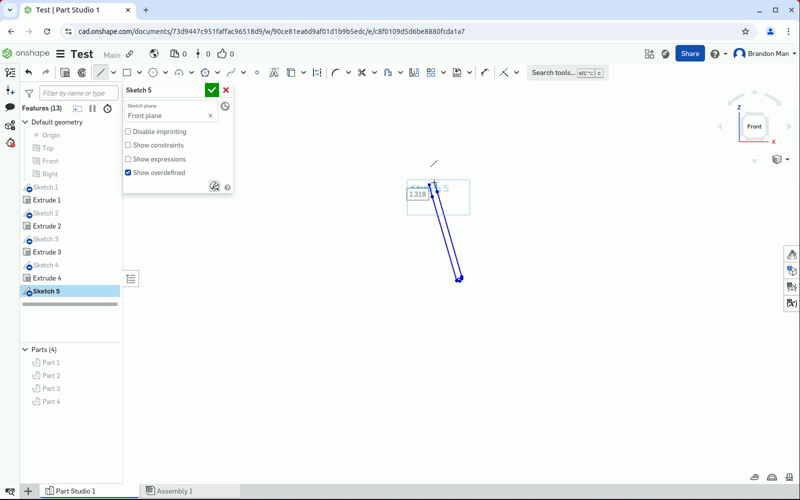
scroll(6)
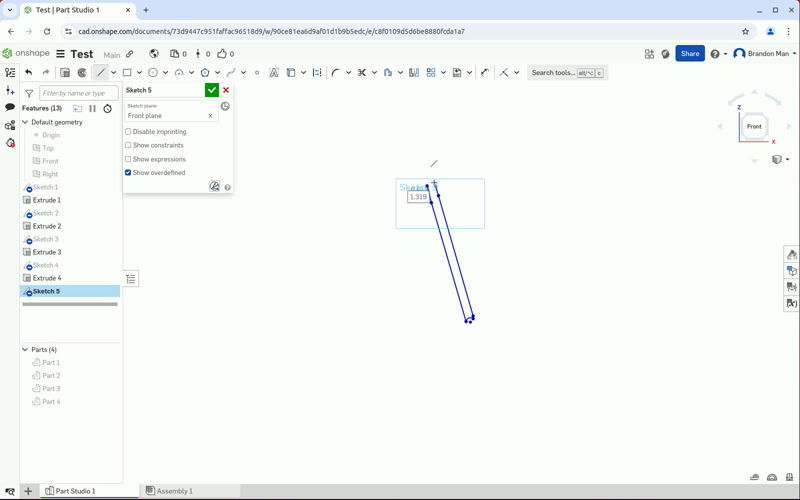
scroll(6)
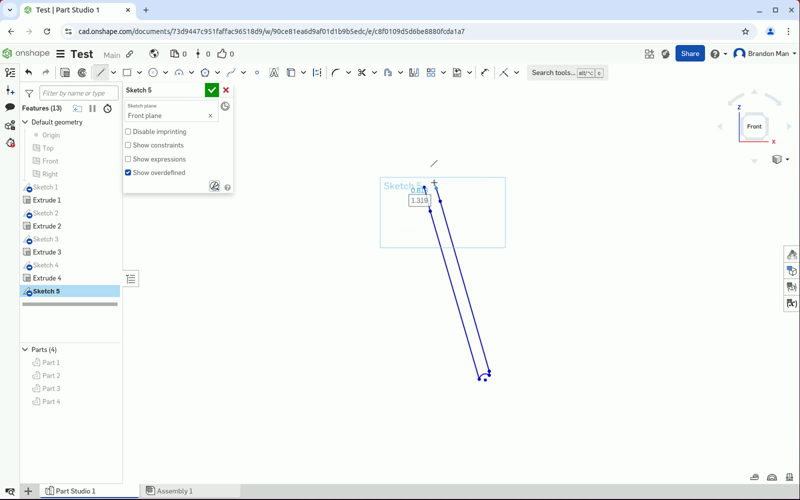
scroll(6)
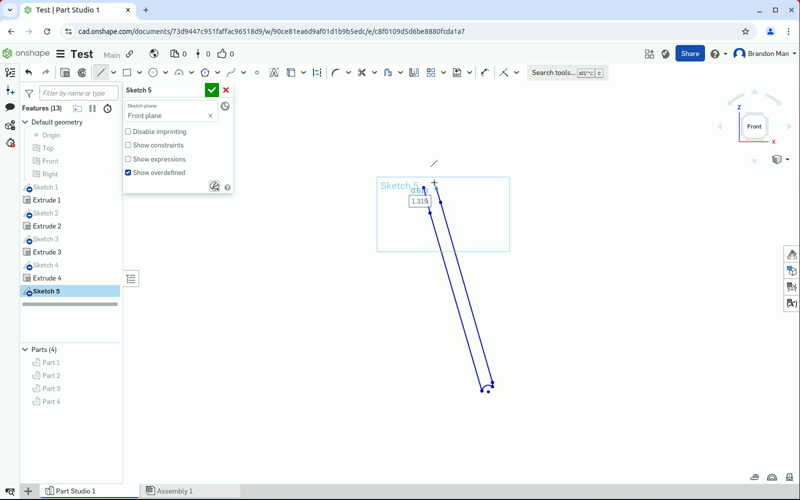
scroll(6)
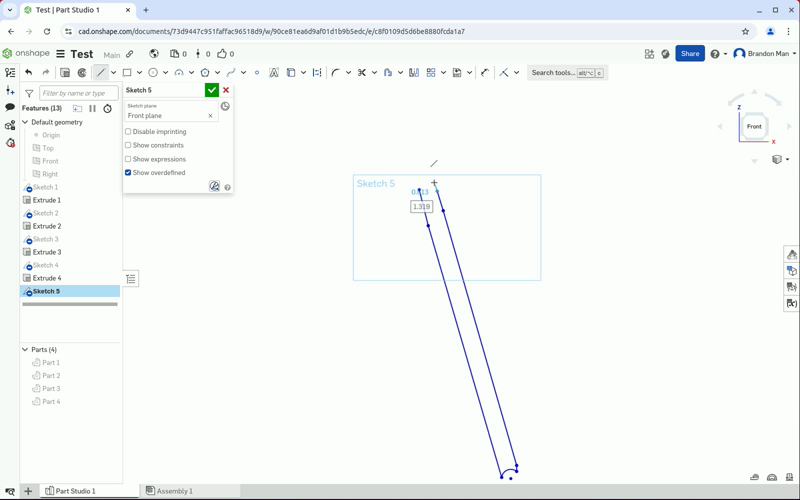
scroll(6)
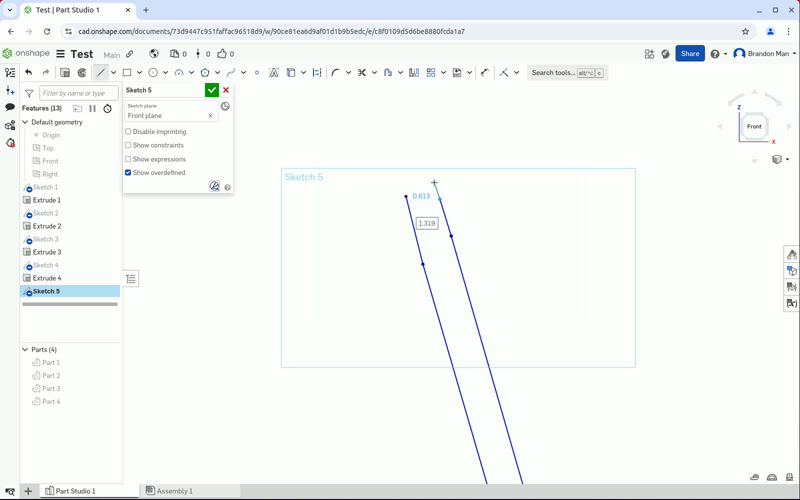
scroll(6)
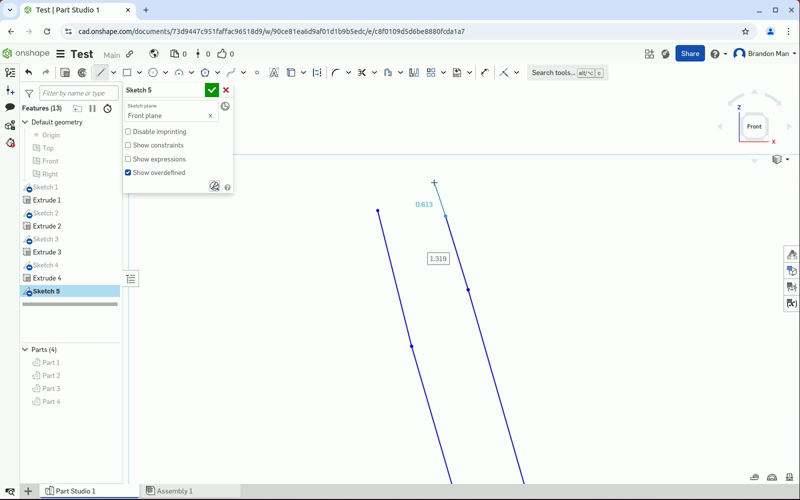
click(434, 182)
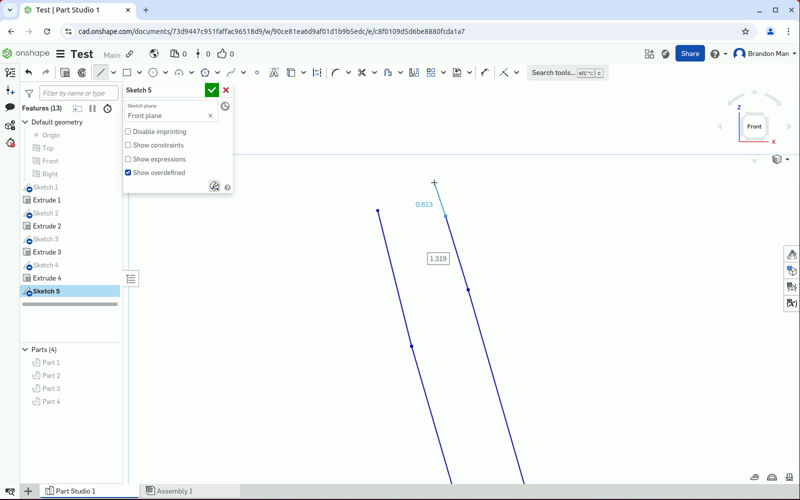
scroll(-6)
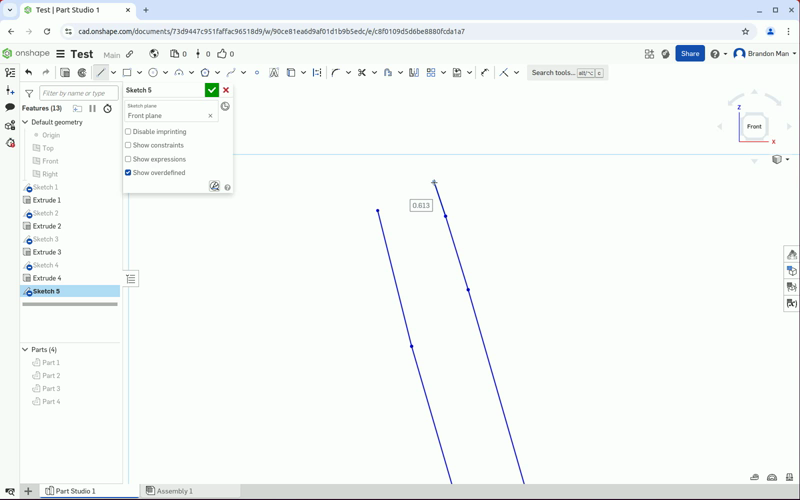
scroll(-6)
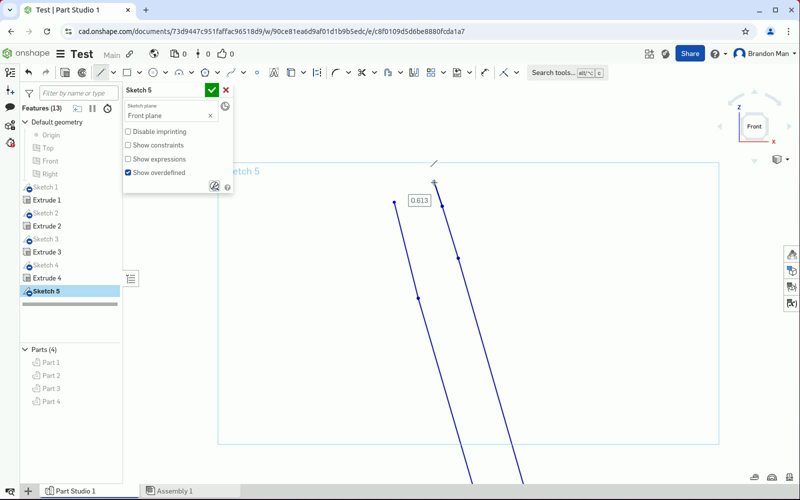
scroll(-6)
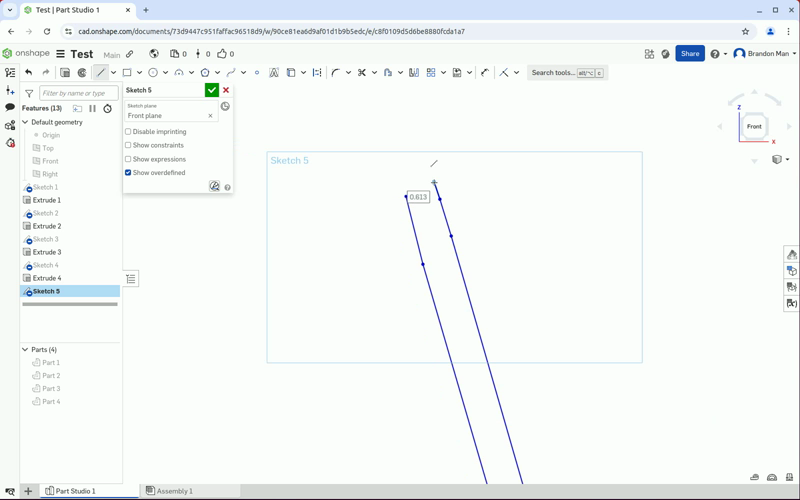
scroll(-6)
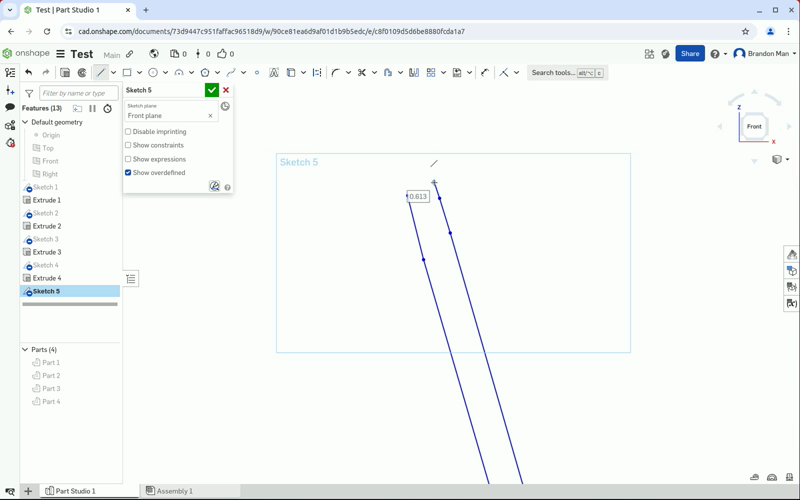
scroll(-6)
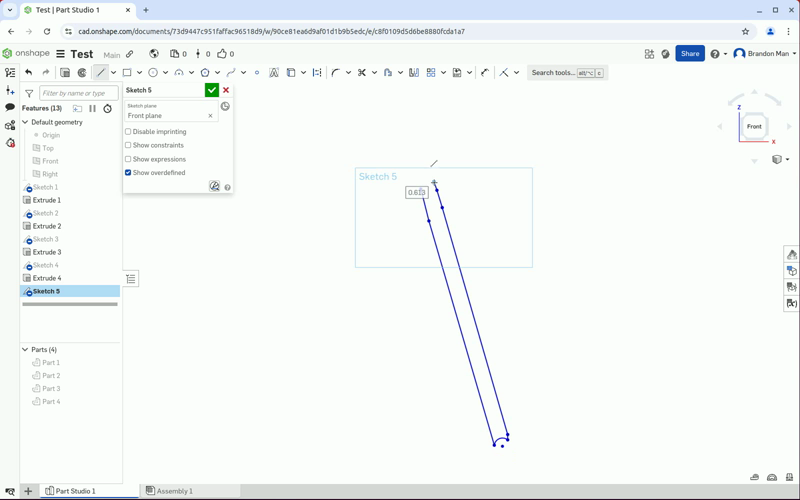
scroll(-6)
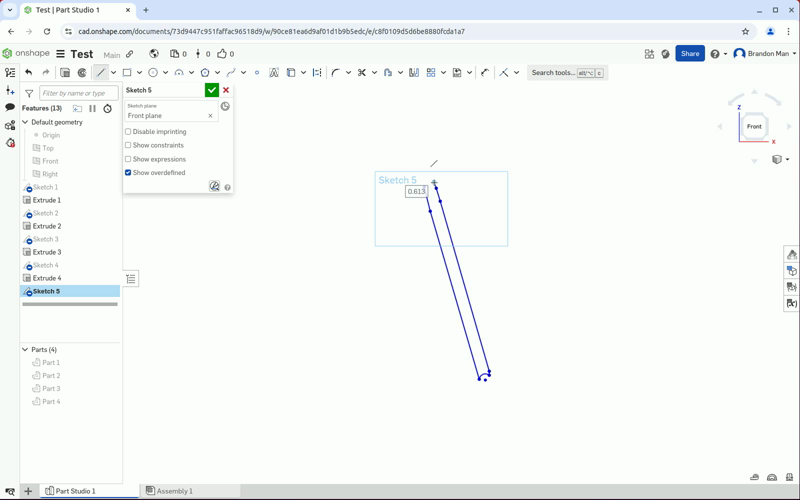
scroll(-6)
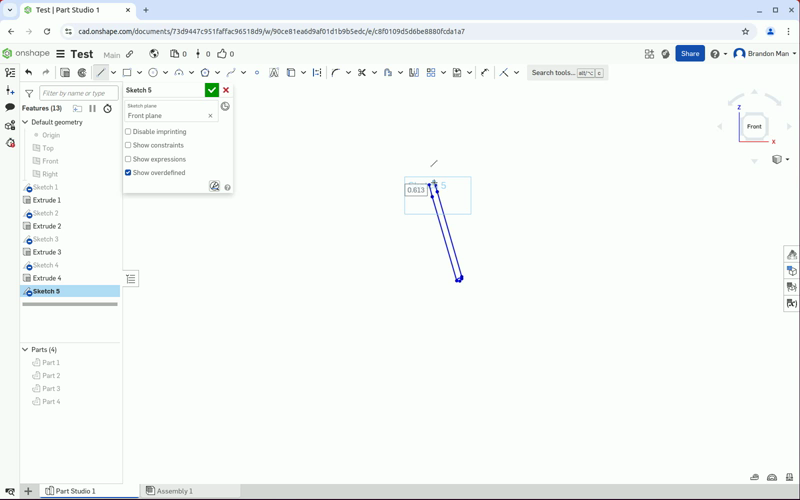
key_up(shift)
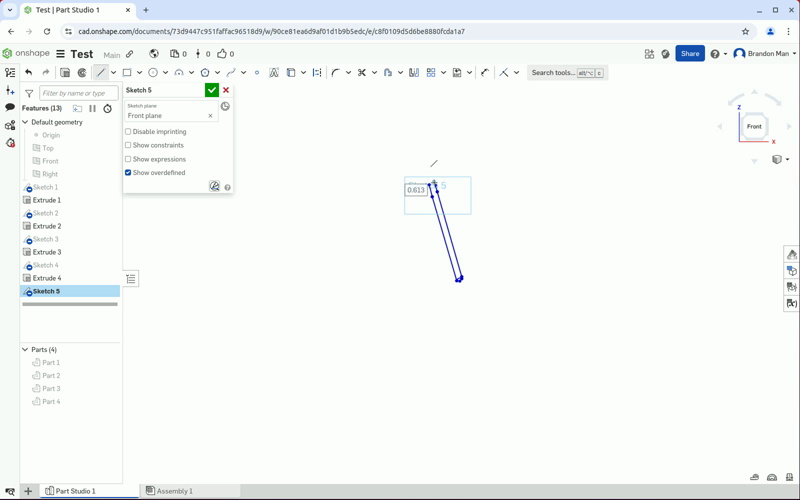
mouse_move(464, 182)
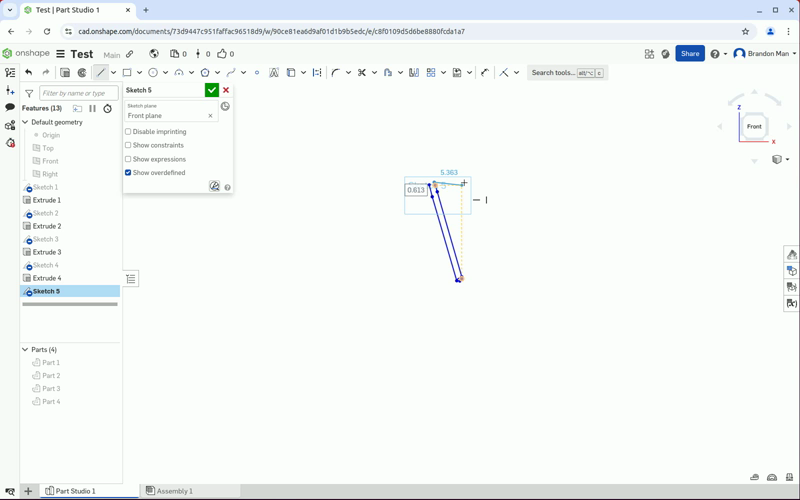
key_down(shift)
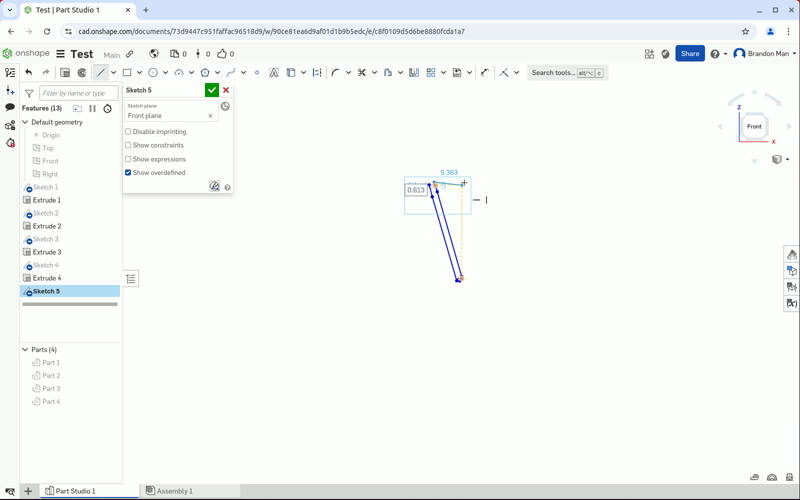
mouse_move(429, 184)
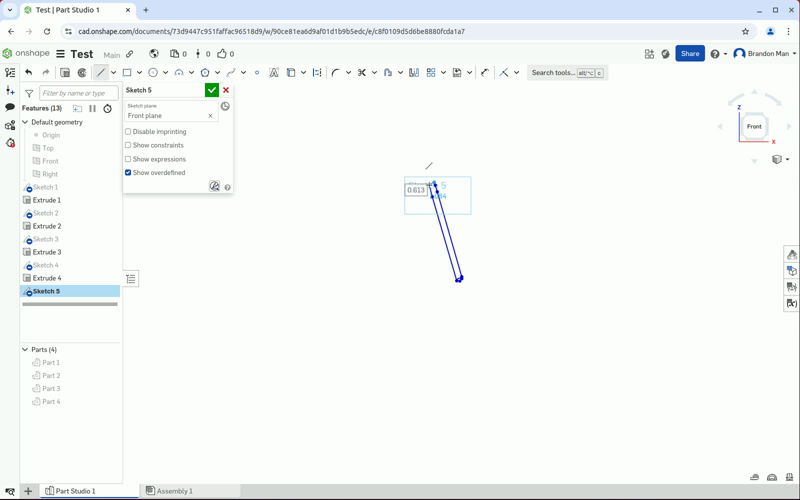
scroll(6)
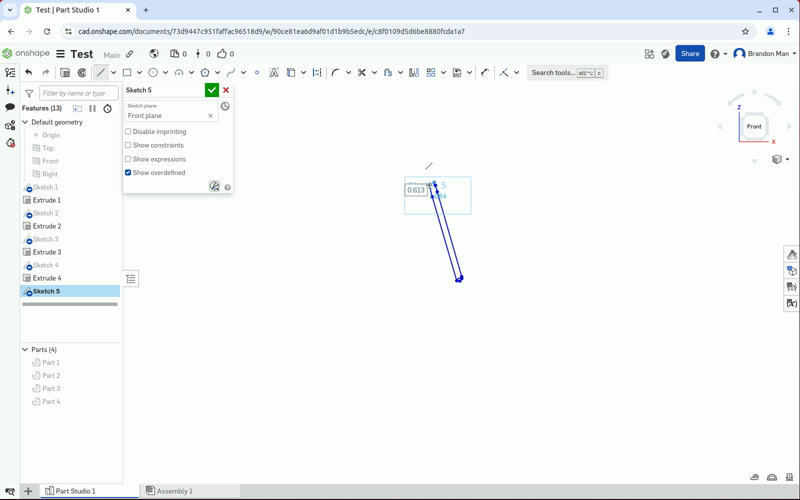
scroll(6)
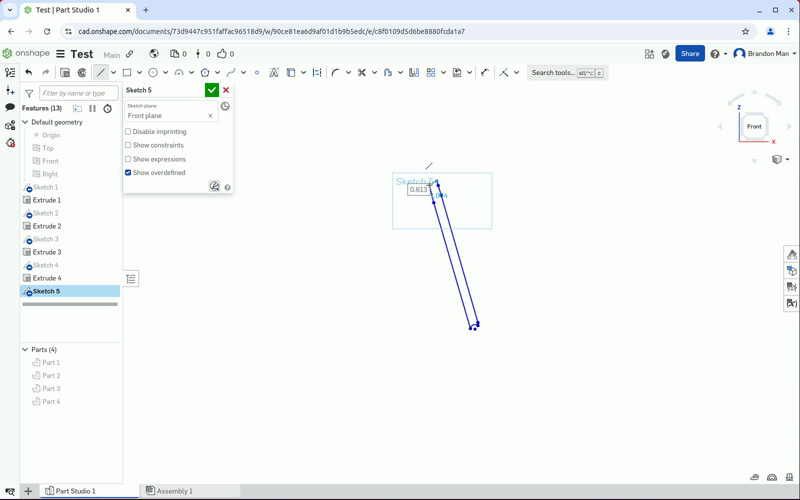
scroll(6)
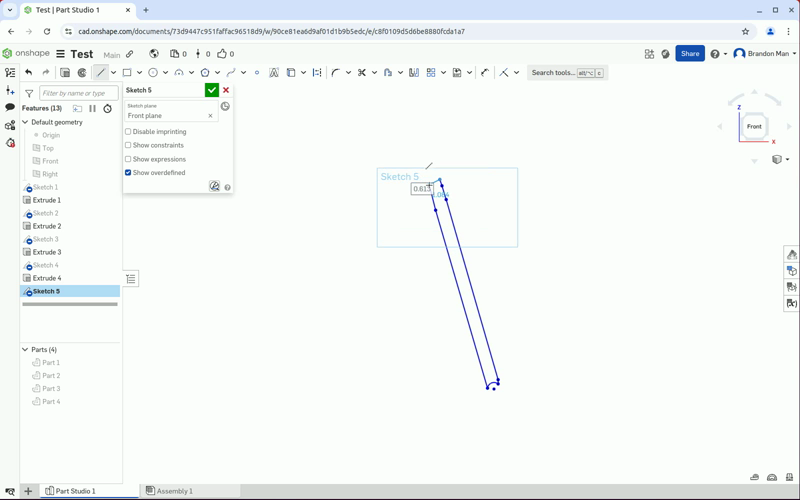
scroll(6)
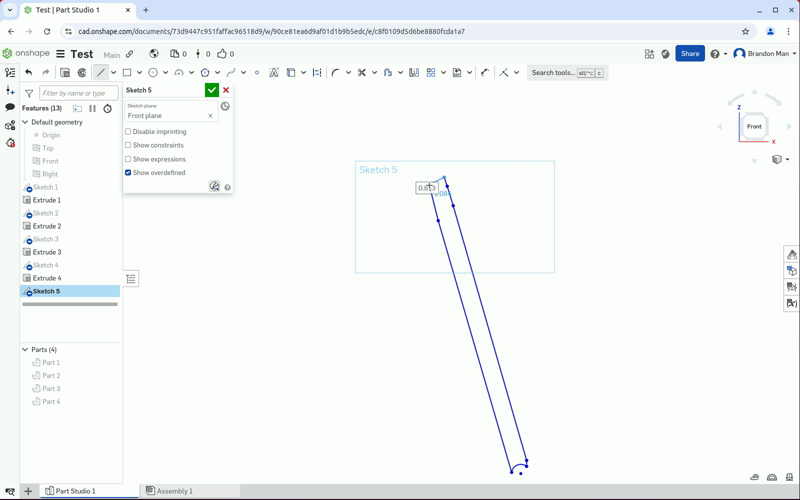
scroll(6)
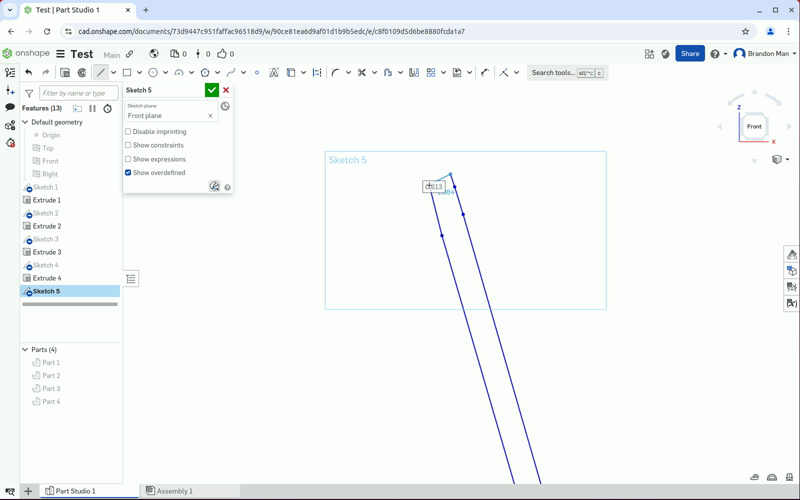
scroll(6)
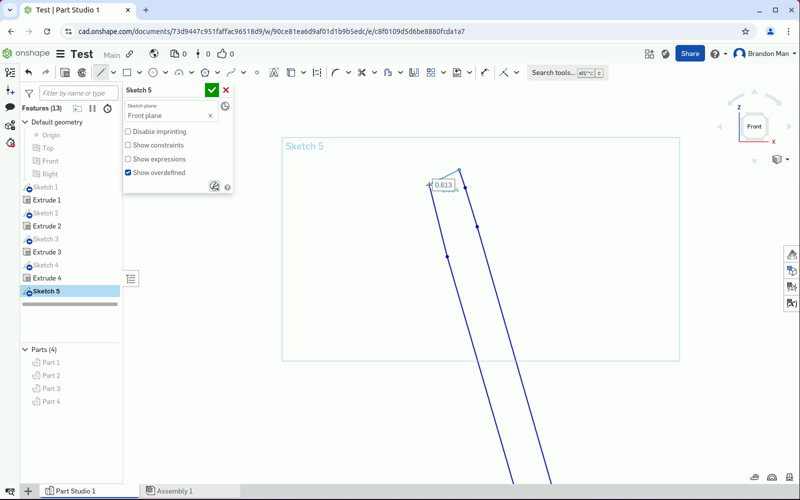
scroll(6)
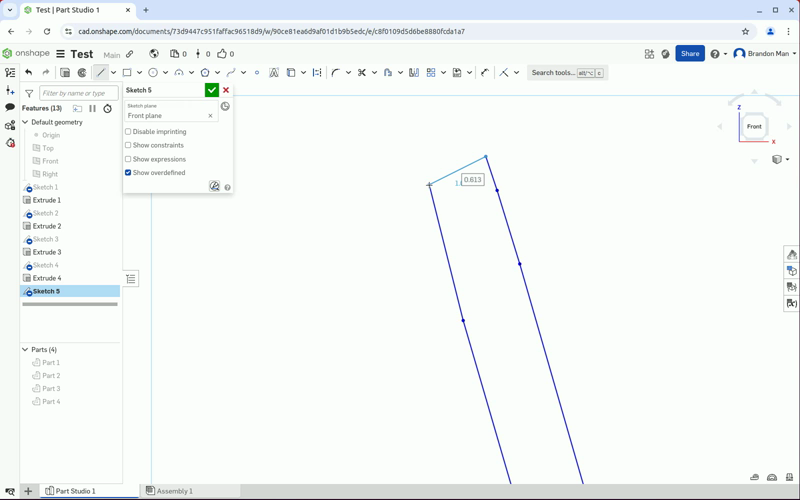
key_up(shift)
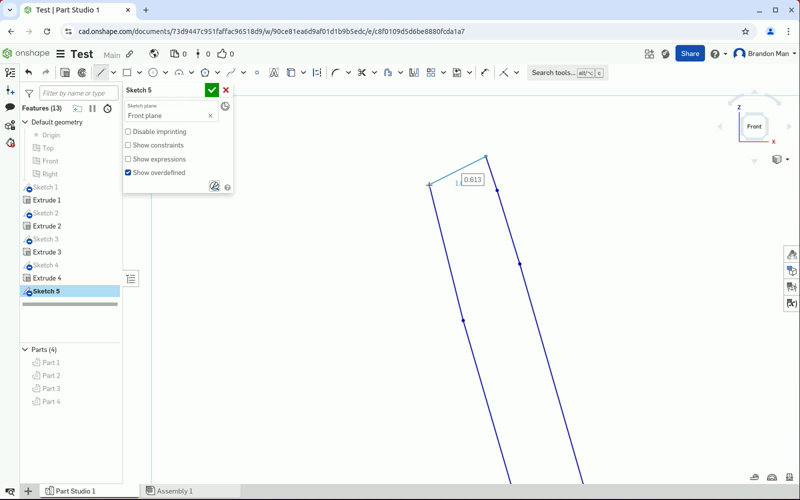
click(429, 184)
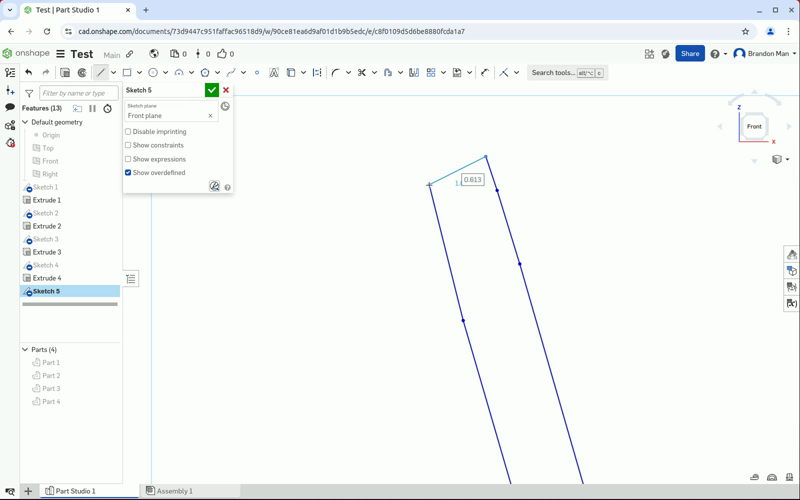
scroll(-6)
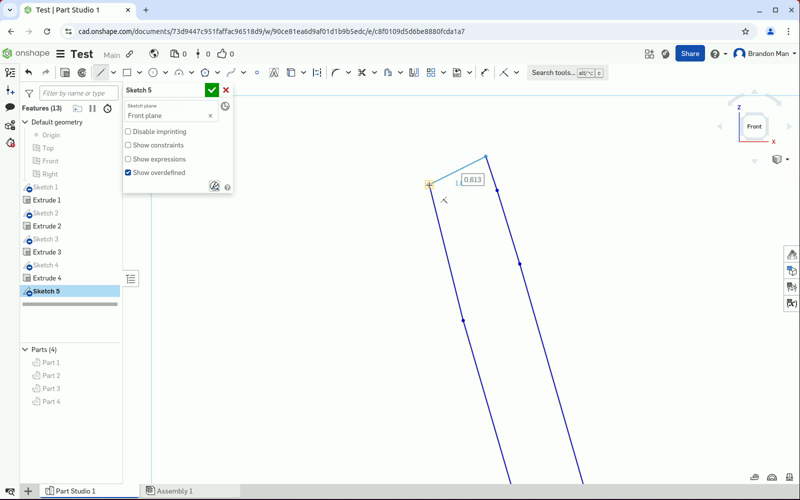
scroll(-6)
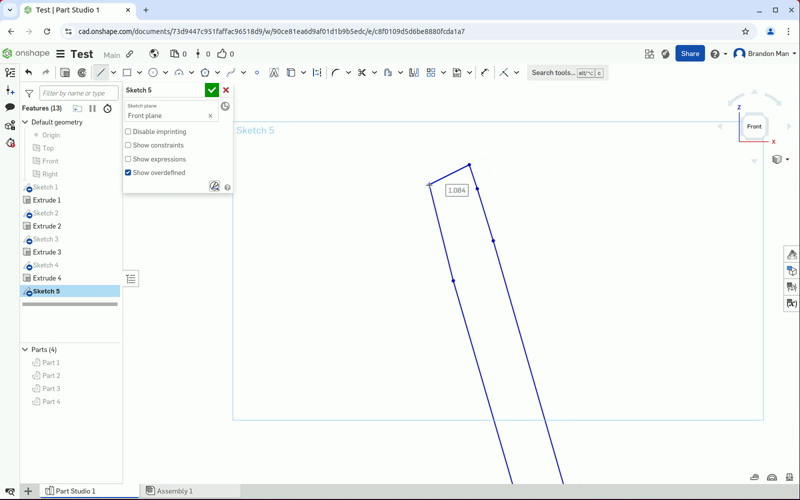
scroll(-6)
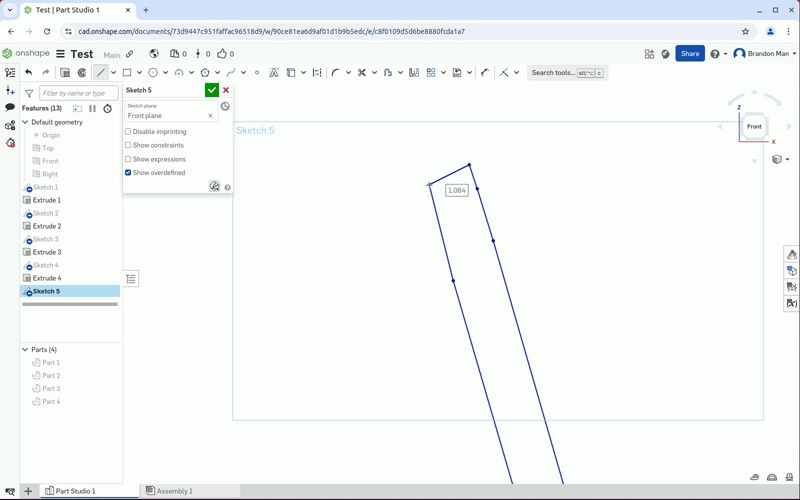
scroll(-6)
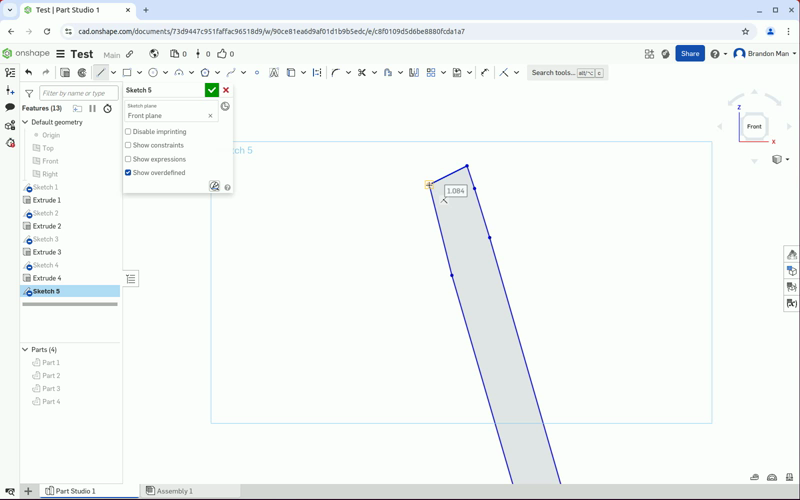
scroll(-6)
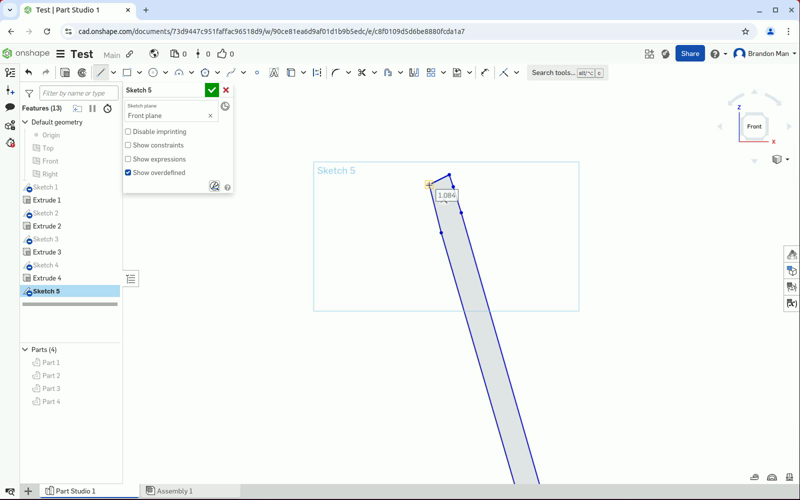
scroll(-6)
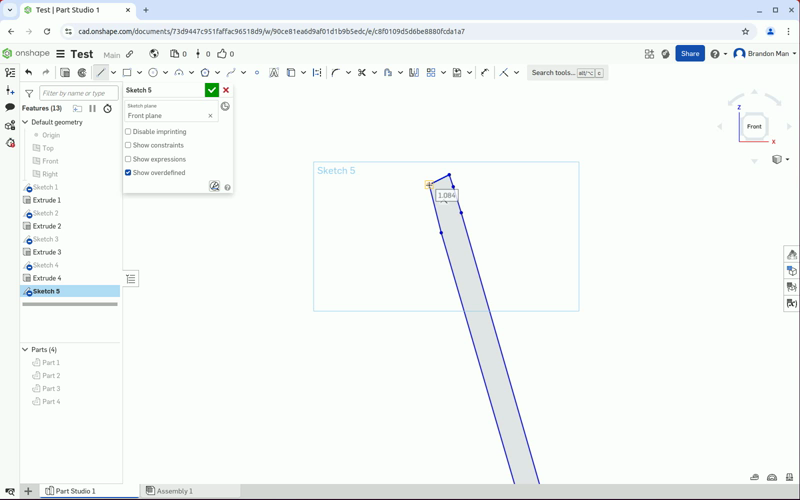
scroll(-6)
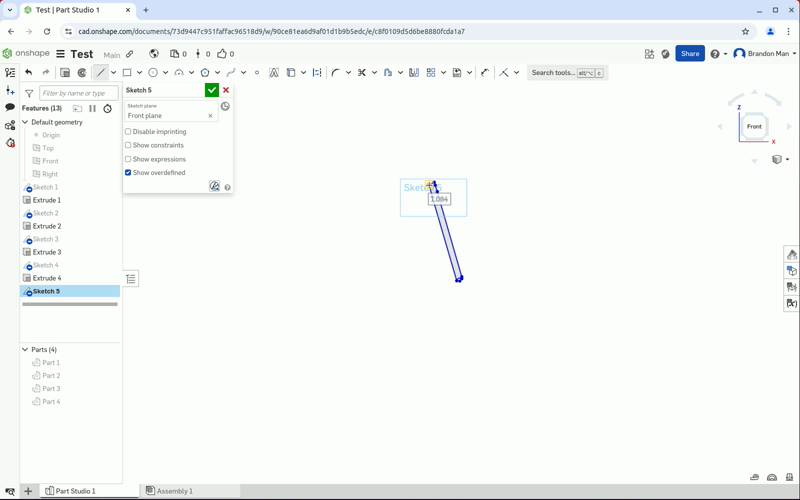
key(esc)
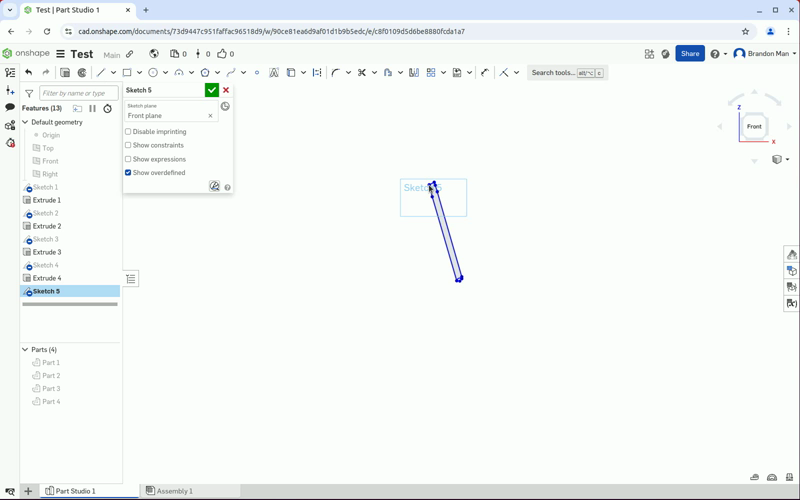
mouse_move(436, 199)
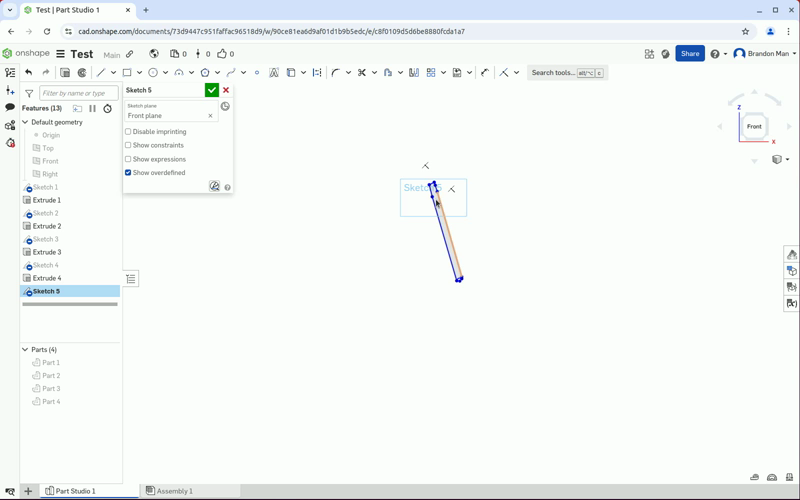
scroll(6)
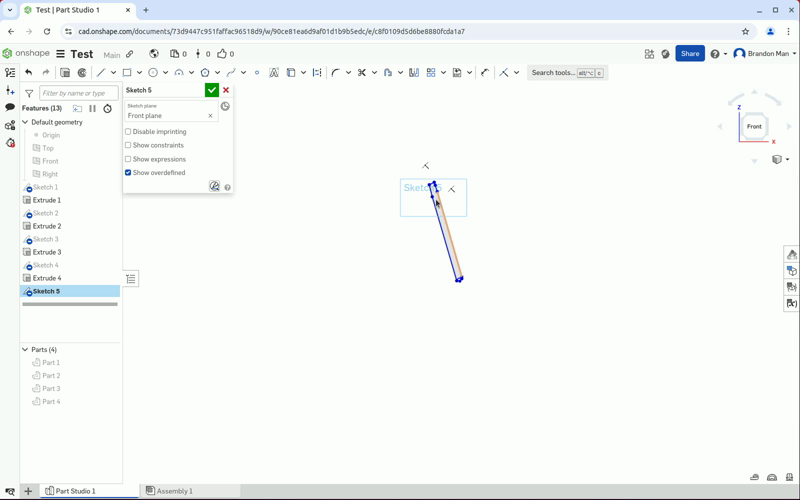
scroll(6)
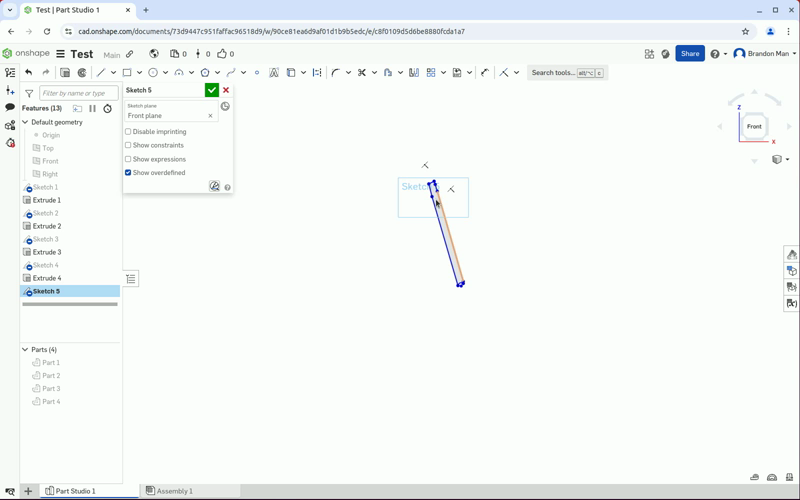
scroll(6)
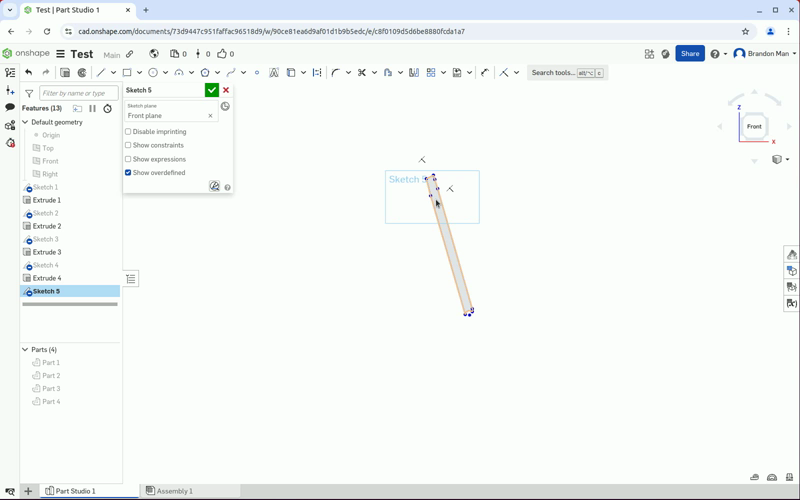
scroll(6)
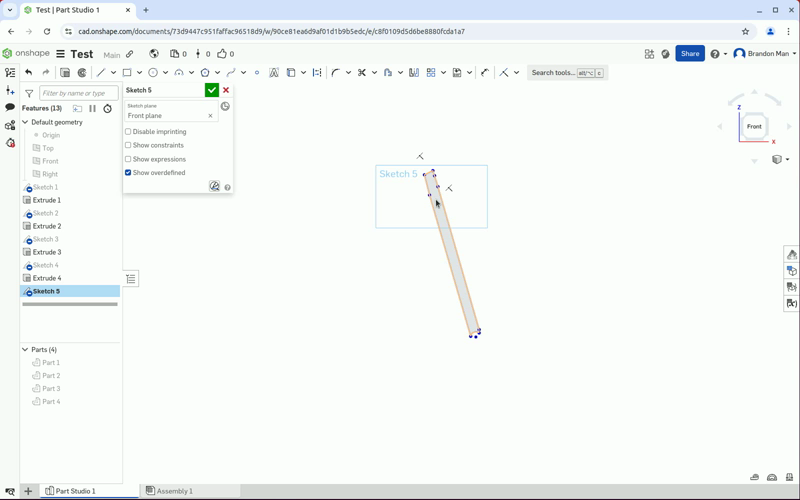
scroll(6)
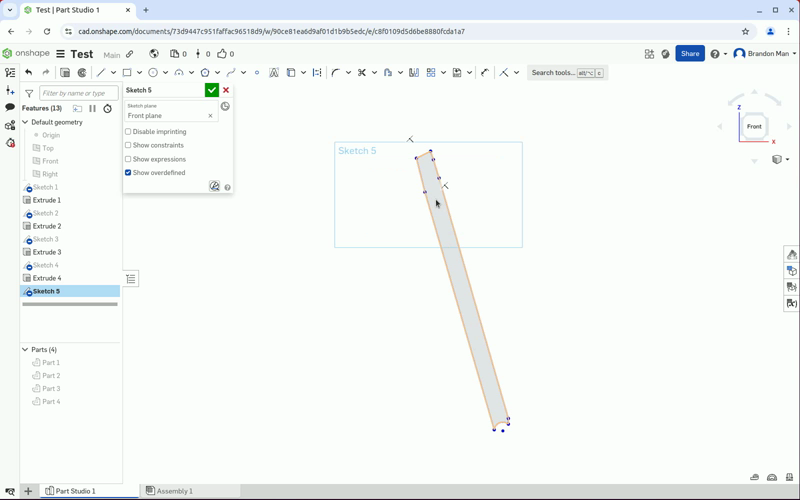
scroll(6)
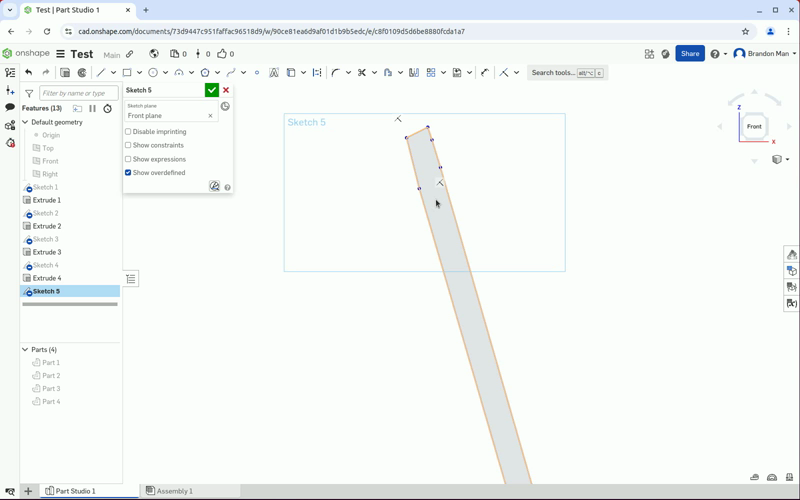
scroll(6)
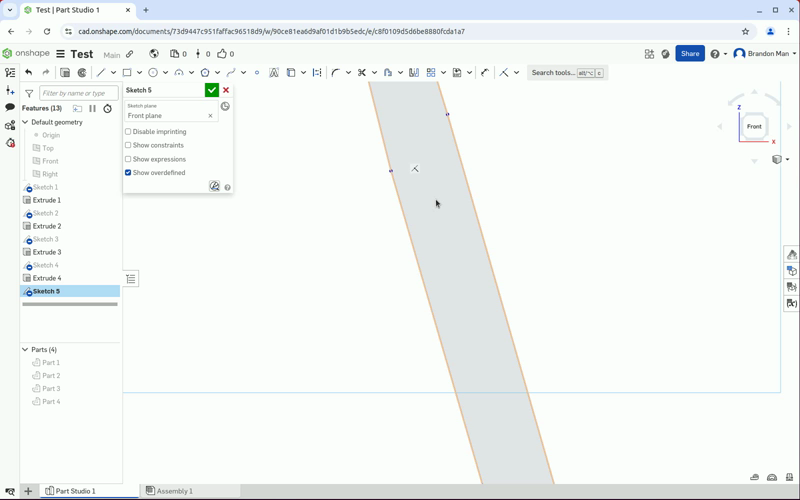
click(436, 199)
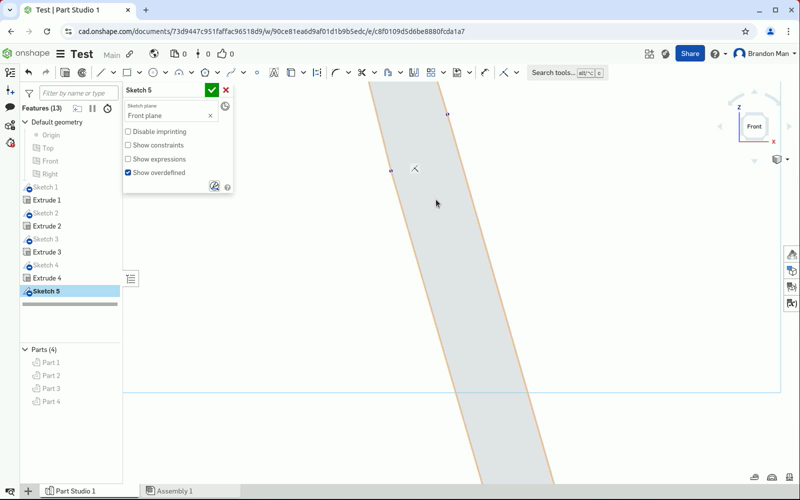
scroll(-6)
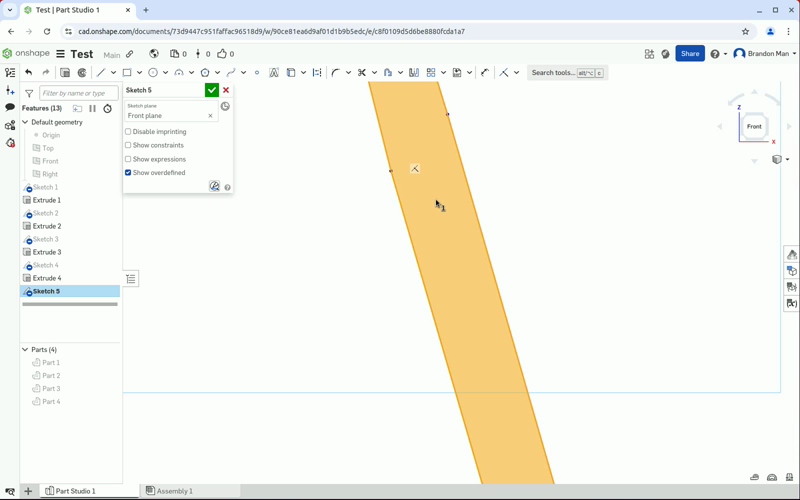
scroll(-6)
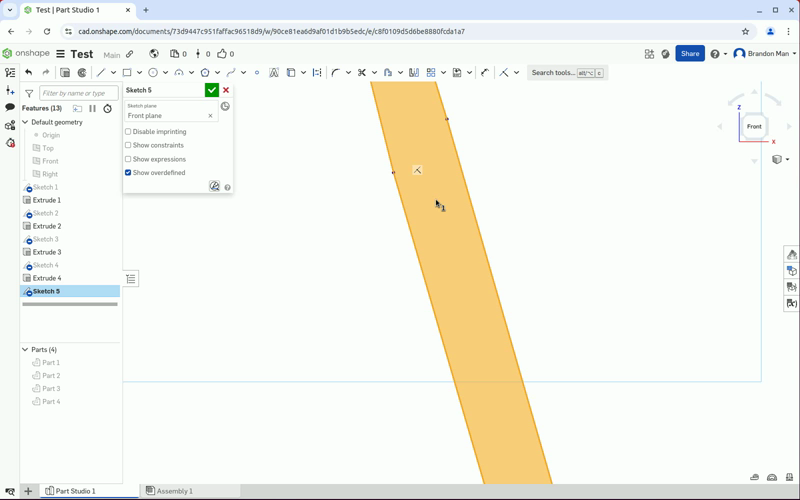
scroll(-6)
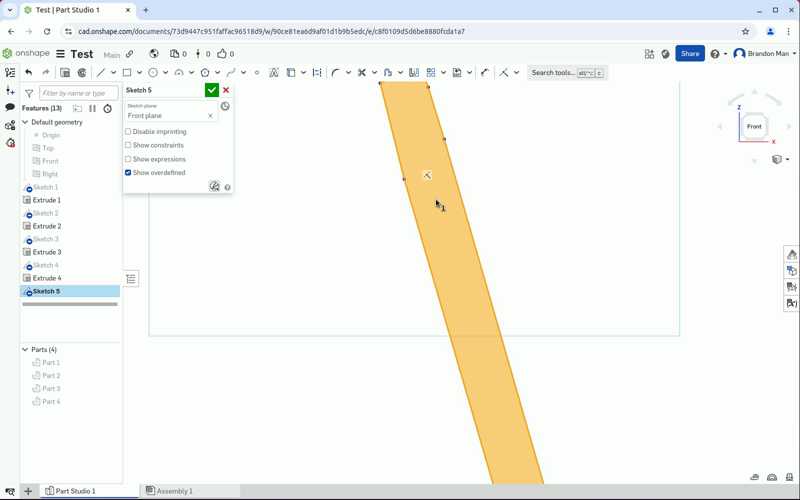
scroll(-6)
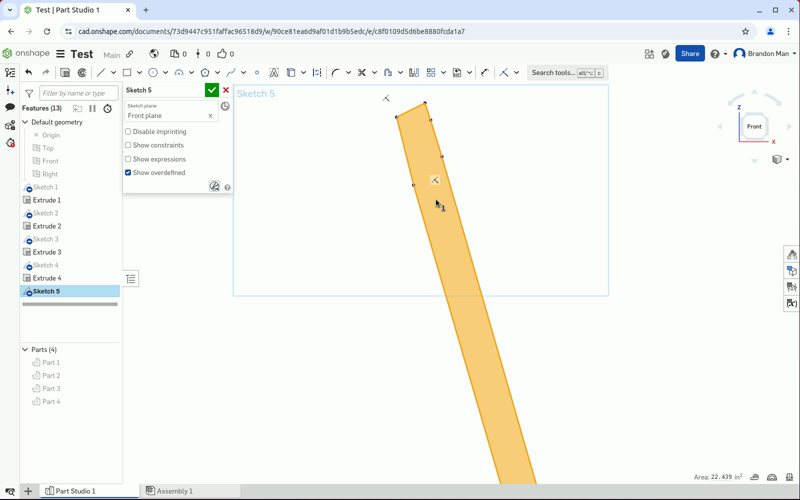
scroll(-6)
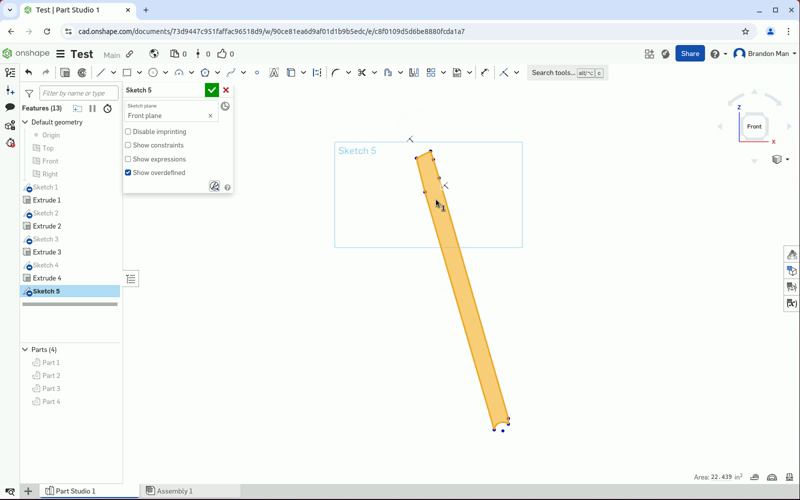
scroll(-6)
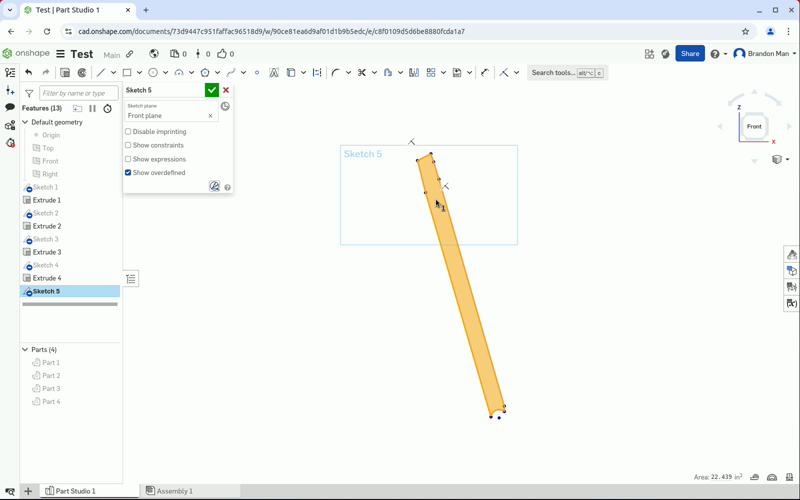
scroll(-6)
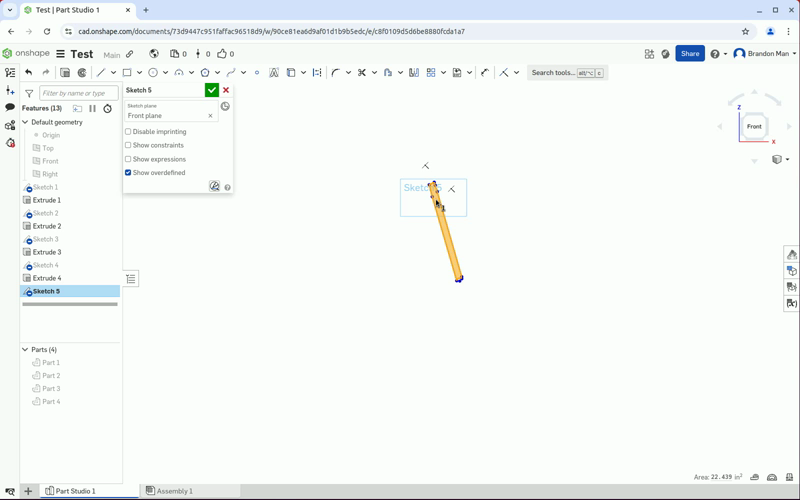
mouse_move(73, 352)
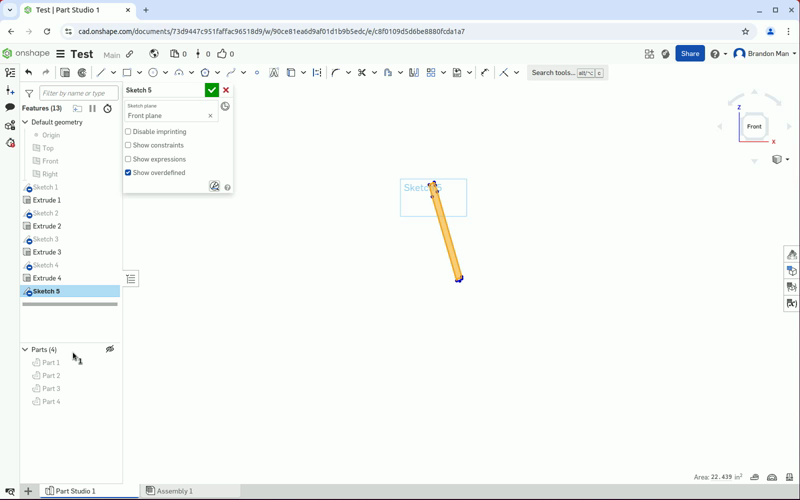
key(shift+y)
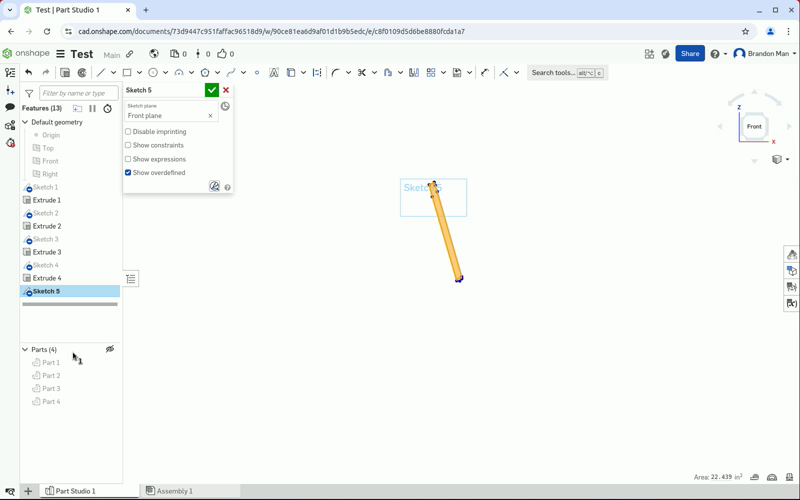
key(shift+e)
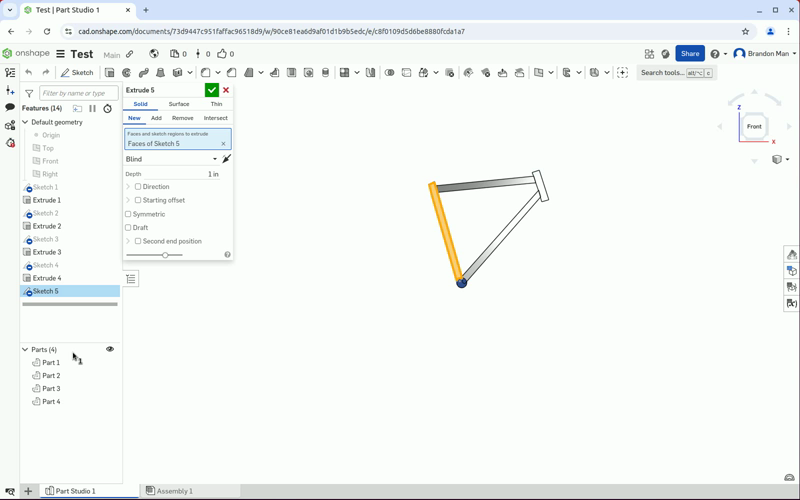
mouse_move(143, 106)
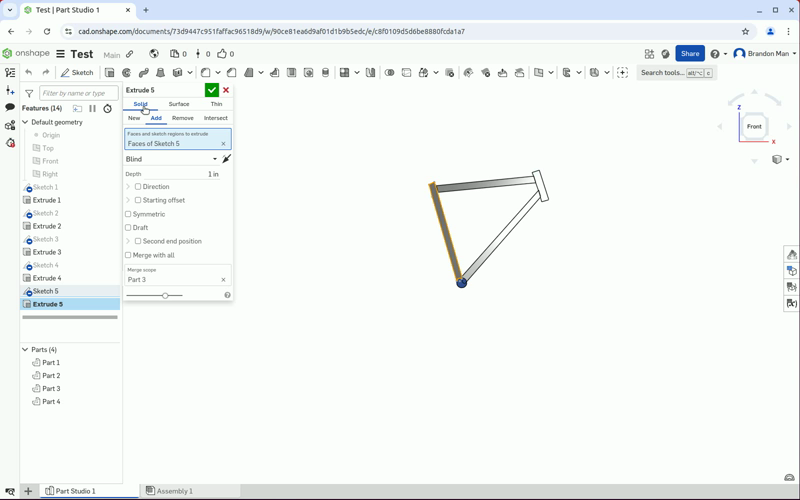
click(143, 106)
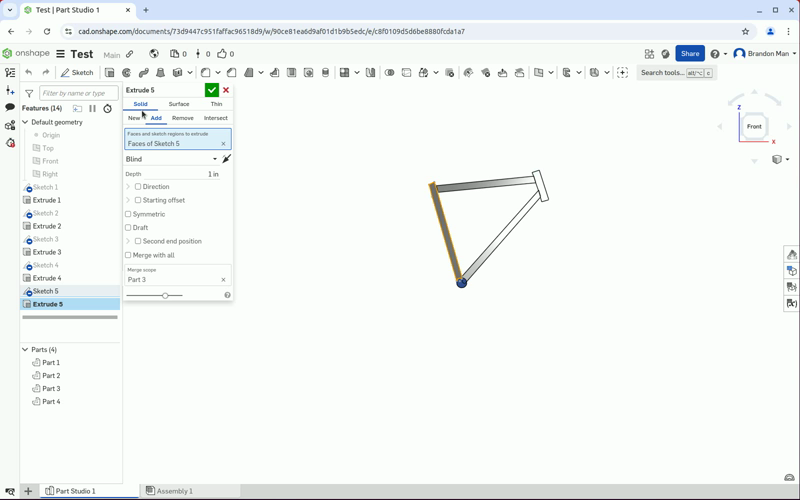
mouse_move(137, 120)
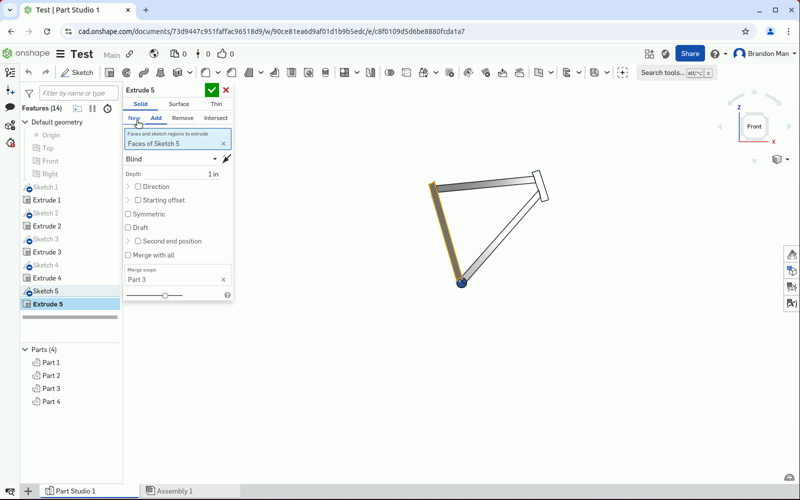
click(137, 120)
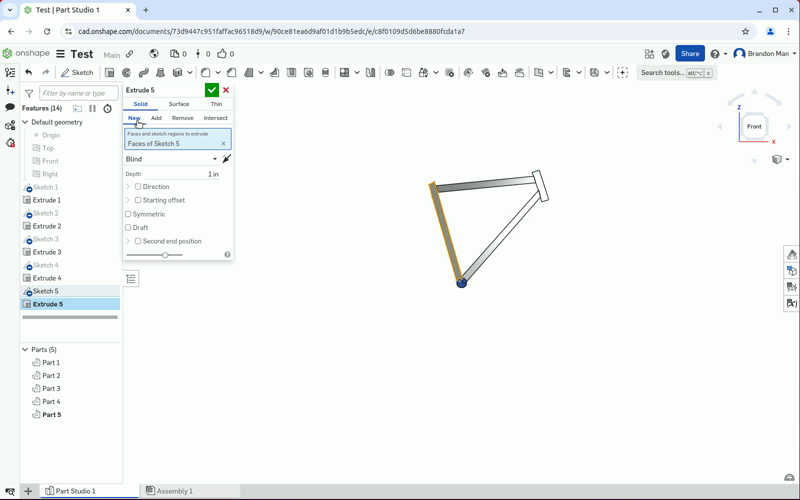
key(tab, 4)
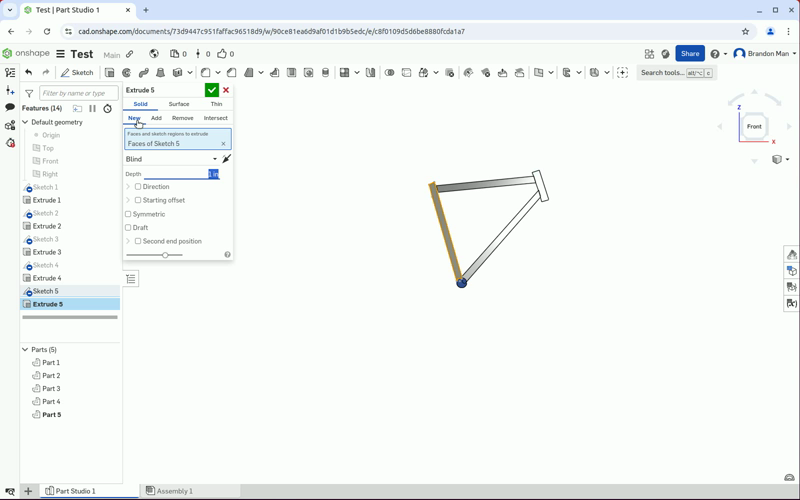
text(0.241)
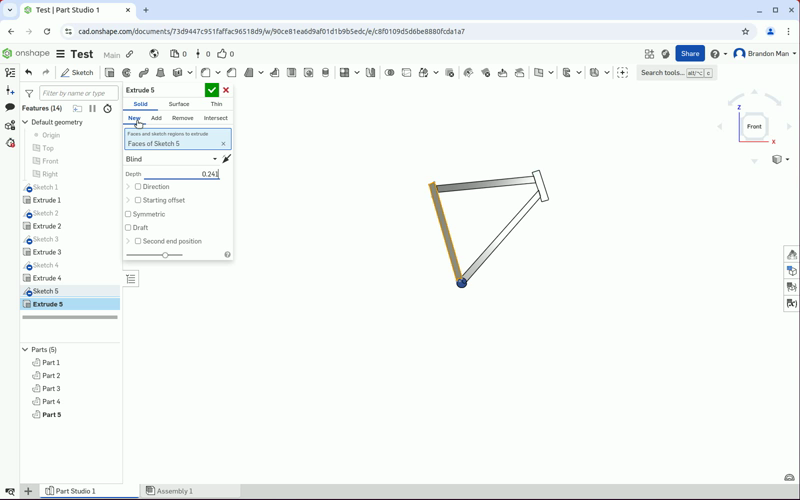
key(enter)
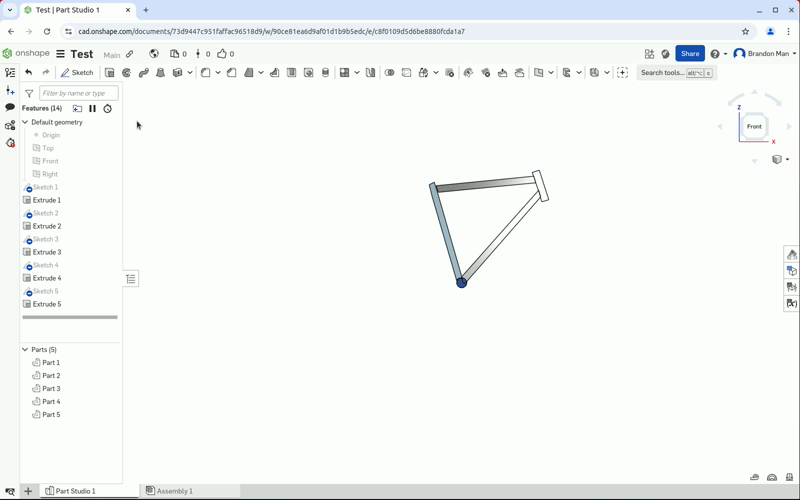
key(shift+h)
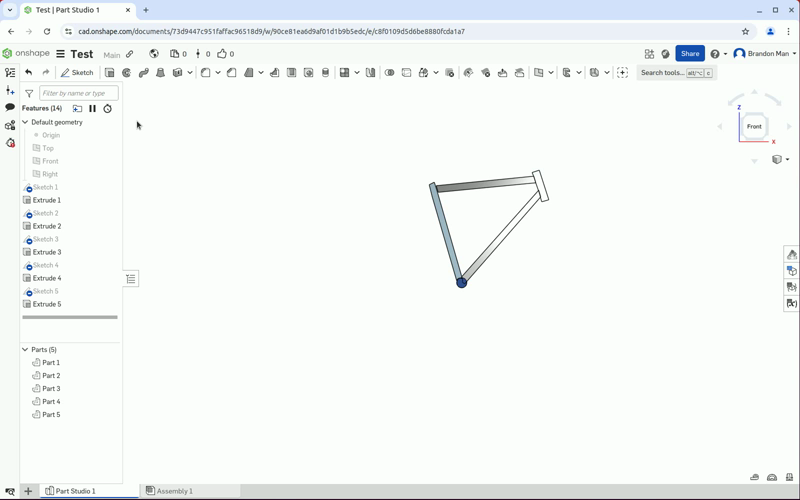
key(shift+h)
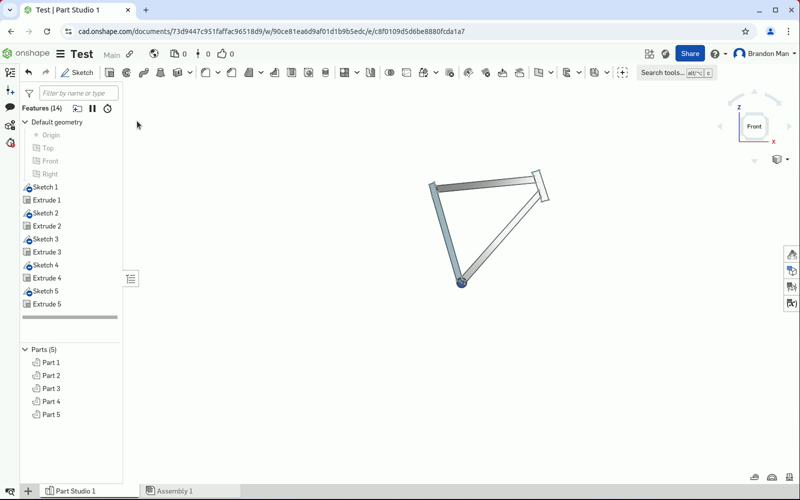
key(shift+7)
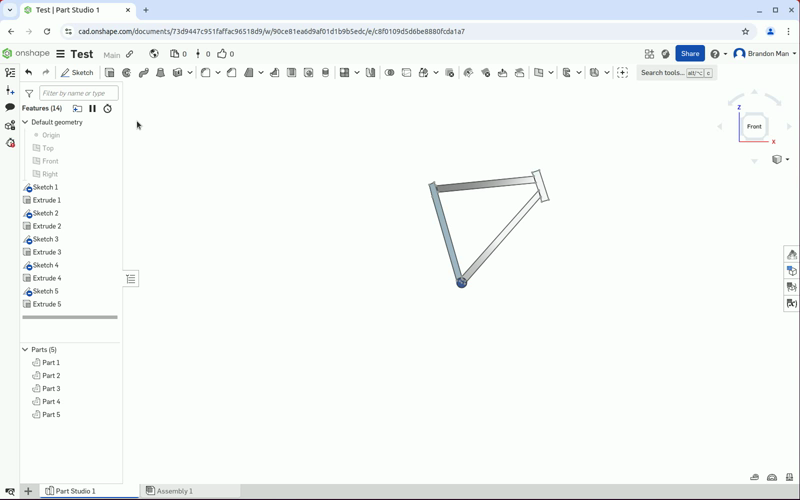
key(left, 2)
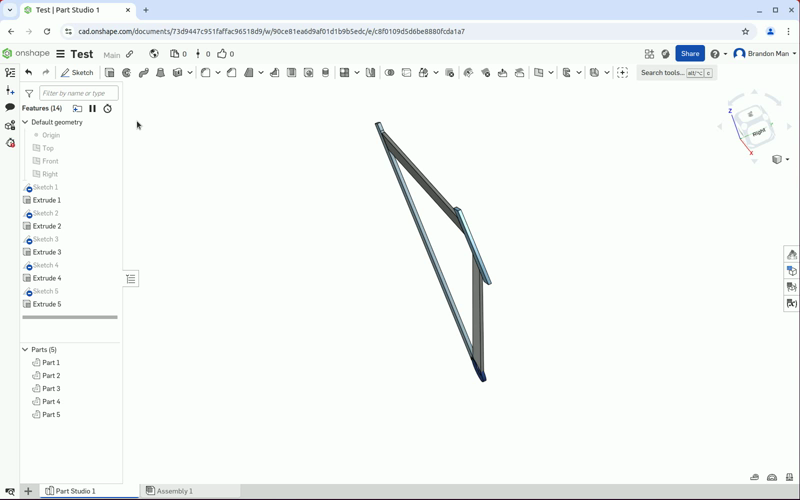
key(down, 2)
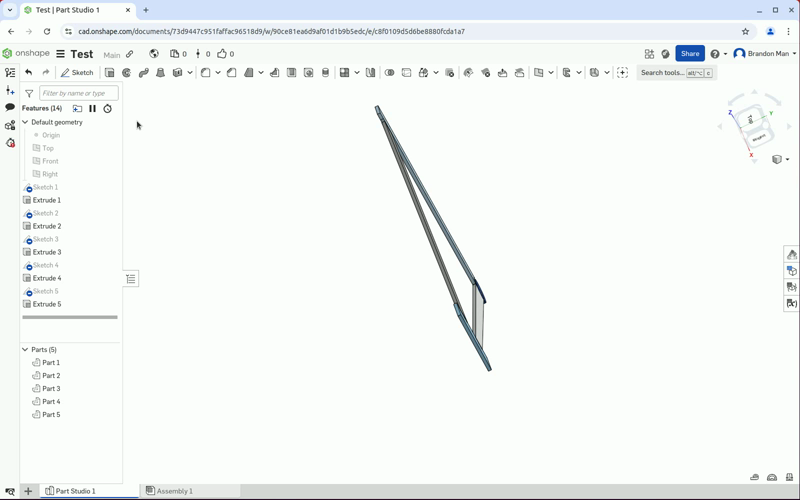
key(up, 2)
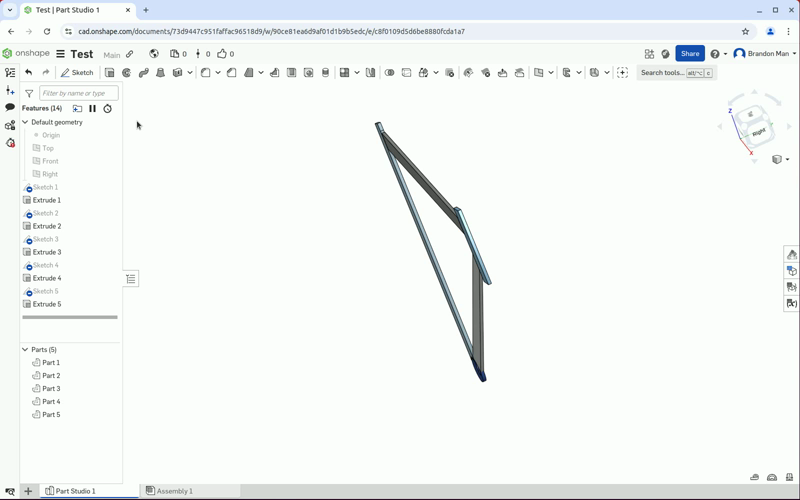
key(right, 2)
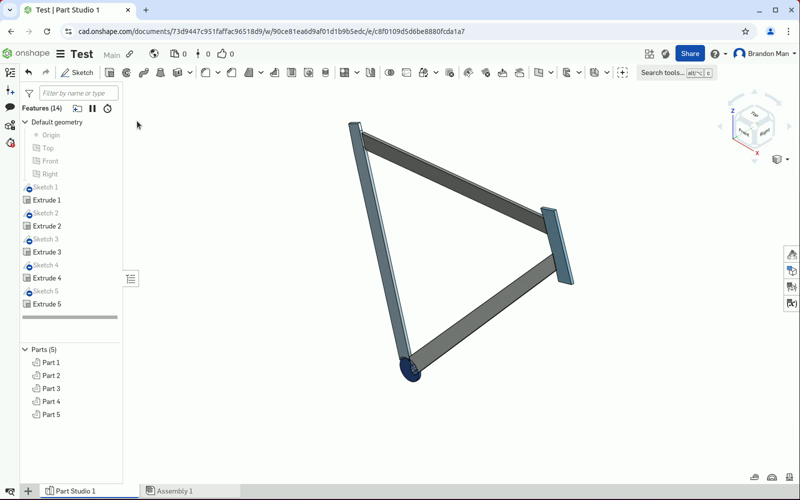
mouse_move(73, 189)
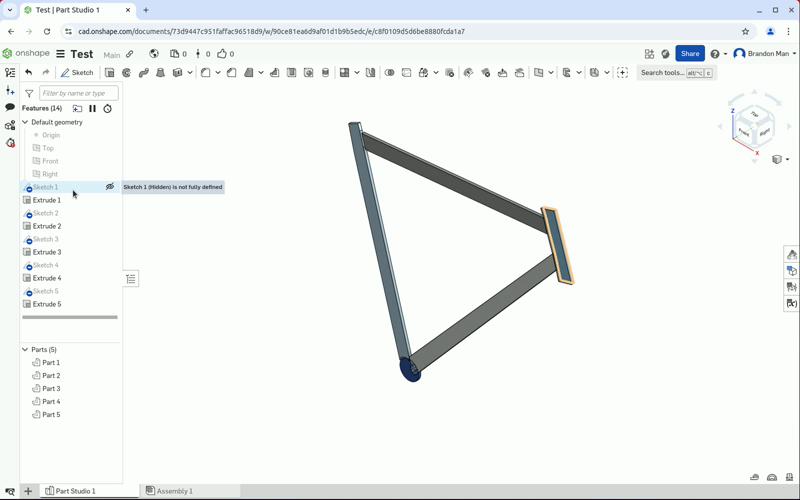
click(73, 189)